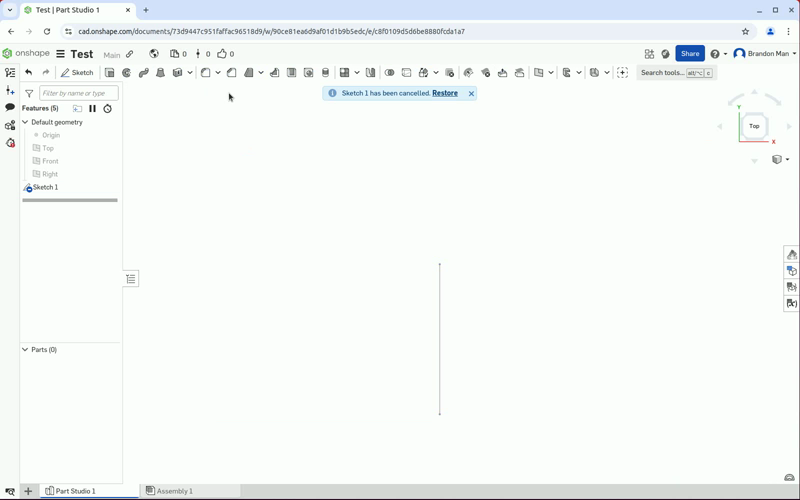
key(shift+h)
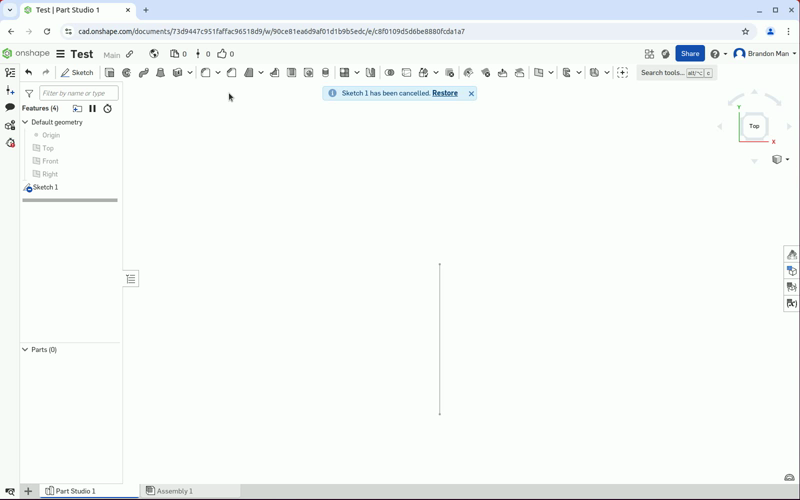
key(shift+s)
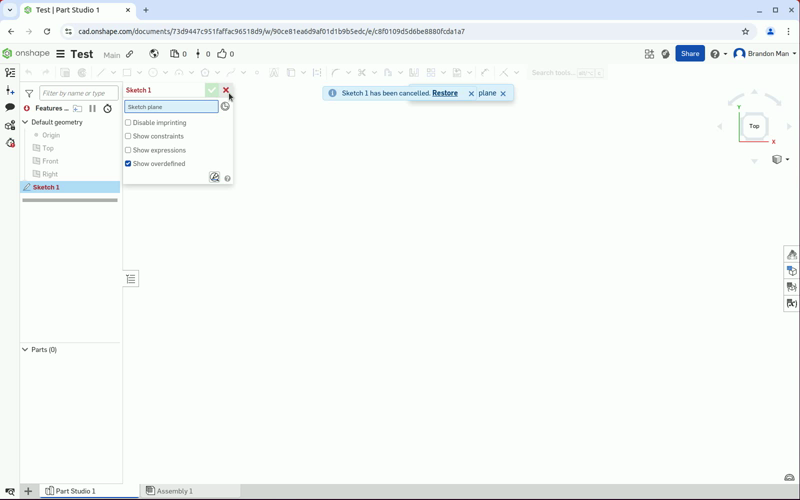
mouse_move(73, 150)
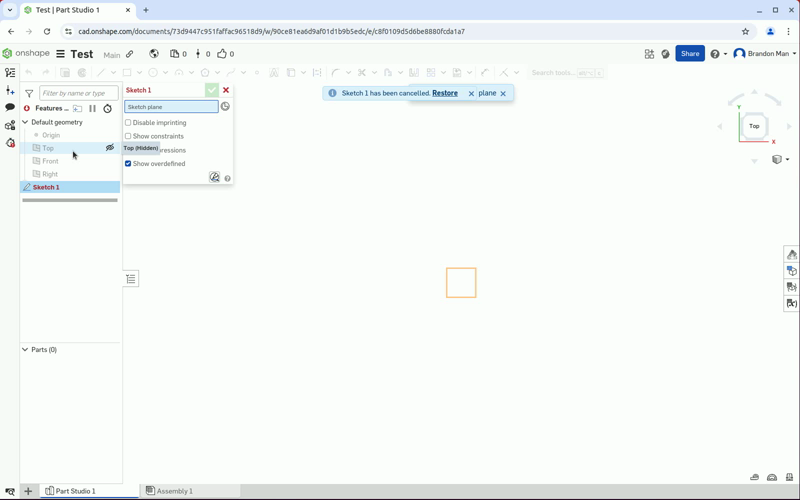
click(73, 150)
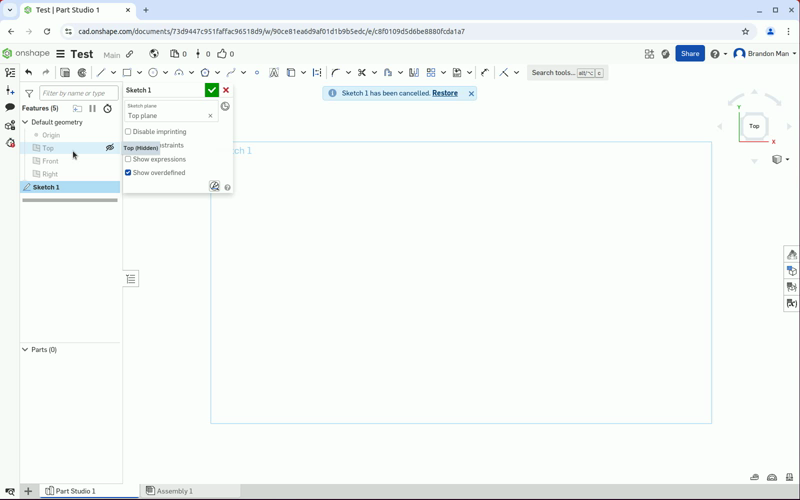
mouse_move(73, 352)
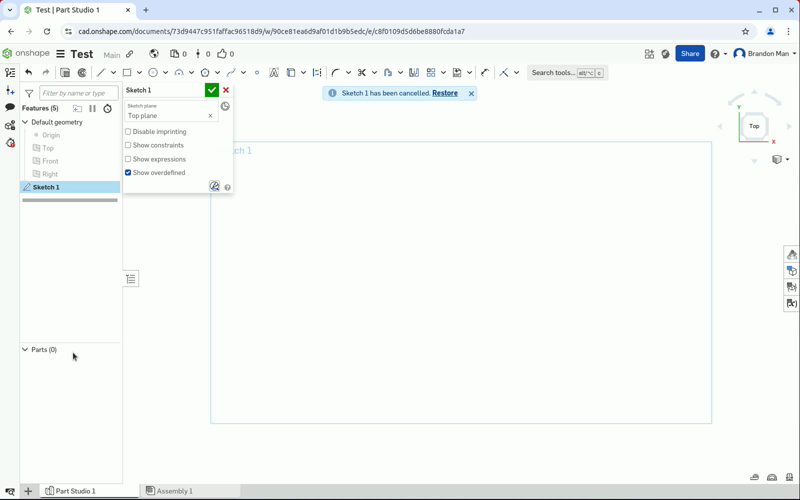
key(y)
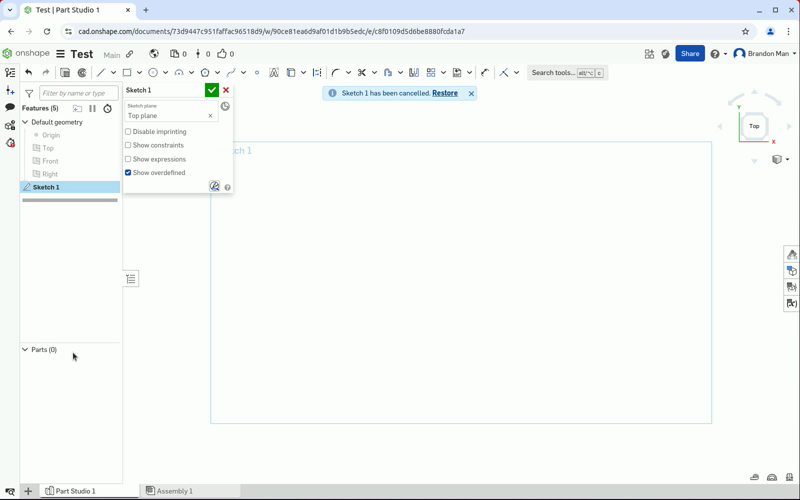
key(l)
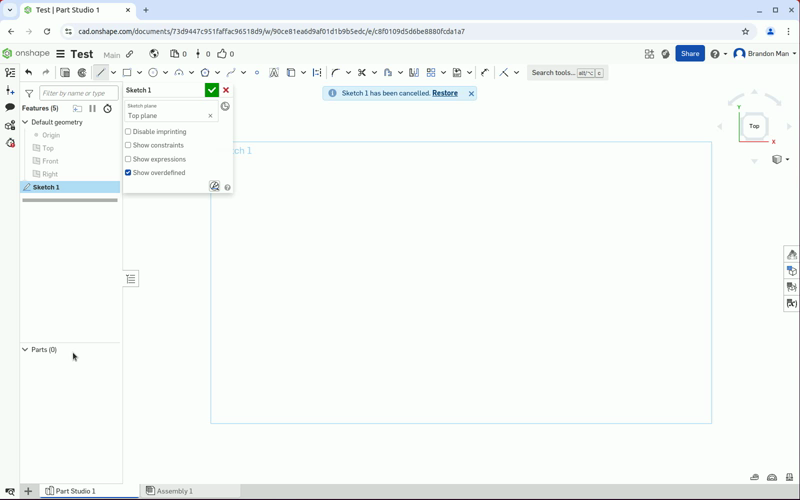
key_down(shift)
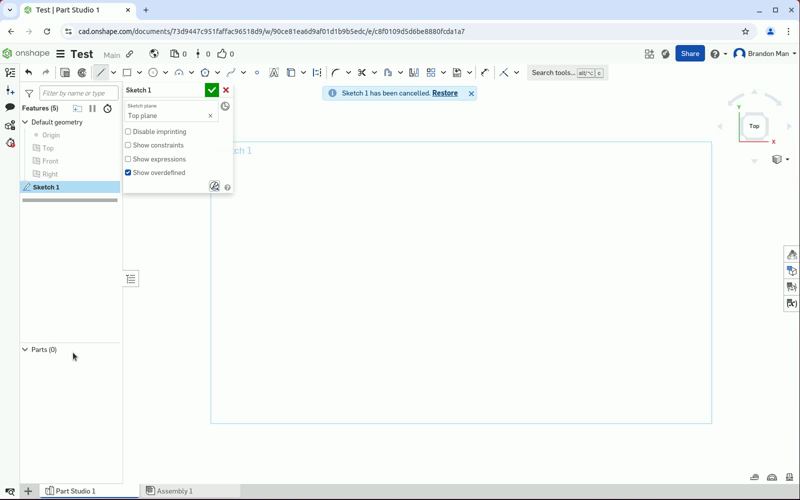
mouse_move(358, 276)
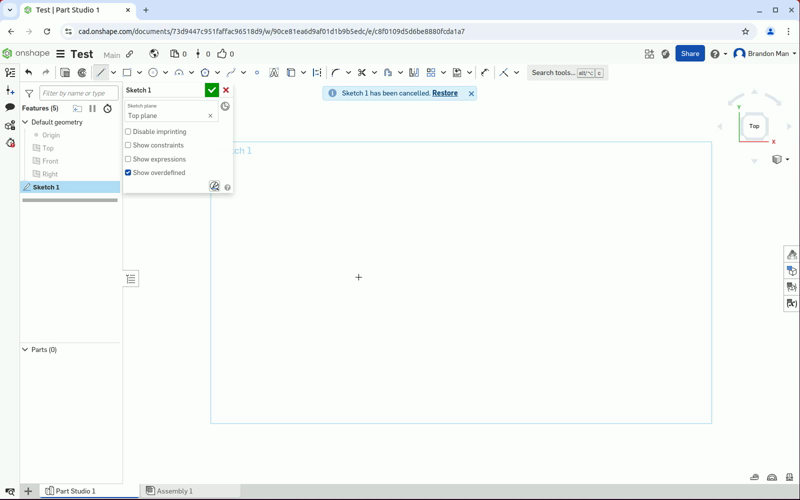
click(358, 276)
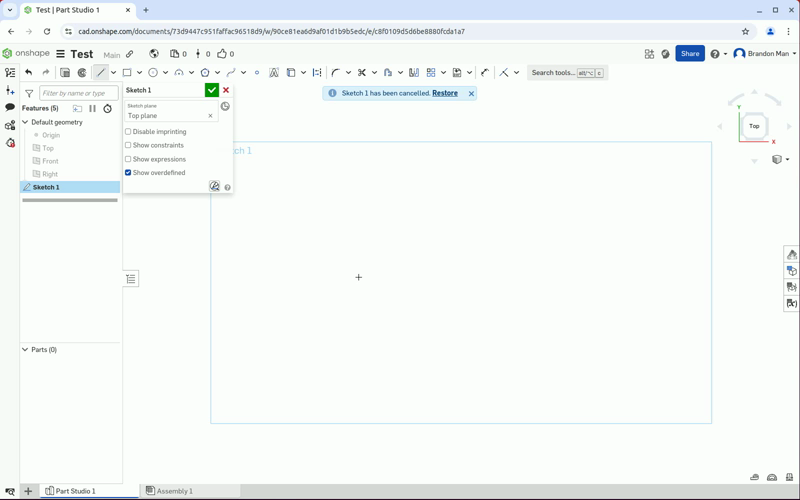
key_up(shift)
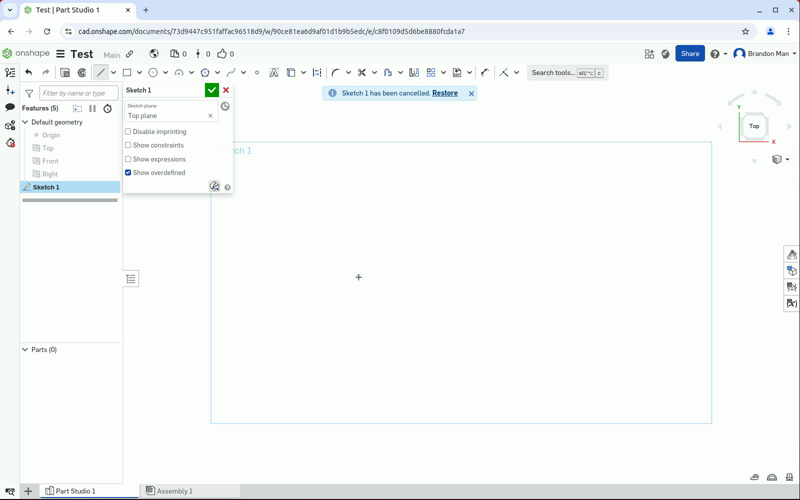
key_down(shift)
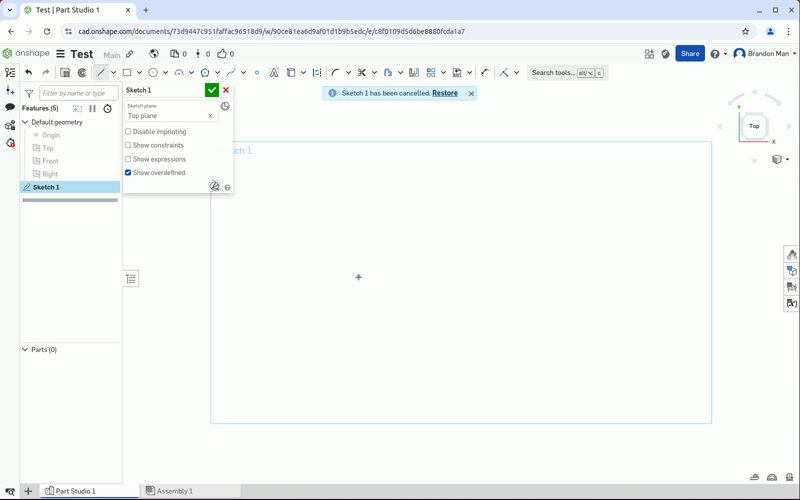
mouse_move(388, 276)
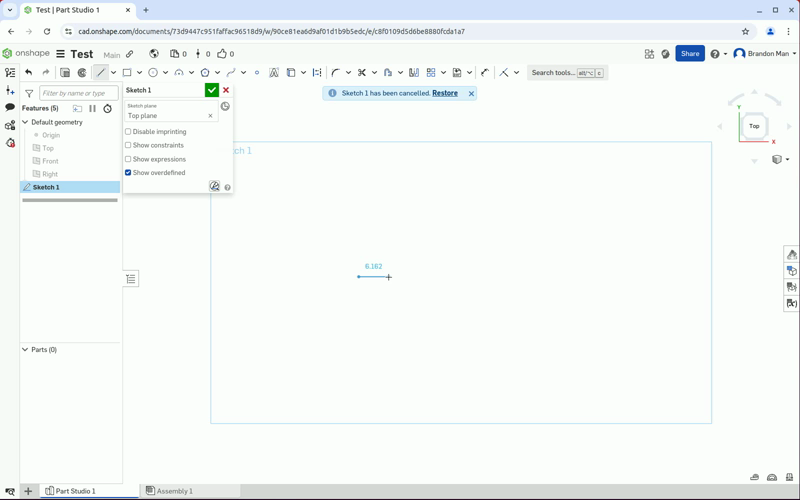
mouse_move(367, 276)
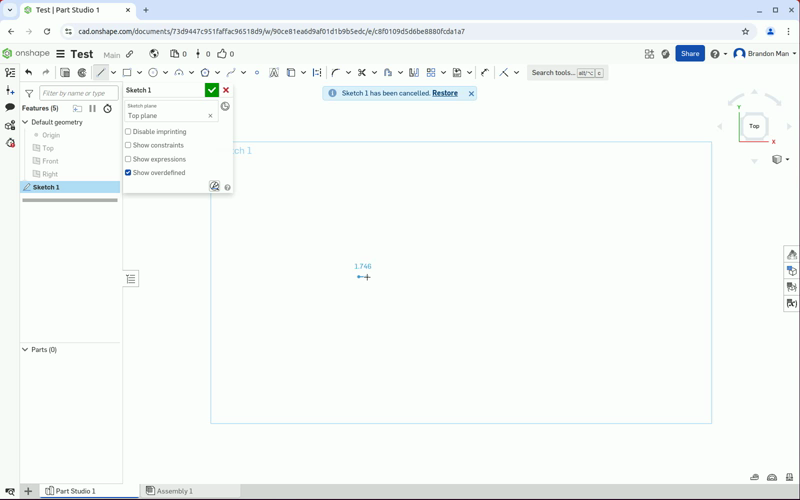
click(367, 276)
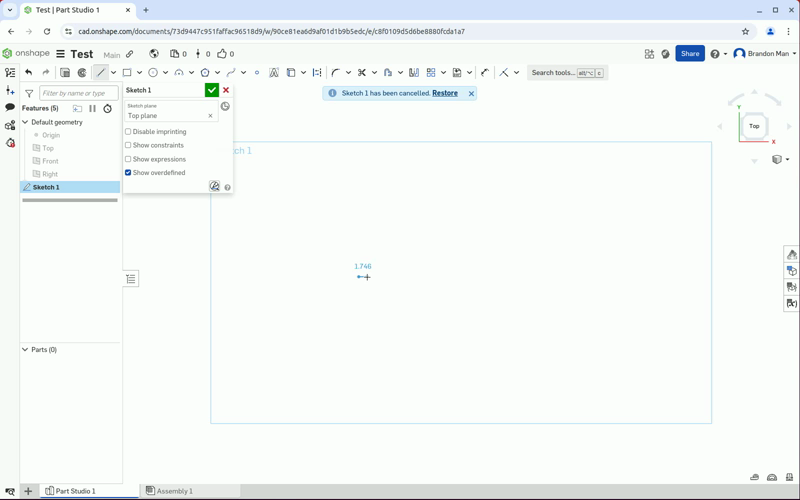
key_up(shift)
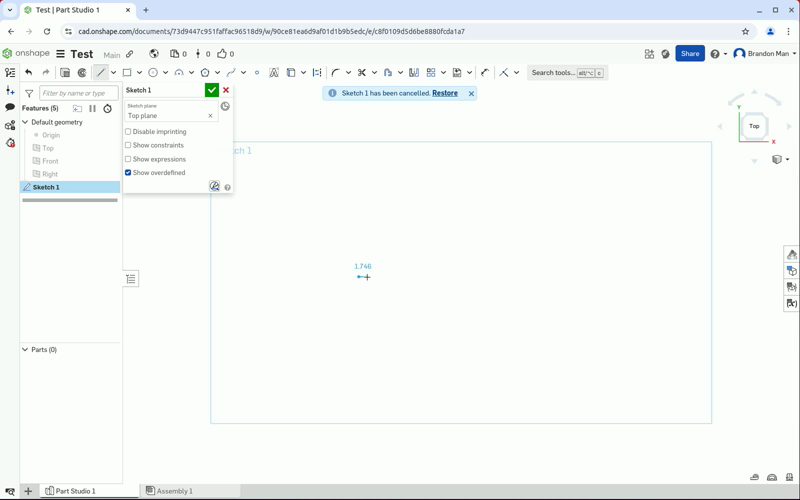
key(esc)
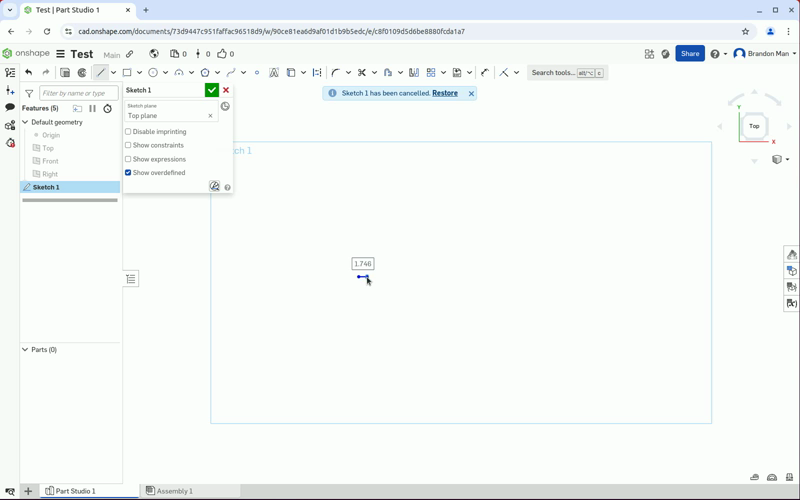
key(a)
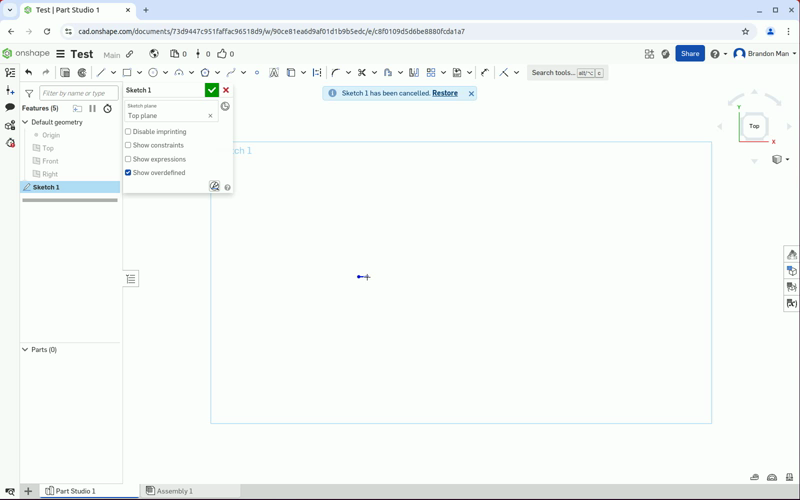
mouse_move(367, 276)
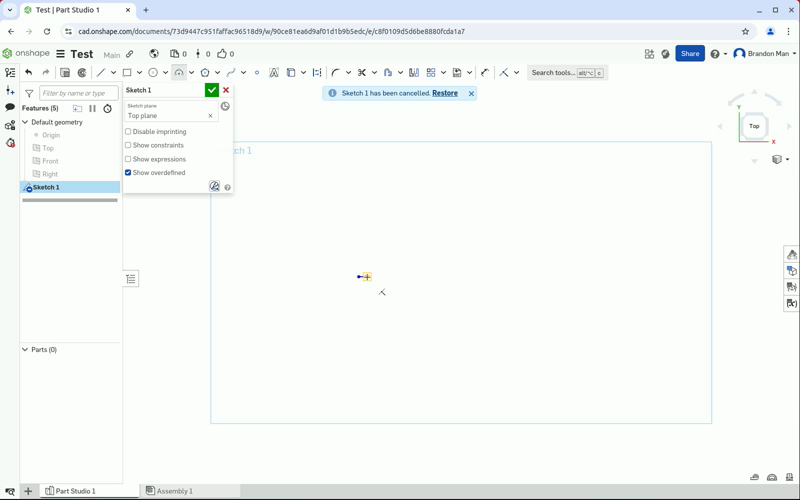
click(367, 276)
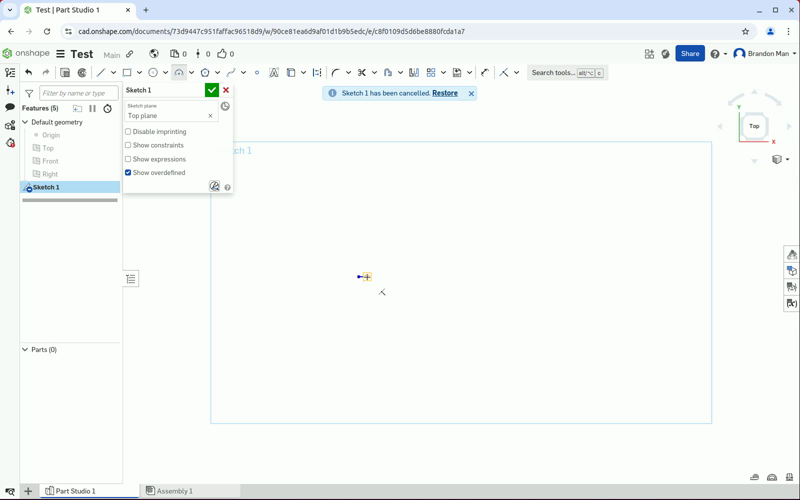
key_down(shift)
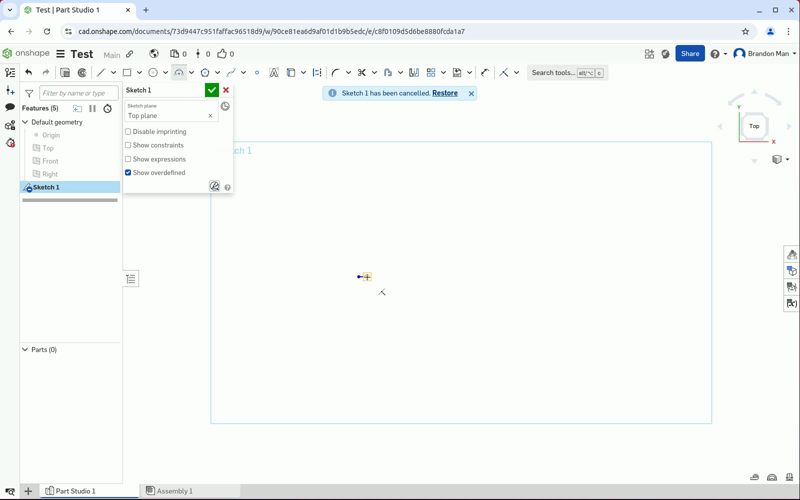
mouse_move(553, 276)
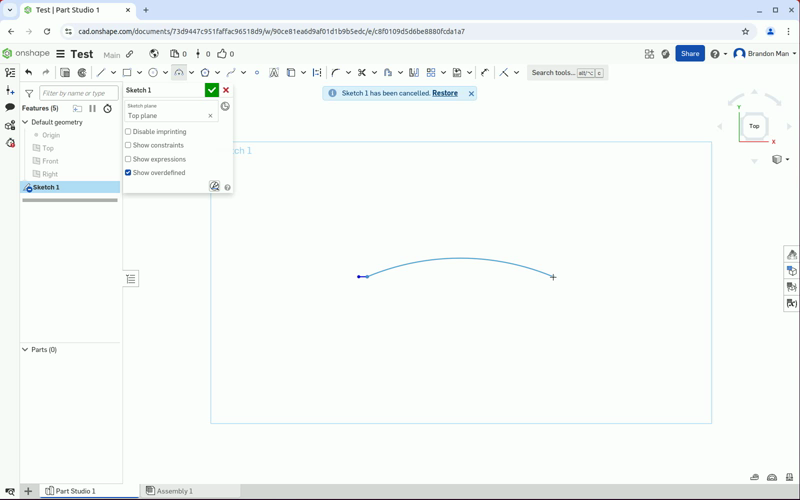
click(553, 276)
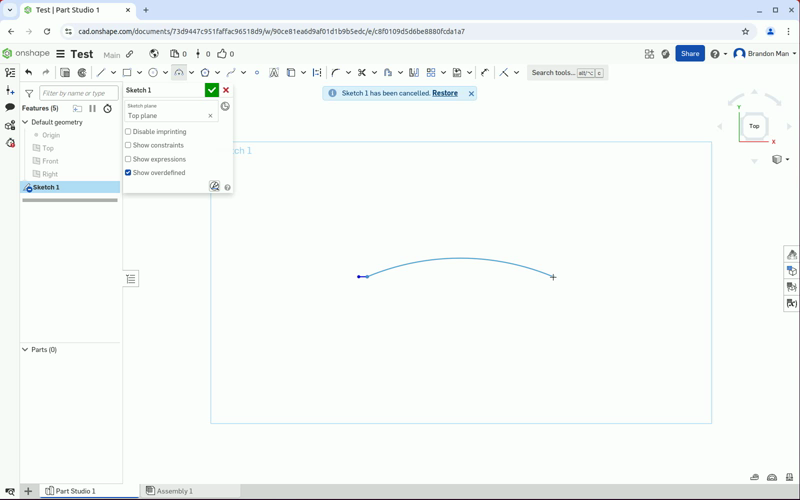
mouse_move(460, 189)
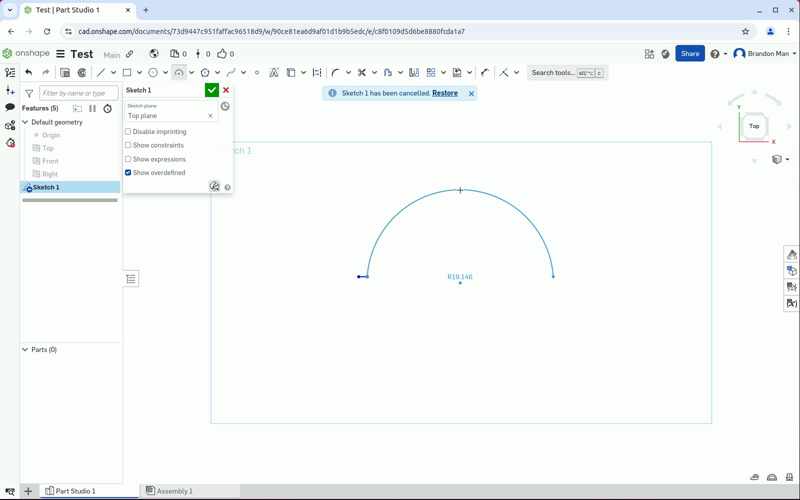
click(460, 189)
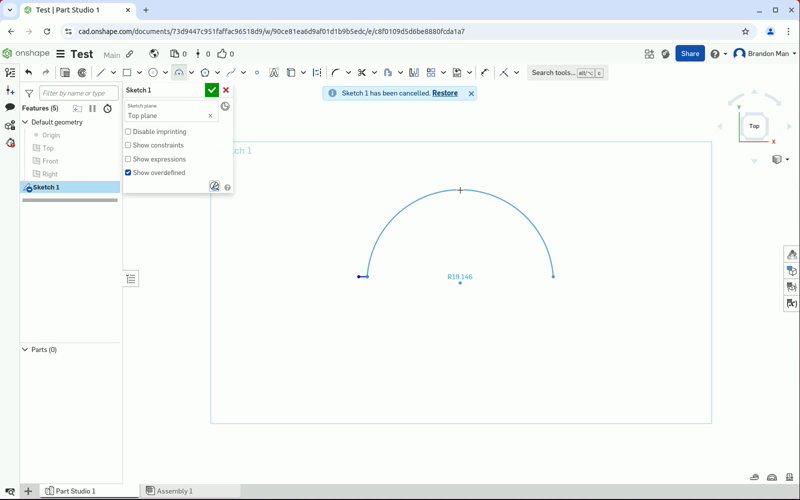
key_up(shift)
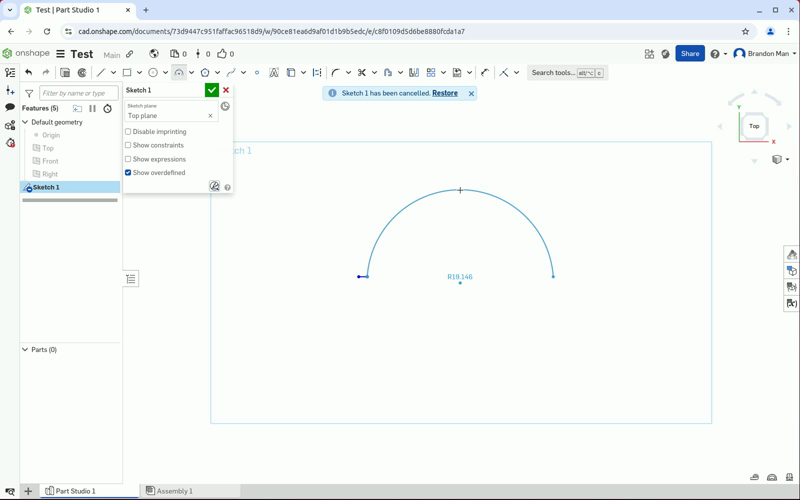
key(esc)
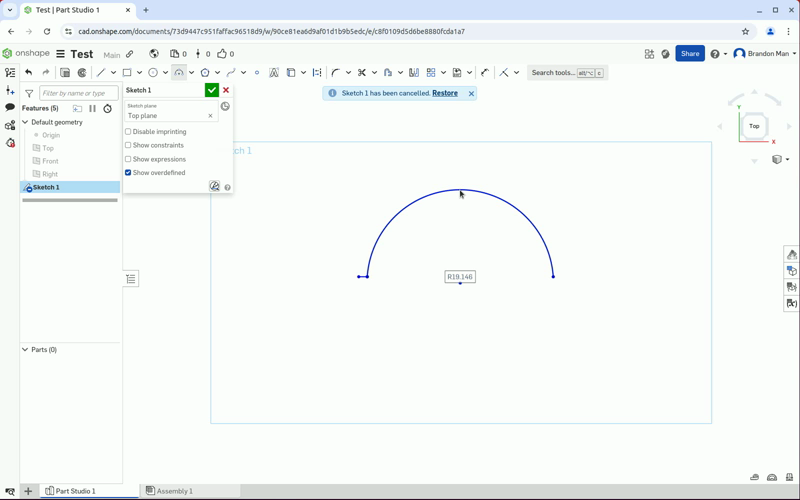
key(l)
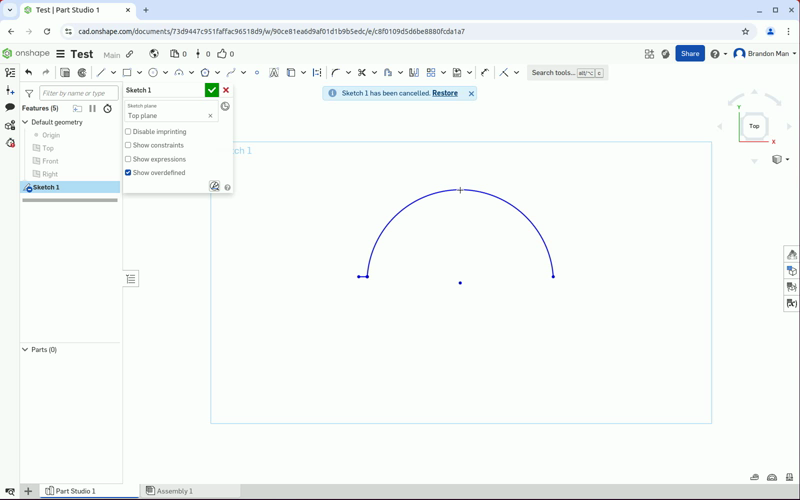
mouse_move(553, 276)
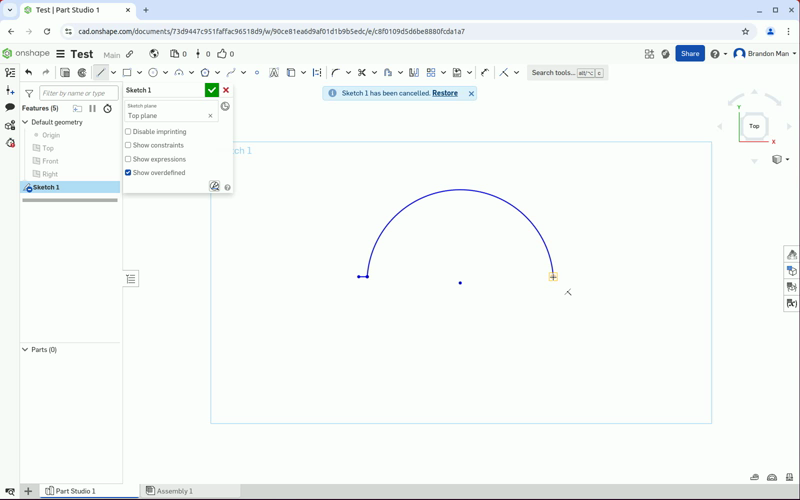
click(553, 276)
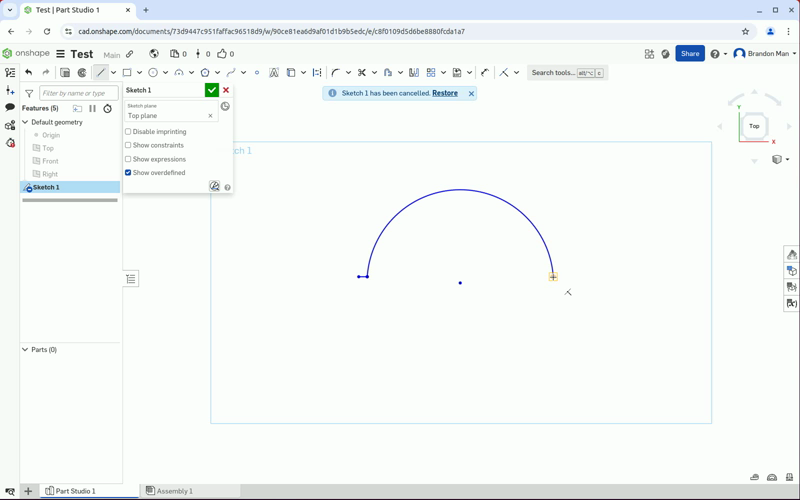
key_down(shift)
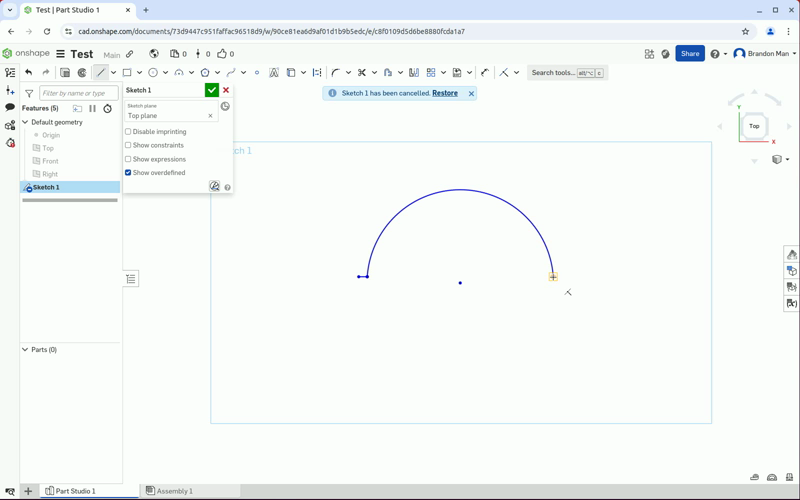
mouse_move(583, 276)
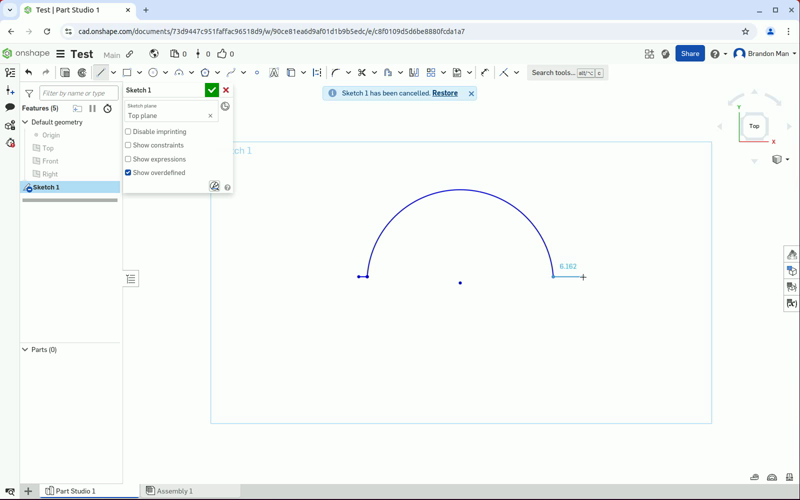
mouse_move(561, 276)
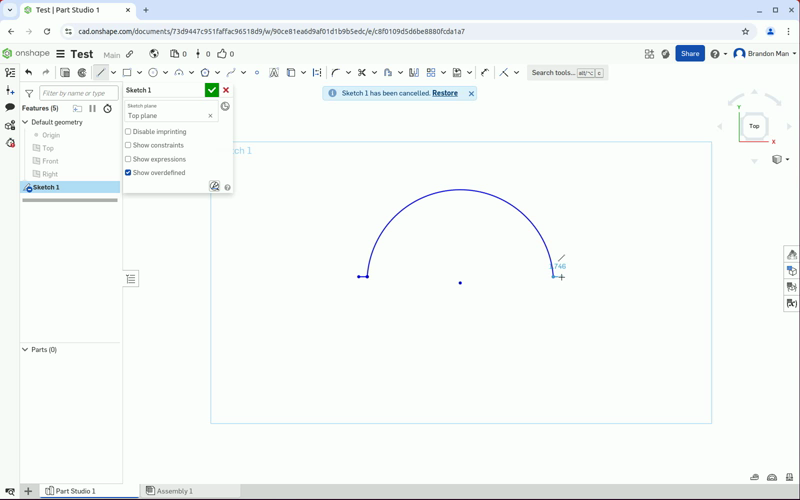
click(561, 276)
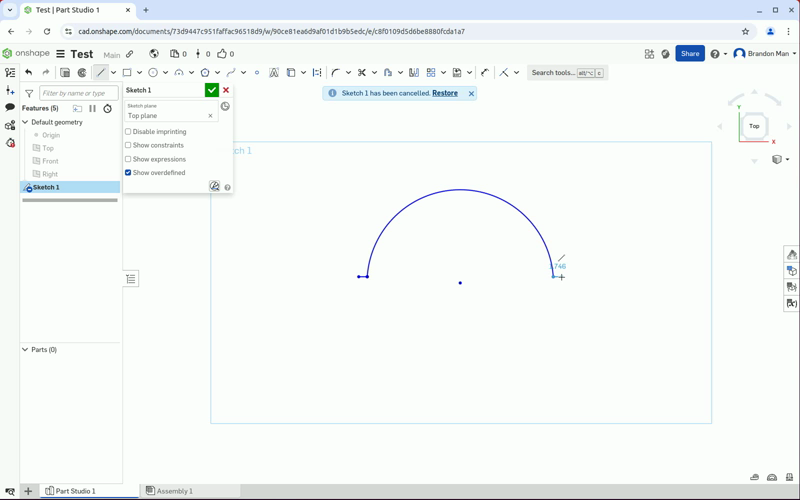
key_up(shift)
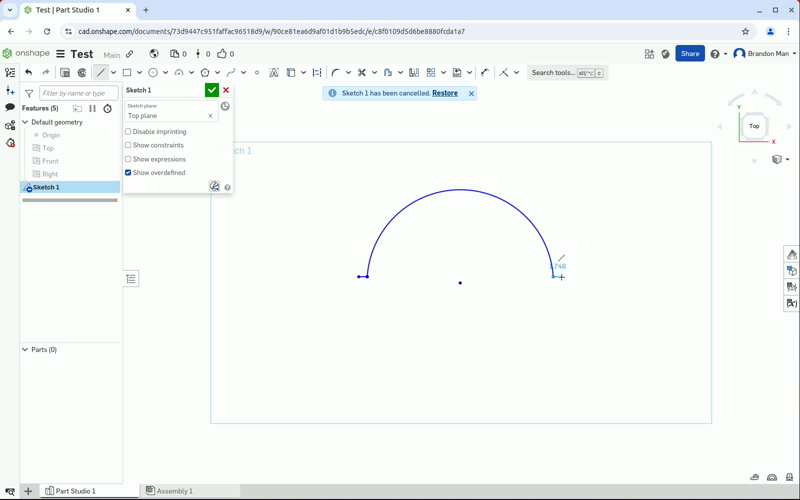
key(esc)
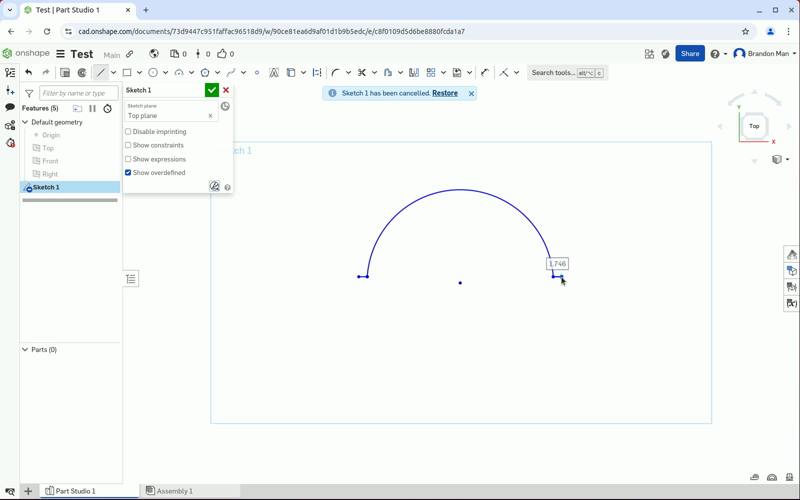
key(a)
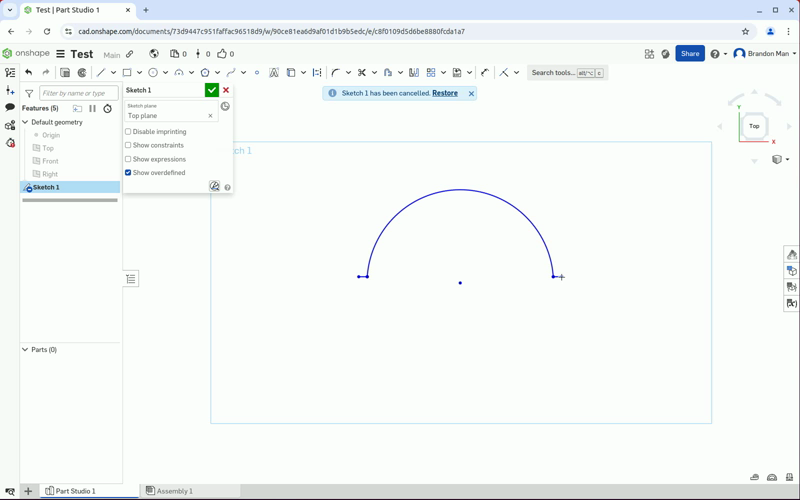
mouse_move(561, 276)
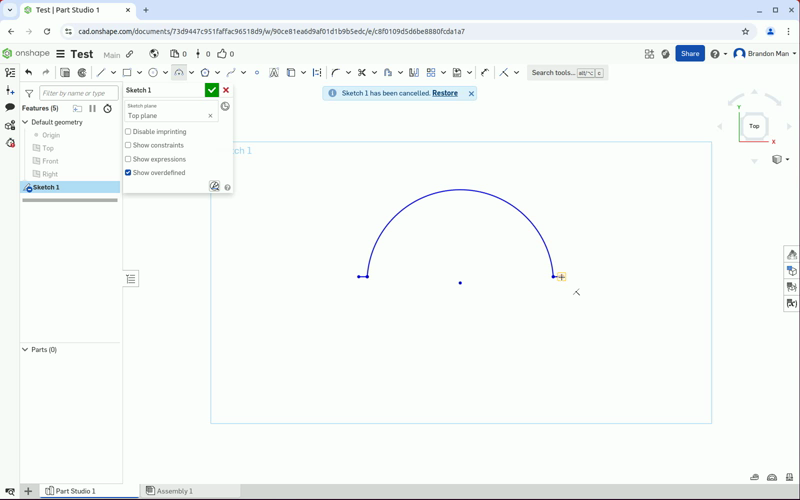
click(561, 276)
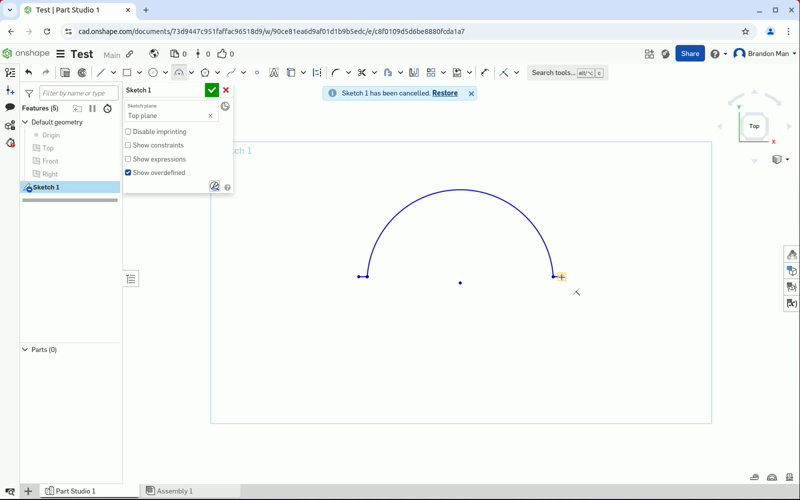
mouse_move(358, 276)
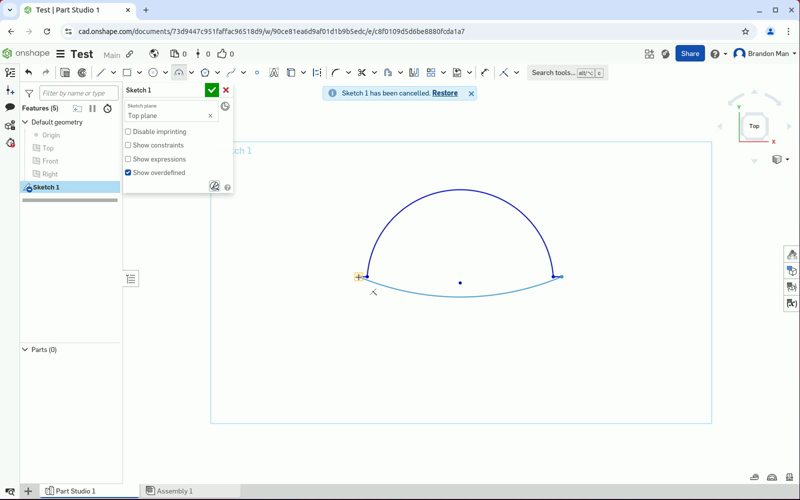
click(358, 276)
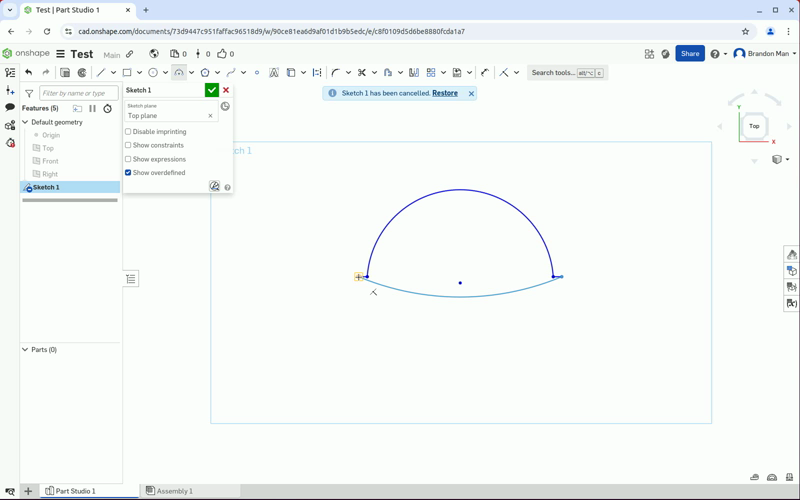
key_down(shift)
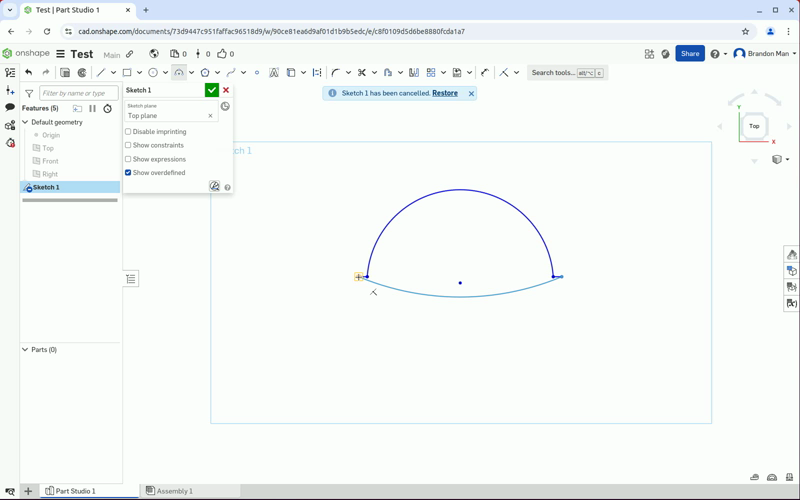
mouse_move(460, 181)
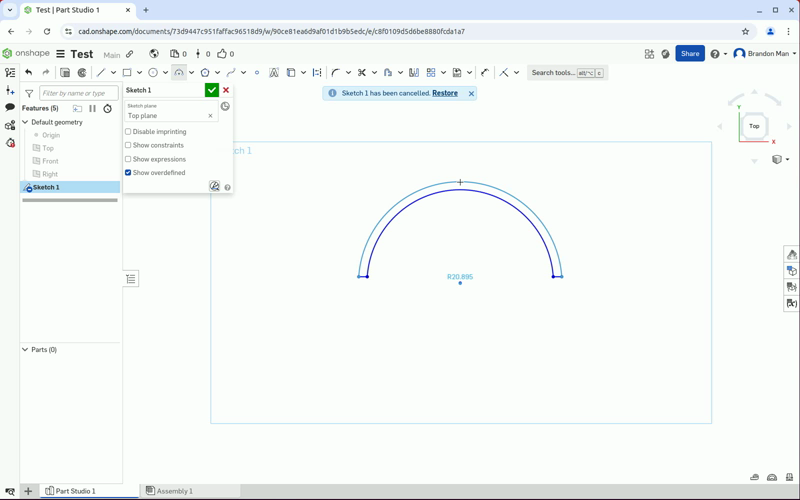
click(460, 181)
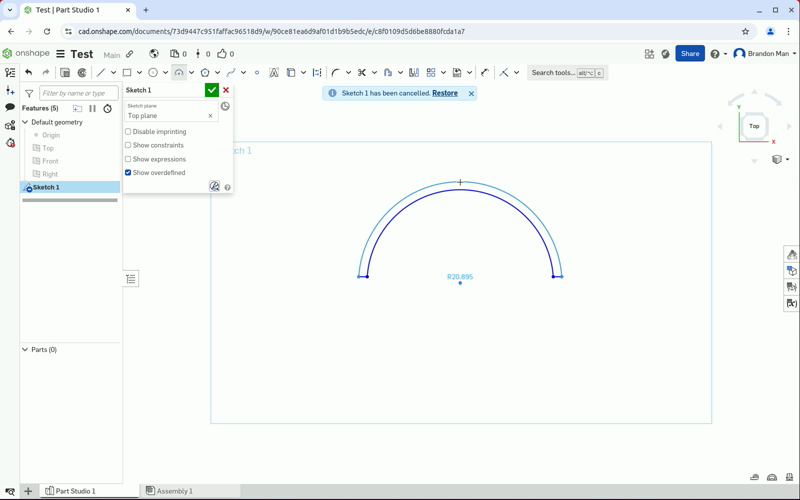
key_up(shift)
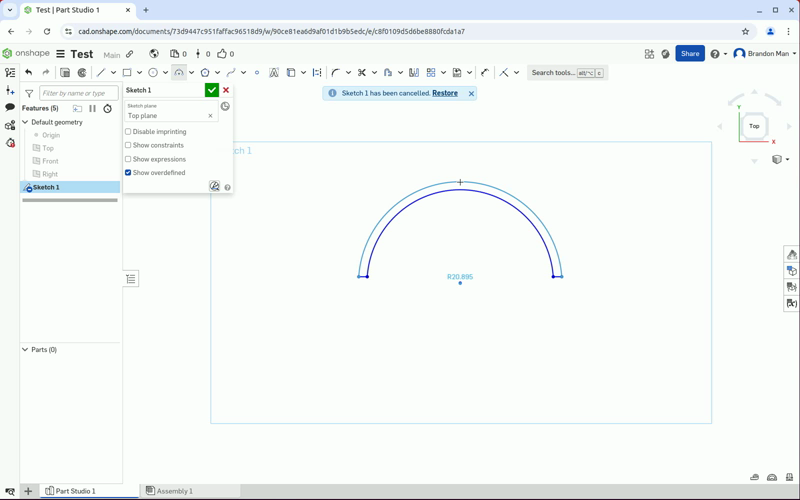
key(esc)
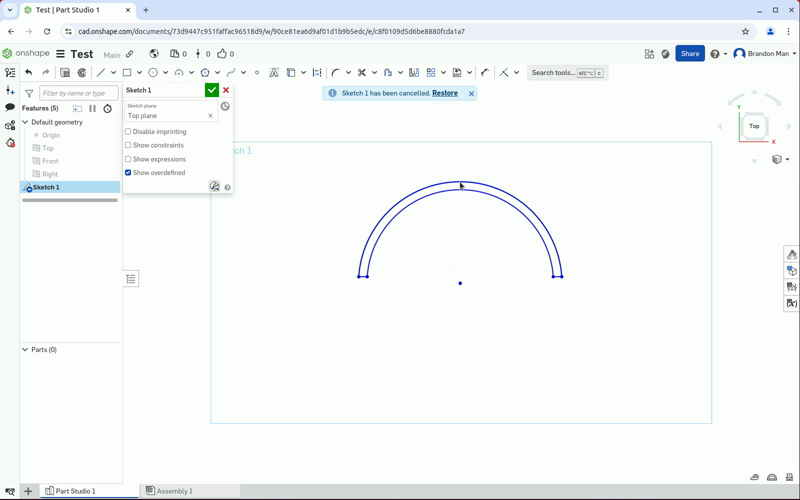
mouse_move(495, 194)
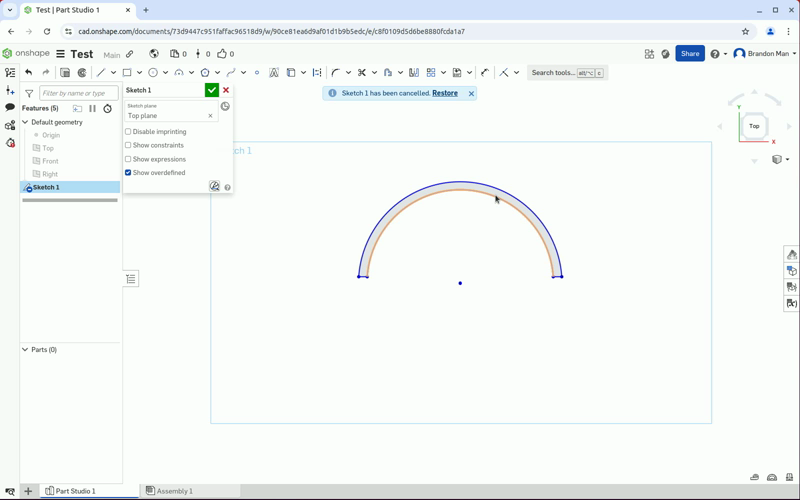
click(495, 194)
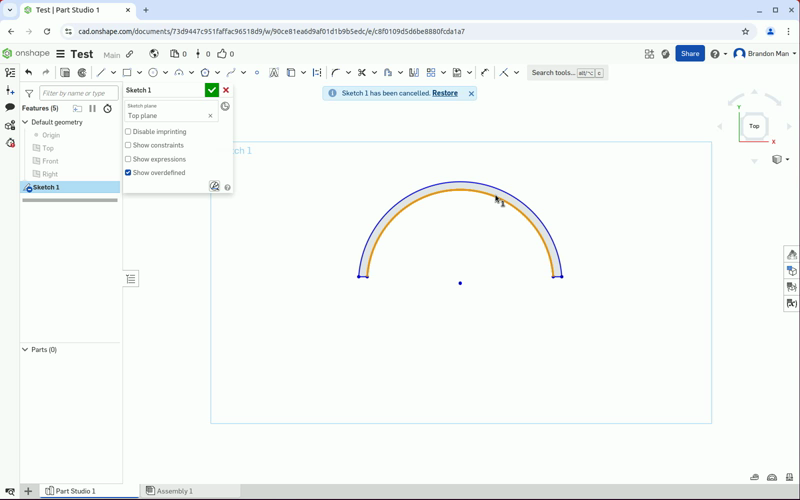
mouse_move(73, 352)
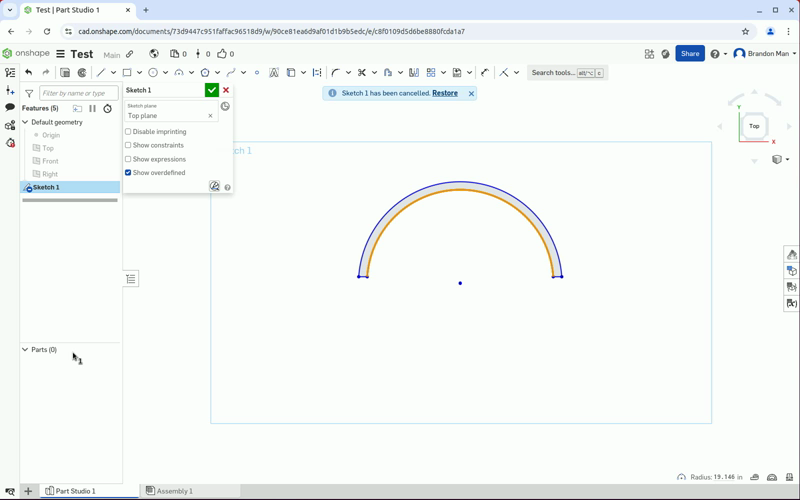
key(shift+y)
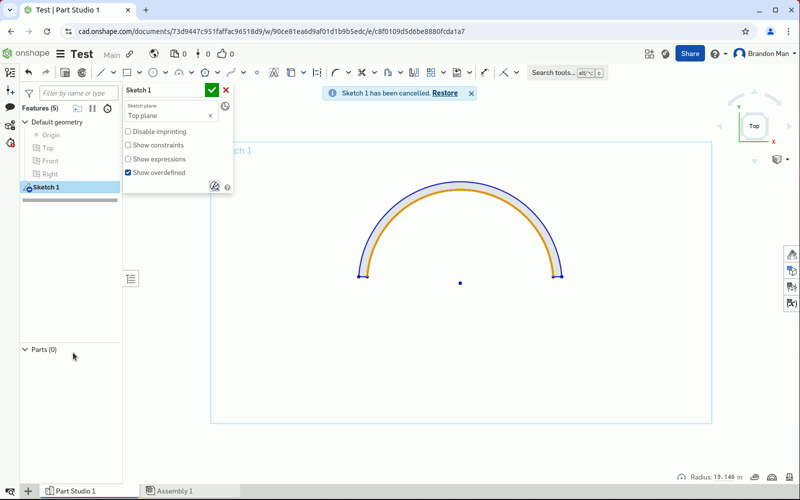
key(shift+e)
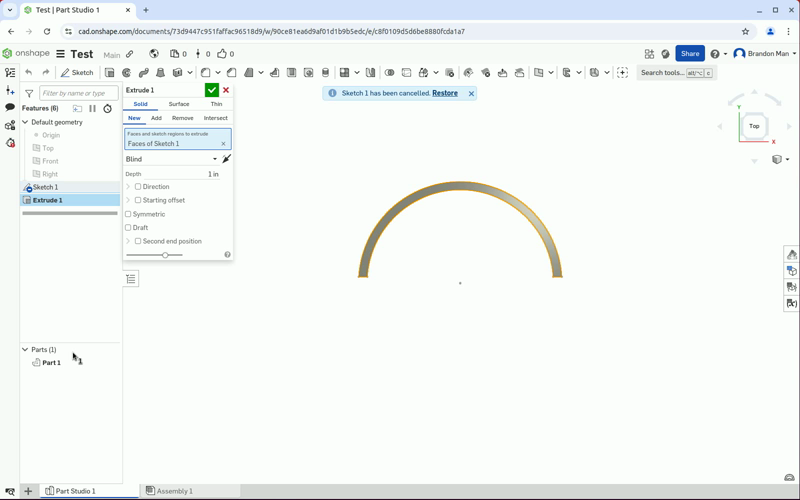
mouse_move(143, 106)
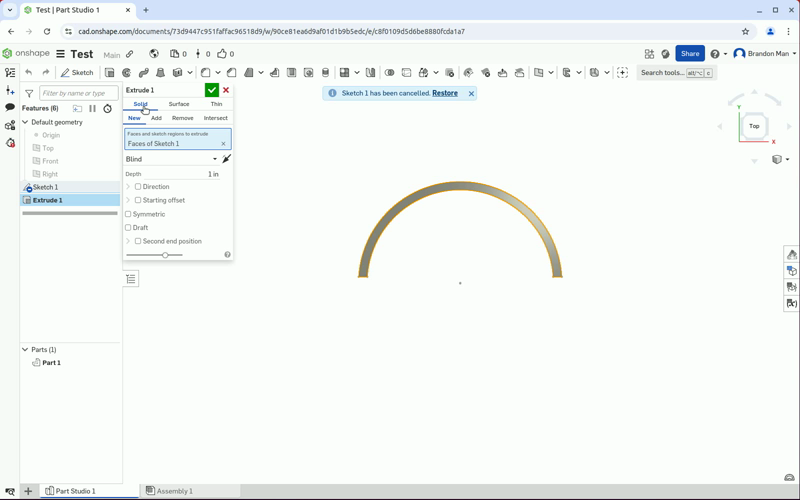
click(143, 106)
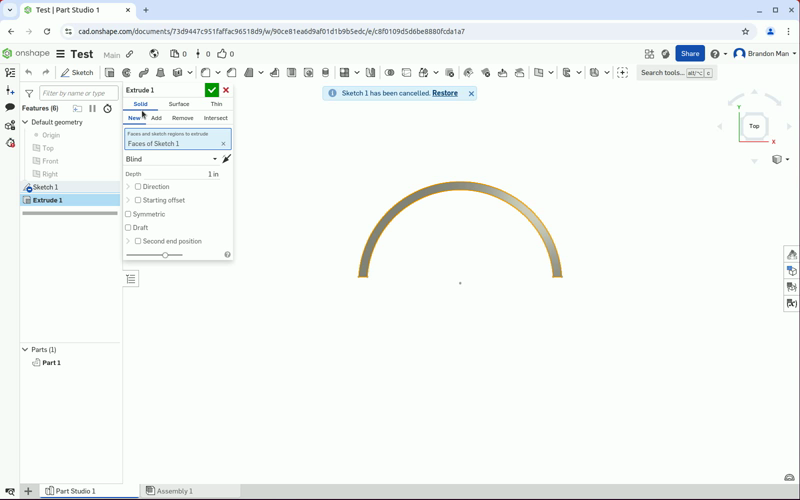
mouse_move(137, 120)
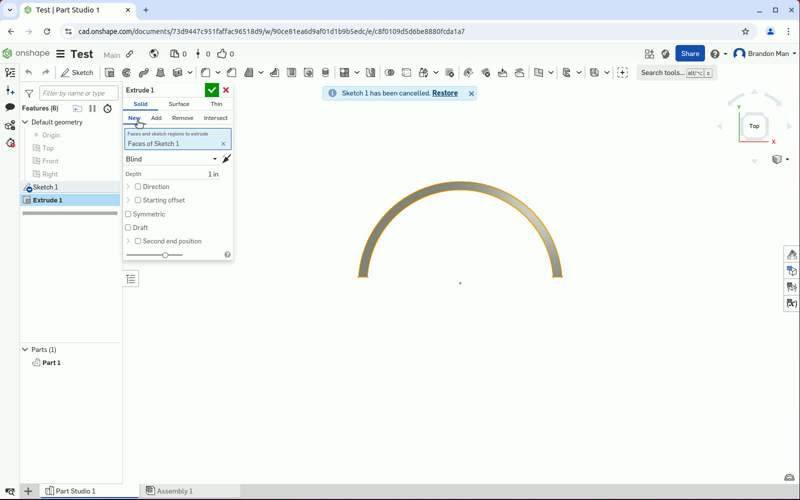
click(137, 120)
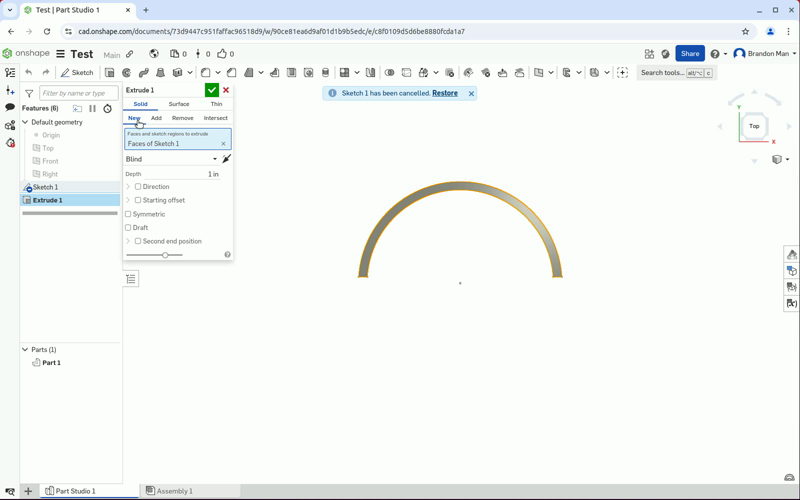
key(tab, 4)
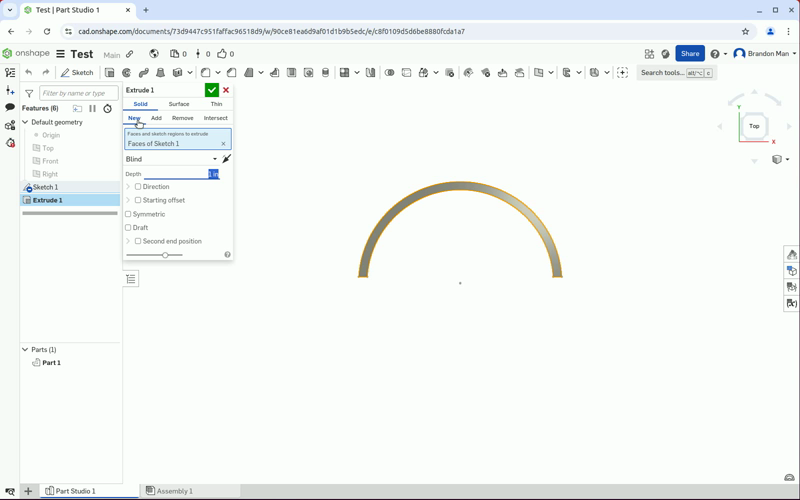
text(2.407)
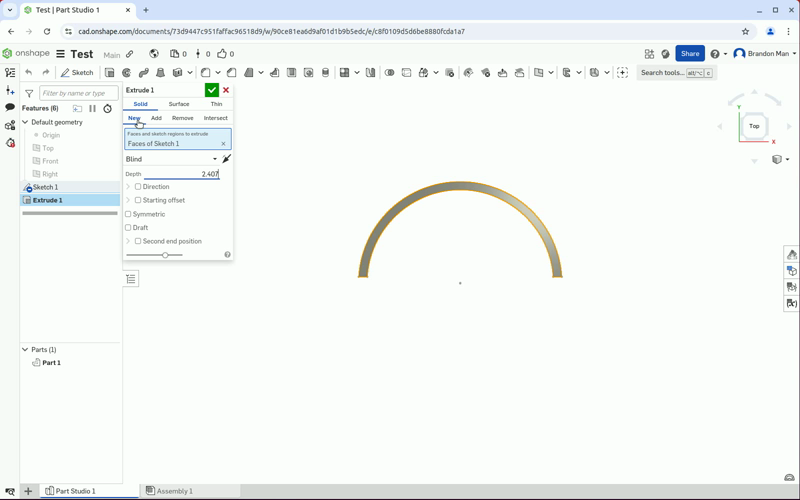
key(enter)
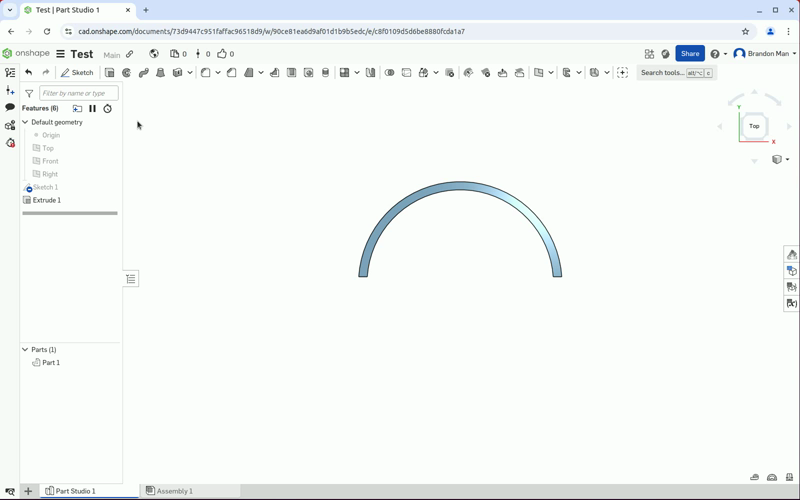
key(shift+h)
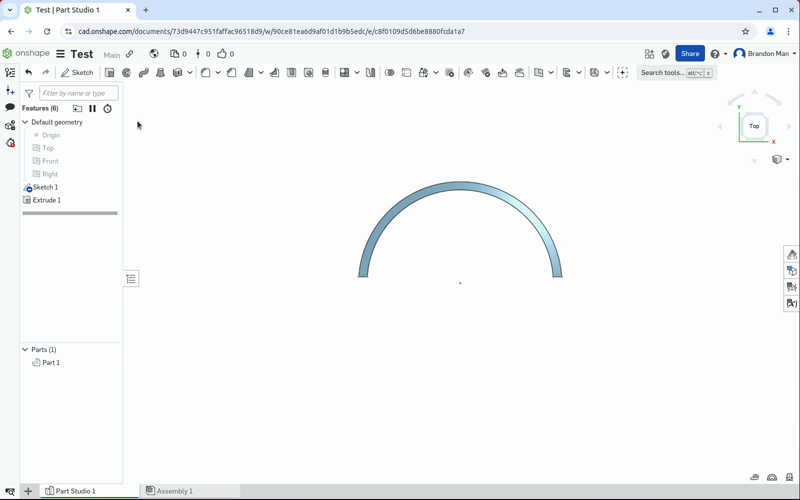
key(shift+h)
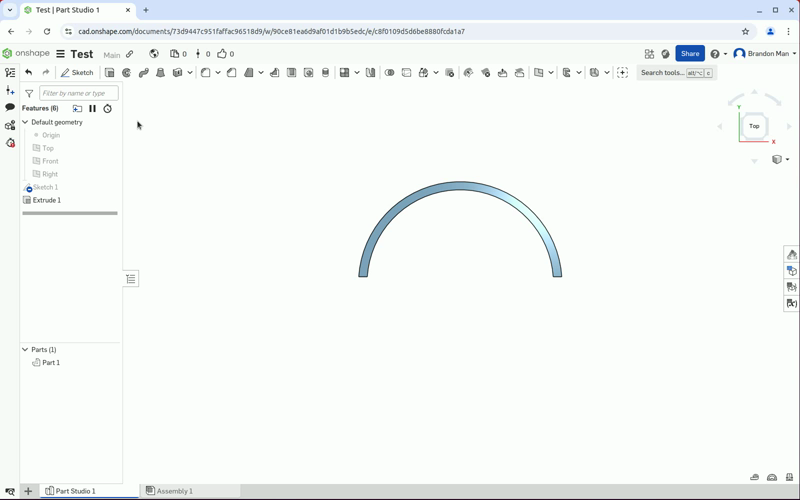
mouse_move(73, 189)
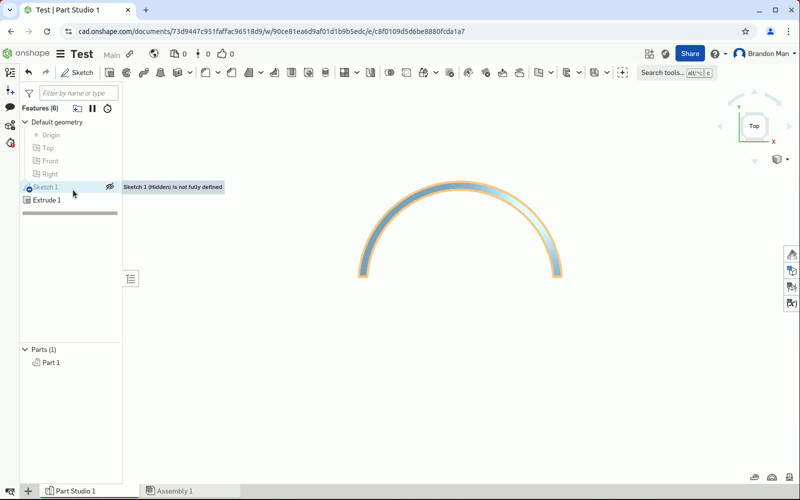
click(73, 189)
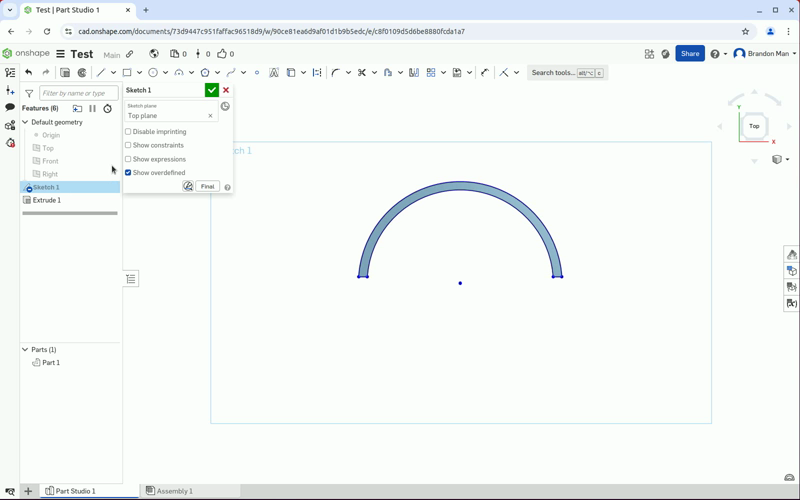
mouse_move(229, 92)
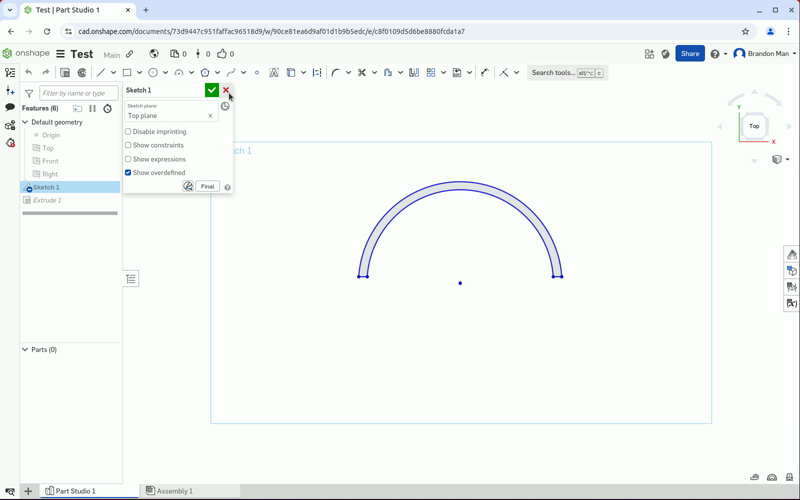
click(229, 92)
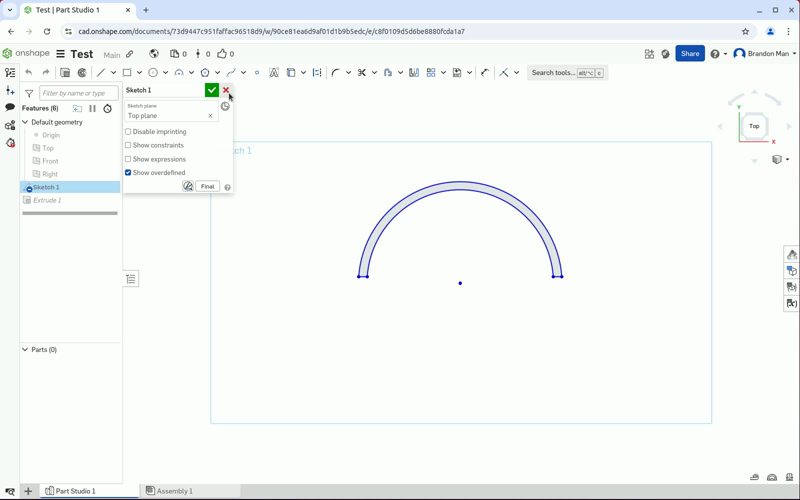
key(shift+s)
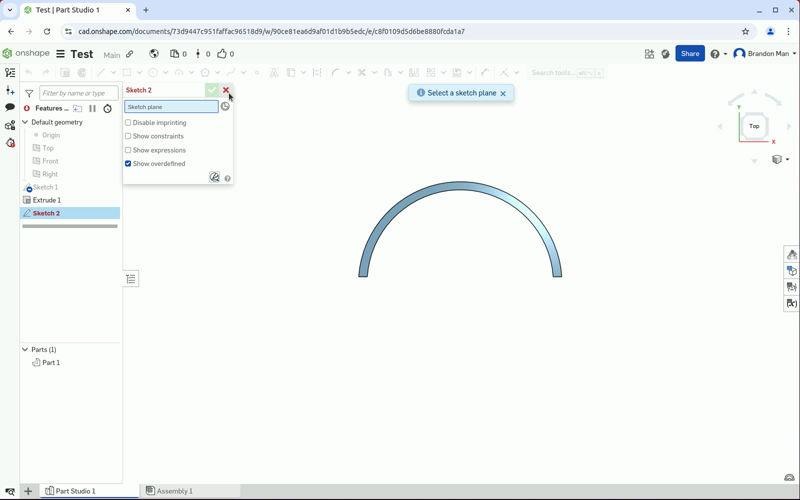
mouse_move(73, 150)
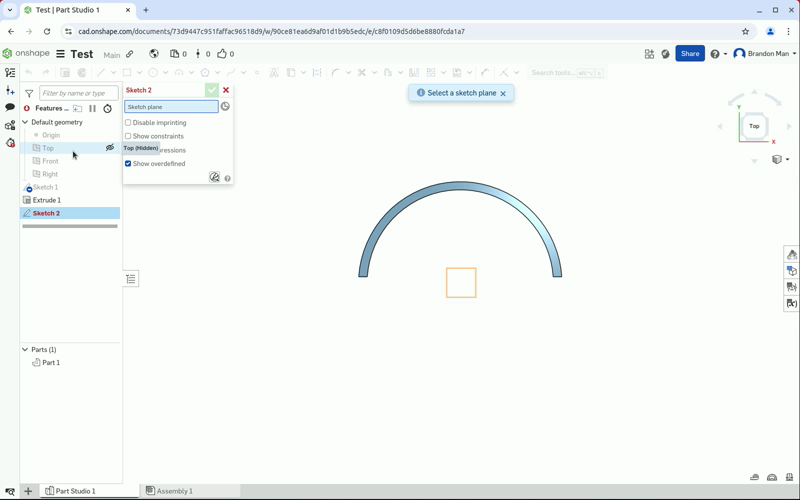
click(73, 150)
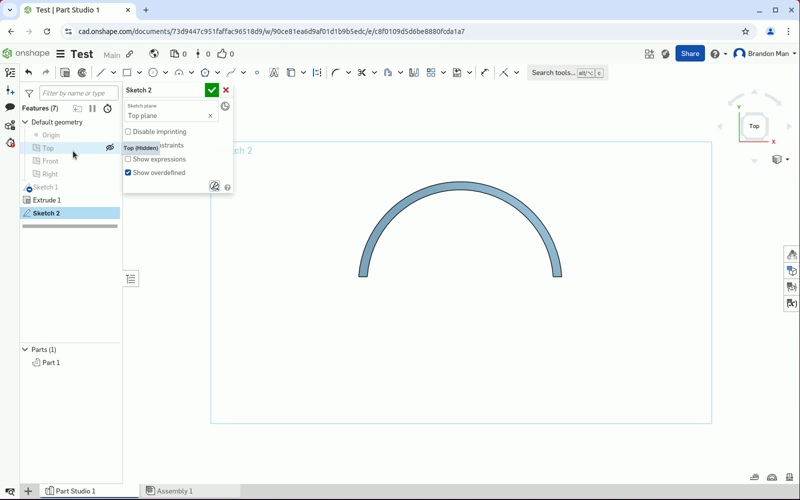
mouse_move(73, 352)
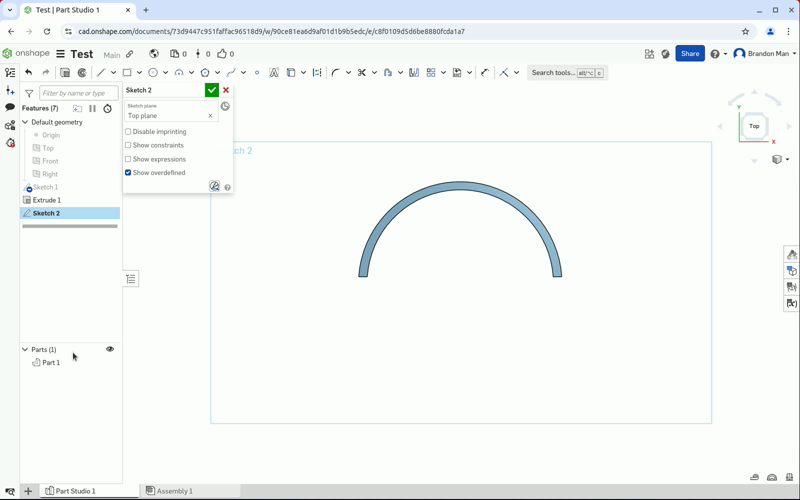
key(y)
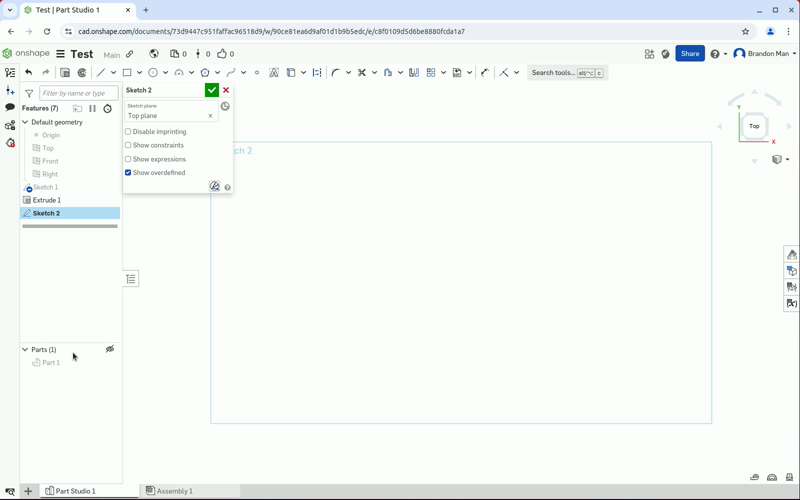
key(a)
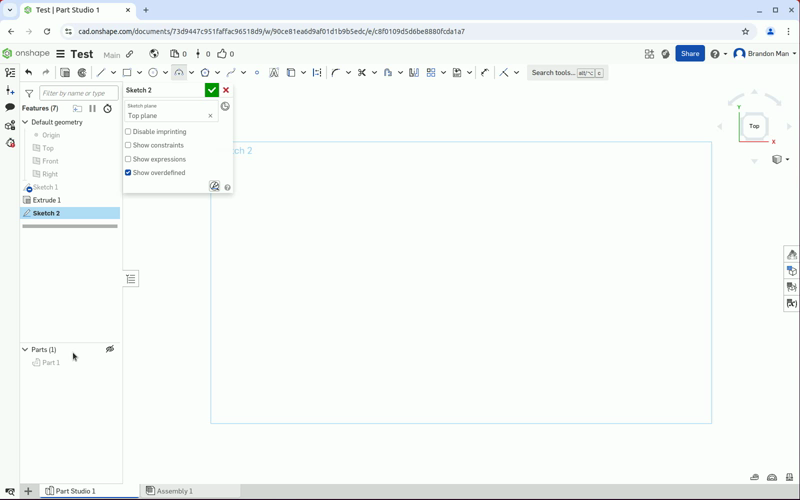
key_down(shift)
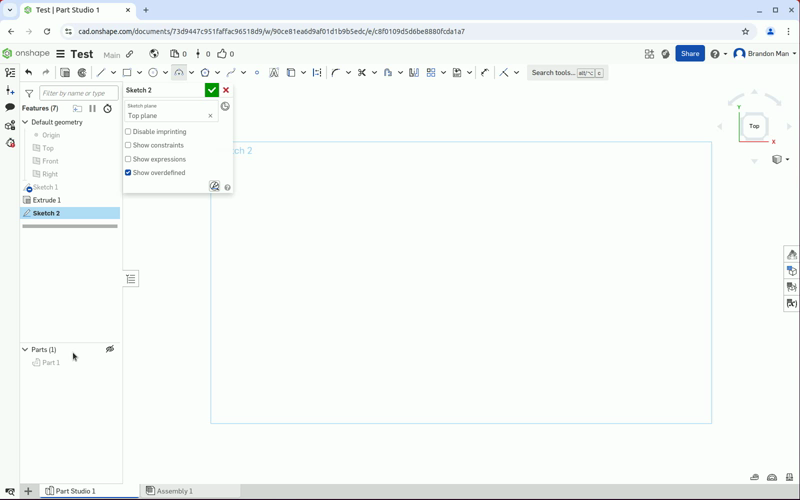
mouse_move(358, 288)
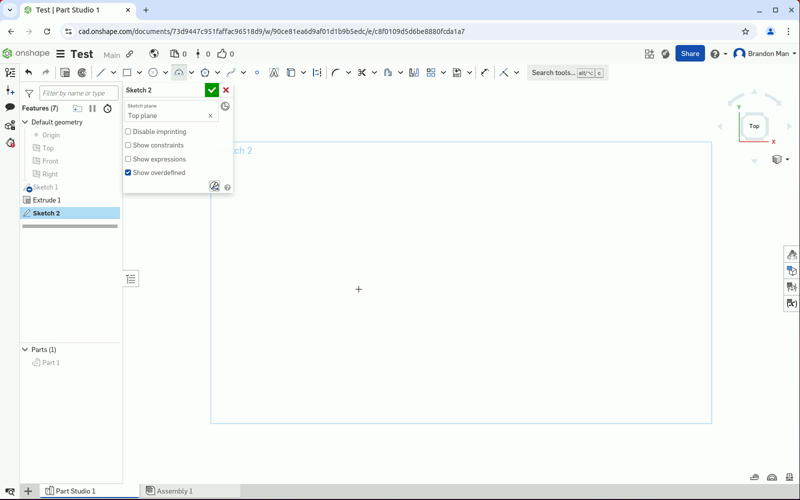
click(358, 288)
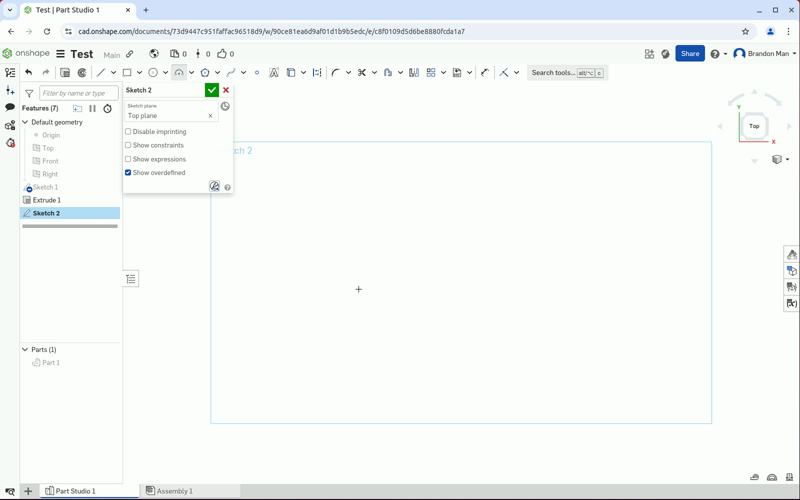
key_up(shift)
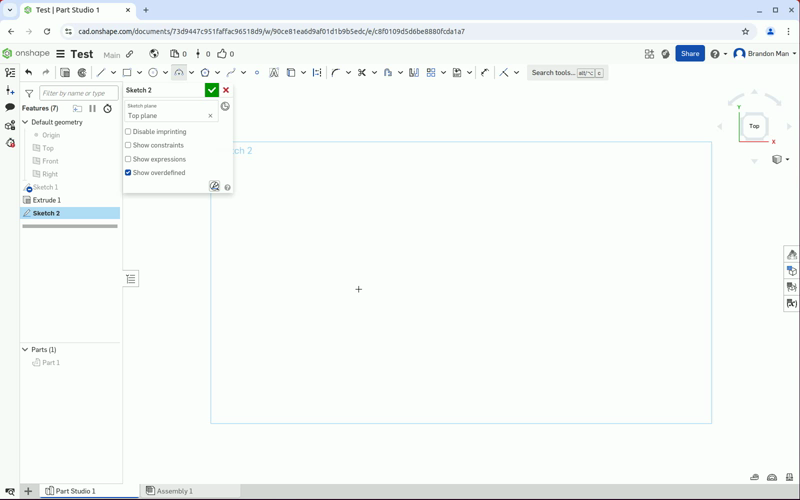
key_down(shift)
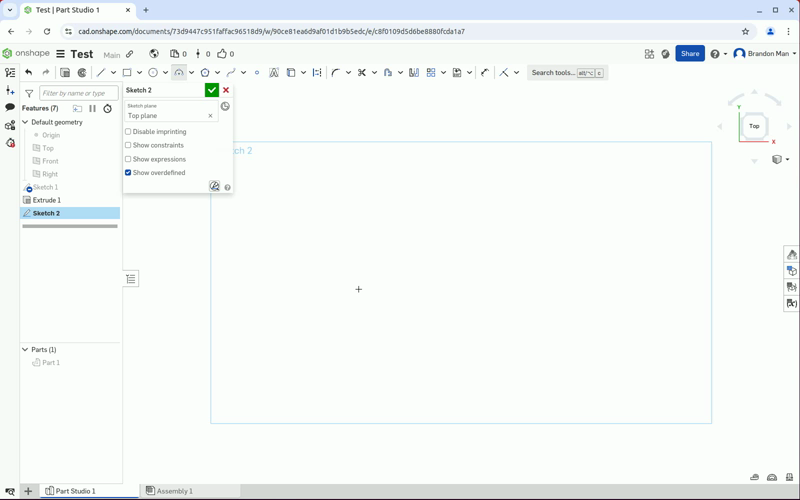
mouse_move(561, 288)
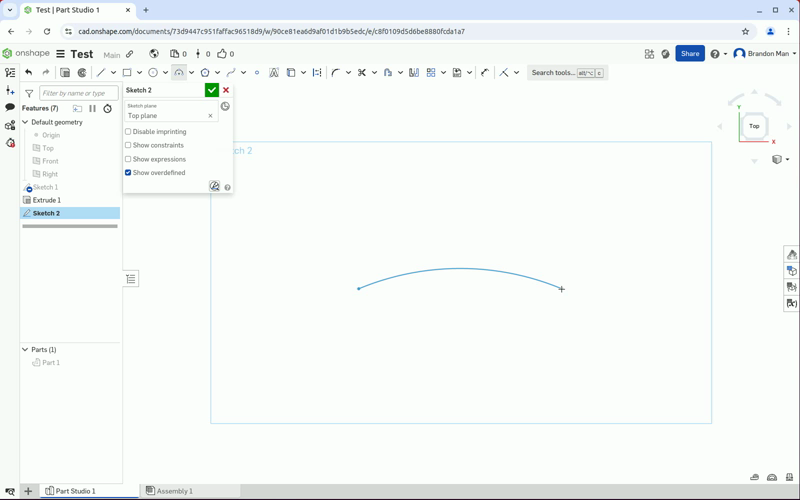
click(561, 288)
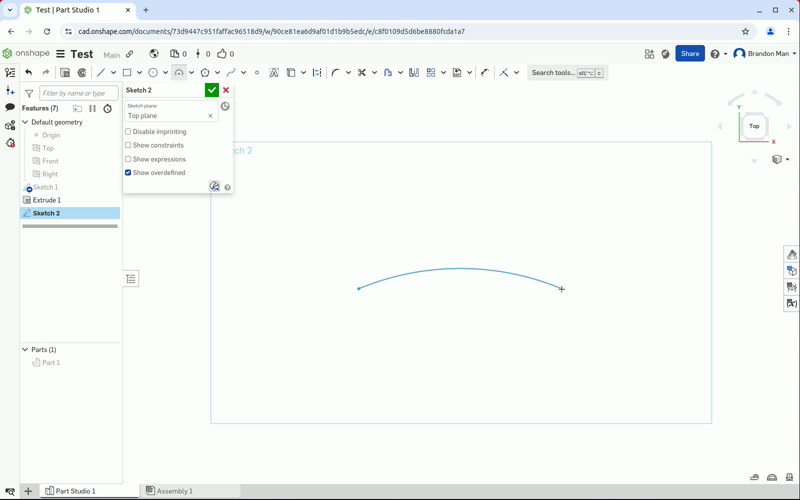
mouse_move(460, 384)
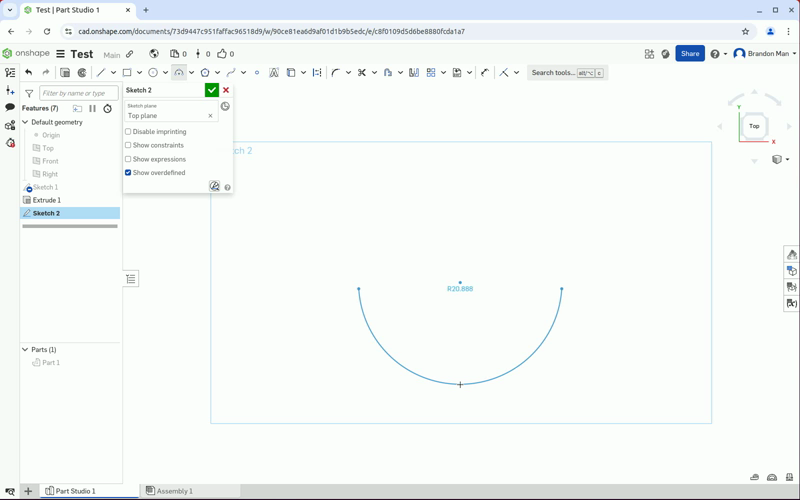
click(460, 384)
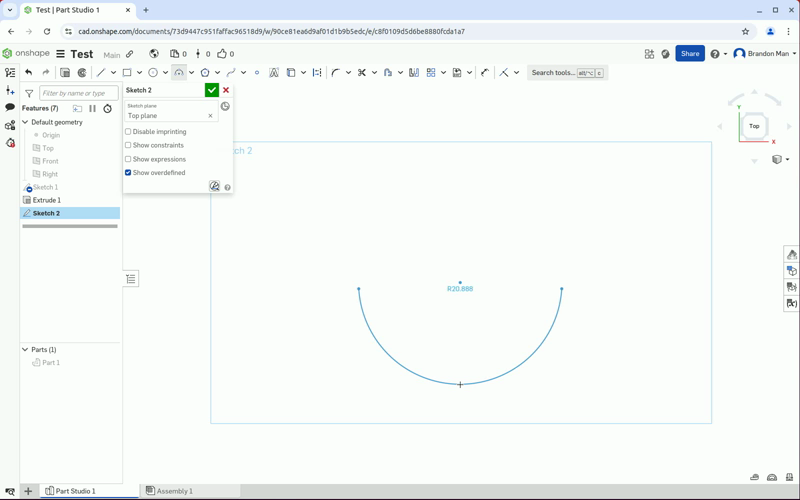
key_up(shift)
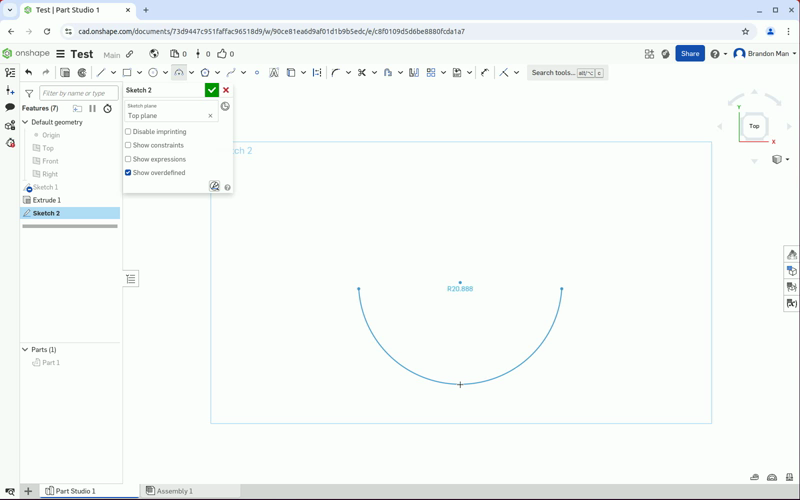
key(esc)
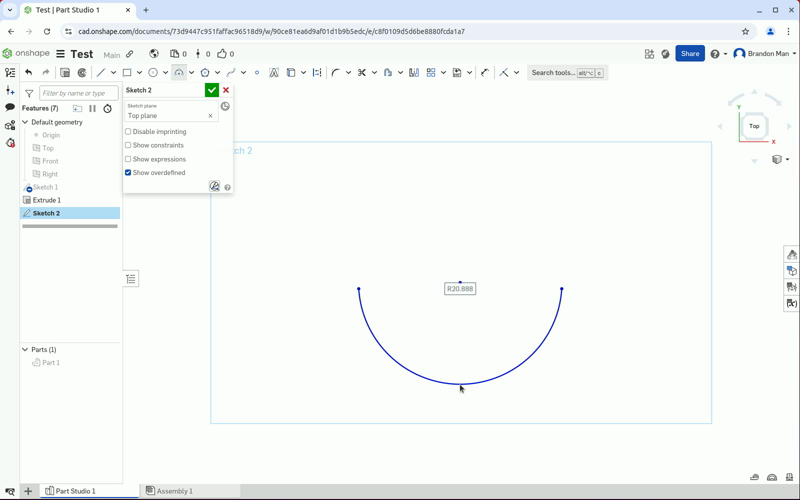
key(l)
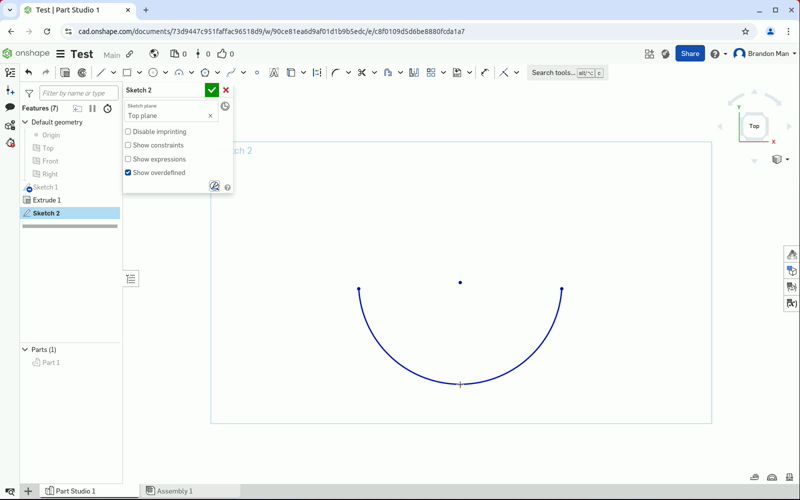
mouse_move(561, 288)
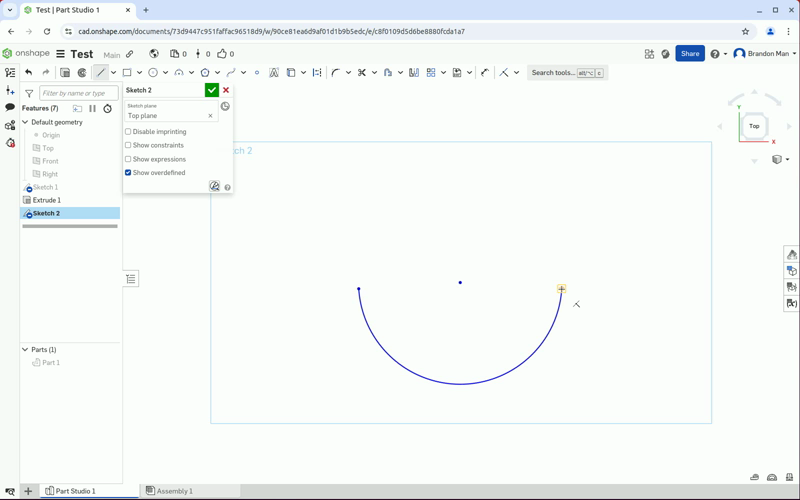
click(561, 288)
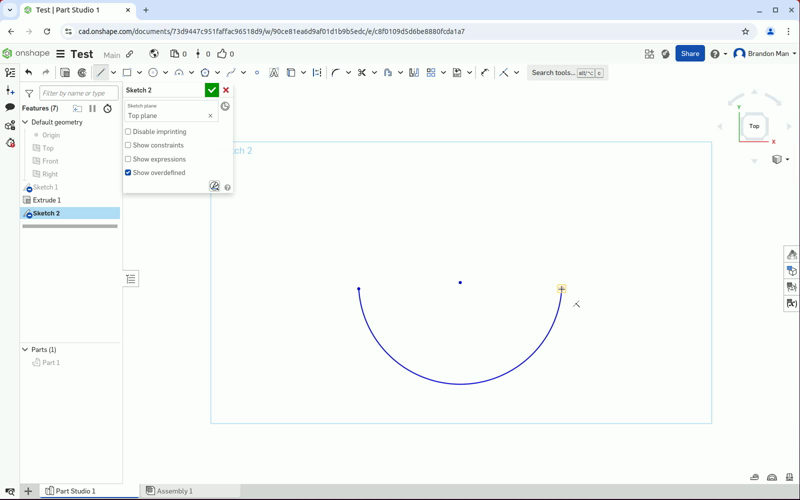
key_down(shift)
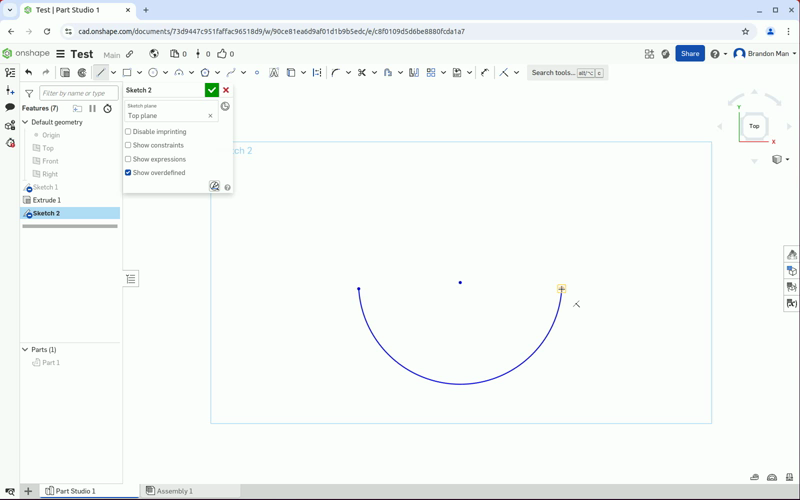
mouse_move(589, 288)
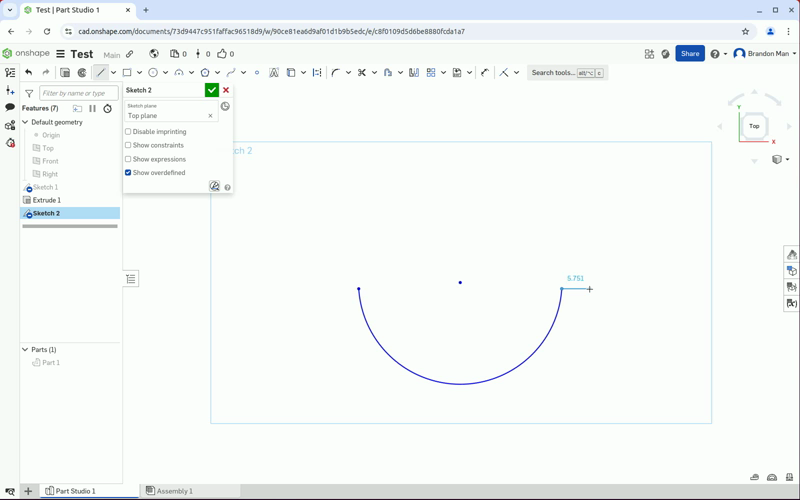
mouse_move(553, 288)
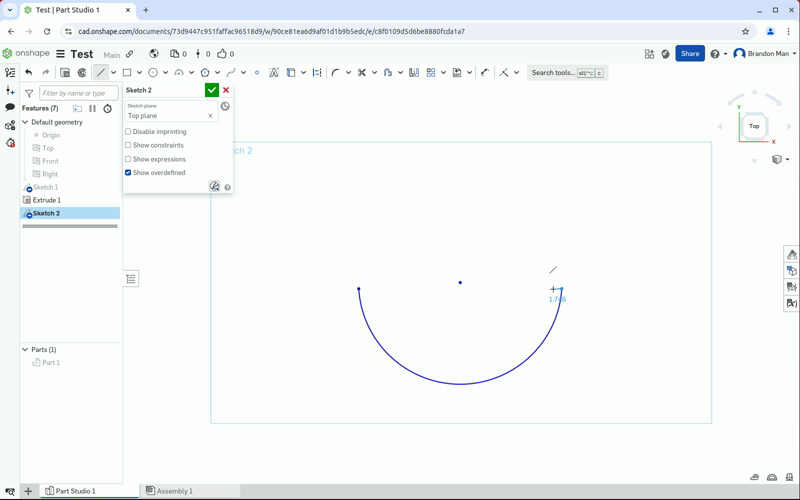
click(553, 288)
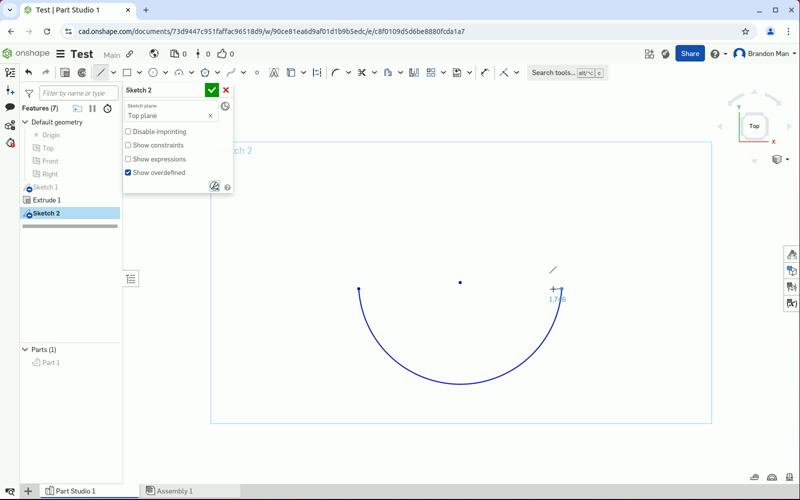
key_up(shift)
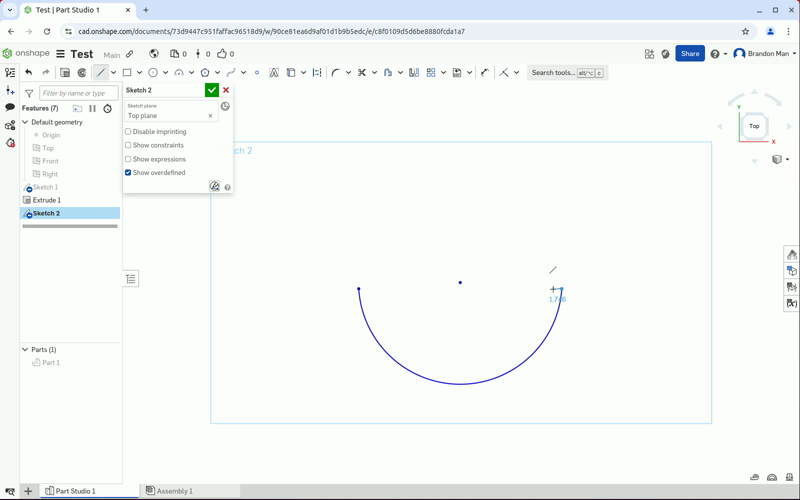
key(esc)
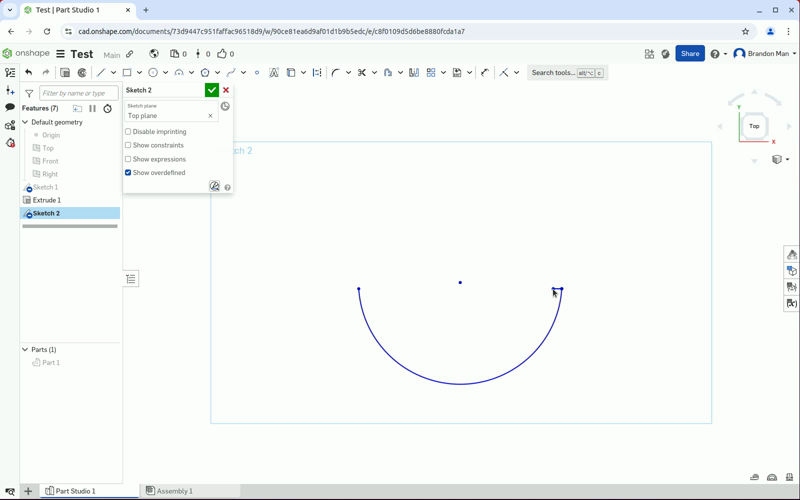
key(a)
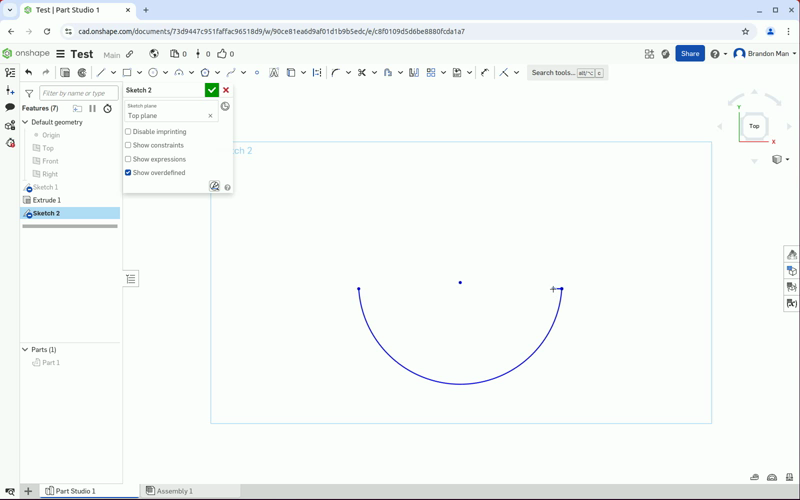
mouse_move(553, 288)
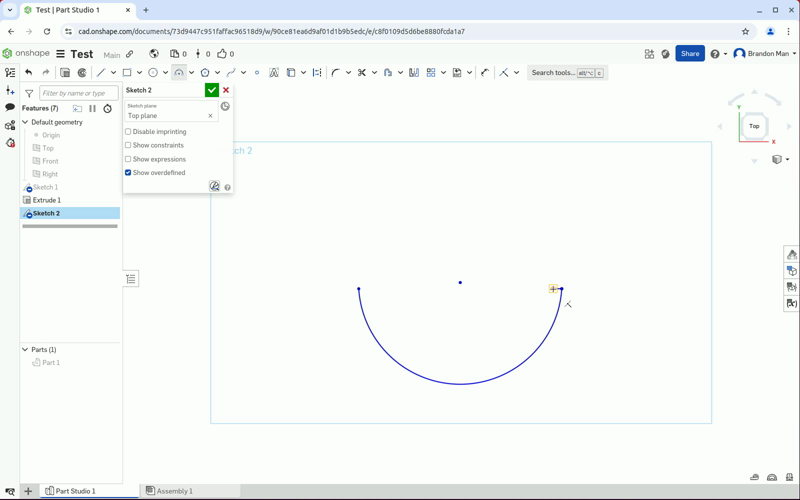
click(553, 288)
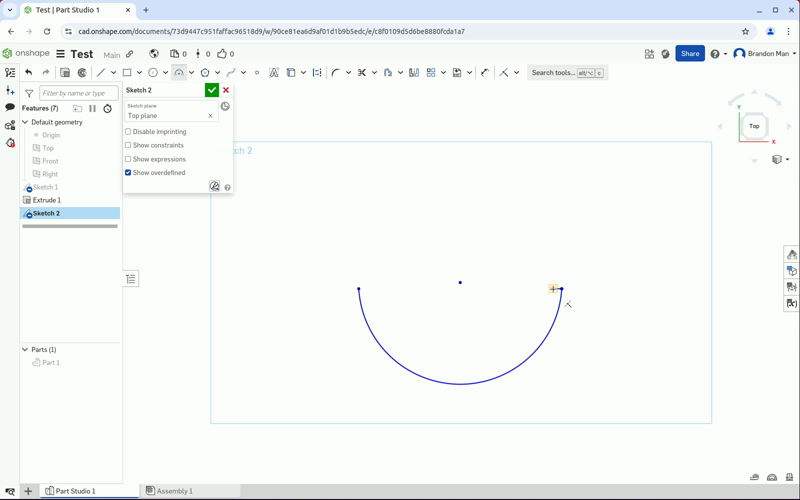
key_down(shift)
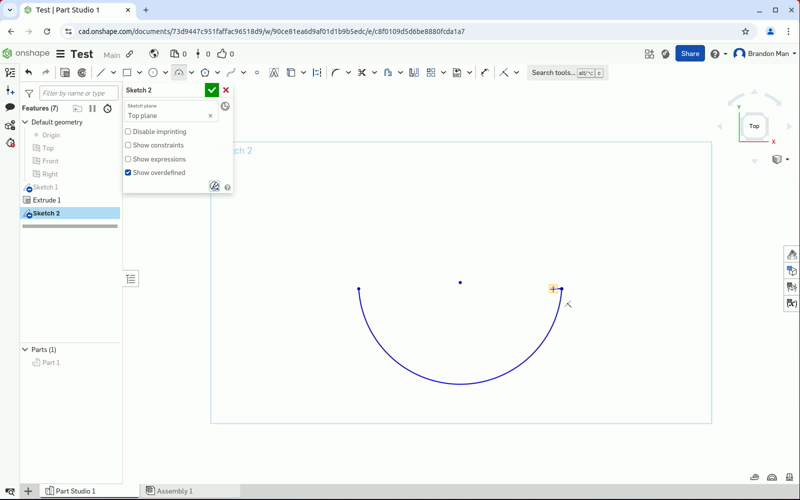
mouse_move(367, 288)
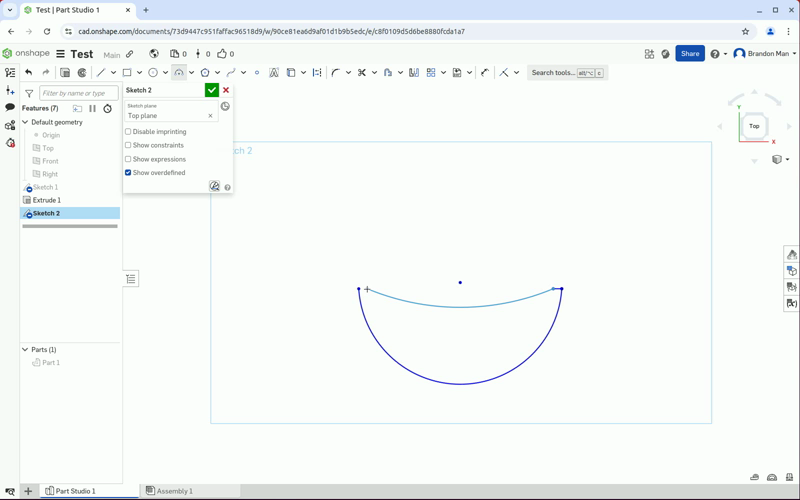
click(367, 288)
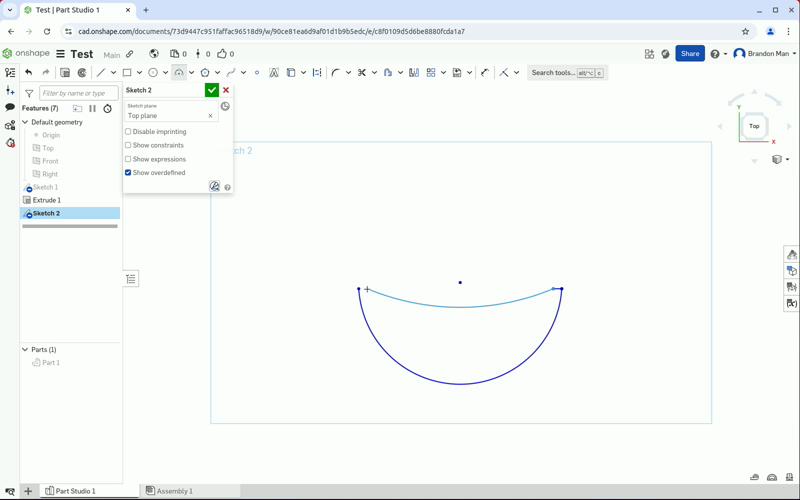
mouse_move(460, 376)
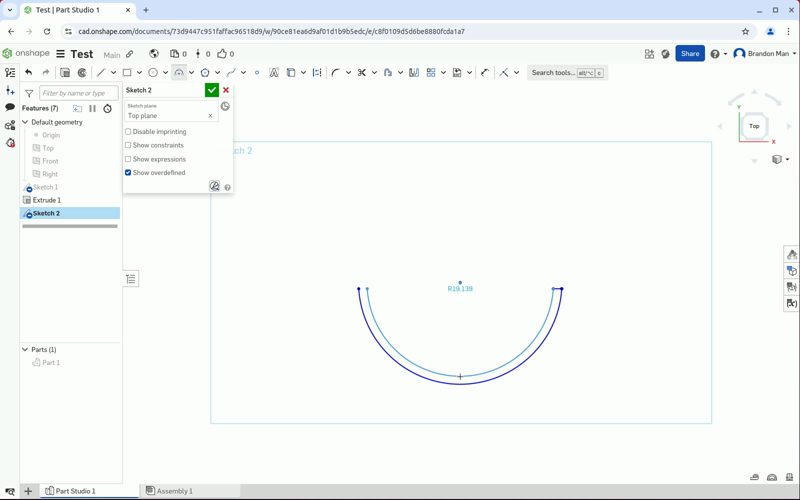
click(460, 376)
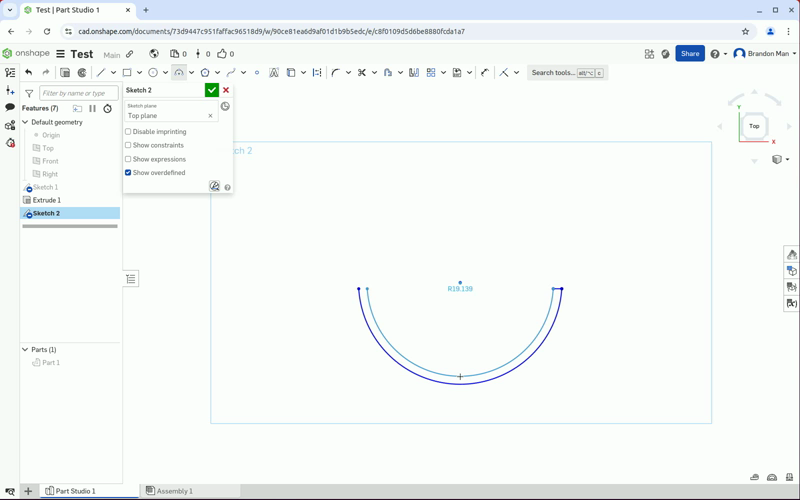
key_up(shift)
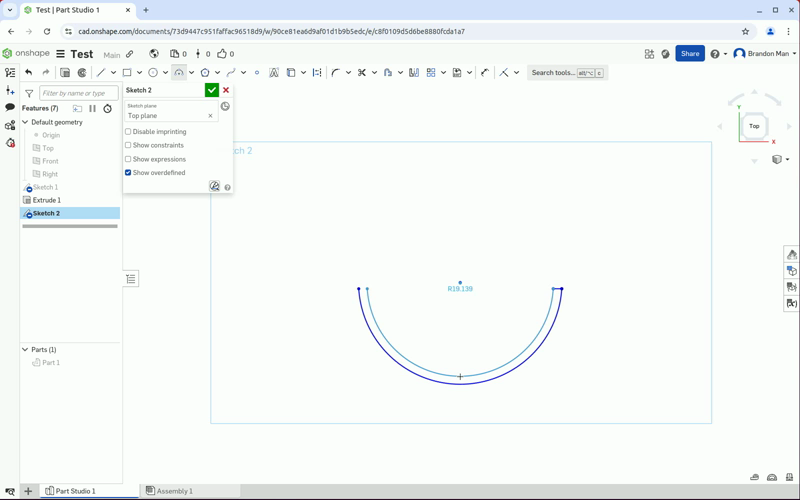
key(esc)
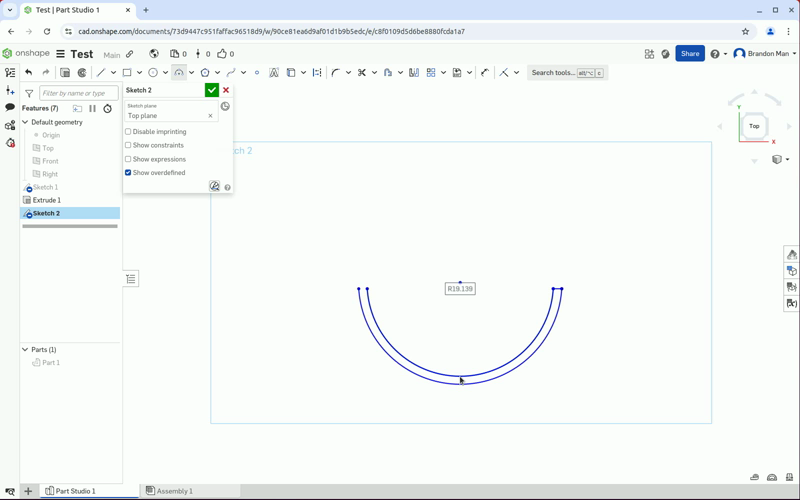
key(l)
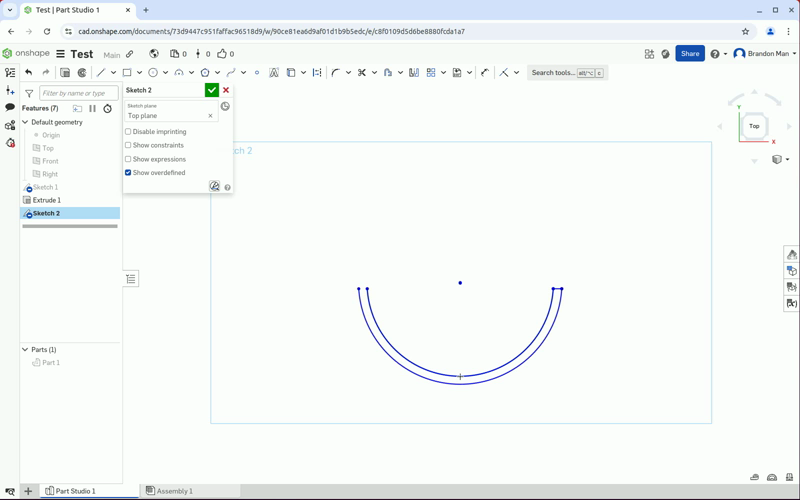
mouse_move(367, 288)
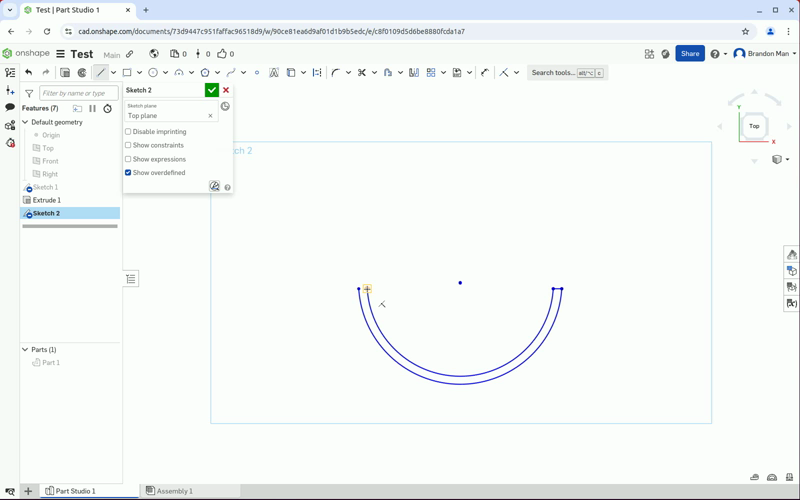
click(367, 288)
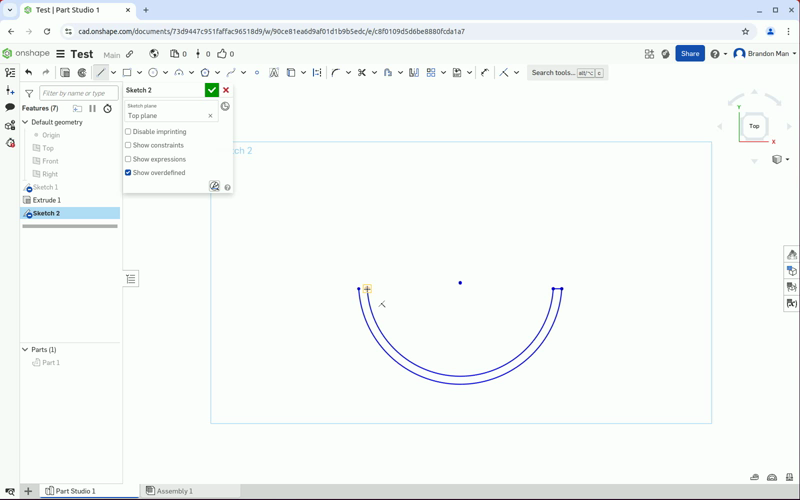
mouse_move(397, 288)
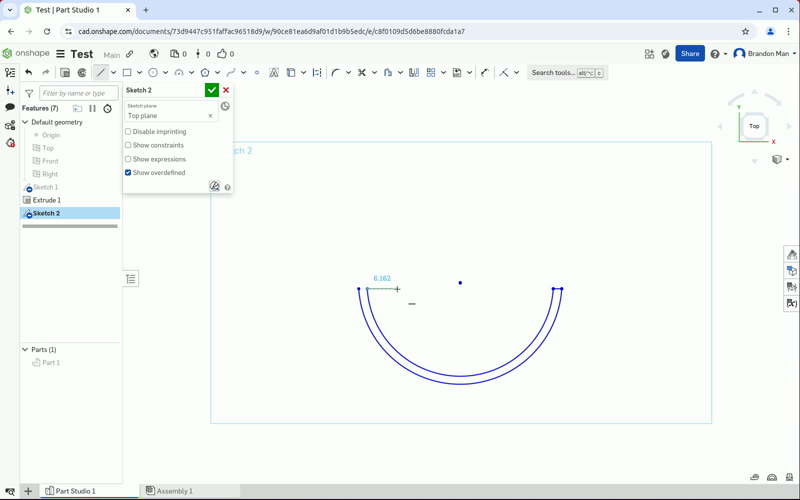
key_down(shift)
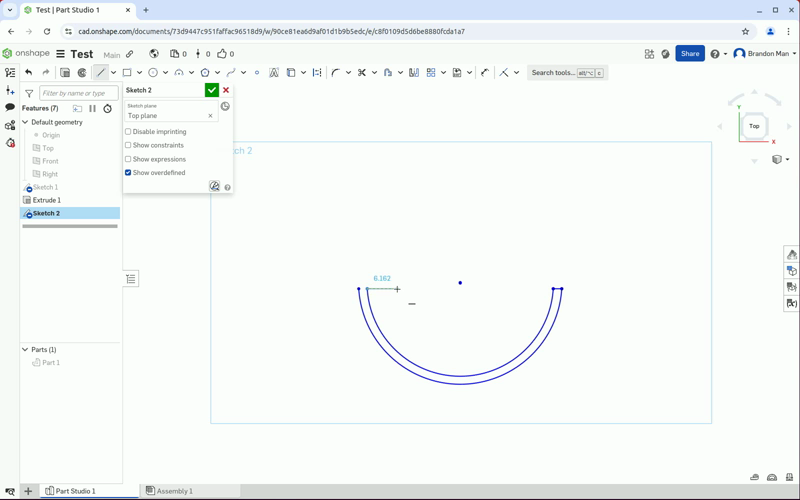
mouse_move(358, 288)
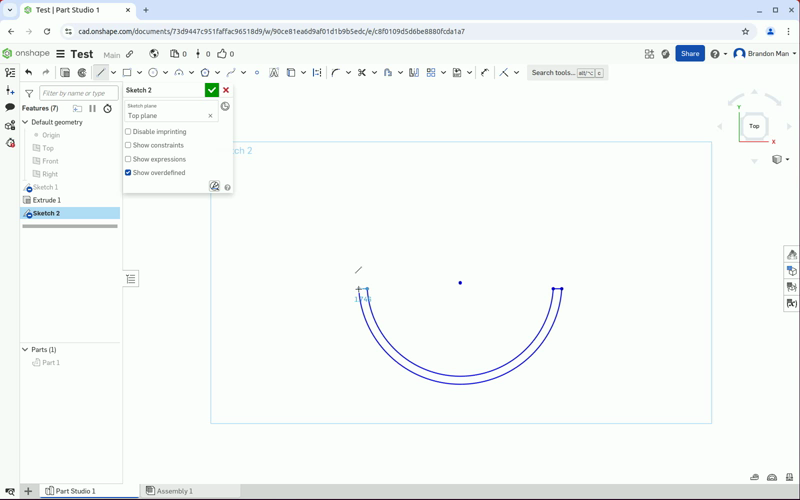
key_up(shift)
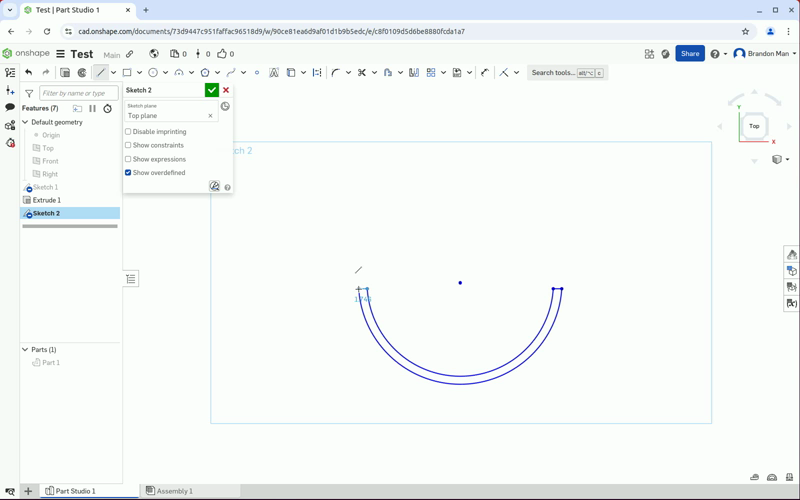
click(358, 288)
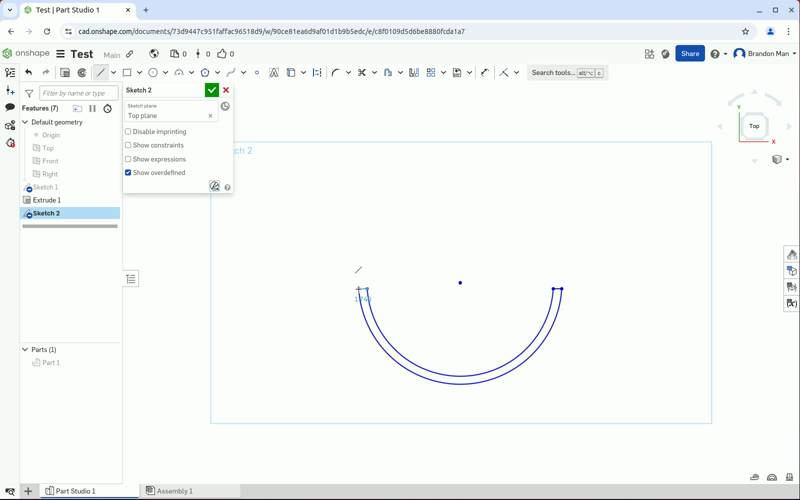
key(esc)
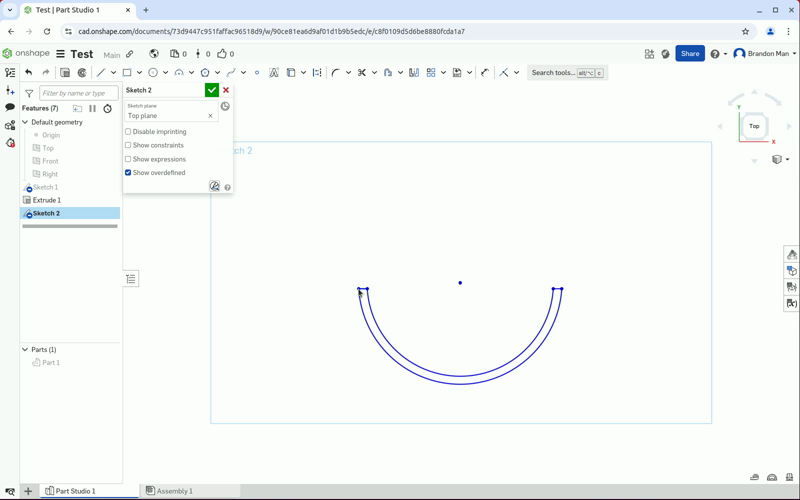
mouse_move(553, 317)
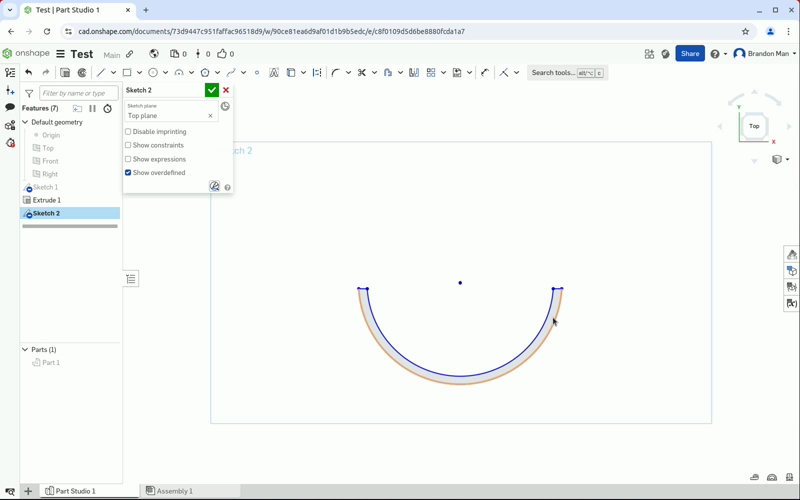
click(553, 317)
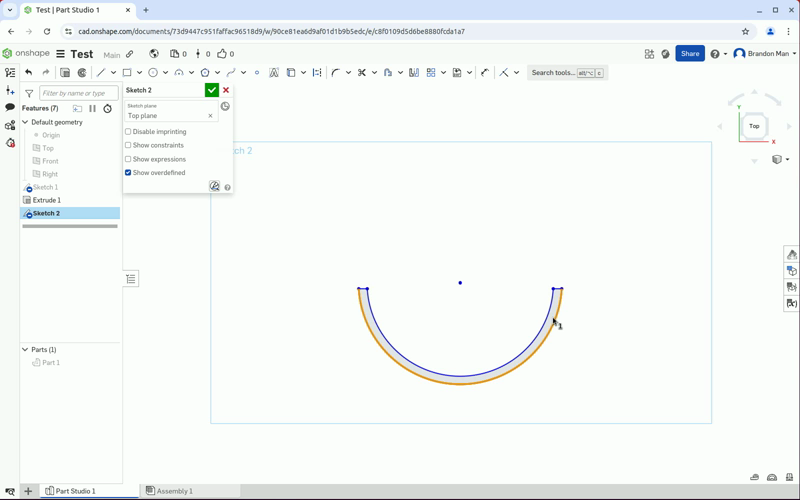
mouse_move(73, 352)
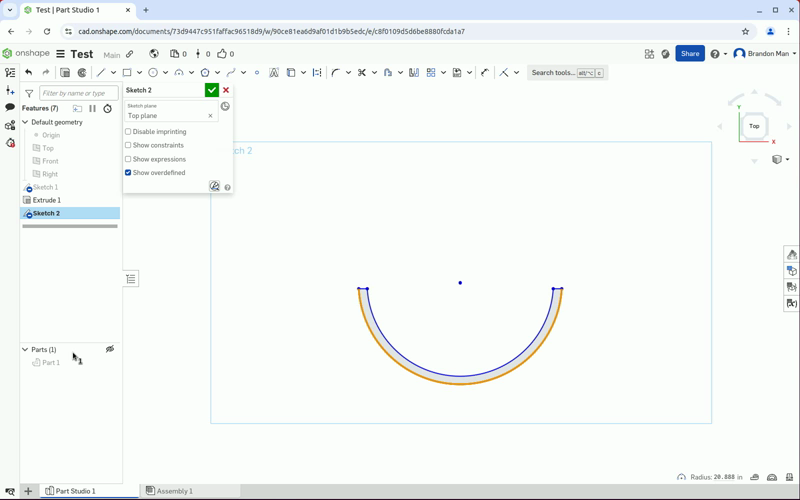
key(shift+y)
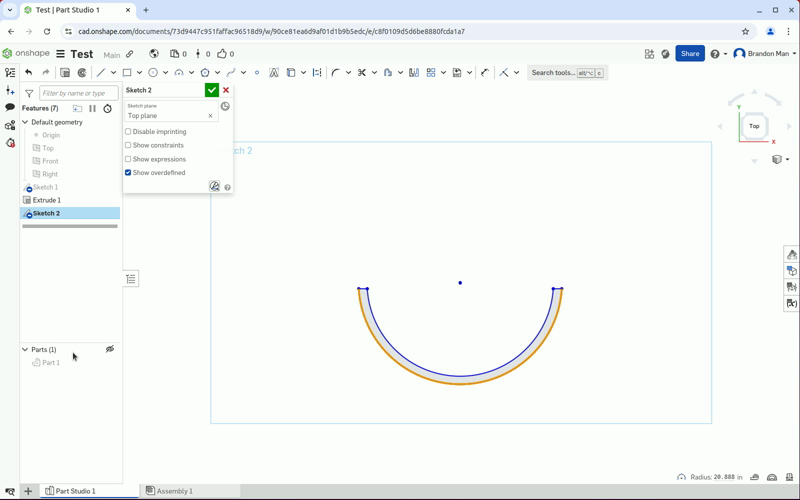
key(shift+e)
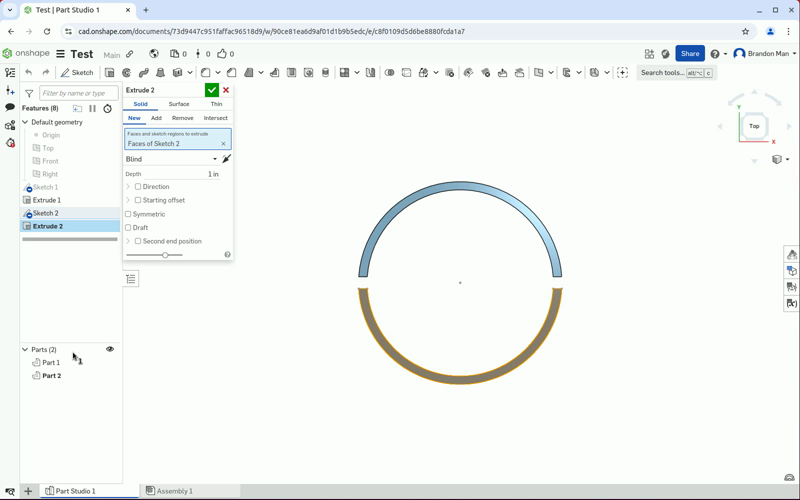
mouse_move(143, 106)
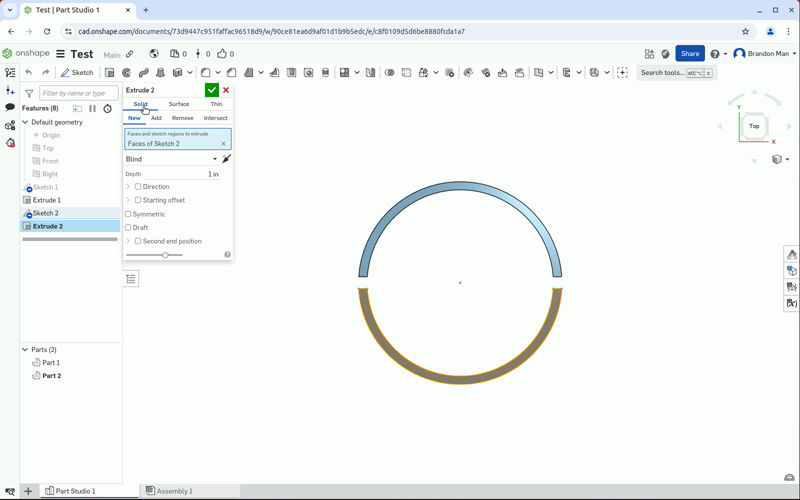
click(143, 106)
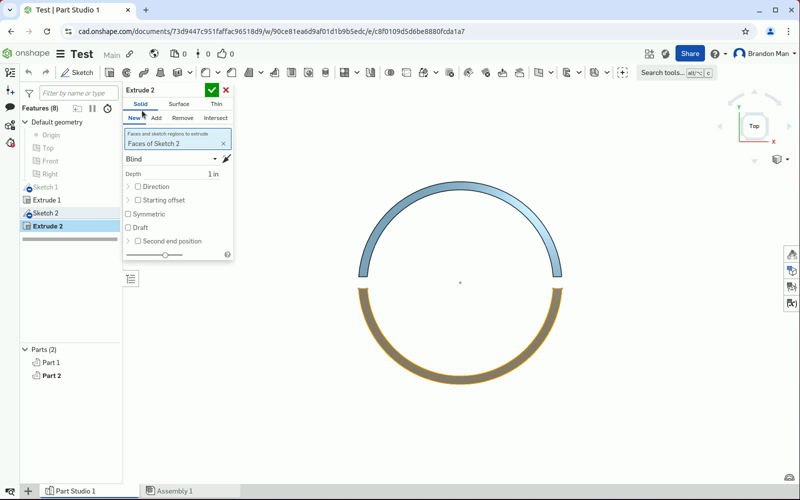
mouse_move(137, 120)
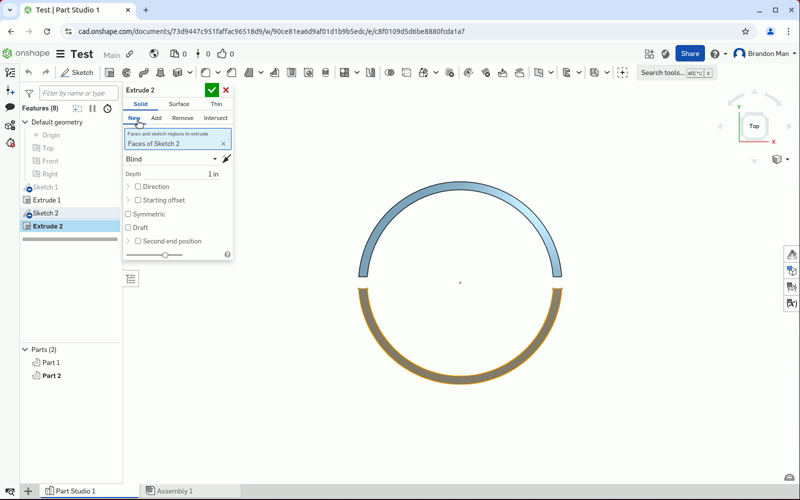
click(137, 120)
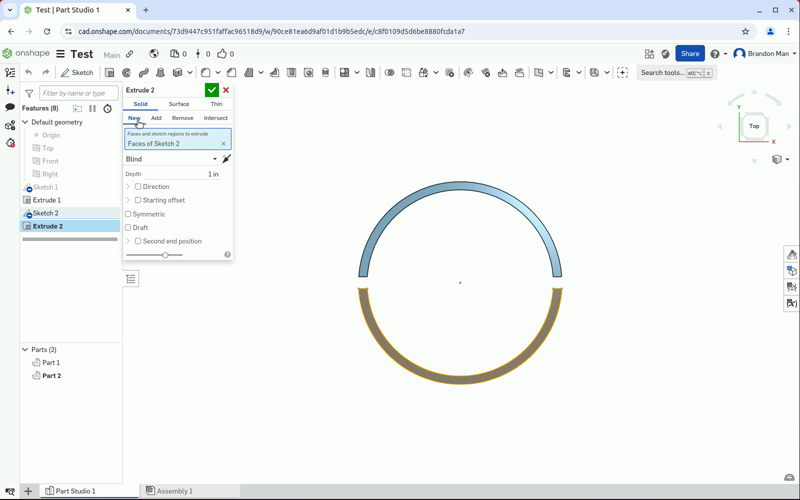
key(tab, 4)
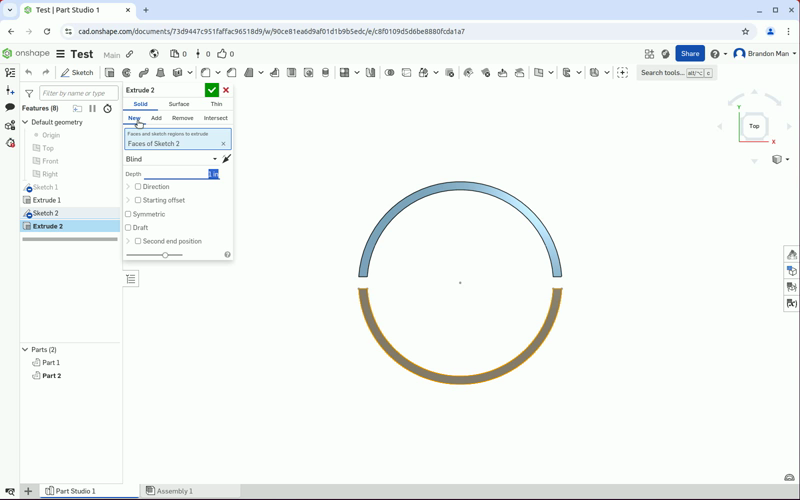
text(2.407)
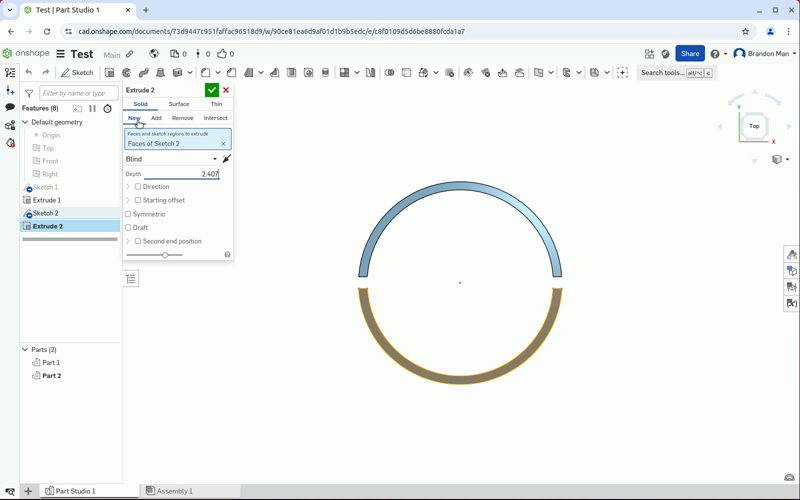
key(enter)
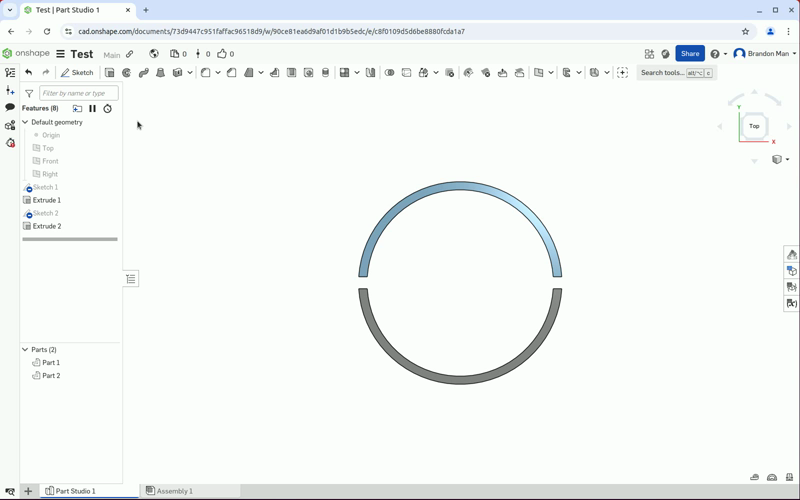
key(shift+h)
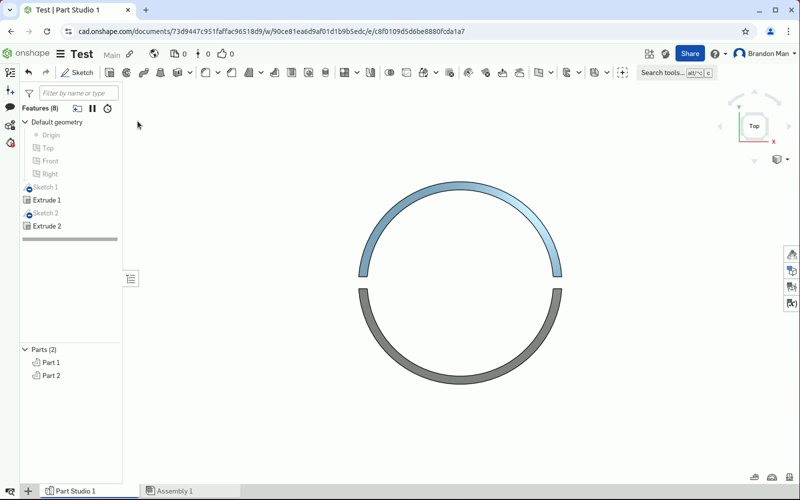
key(shift+h)
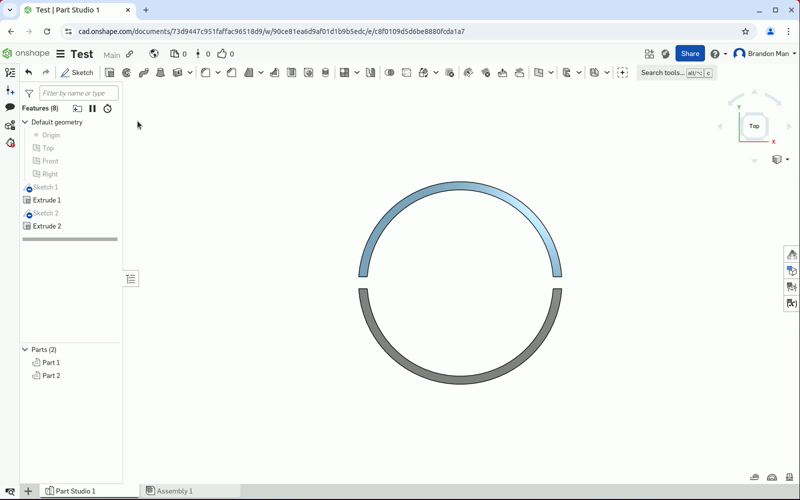
mouse_move(73, 189)
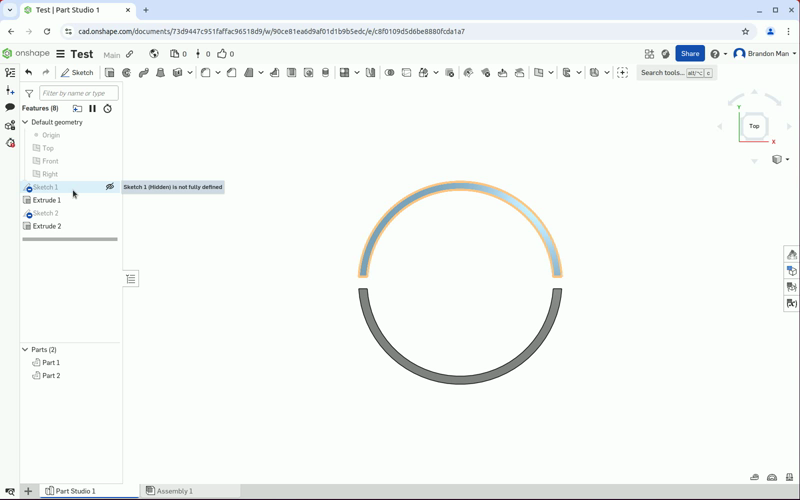
click(73, 189)
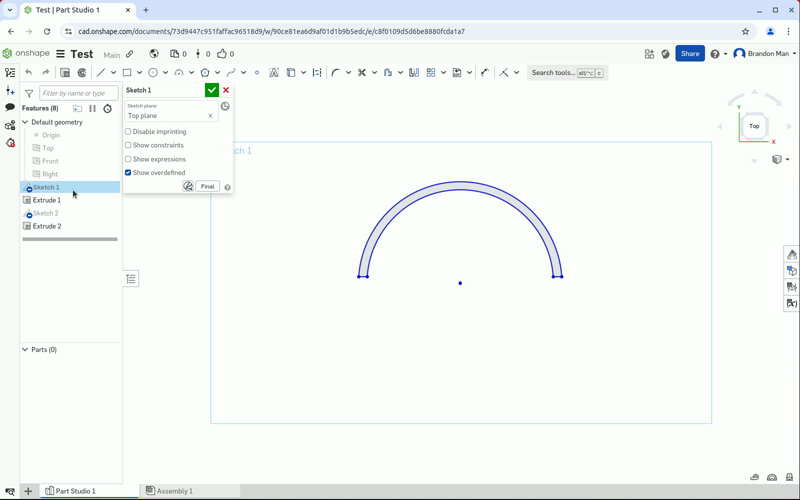
mouse_move(229, 92)
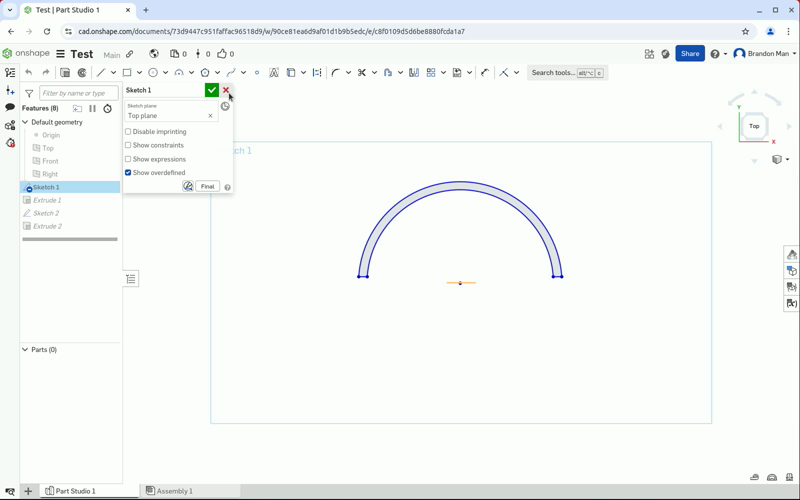
click(229, 92)
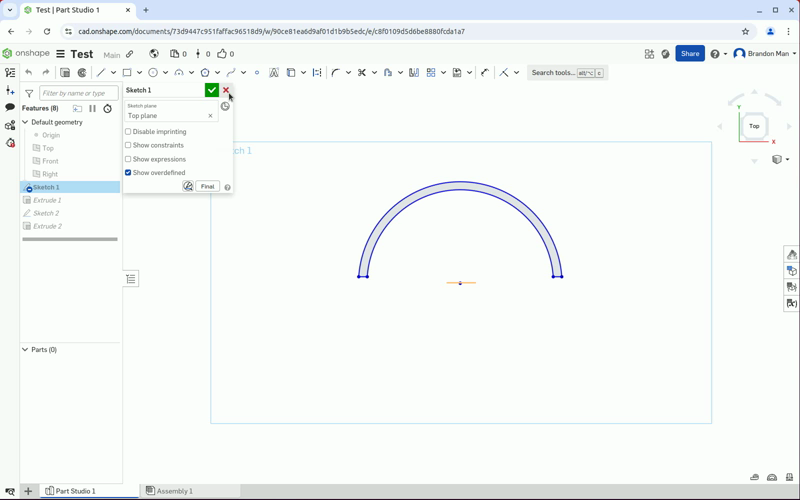
key(shift+s)
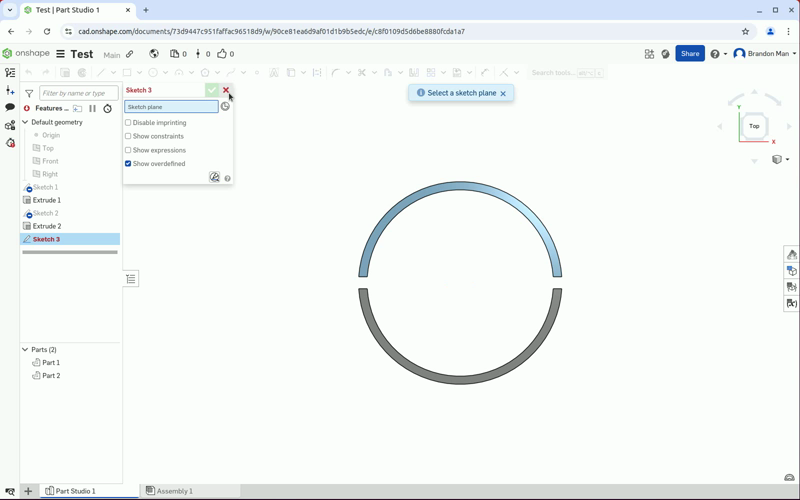
mouse_move(73, 150)
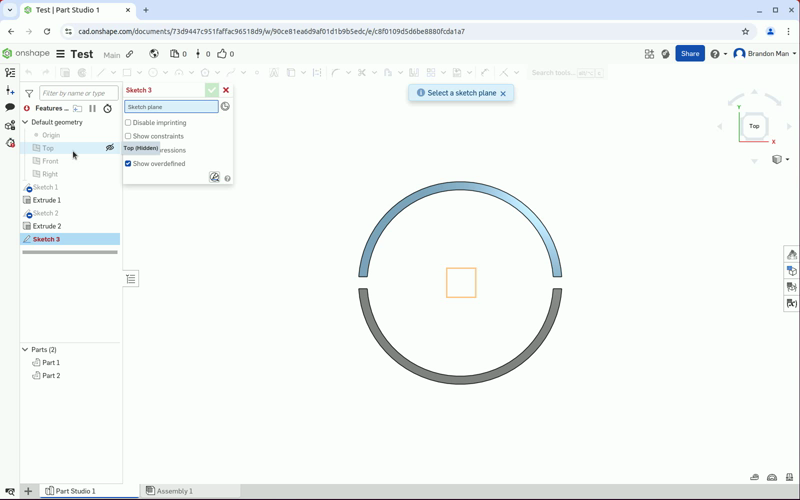
click(73, 150)
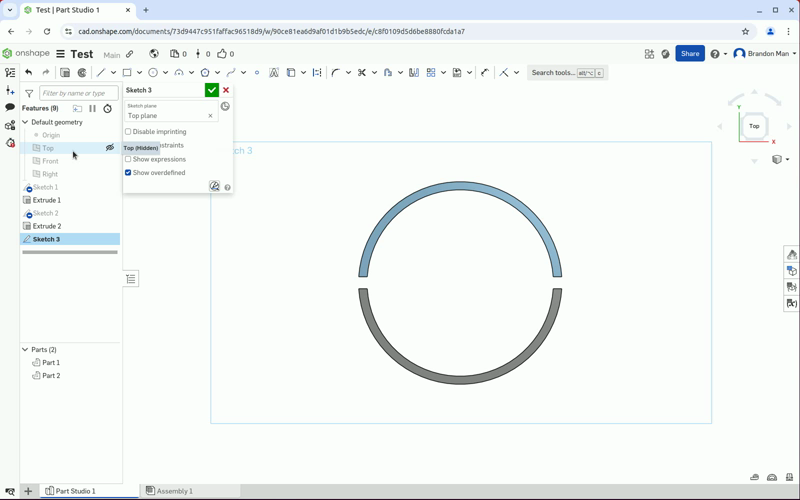
mouse_move(73, 352)
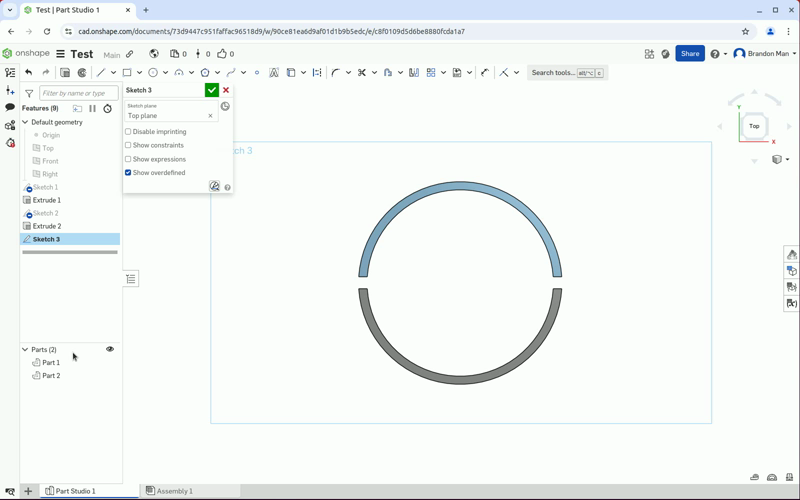
key(y)
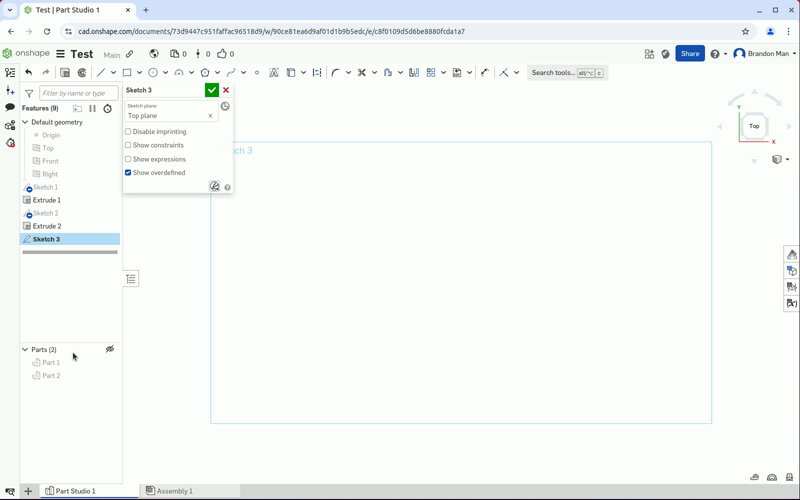
key(l)
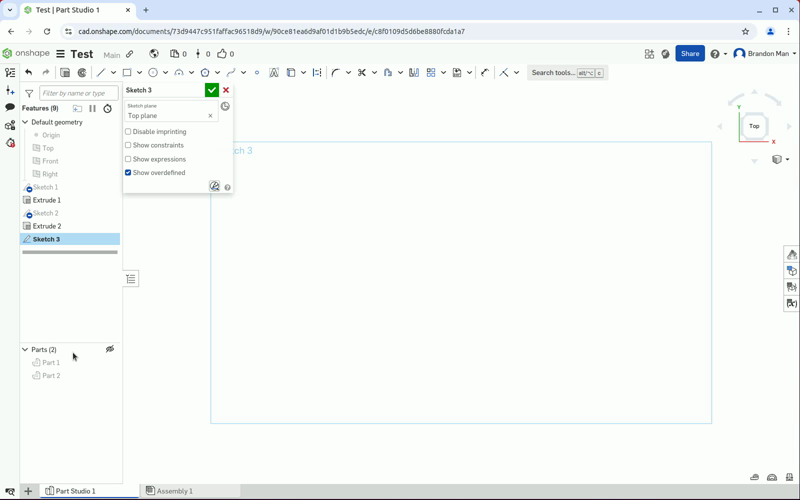
key_down(shift)
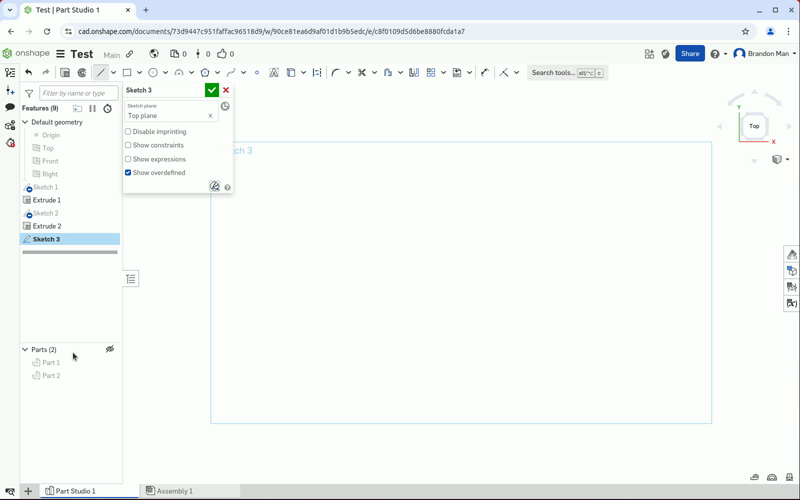
mouse_move(358, 288)
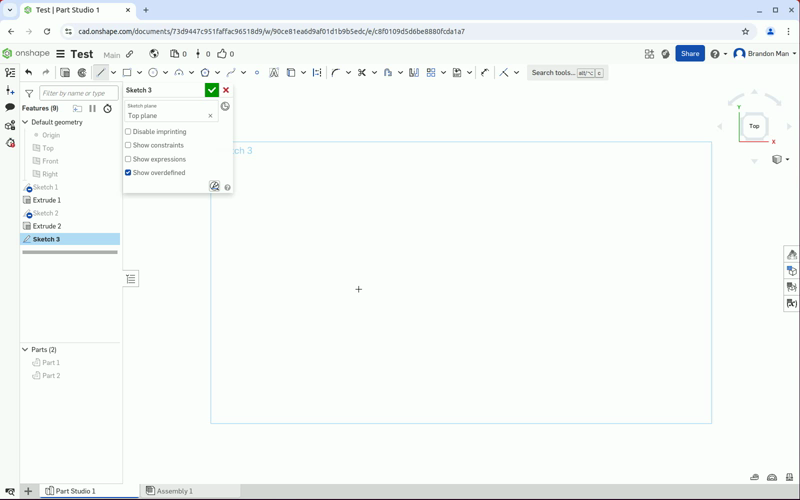
click(358, 288)
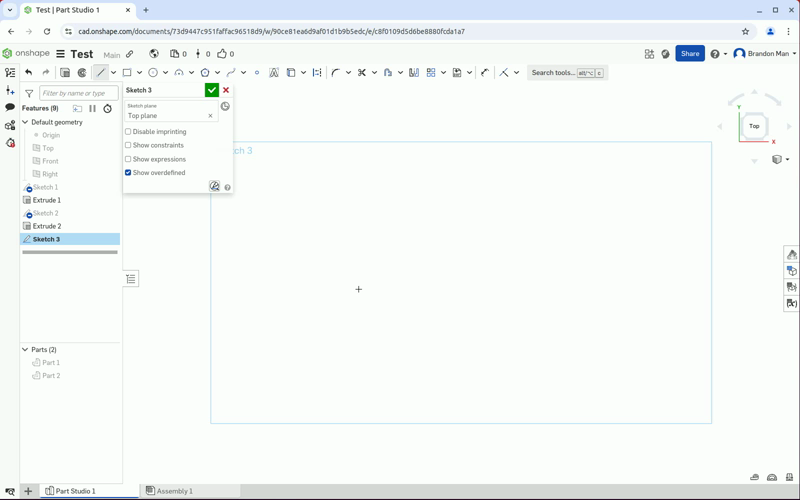
key_up(shift)
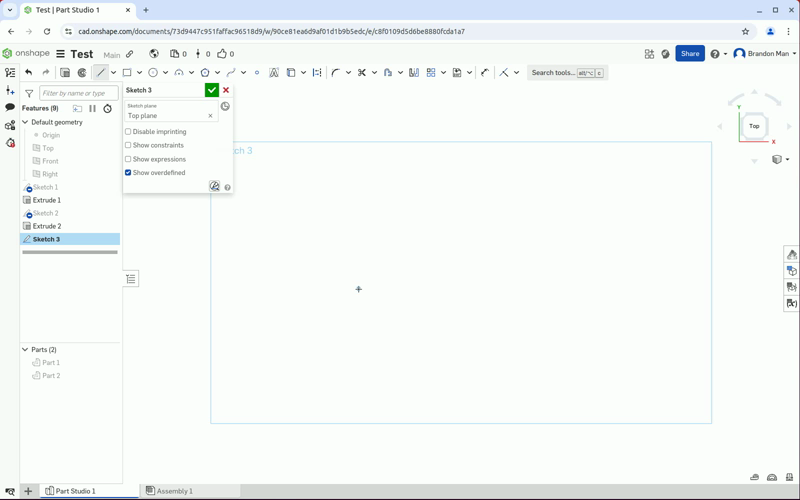
key_down(shift)
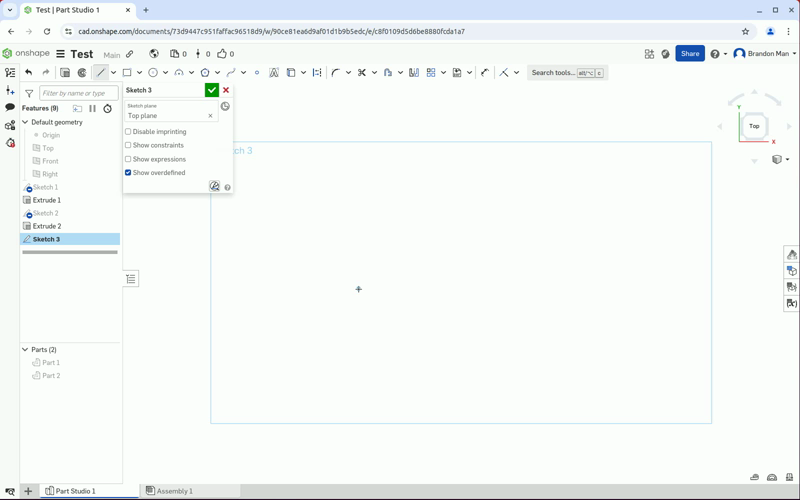
mouse_move(388, 288)
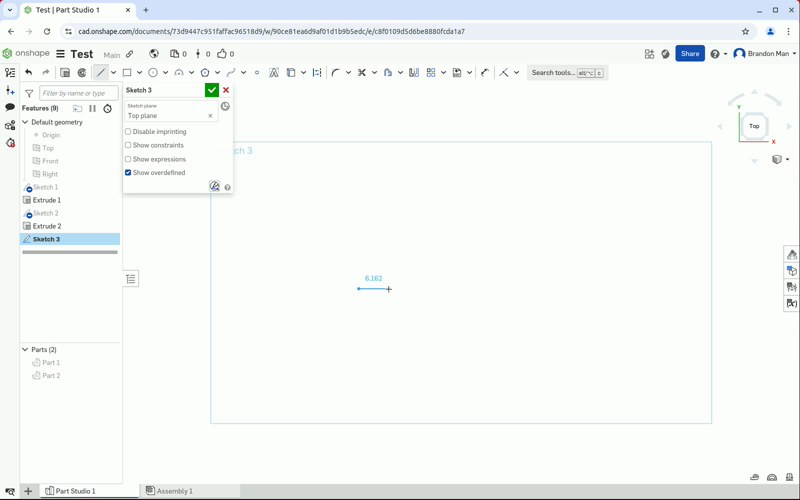
mouse_move(367, 288)
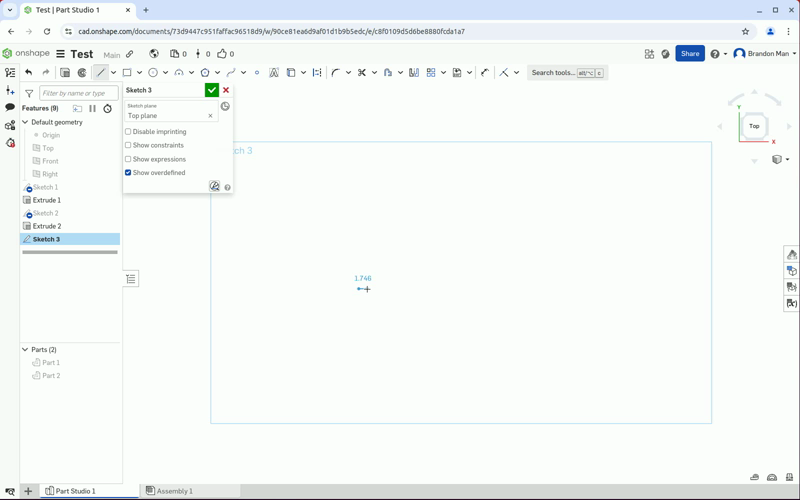
click(367, 288)
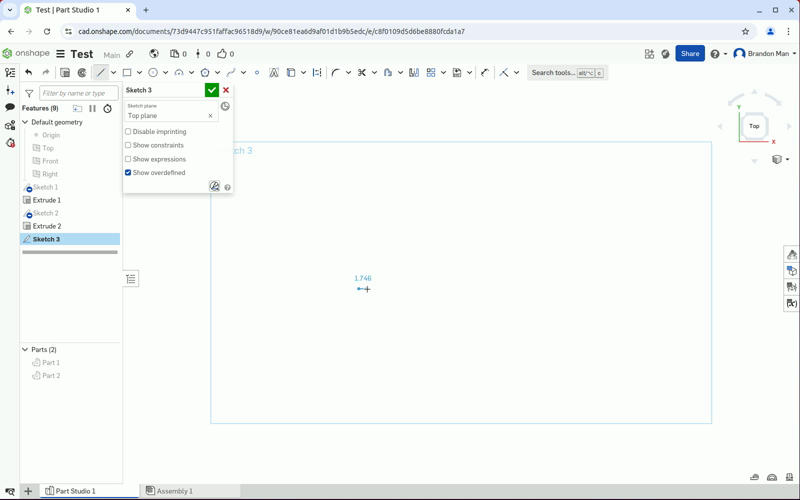
key_up(shift)
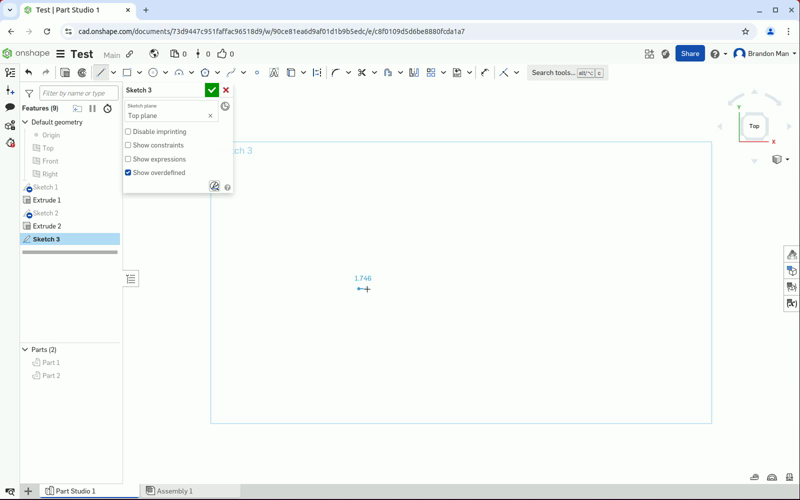
key(esc)
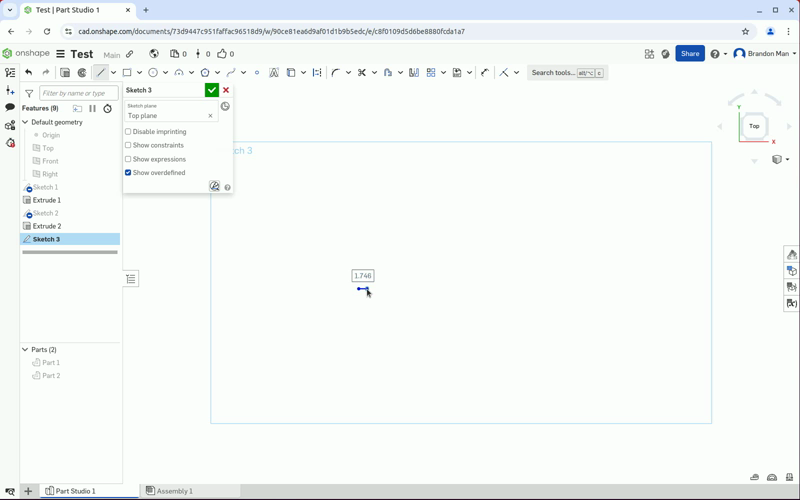
key(a)
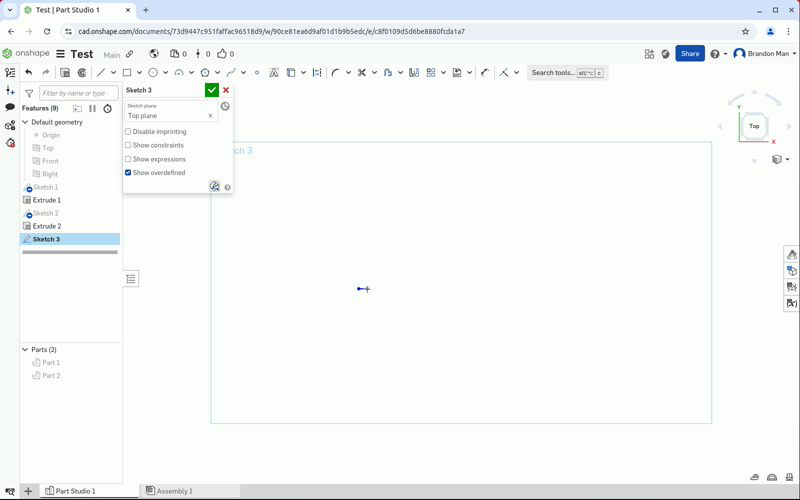
mouse_move(367, 288)
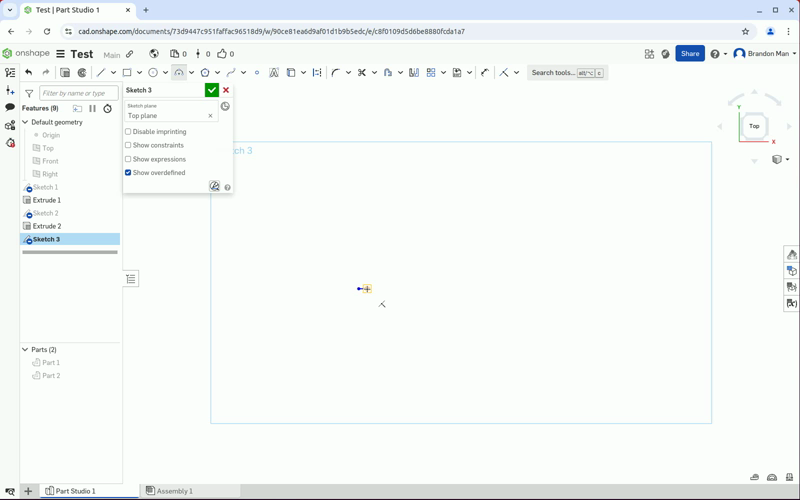
click(367, 288)
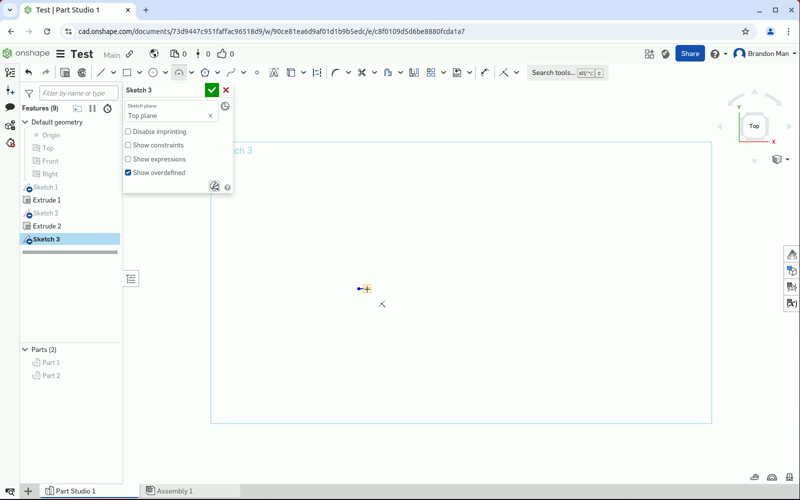
key_down(shift)
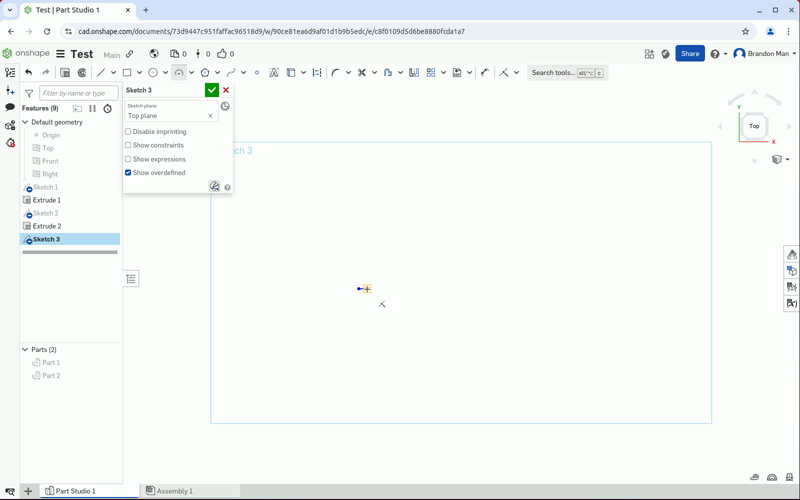
mouse_move(367, 276)
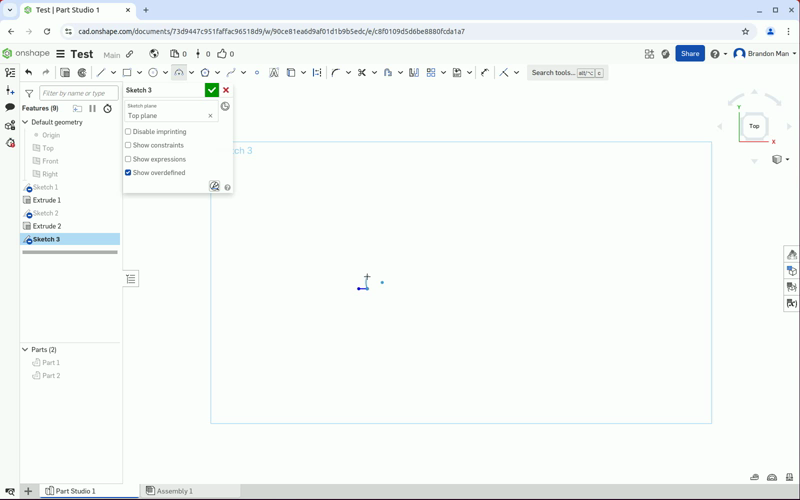
click(367, 276)
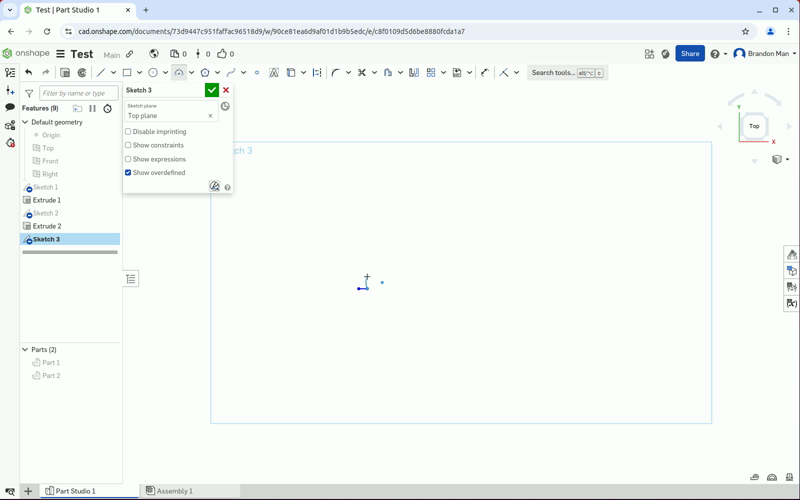
mouse_move(366, 282)
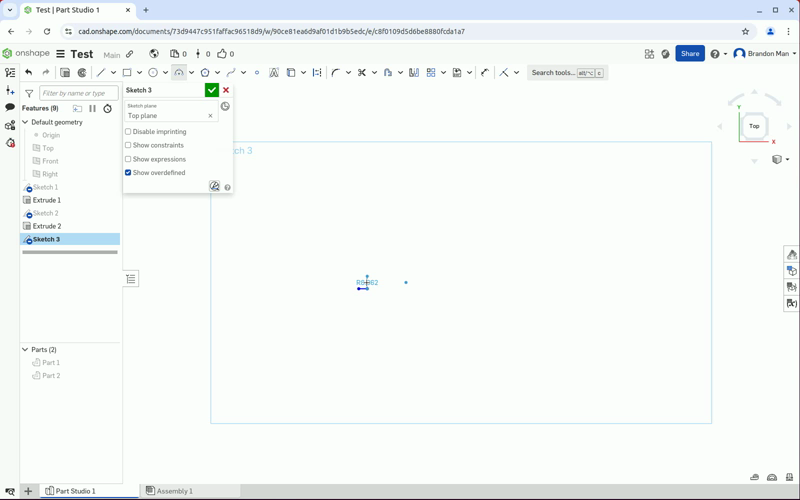
click(366, 282)
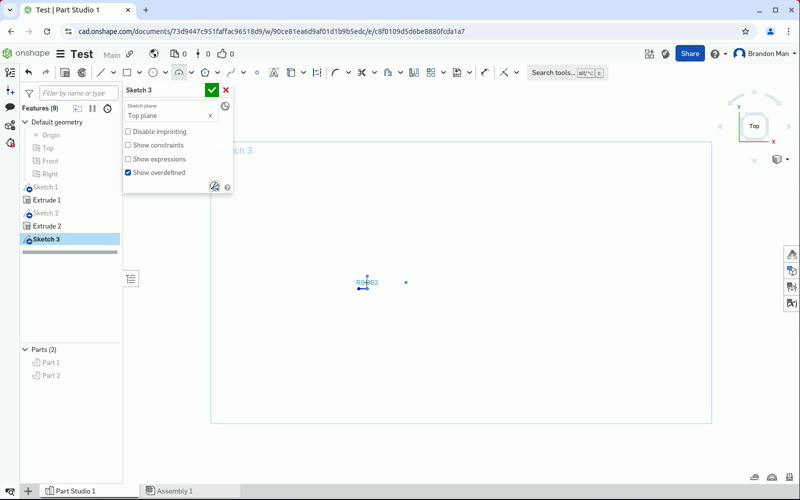
key_up(shift)
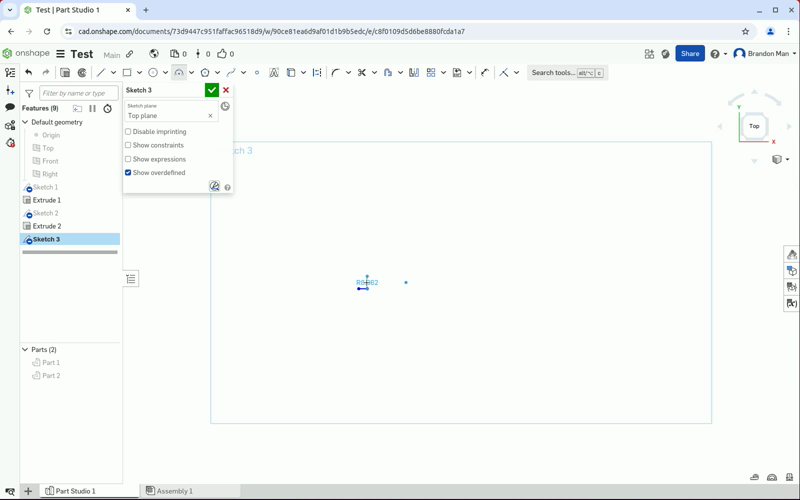
key(esc)
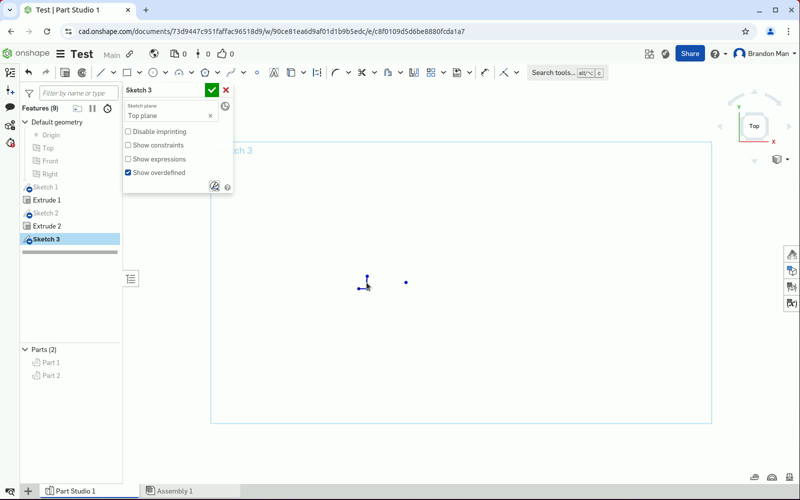
key(l)
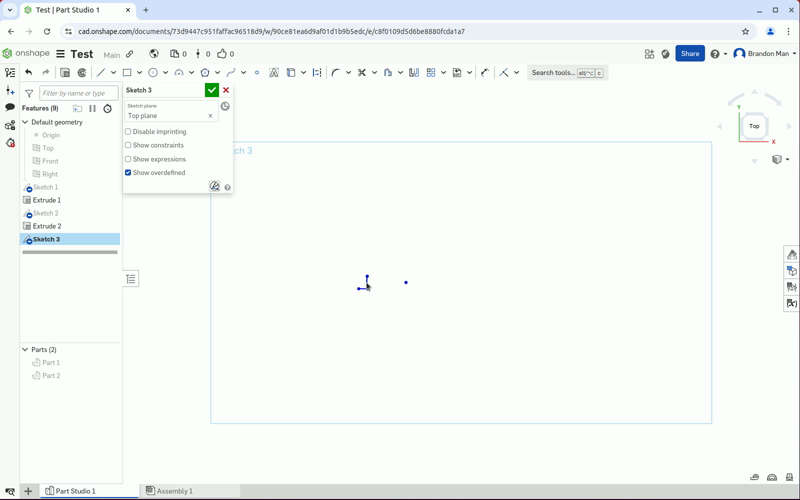
mouse_move(367, 276)
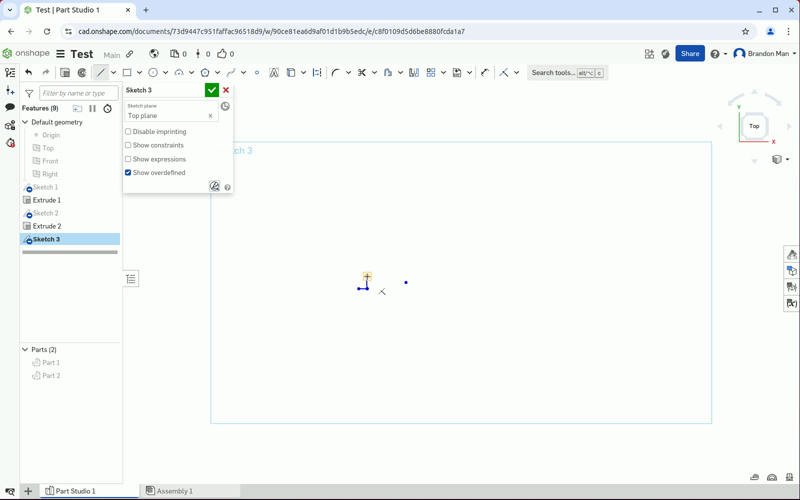
click(367, 276)
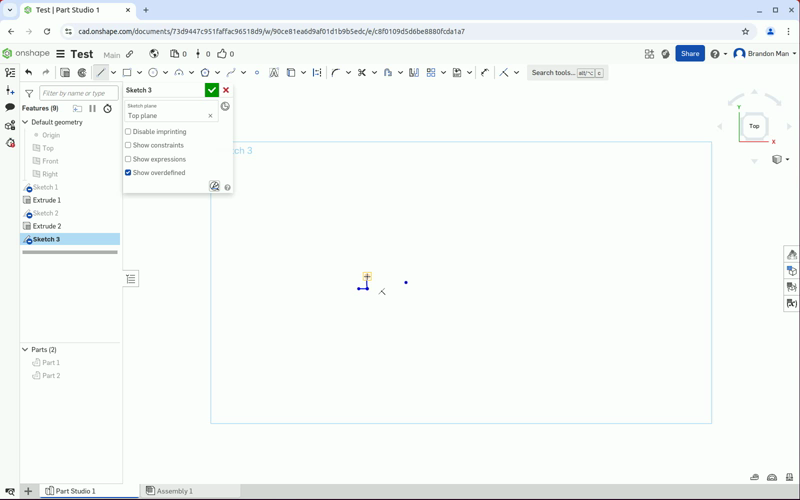
key_down(shift)
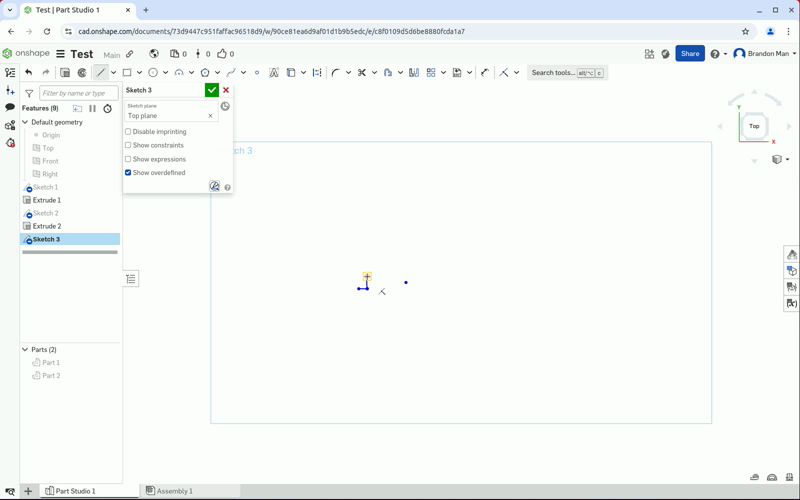
mouse_move(397, 276)
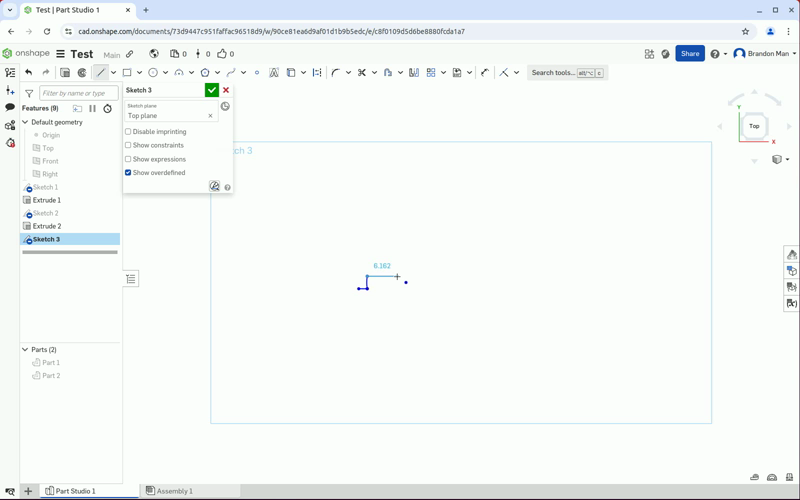
mouse_move(358, 276)
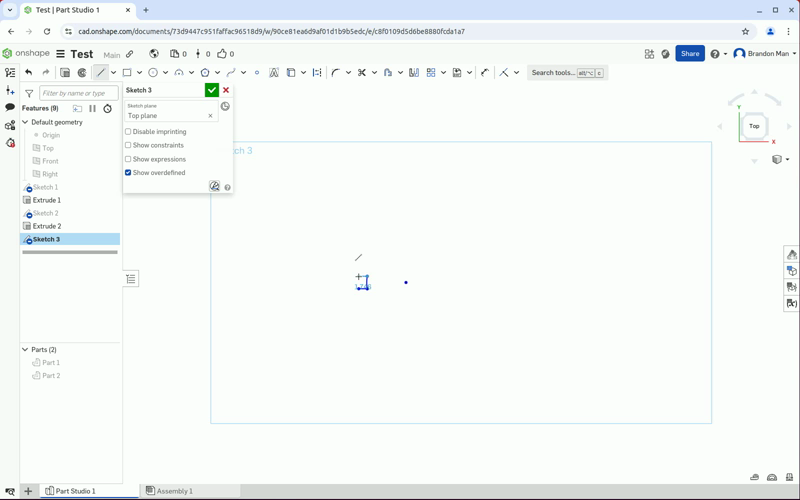
click(358, 276)
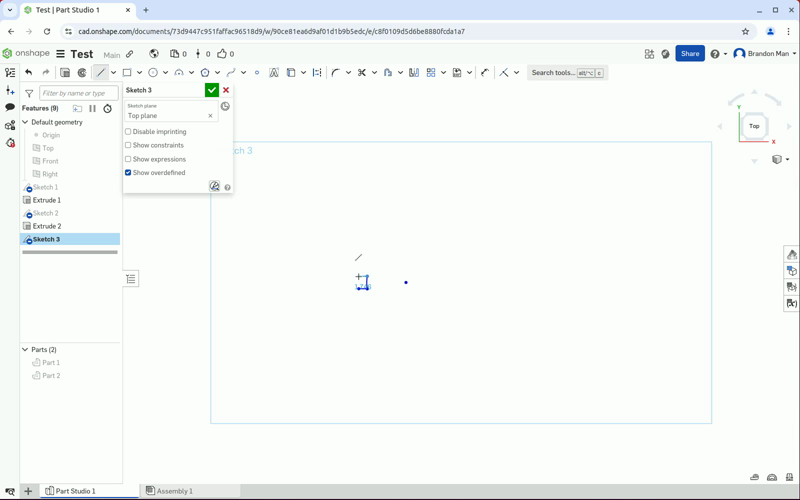
key_up(shift)
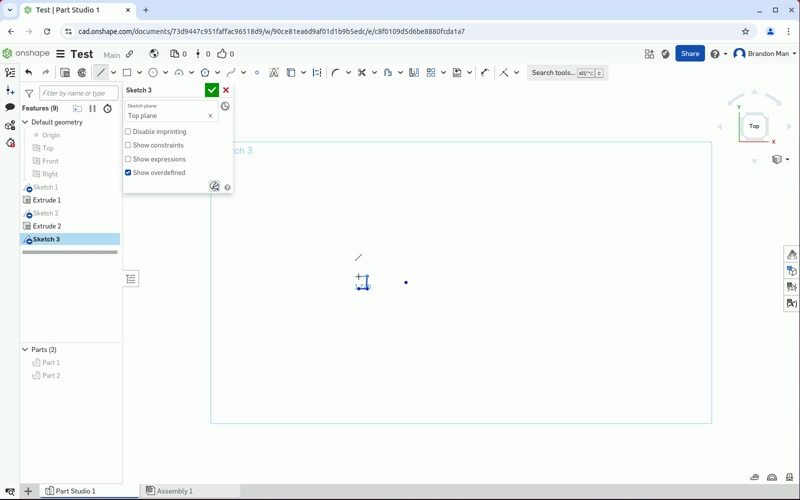
key(esc)
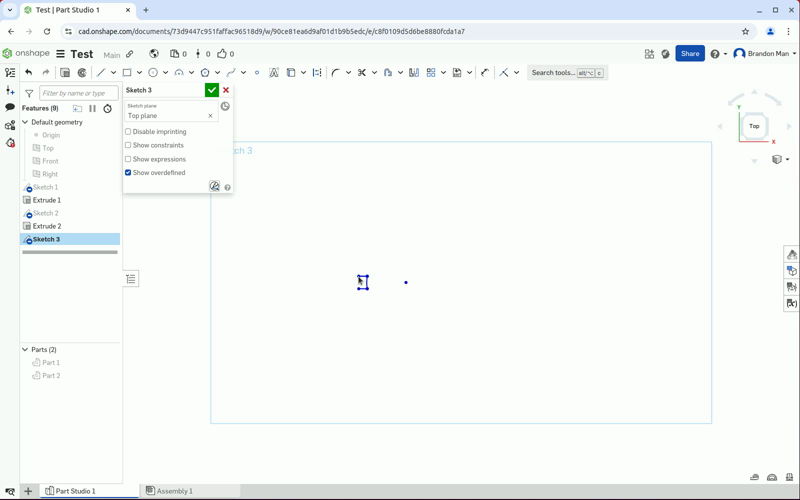
key(a)
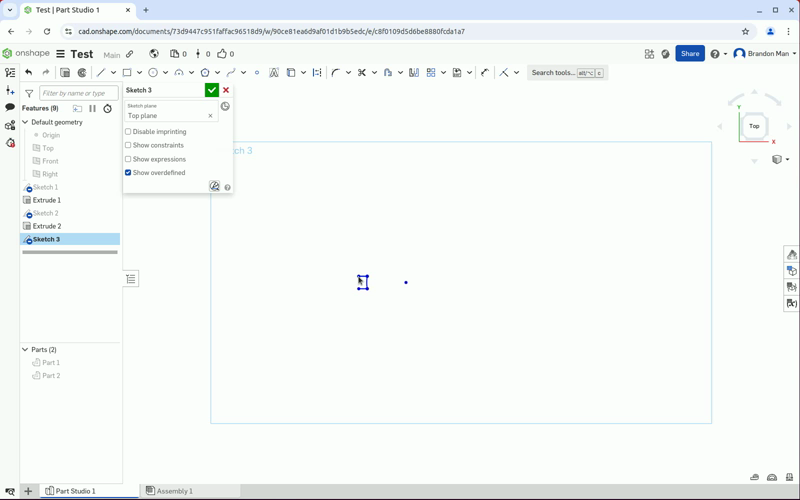
mouse_move(358, 276)
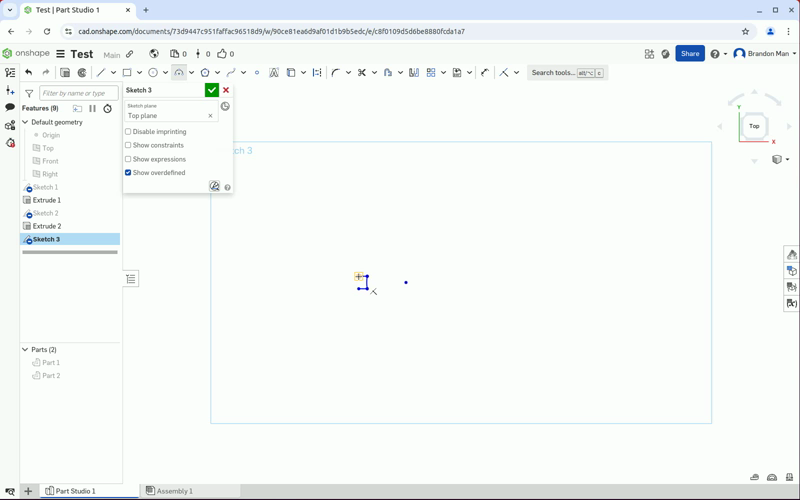
click(358, 276)
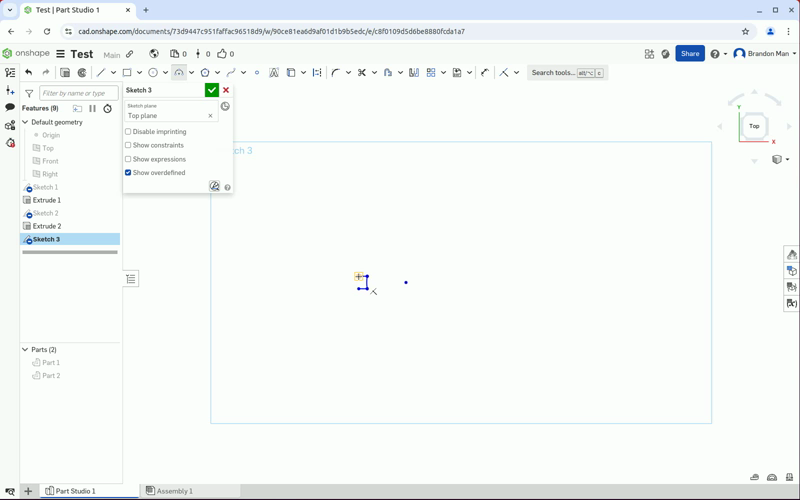
mouse_move(358, 288)
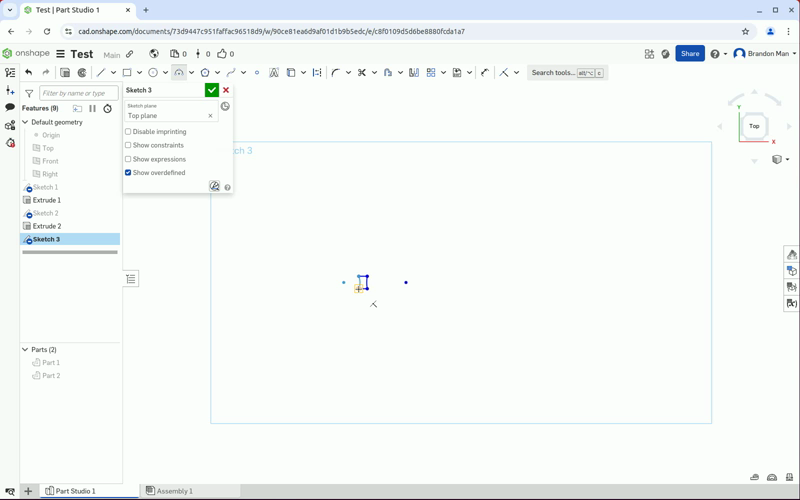
click(358, 288)
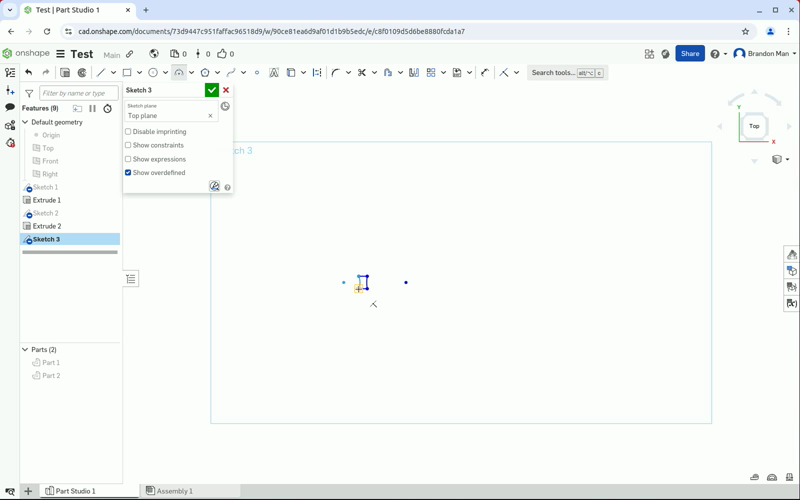
key_down(shift)
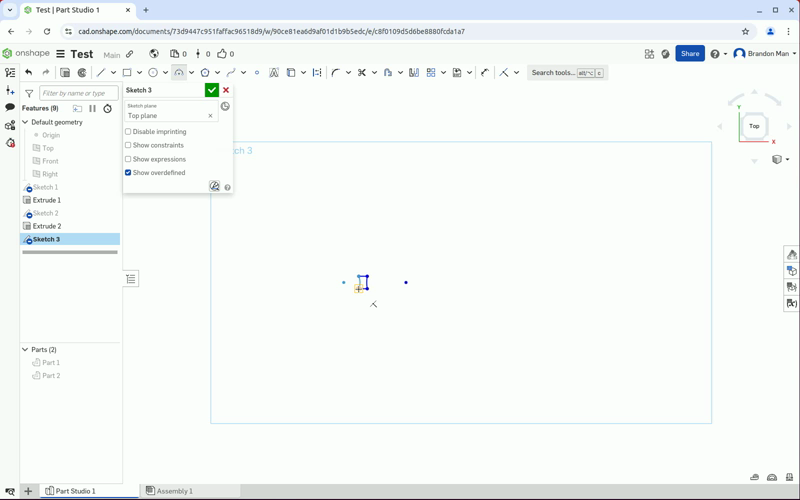
mouse_move(357, 282)
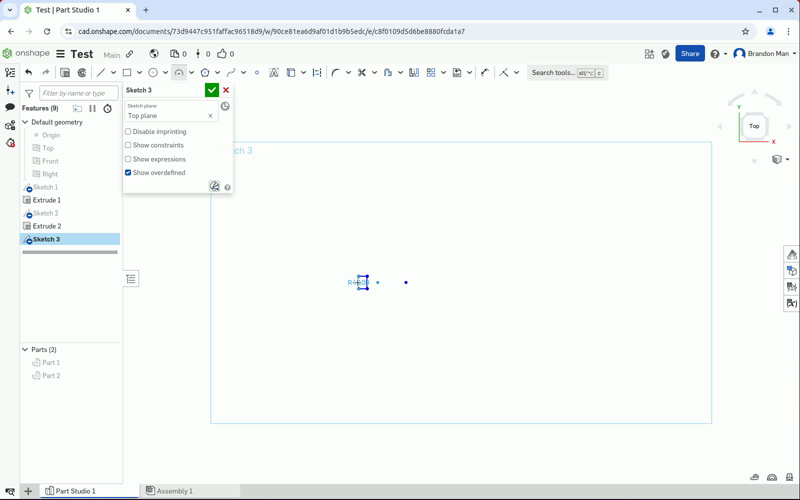
click(357, 282)
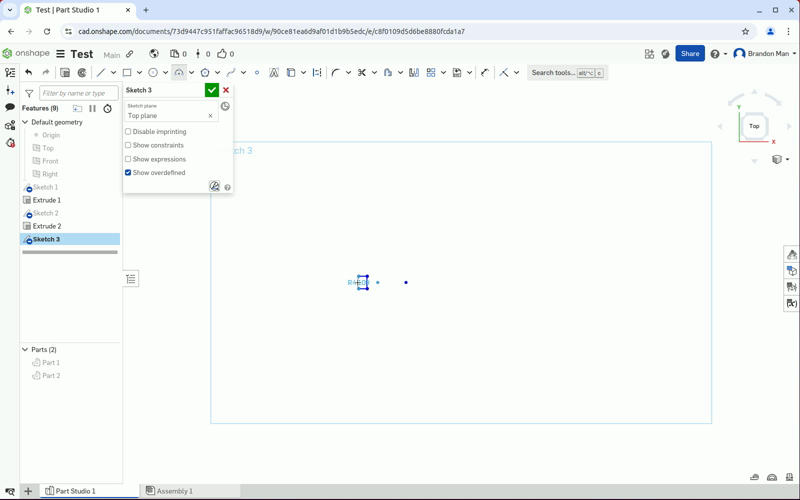
key_up(shift)
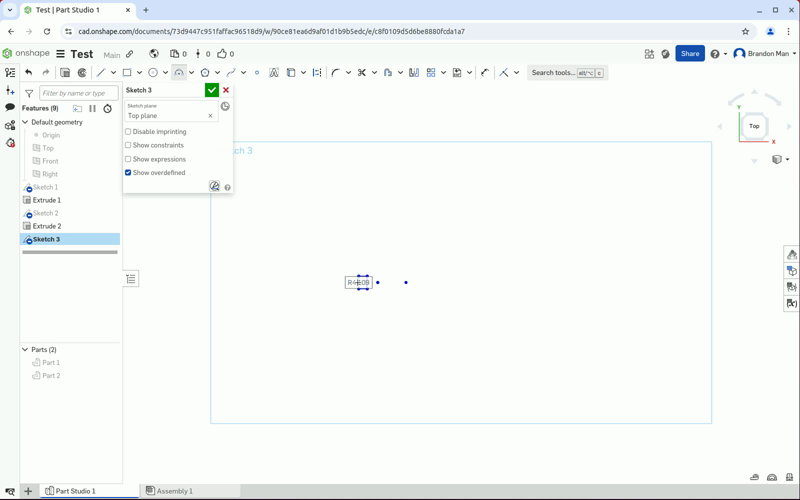
key(esc)
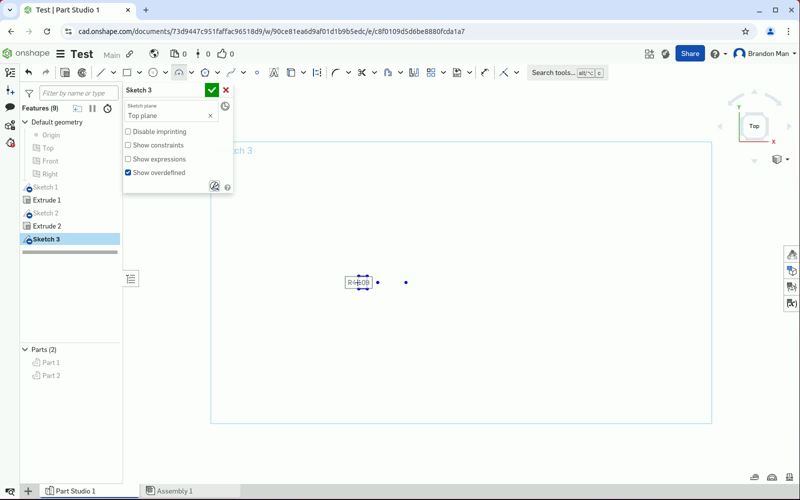
mouse_move(365, 283)
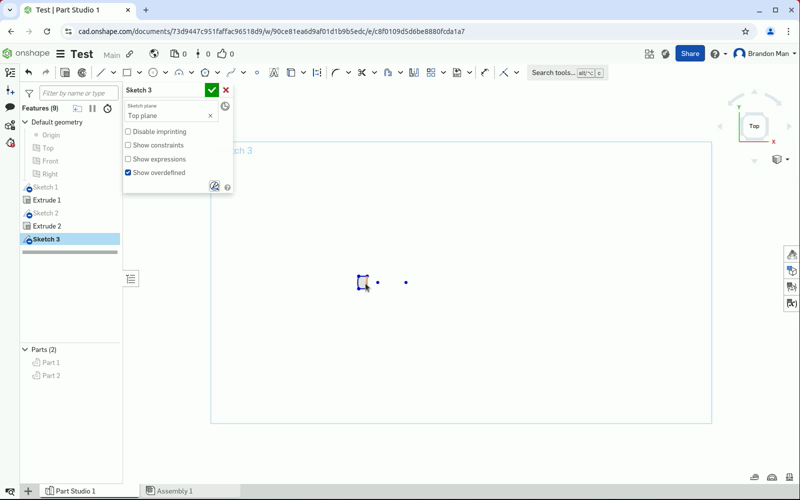
scroll(6)
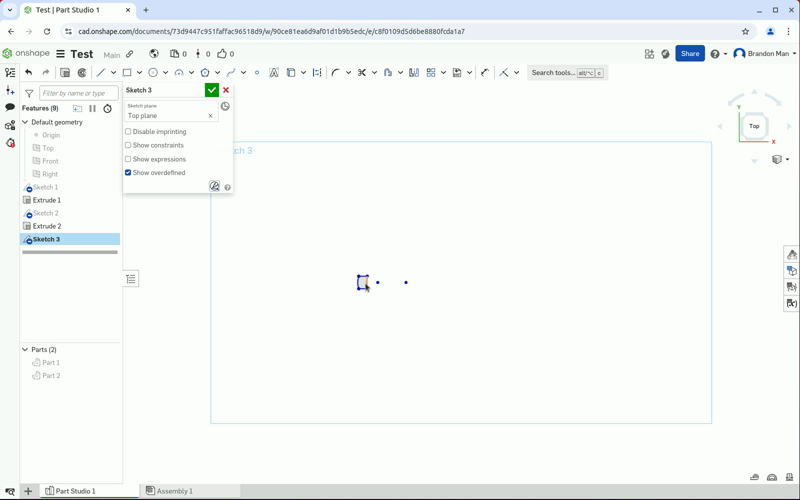
scroll(6)
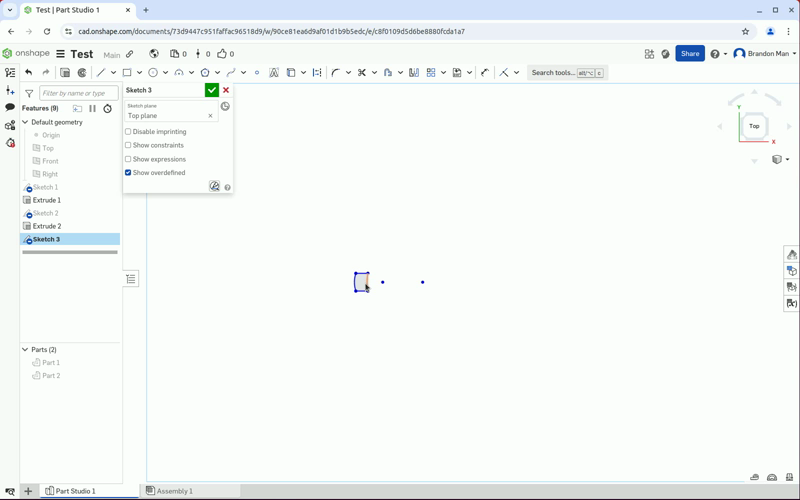
scroll(6)
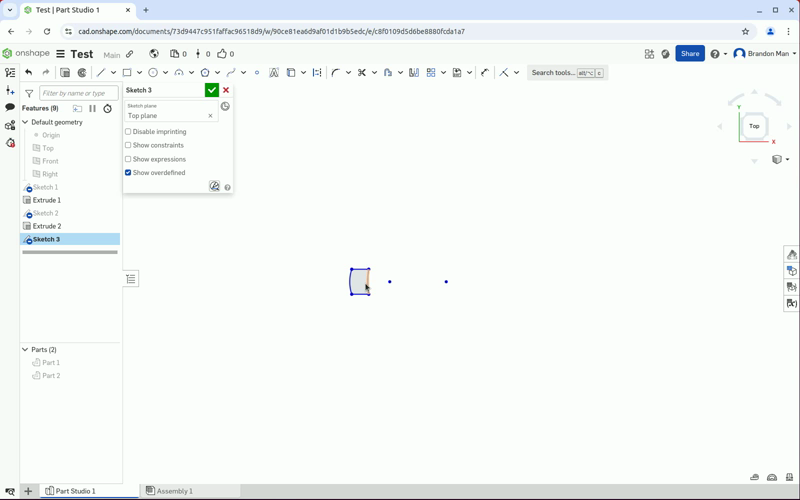
scroll(6)
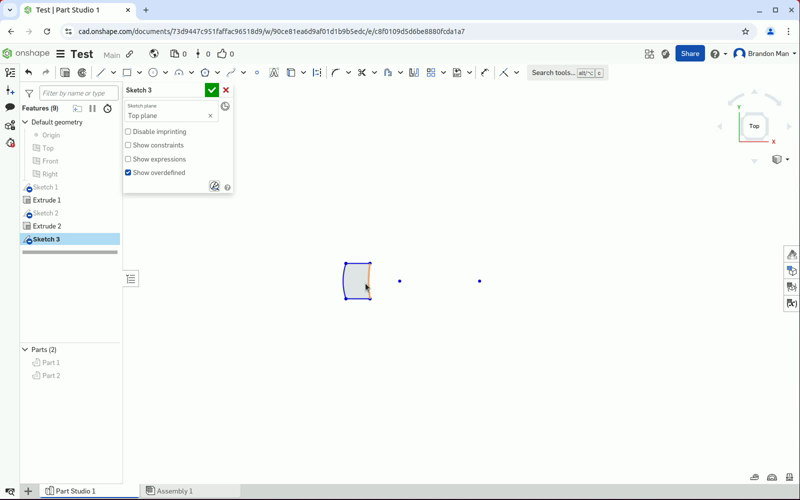
scroll(6)
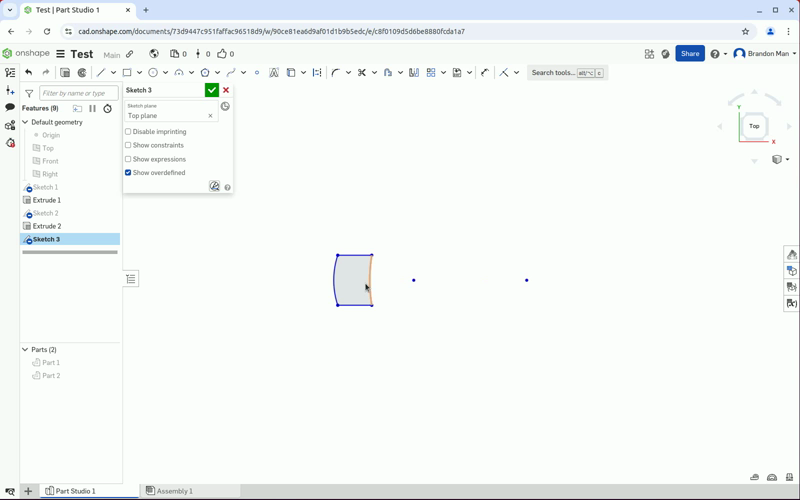
scroll(6)
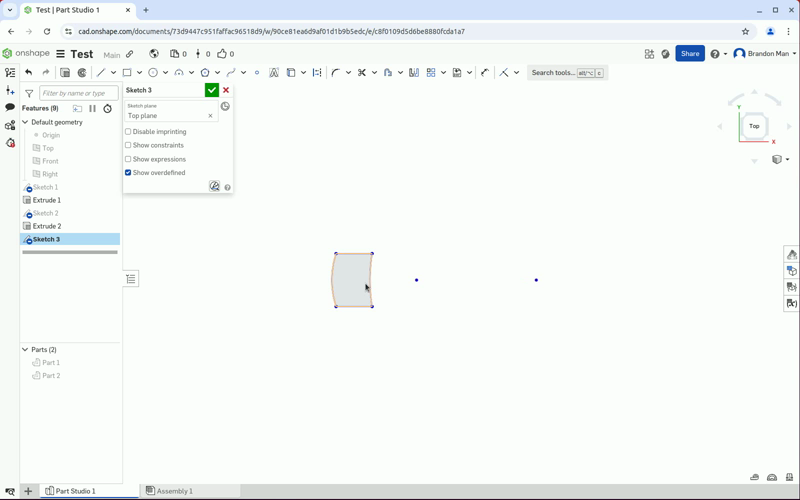
scroll(6)
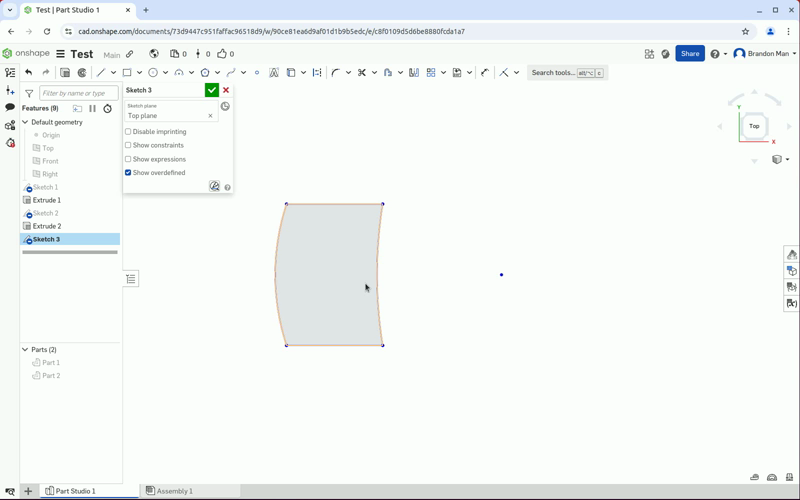
click(365, 283)
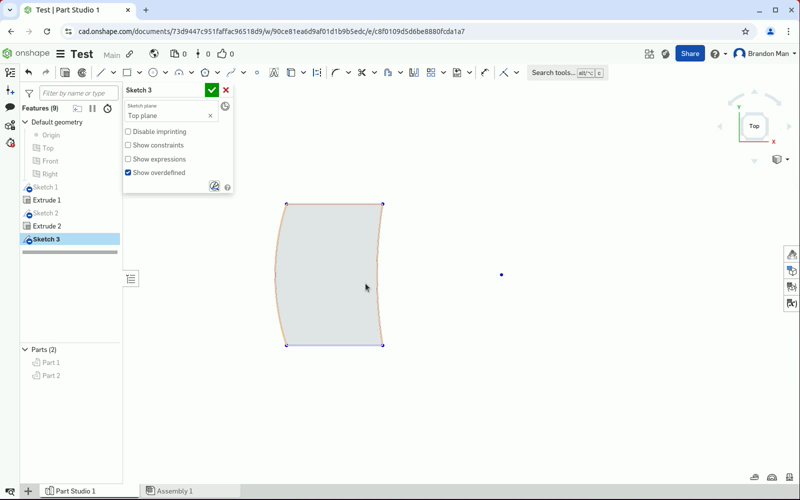
scroll(-6)
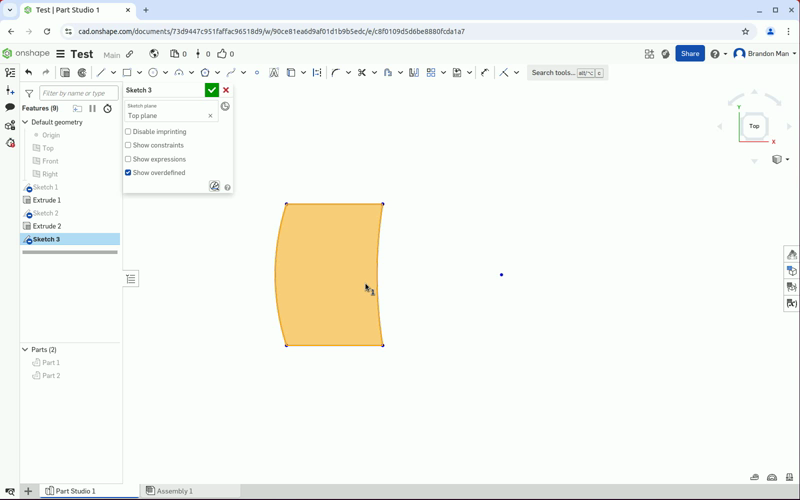
scroll(-6)
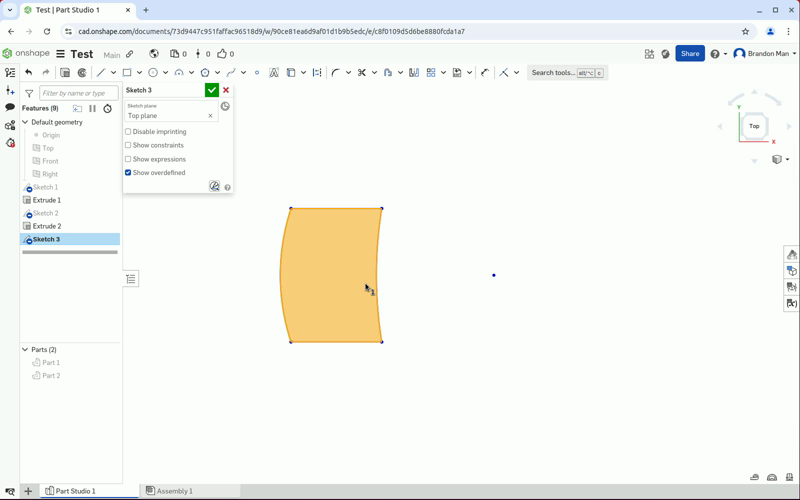
scroll(-6)
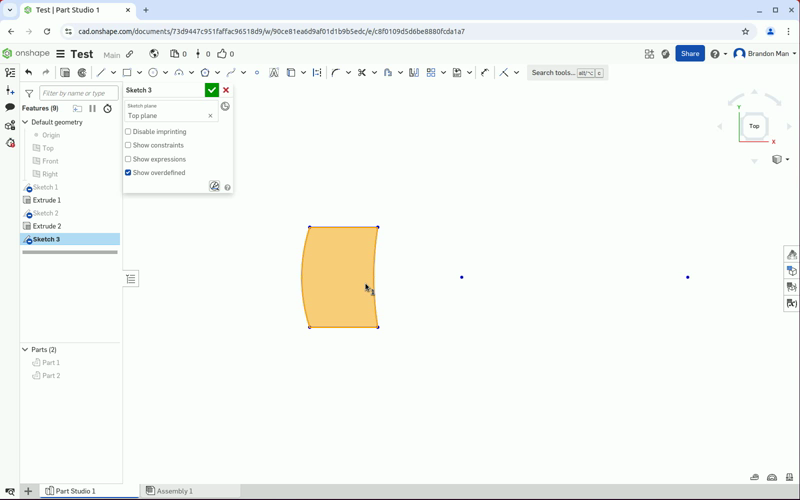
scroll(-6)
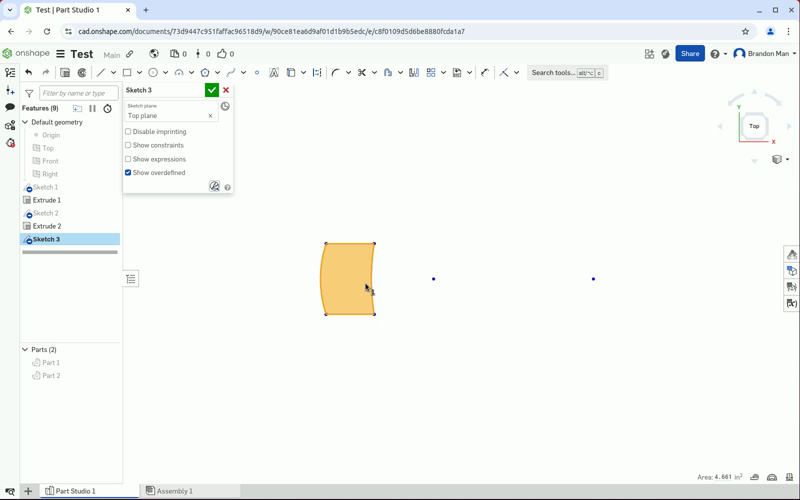
scroll(-6)
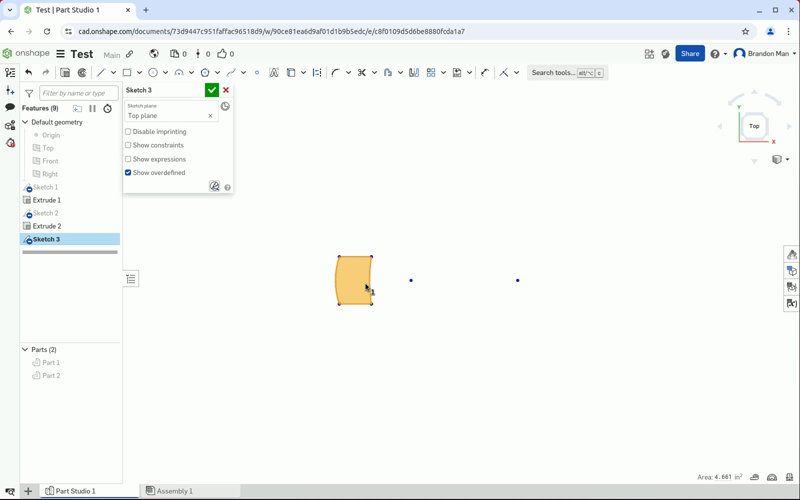
scroll(-6)
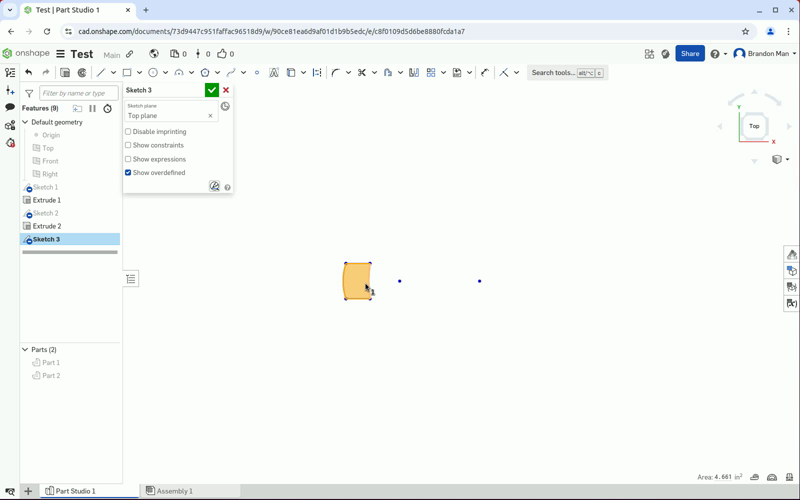
scroll(-6)
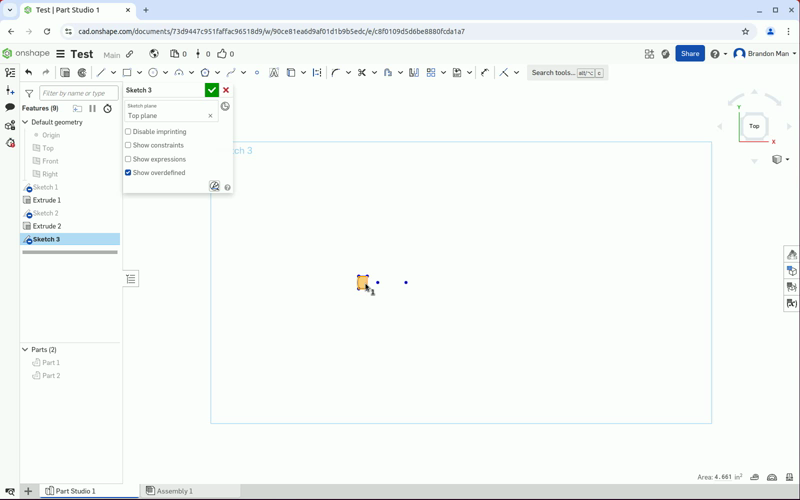
mouse_move(73, 352)
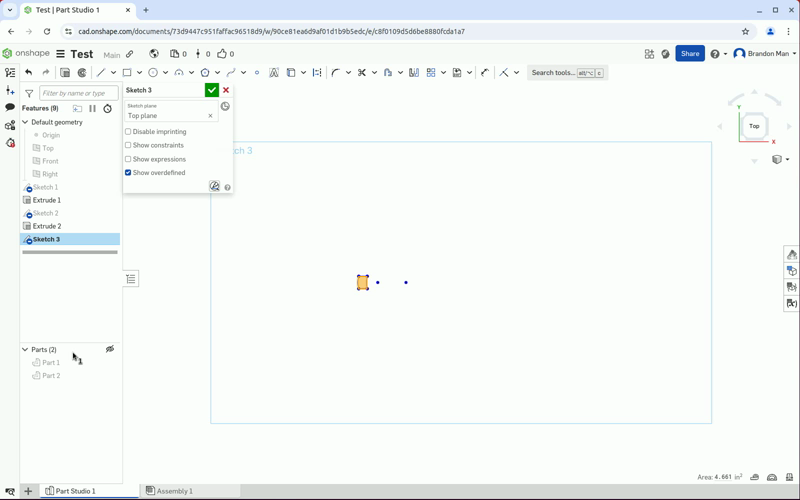
key(shift+y)
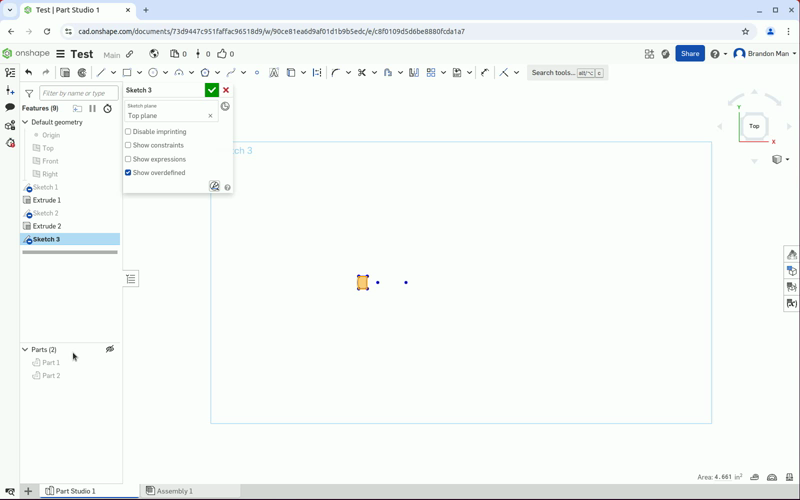
key(shift+e)
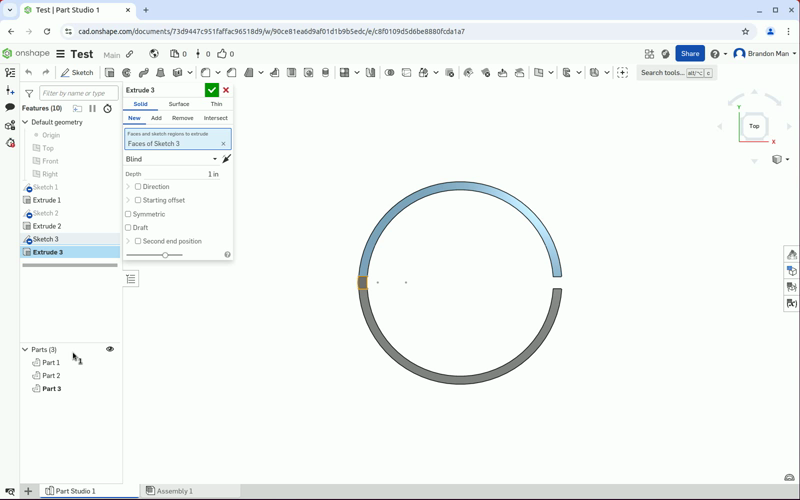
mouse_move(143, 106)
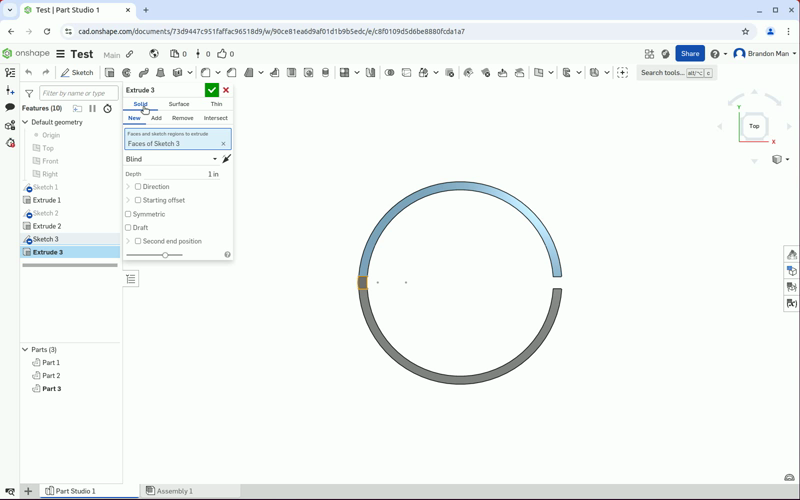
click(143, 106)
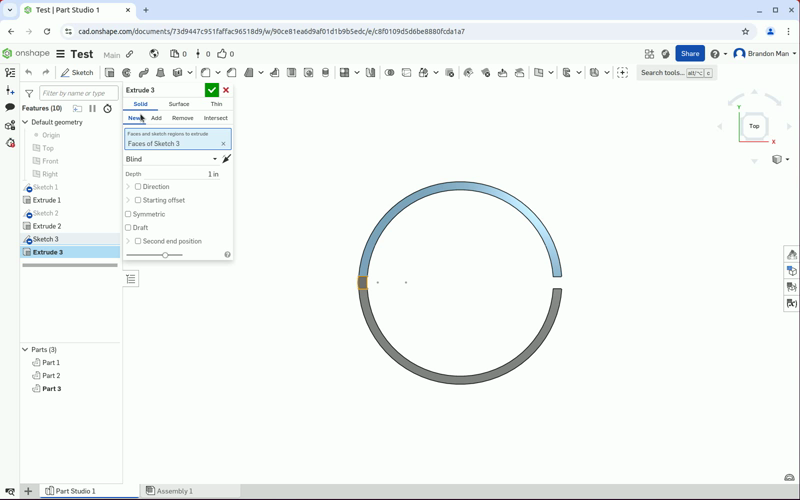
mouse_move(137, 120)
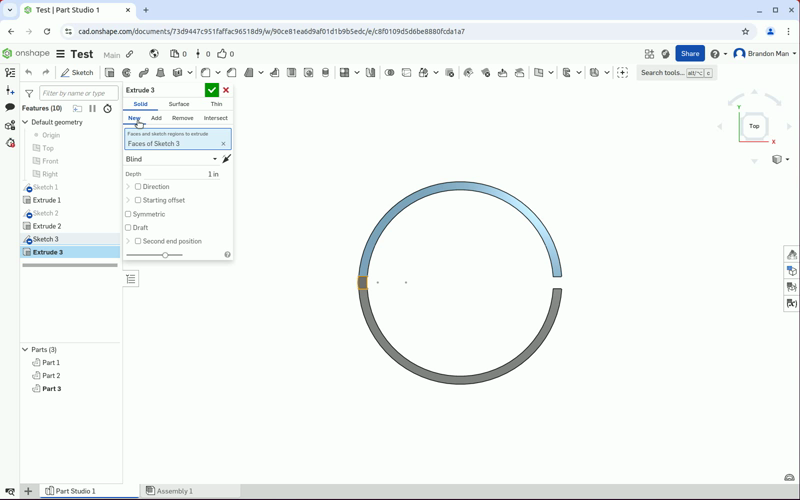
click(137, 120)
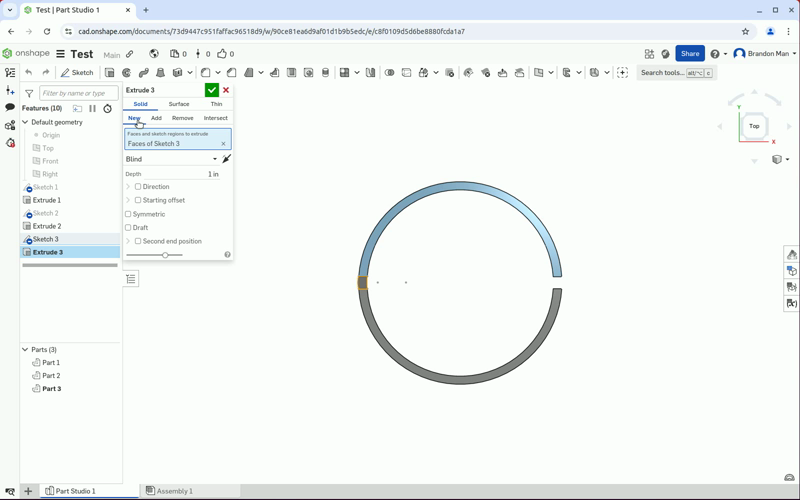
key(tab, 4)
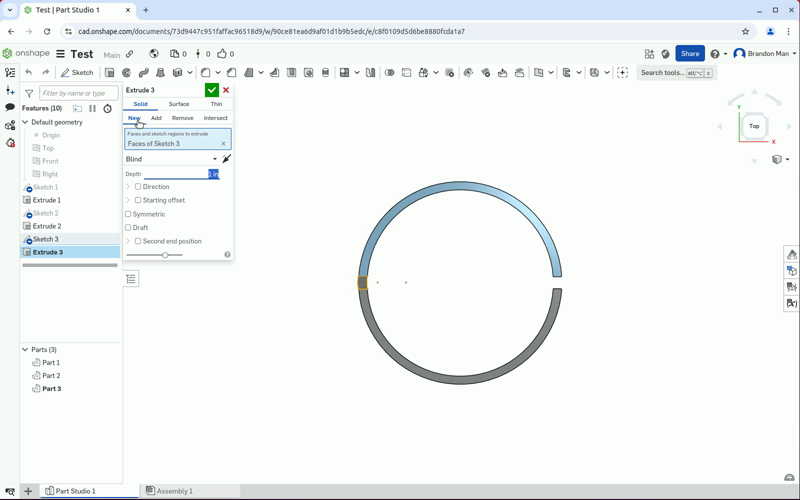
text(2.407)
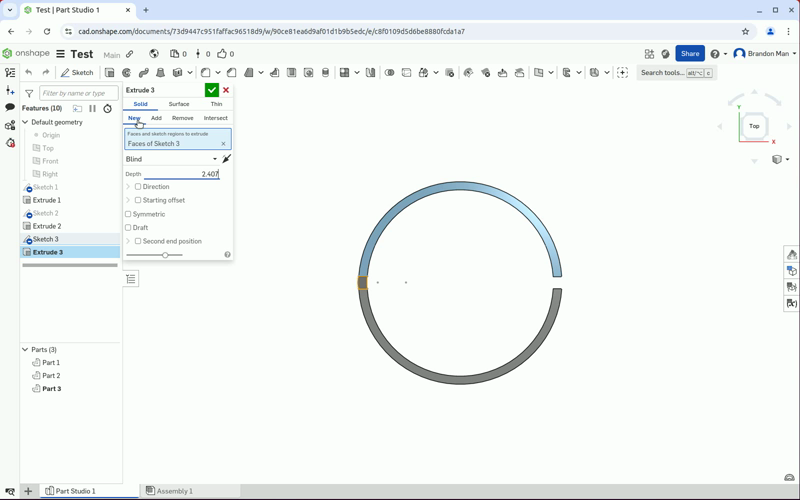
key(enter)
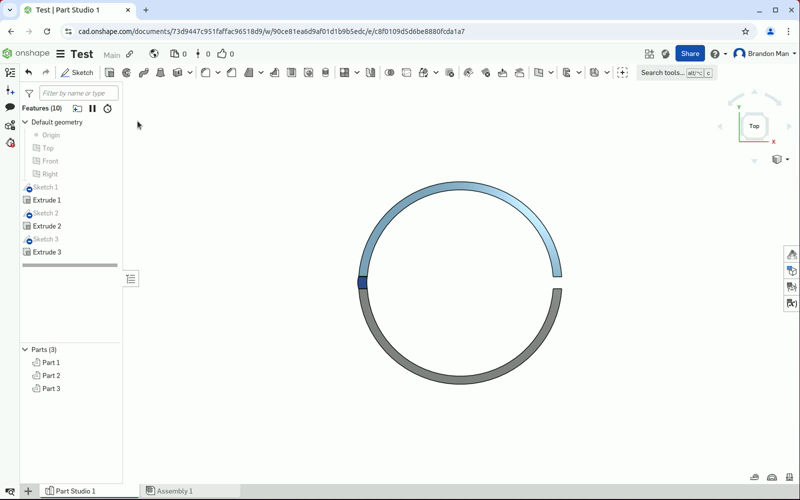
key(shift+h)
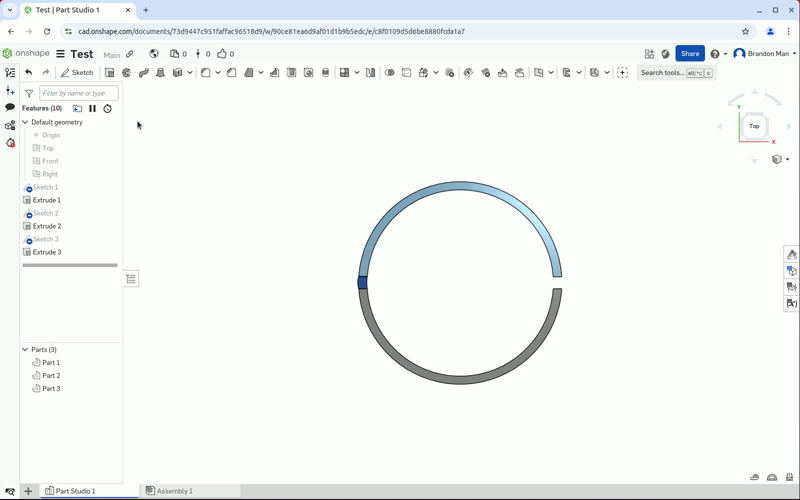
key(shift+h)
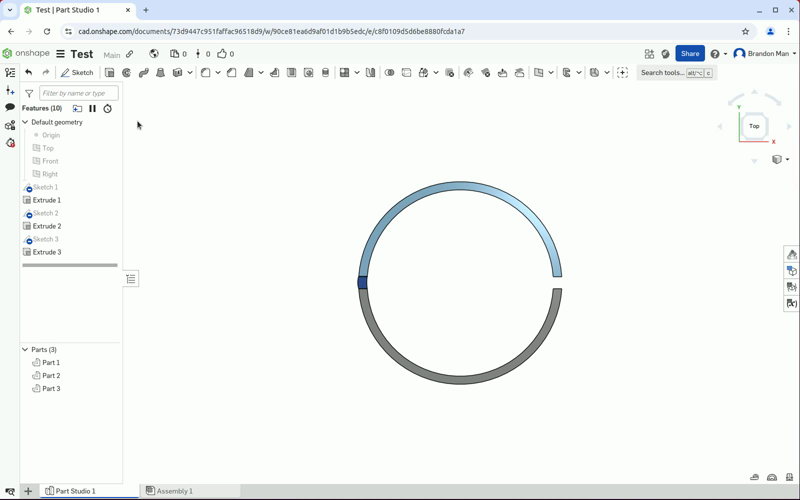
mouse_move(73, 189)
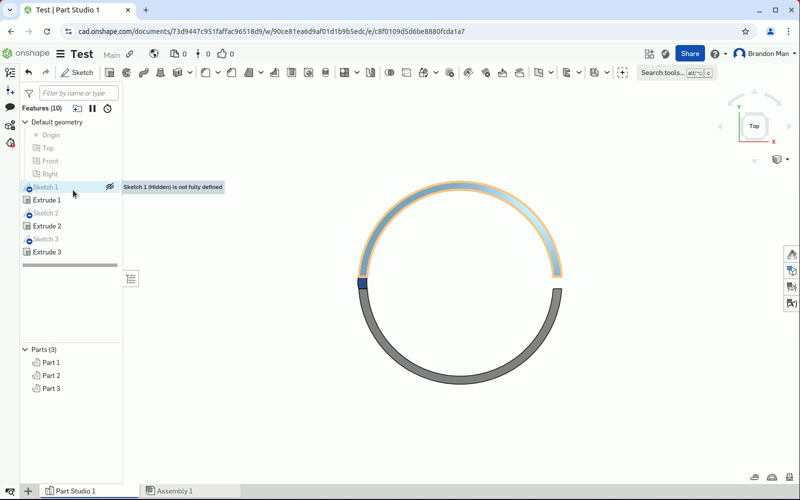
click(73, 189)
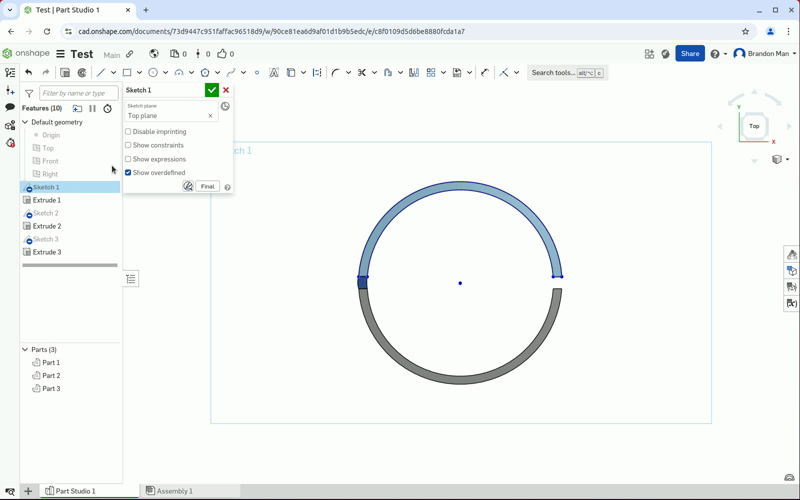
mouse_move(229, 92)
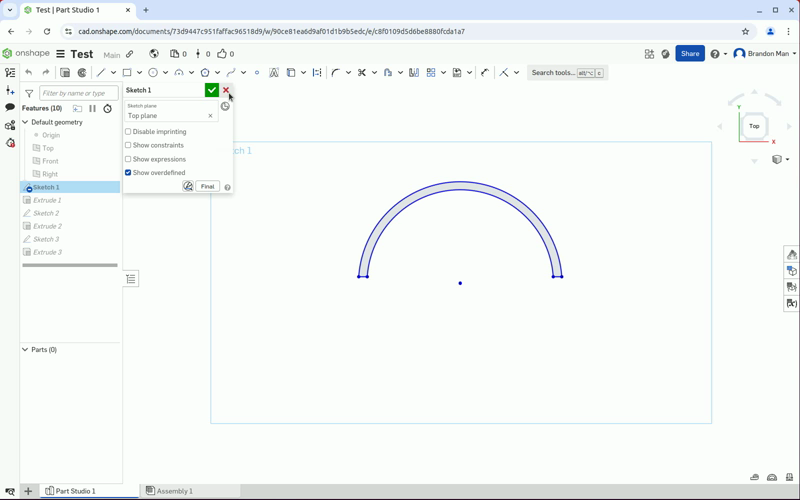
click(229, 92)
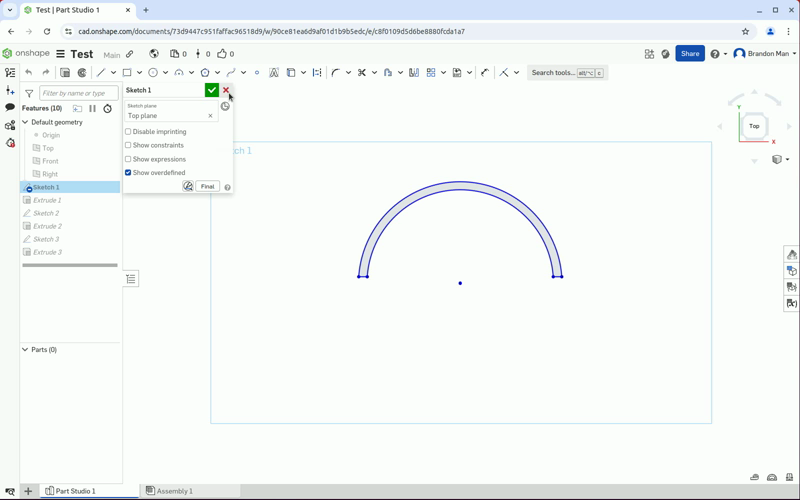
key(shift+s)
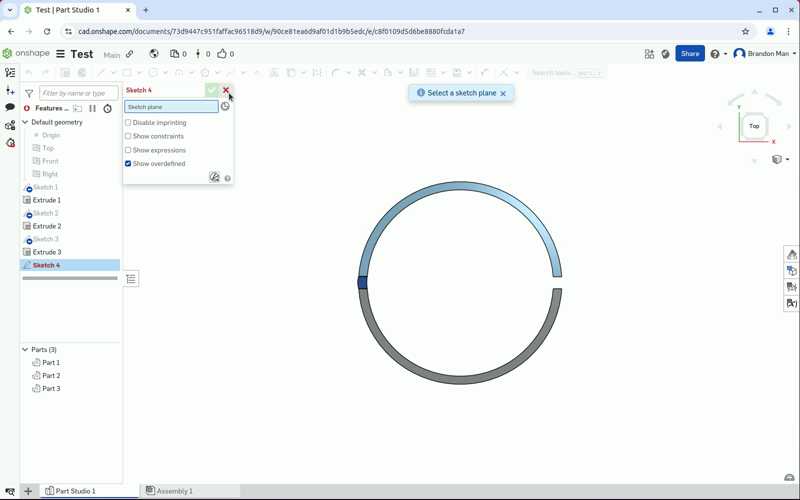
mouse_move(73, 150)
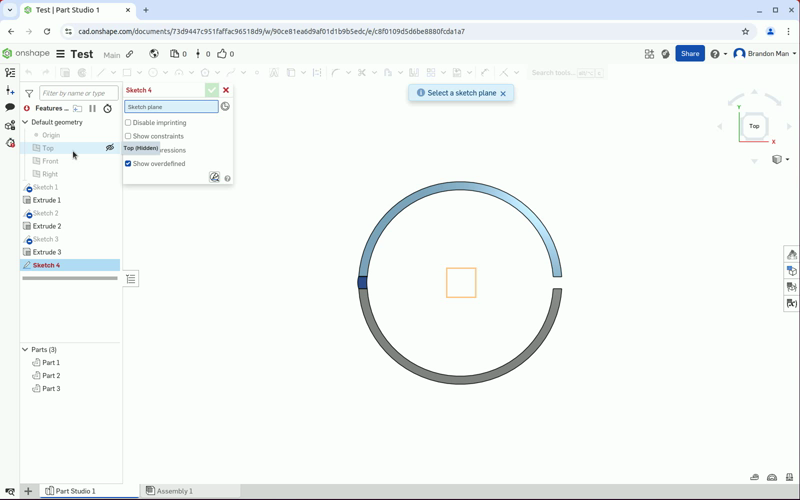
click(73, 150)
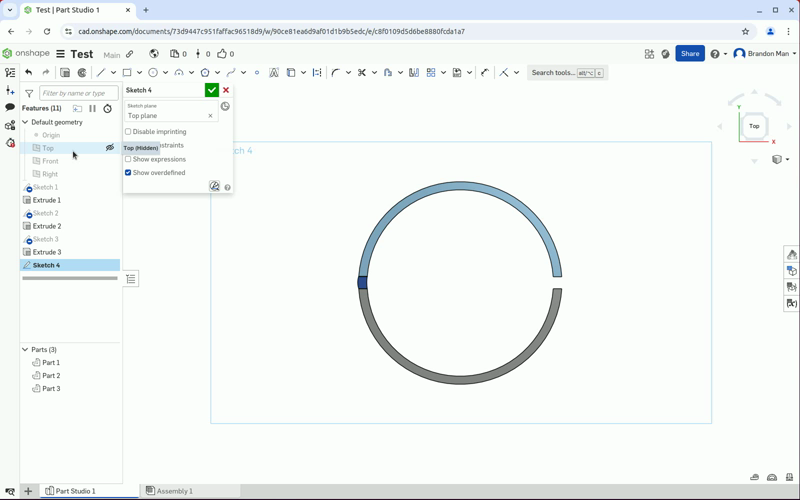
mouse_move(73, 352)
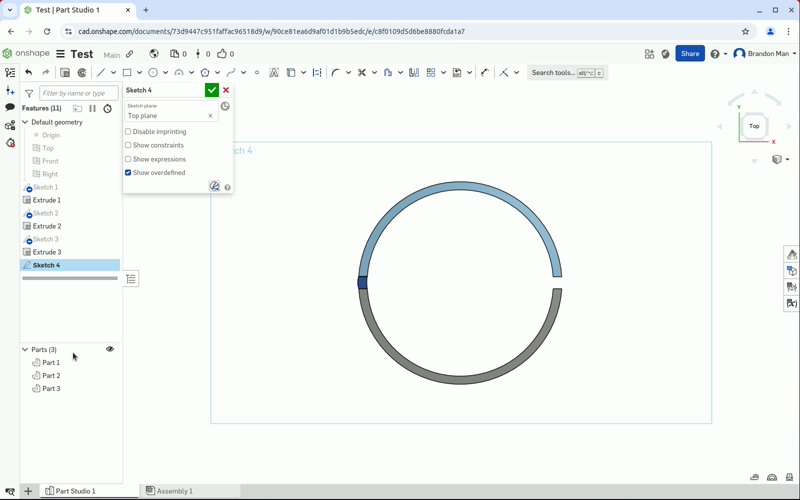
key(y)
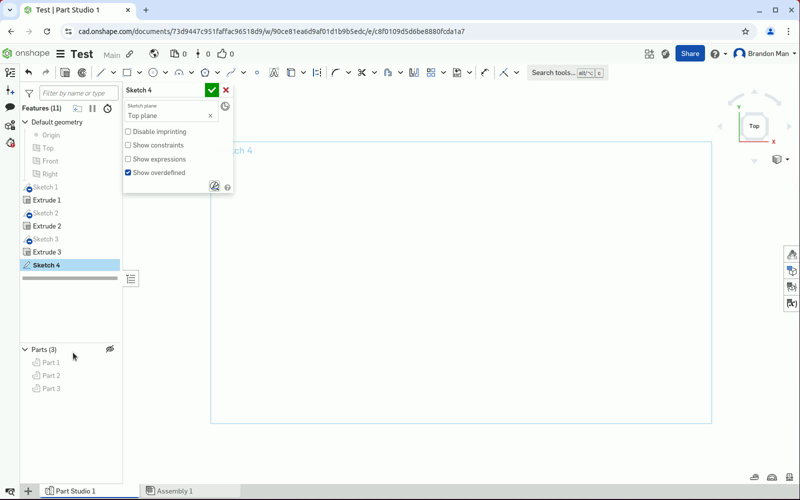
key(l)
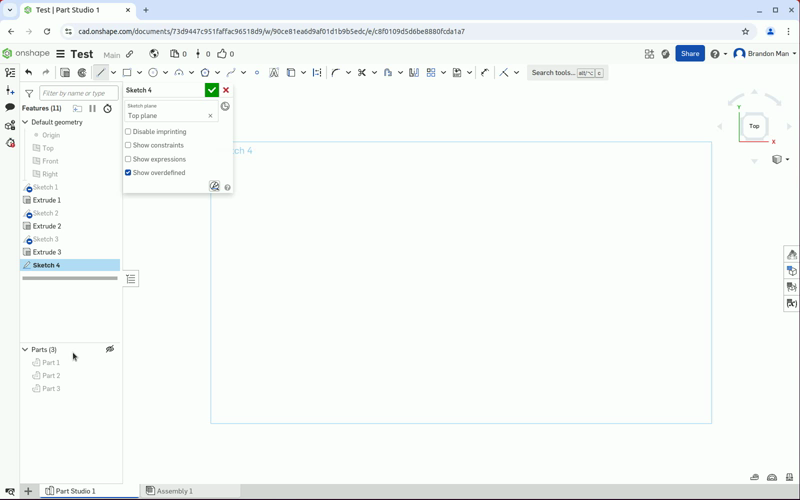
key_down(shift)
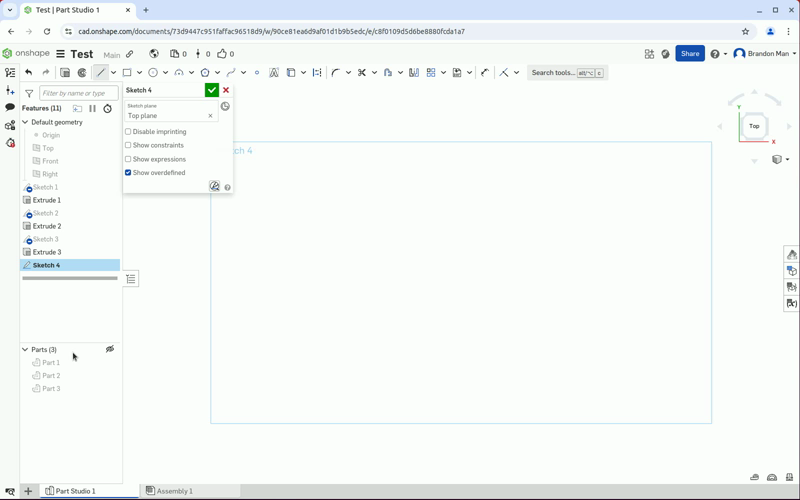
mouse_move(554, 288)
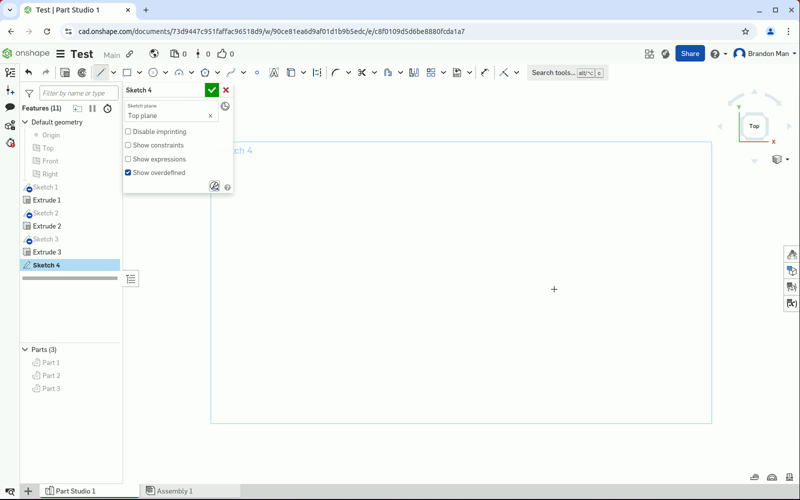
click(554, 288)
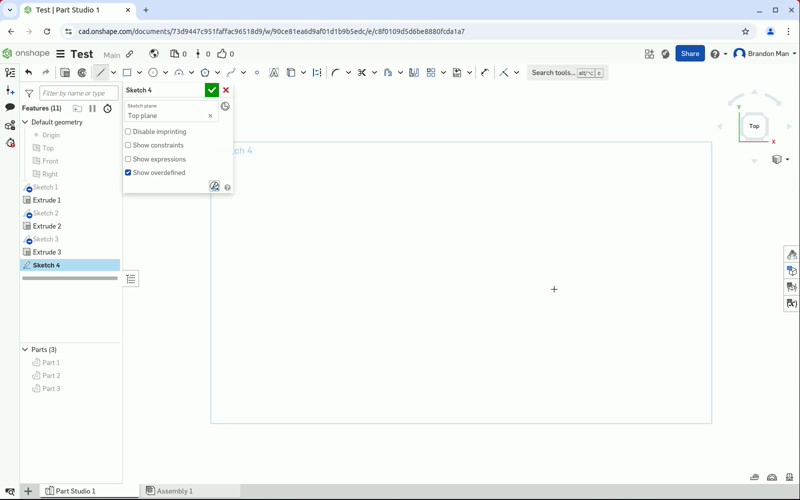
key_up(shift)
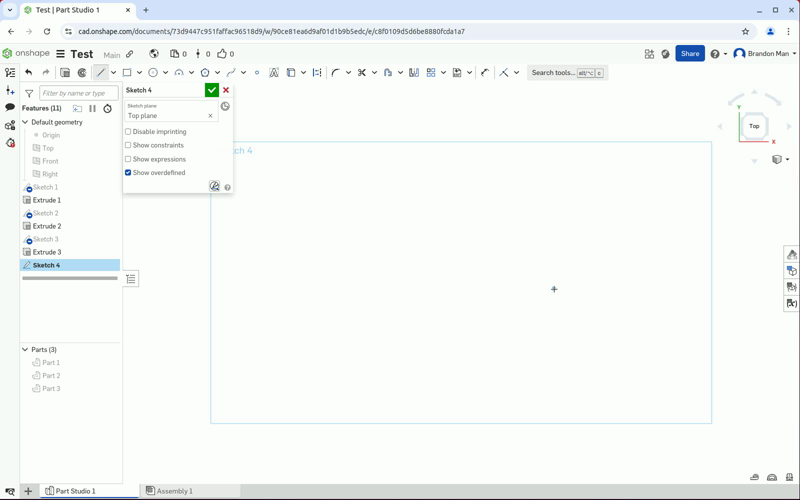
key_down(shift)
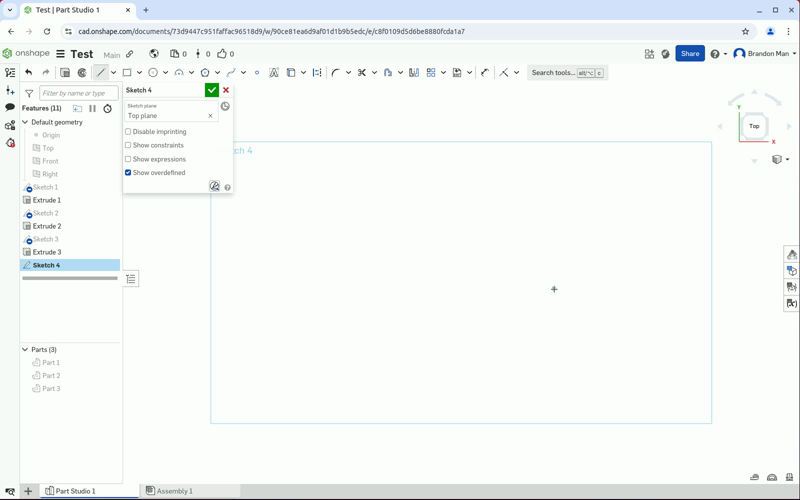
mouse_move(584, 288)
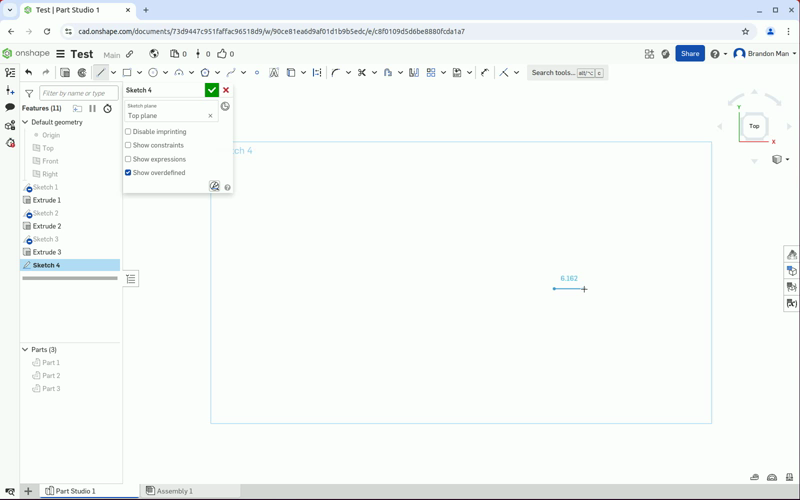
mouse_move(563, 288)
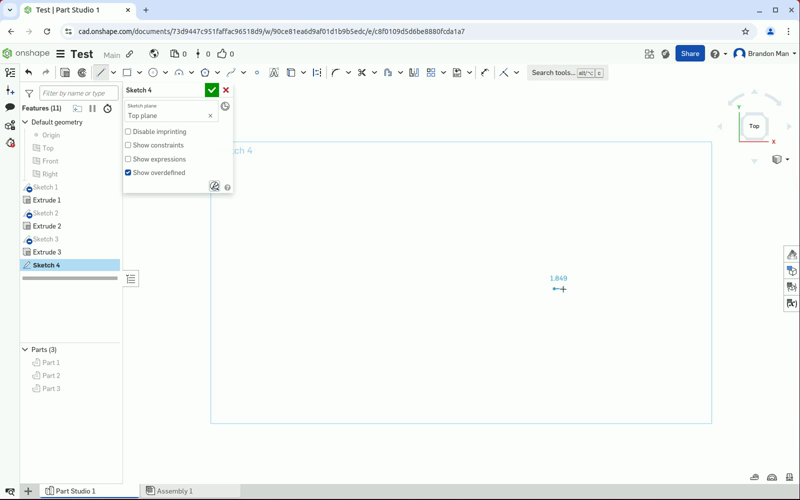
click(563, 288)
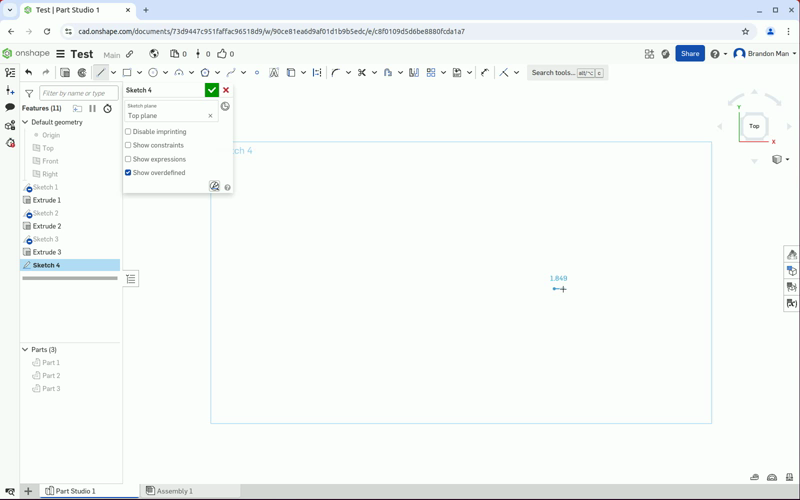
key_up(shift)
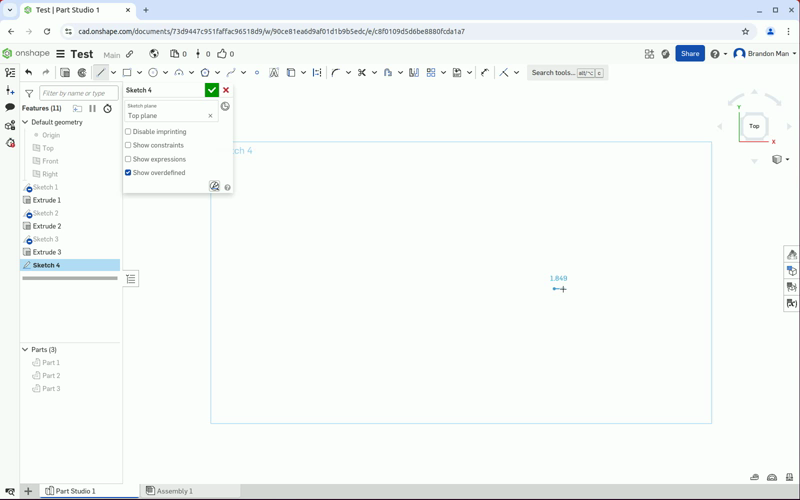
key(esc)
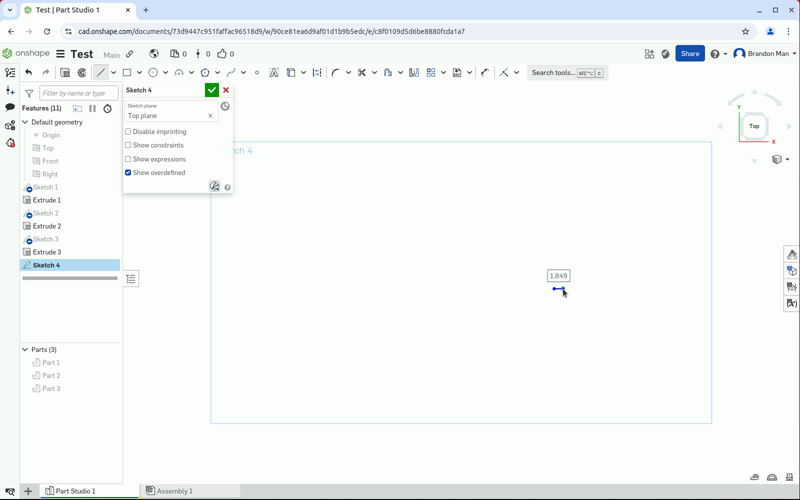
key(a)
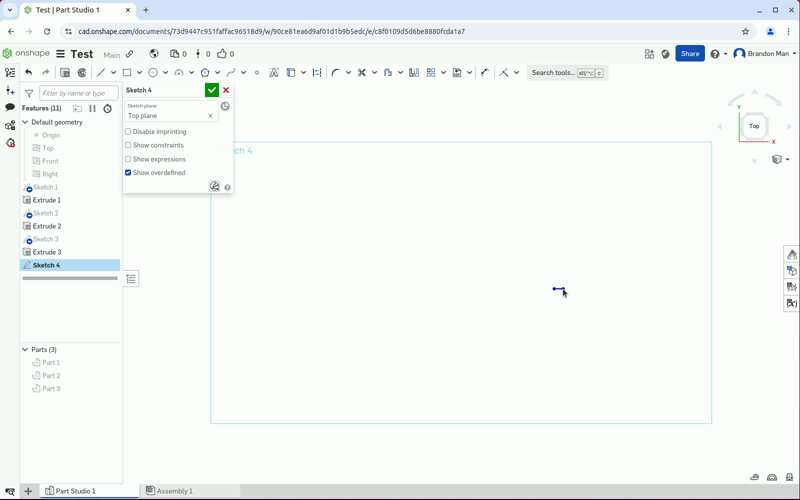
mouse_move(563, 288)
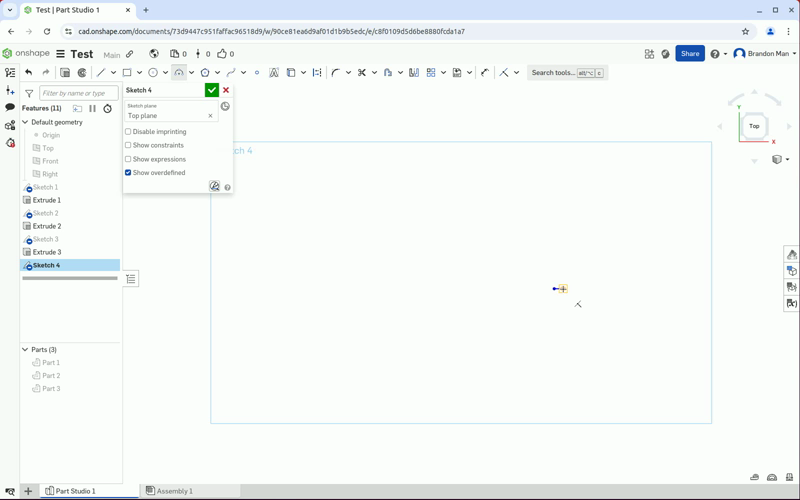
click(563, 288)
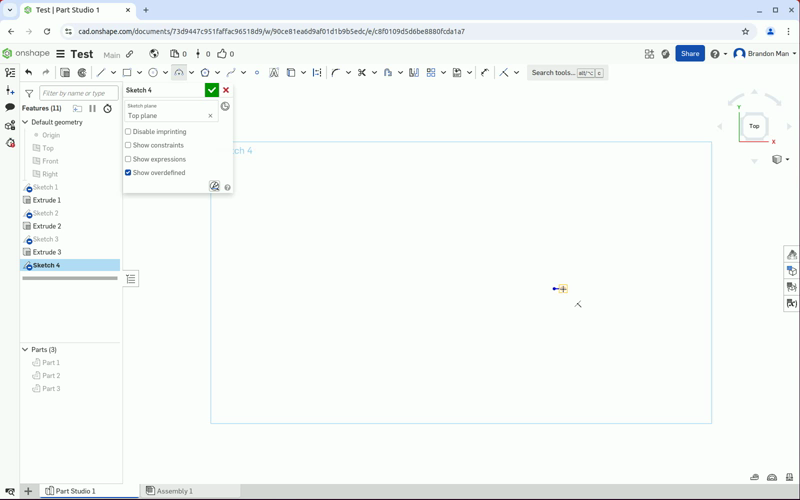
key_down(shift)
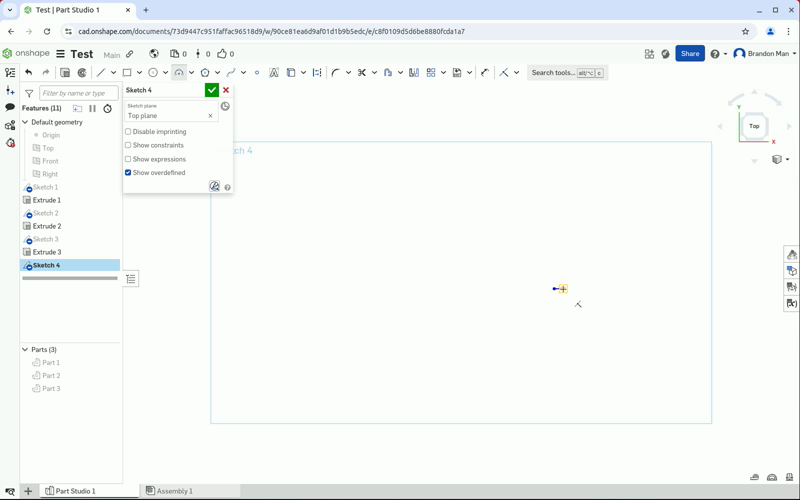
mouse_move(563, 276)
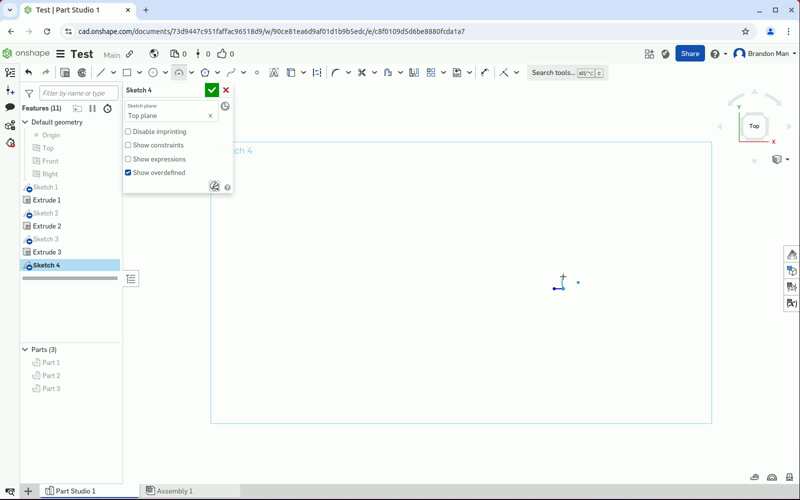
click(563, 276)
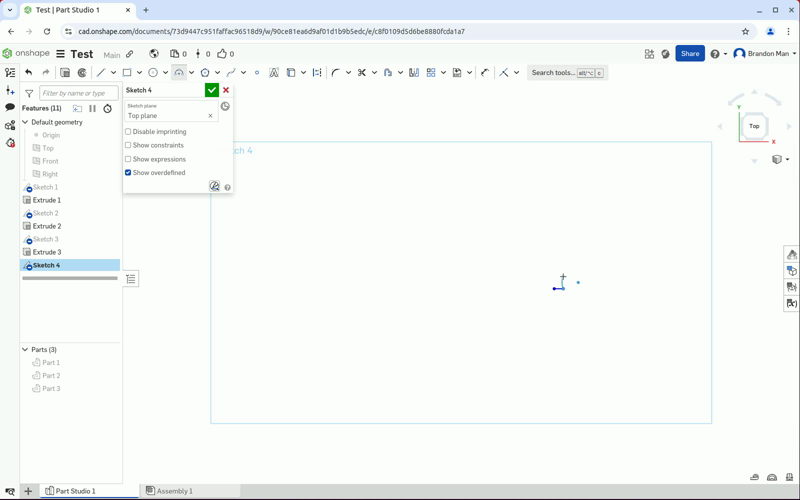
mouse_move(563, 282)
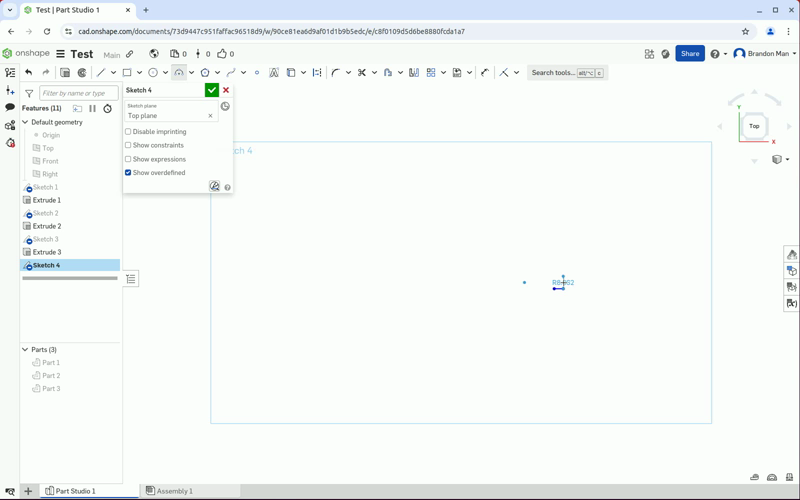
click(563, 282)
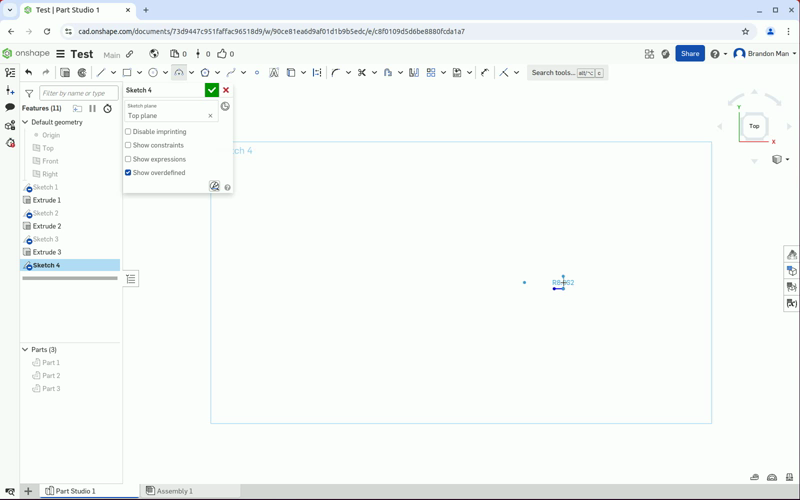
key_up(shift)
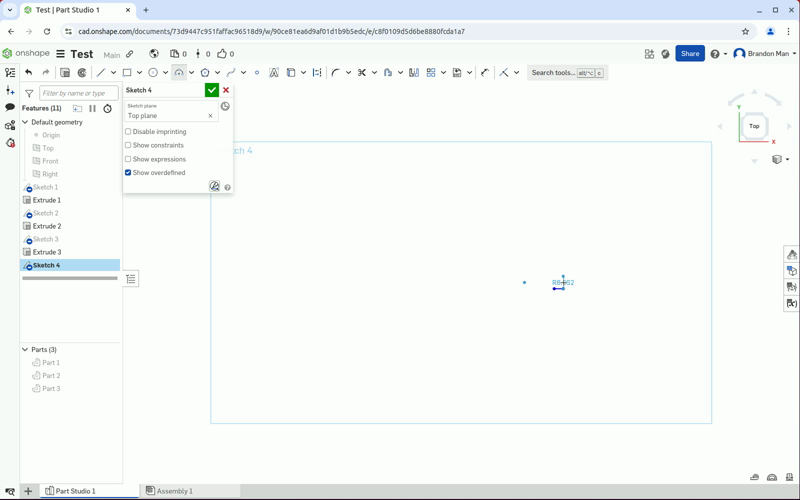
key(esc)
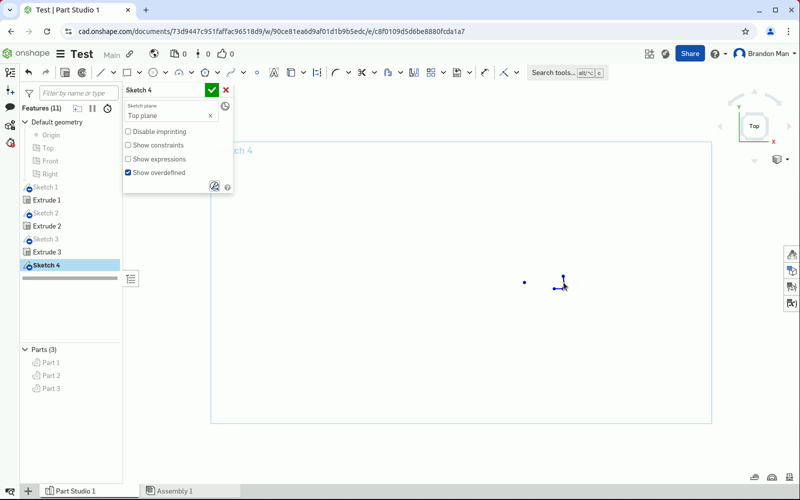
key(l)
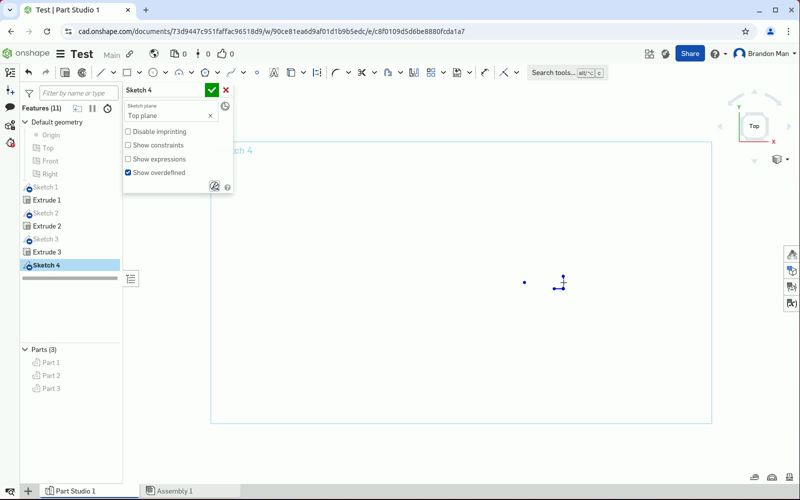
mouse_move(563, 276)
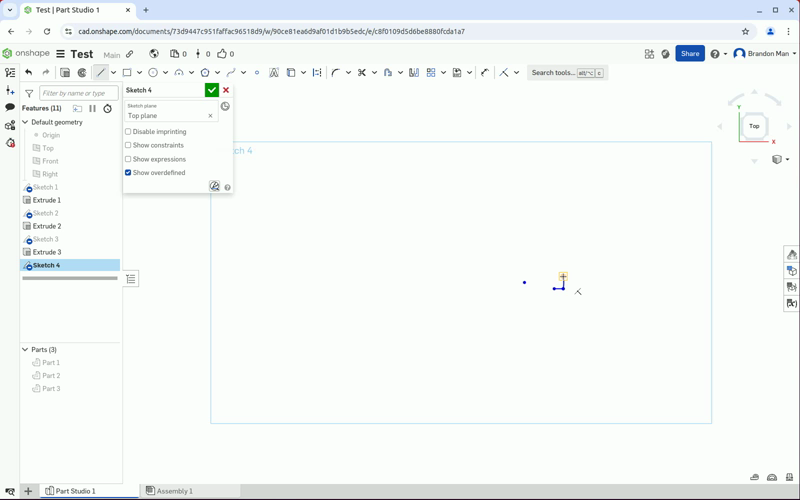
click(563, 276)
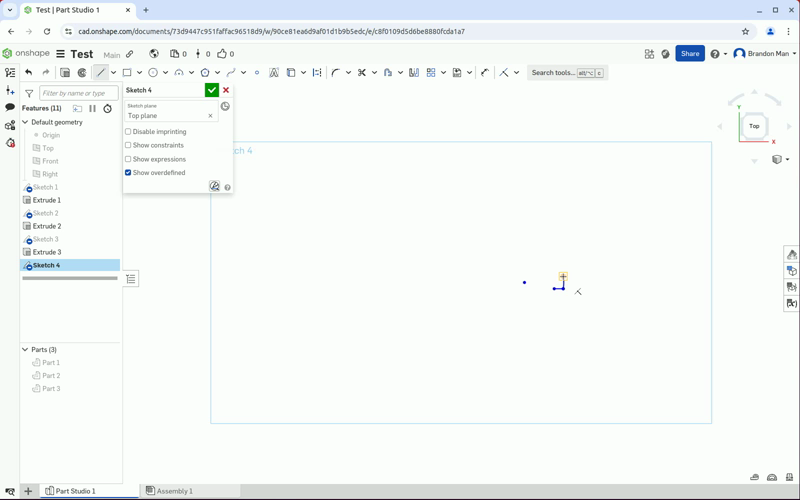
key_down(shift)
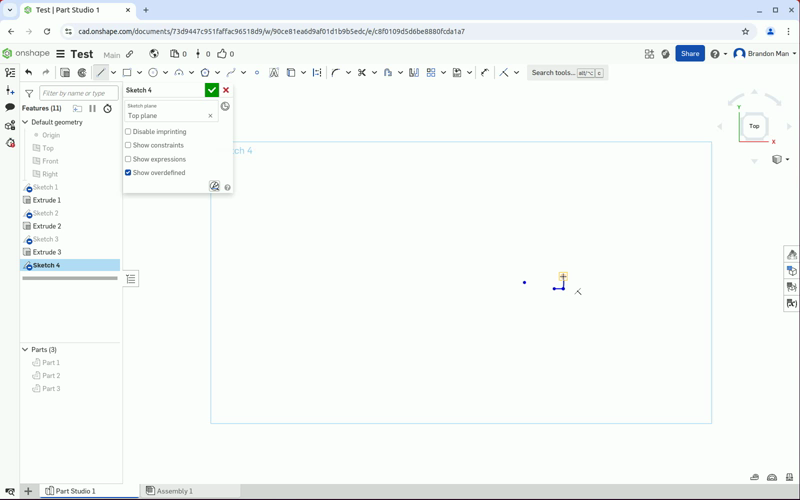
mouse_move(589, 276)
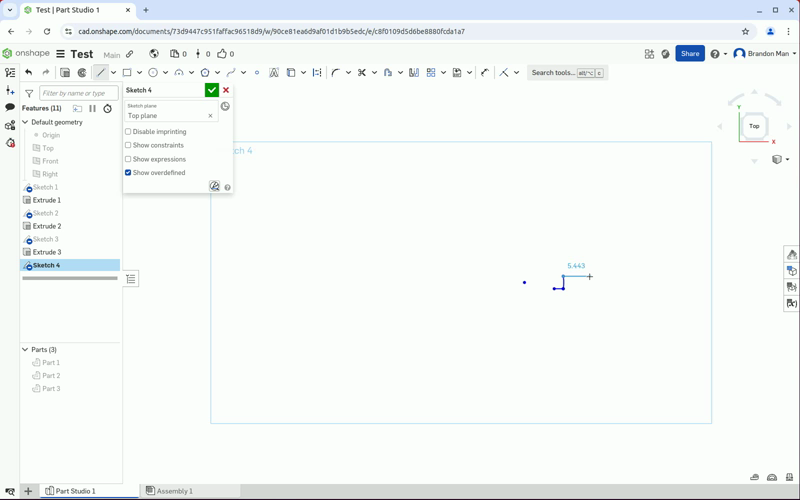
mouse_move(554, 276)
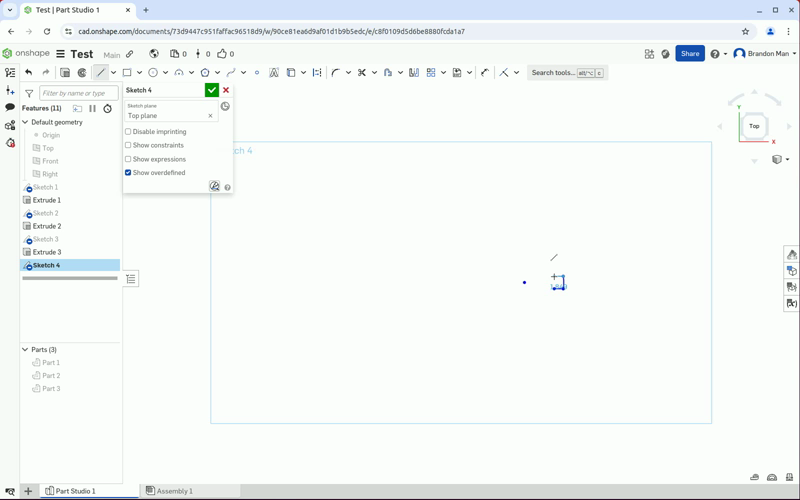
click(554, 276)
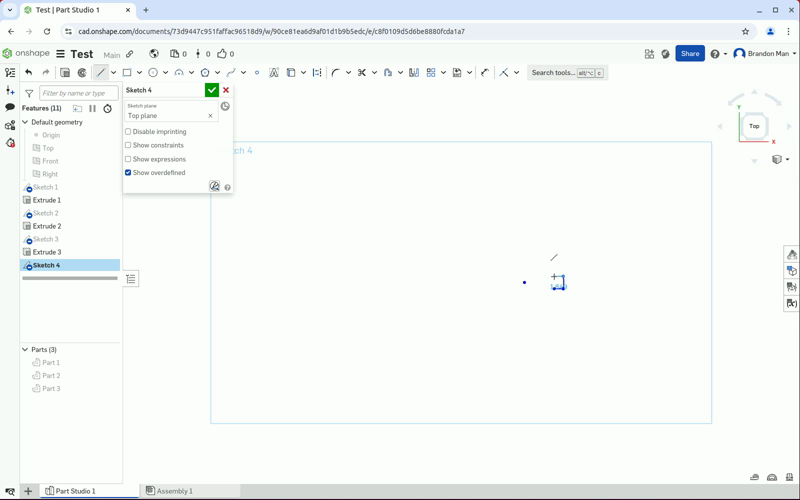
key_up(shift)
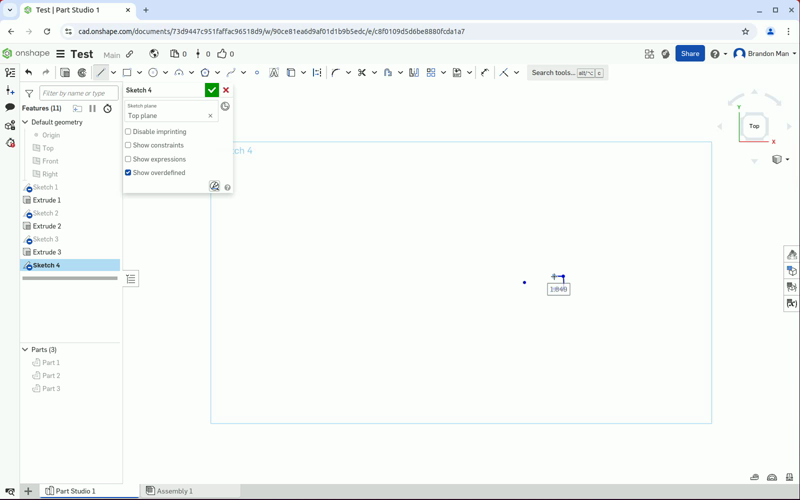
key(esc)
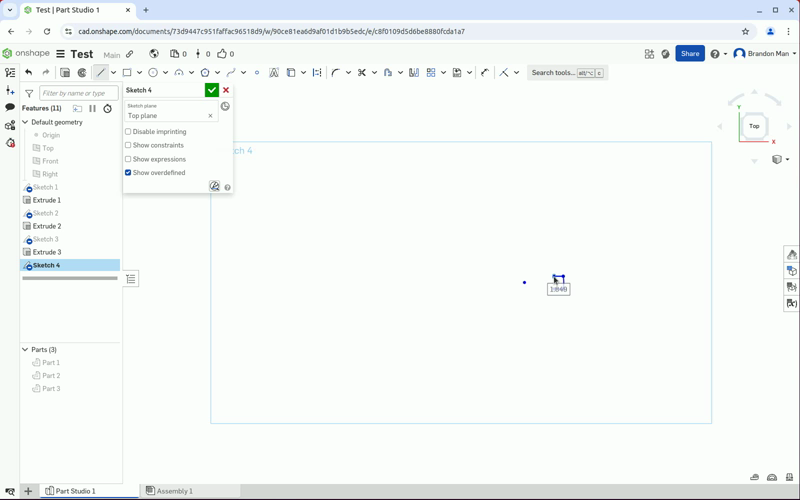
key(a)
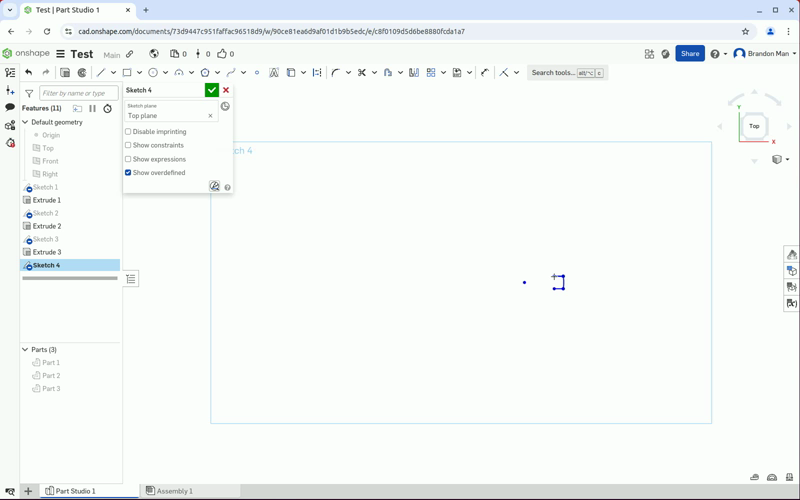
mouse_move(554, 276)
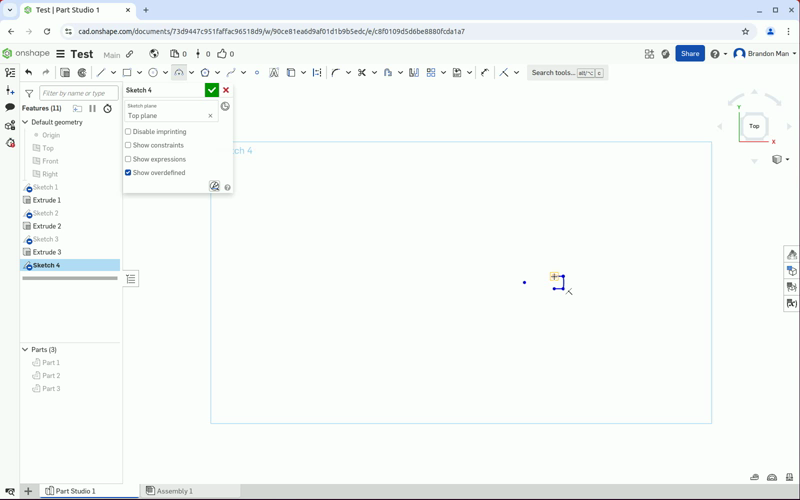
click(554, 276)
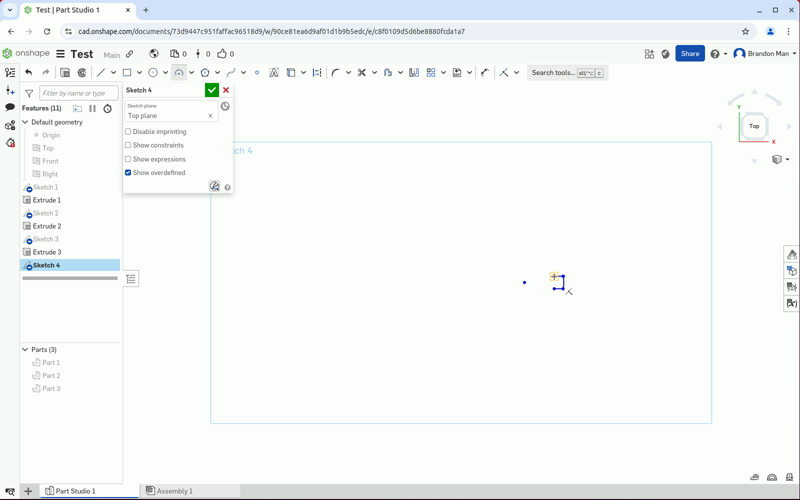
mouse_move(554, 288)
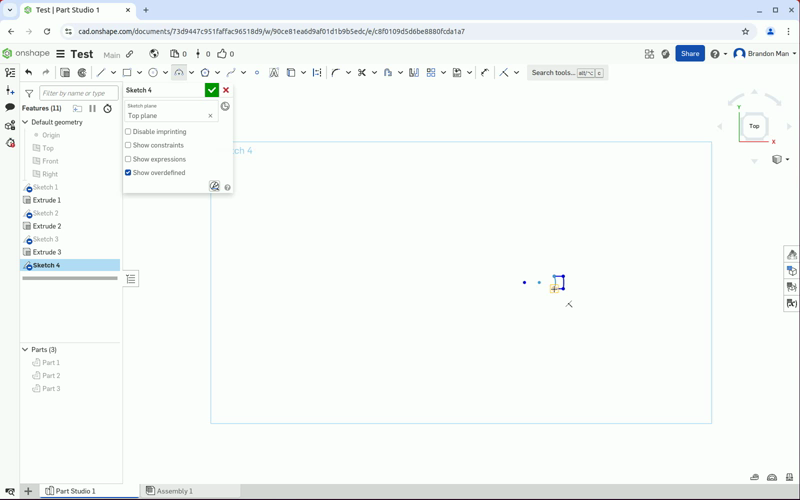
click(554, 288)
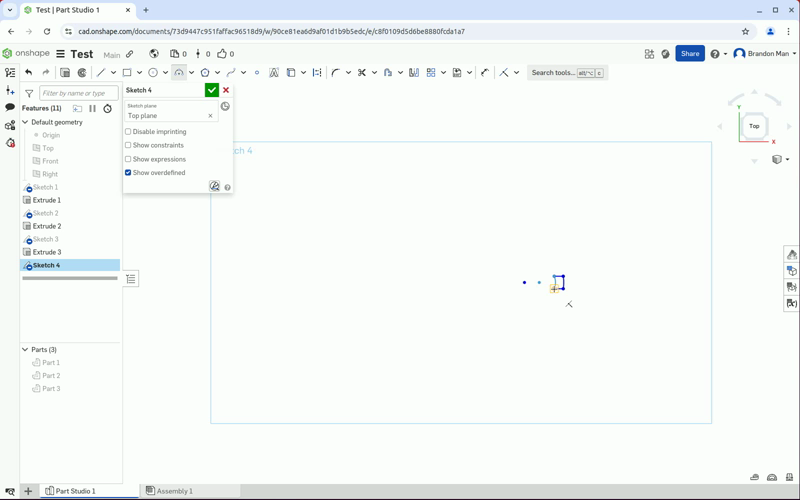
key_down(shift)
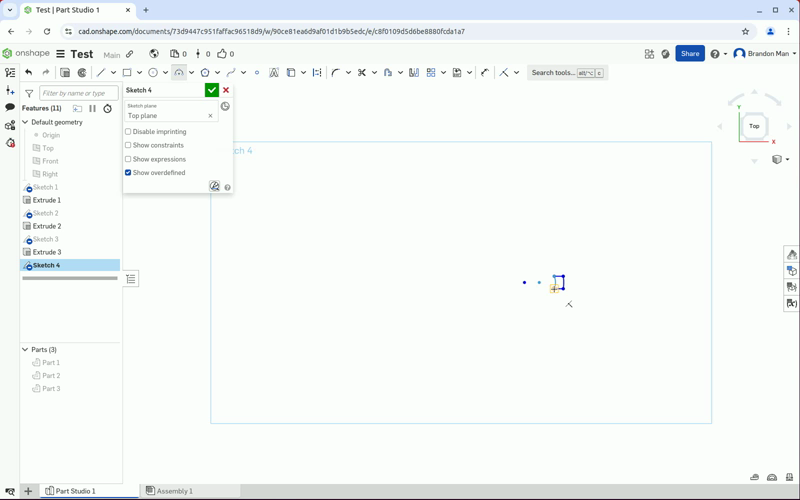
mouse_move(555, 282)
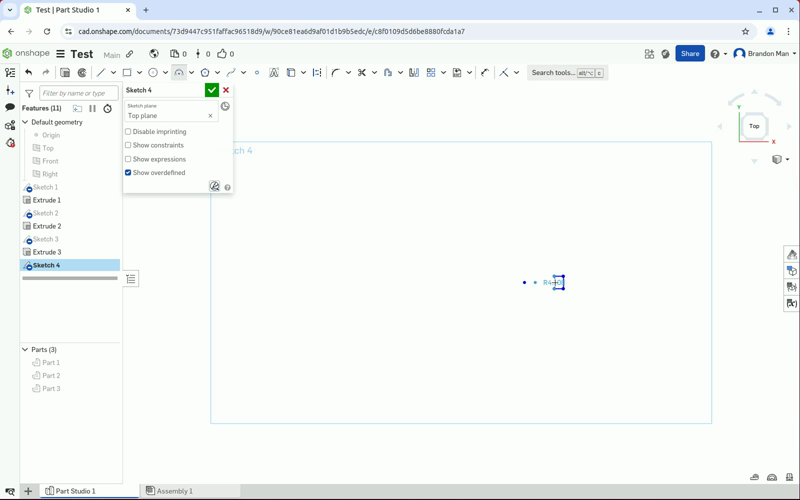
click(555, 282)
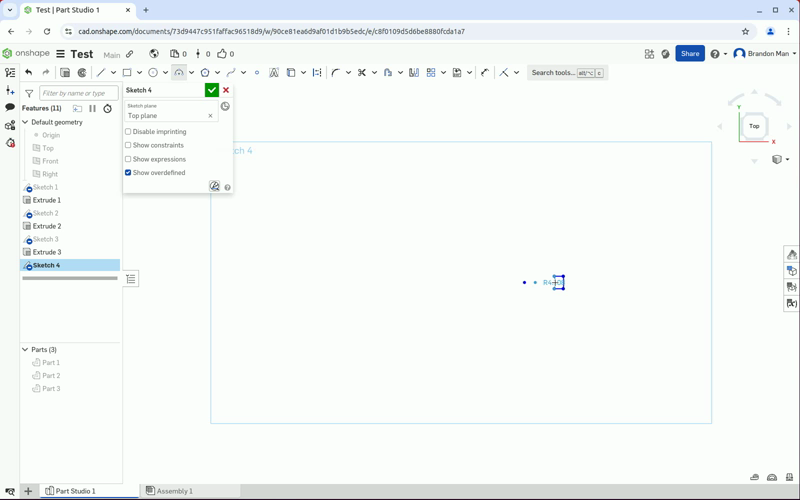
key_up(shift)
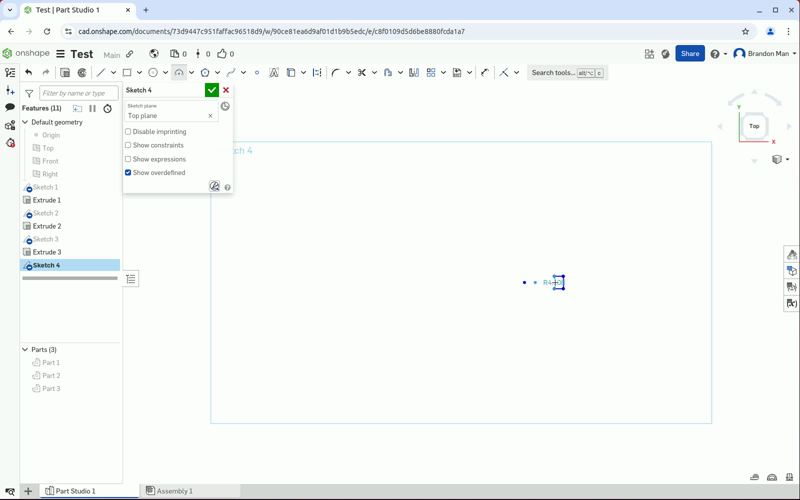
key(esc)
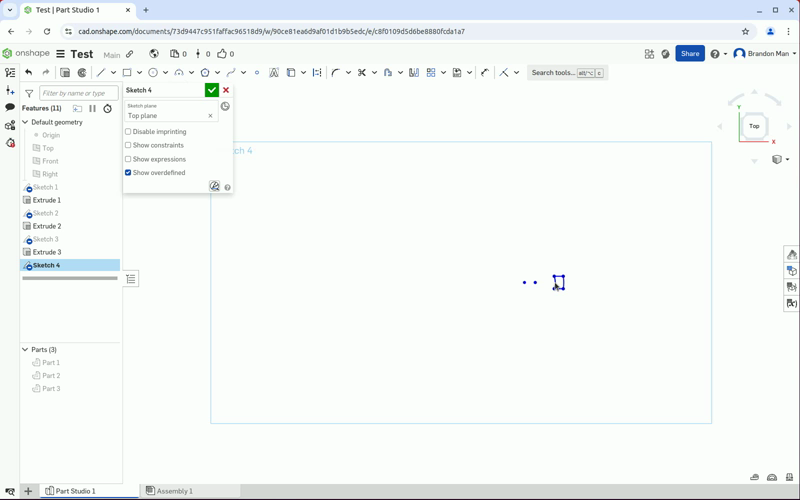
mouse_move(556, 286)
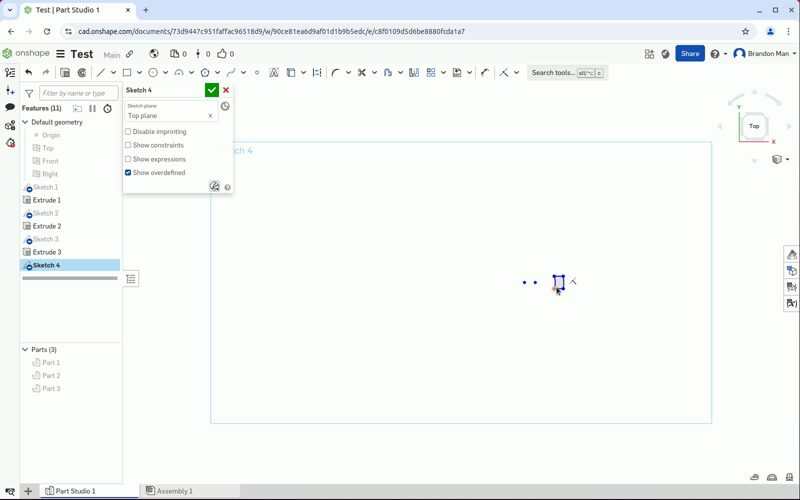
scroll(6)
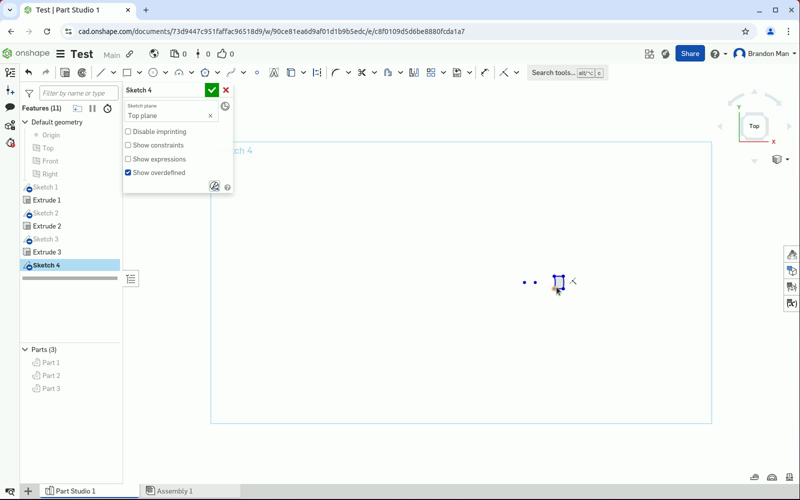
scroll(6)
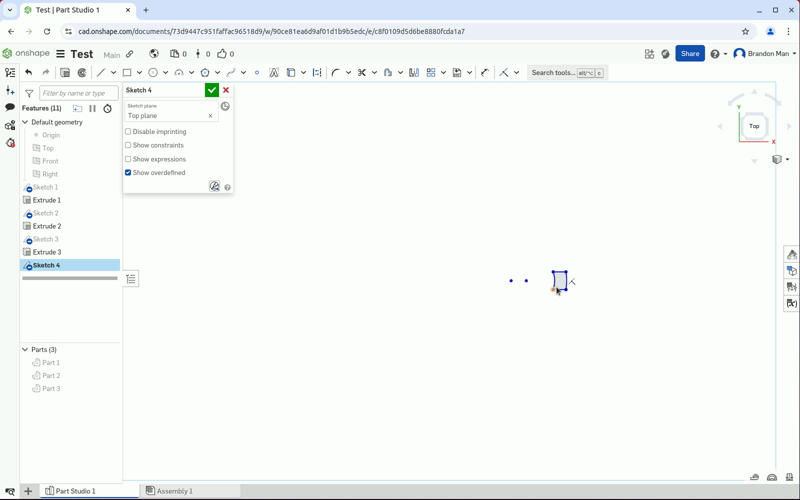
scroll(6)
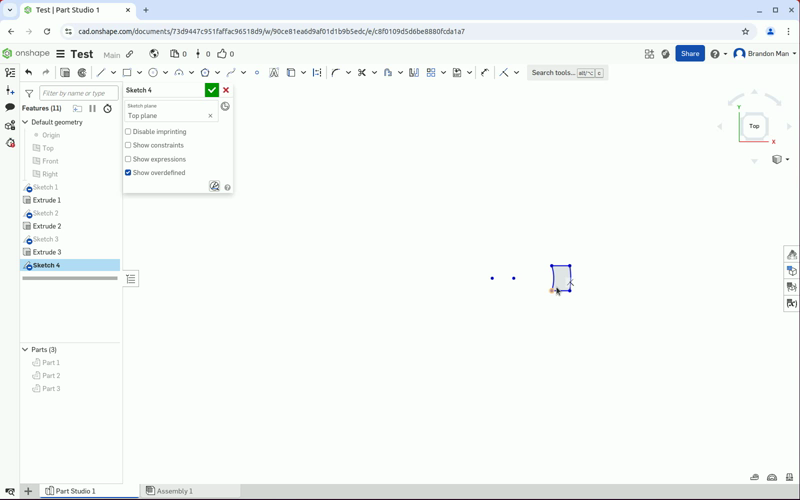
scroll(6)
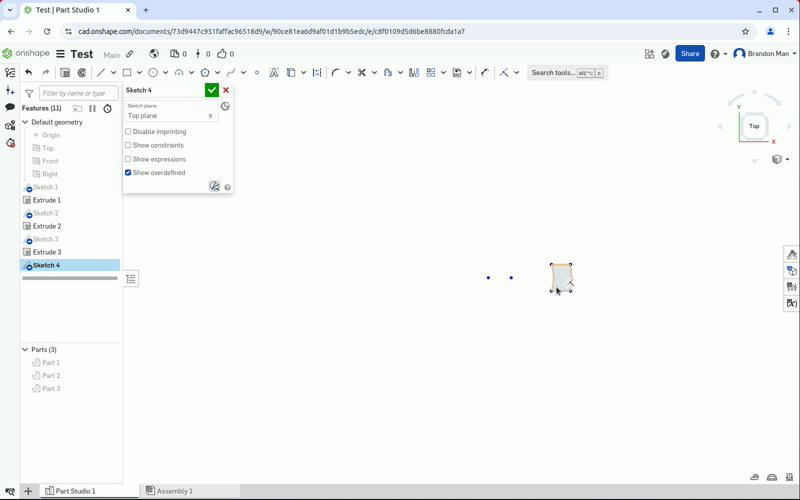
scroll(6)
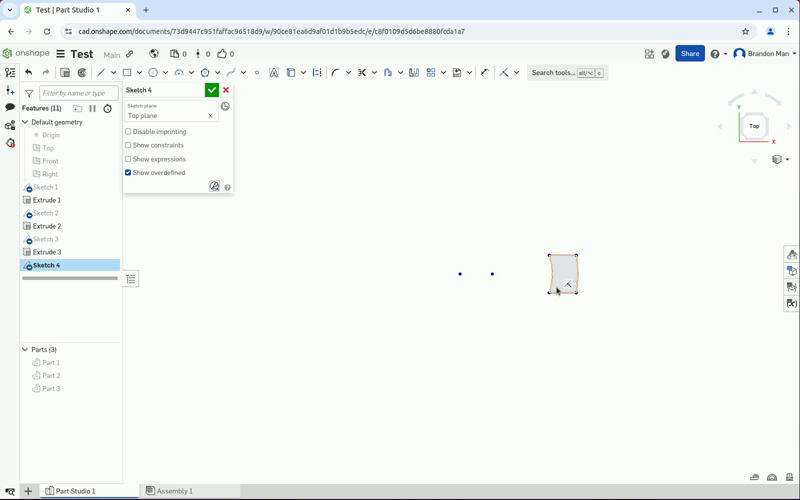
scroll(6)
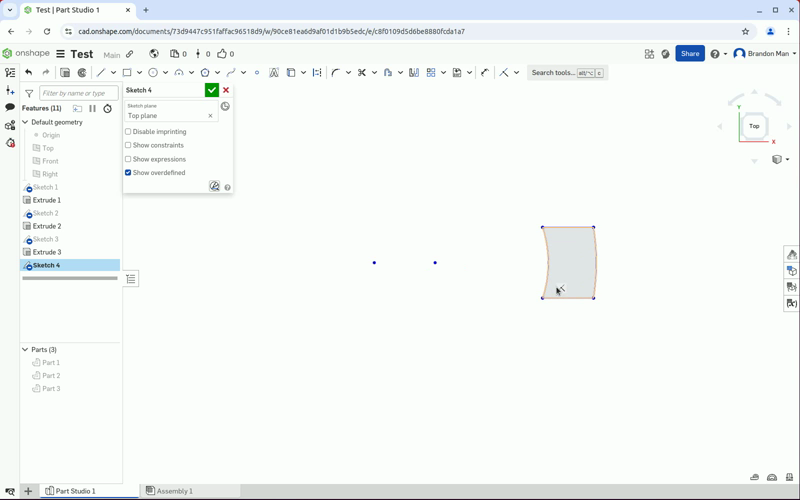
scroll(6)
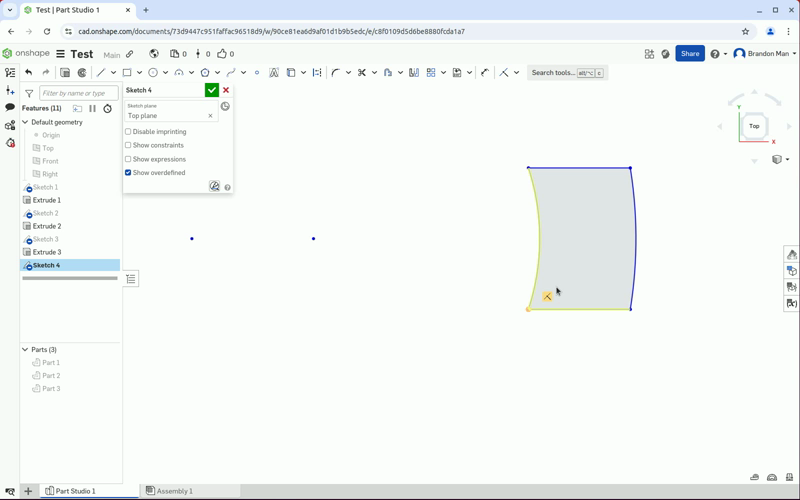
click(556, 286)
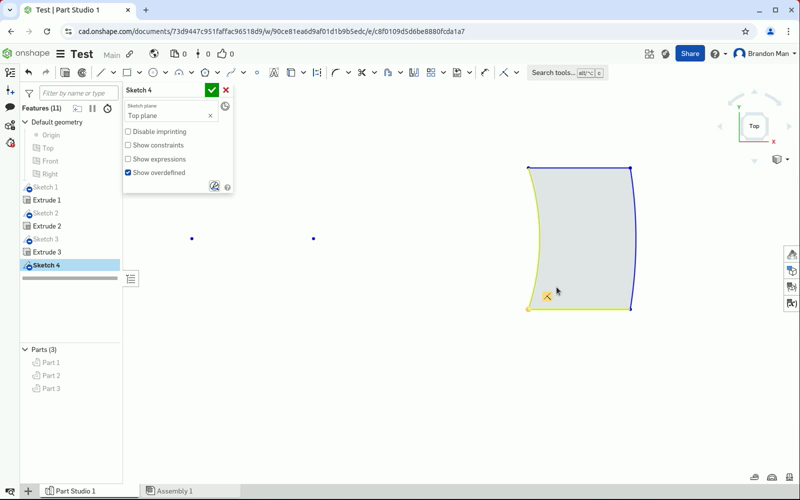
scroll(-6)
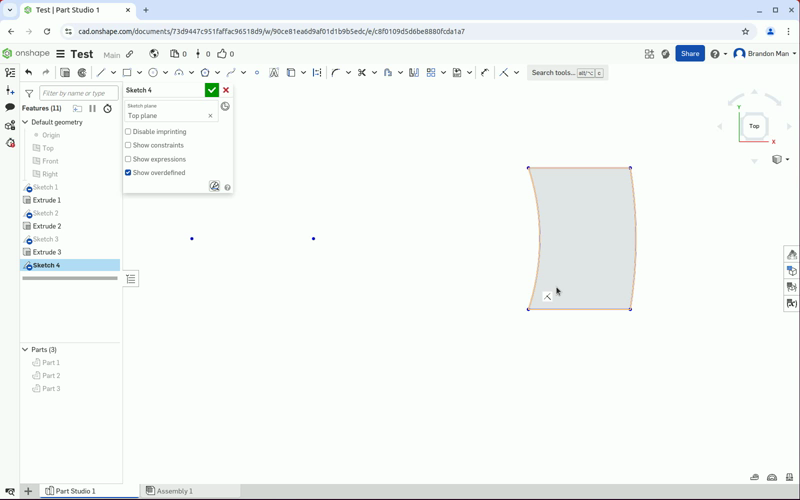
scroll(-6)
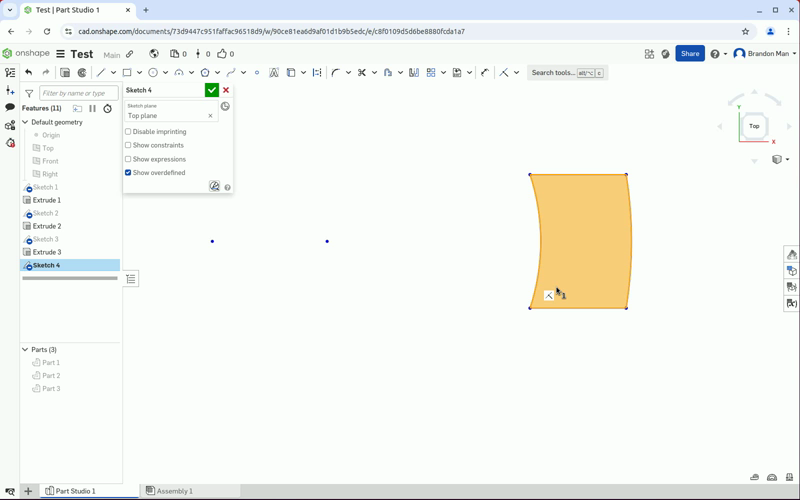
scroll(-6)
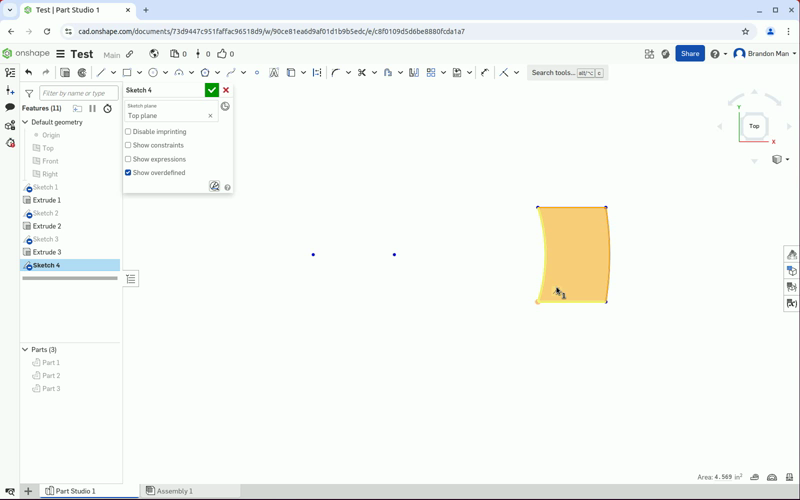
scroll(-6)
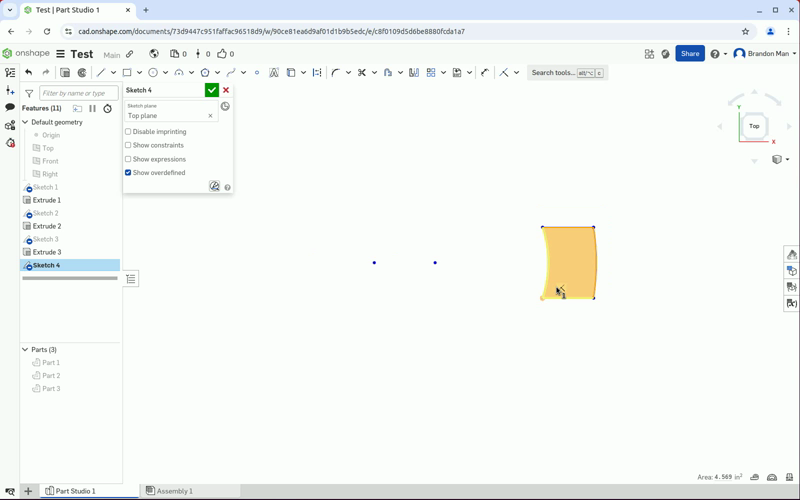
scroll(-6)
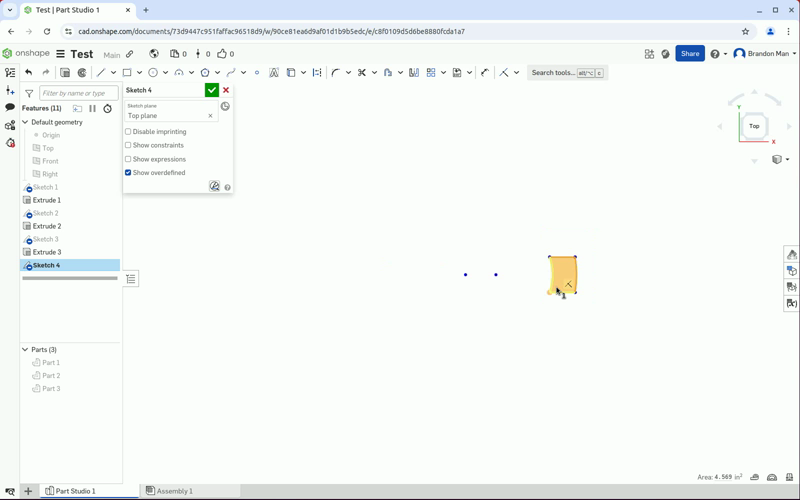
scroll(-6)
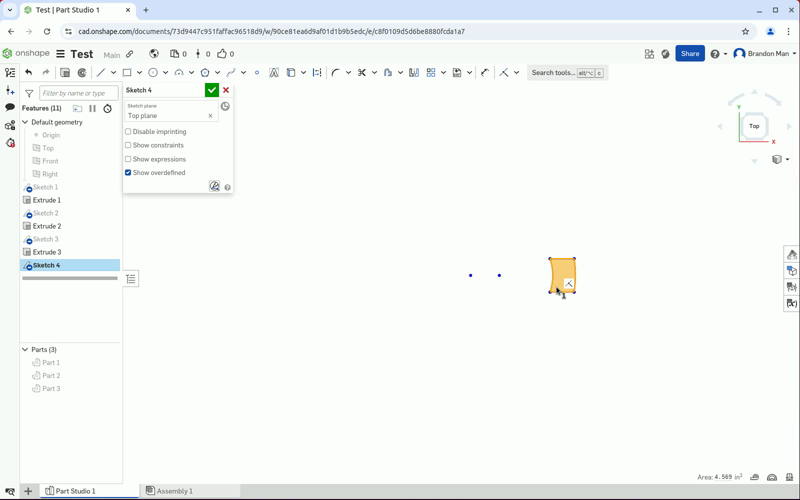
scroll(-6)
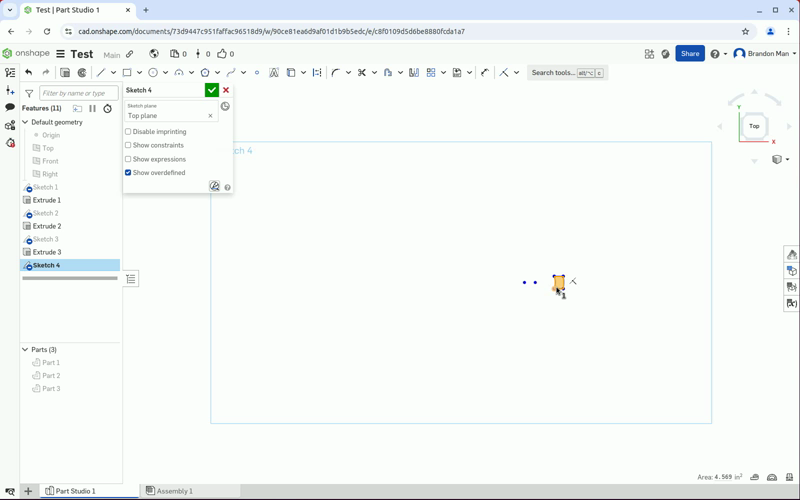
mouse_move(73, 352)
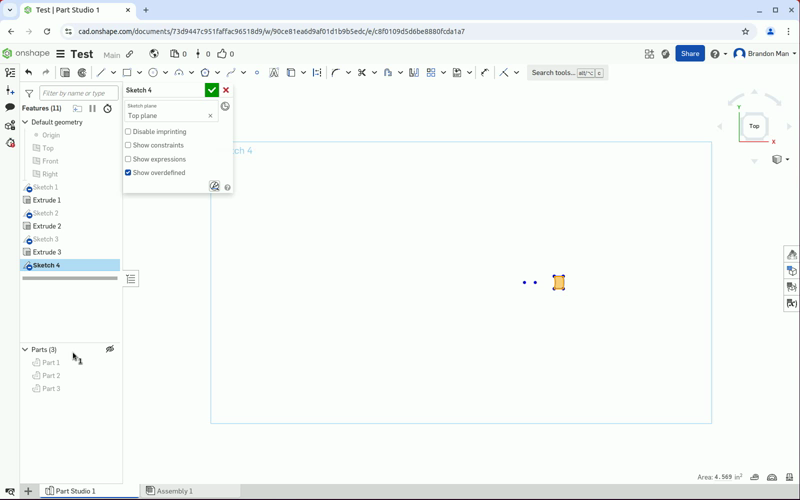
key(shift+y)
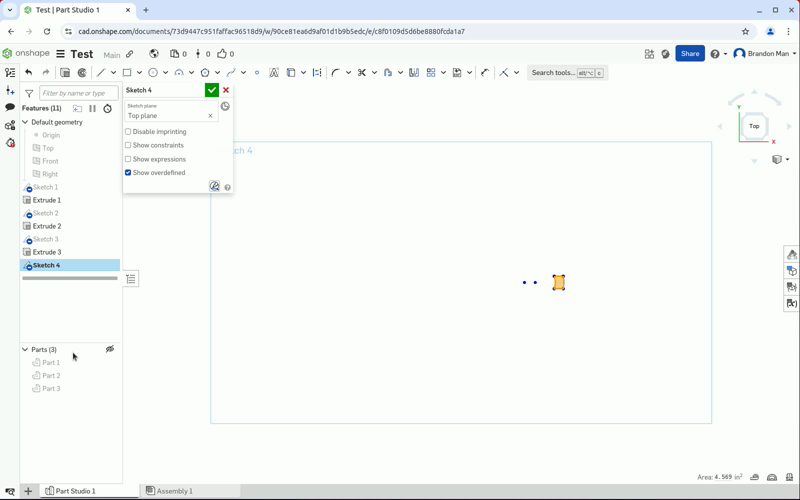
key(shift+e)
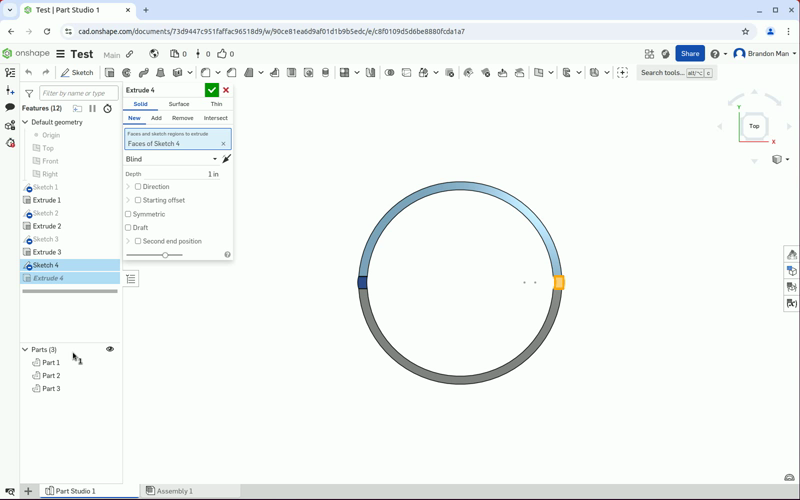
mouse_move(143, 106)
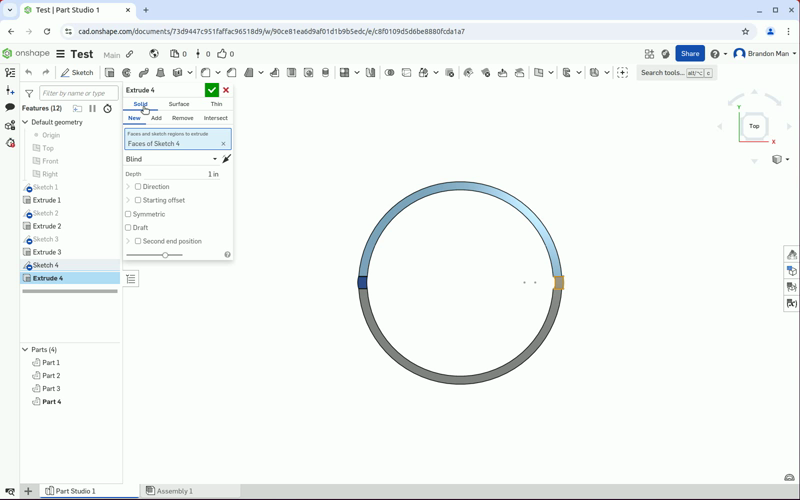
click(143, 106)
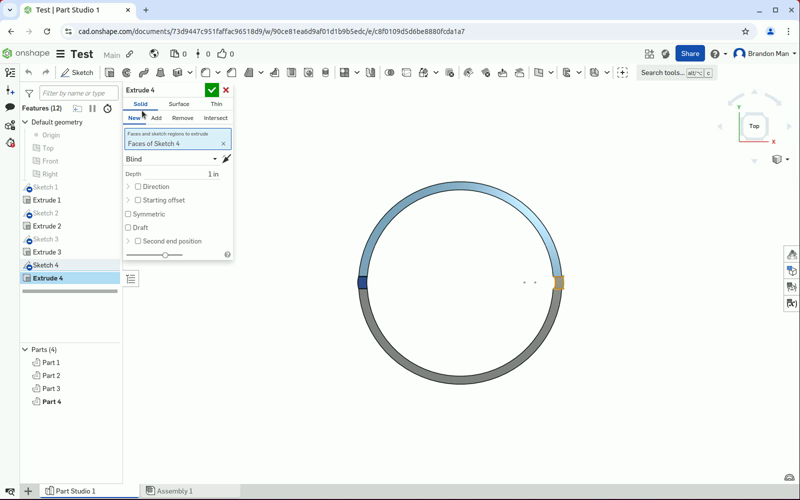
mouse_move(137, 120)
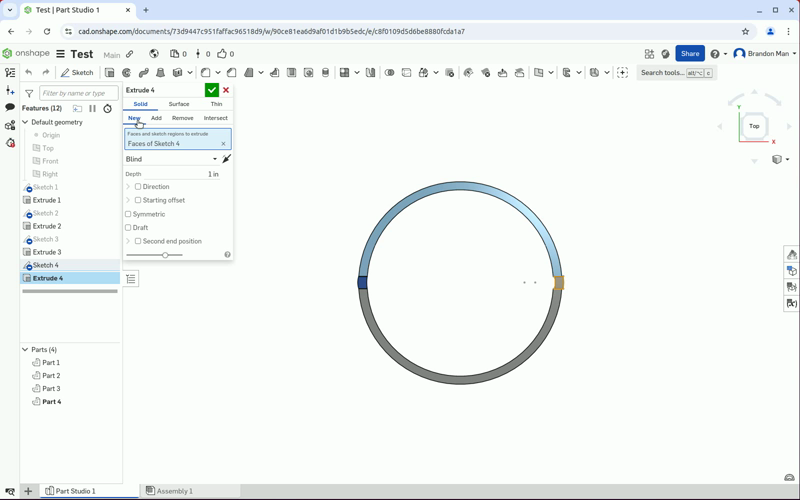
click(137, 120)
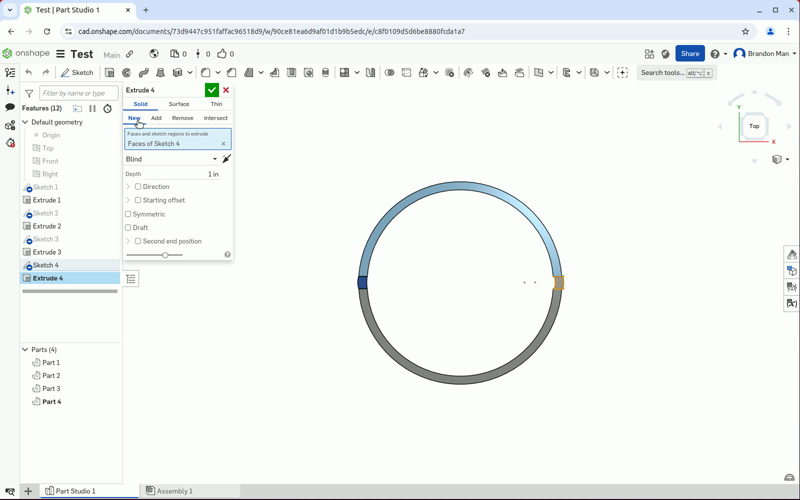
key(tab, 4)
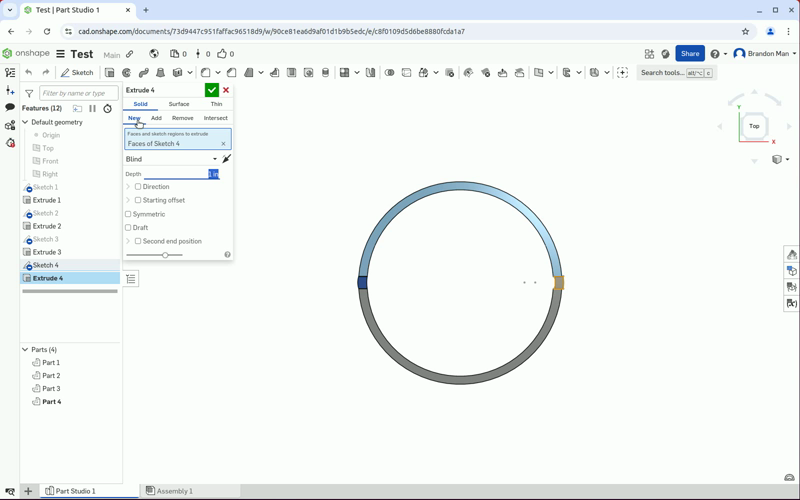
text(2.407)
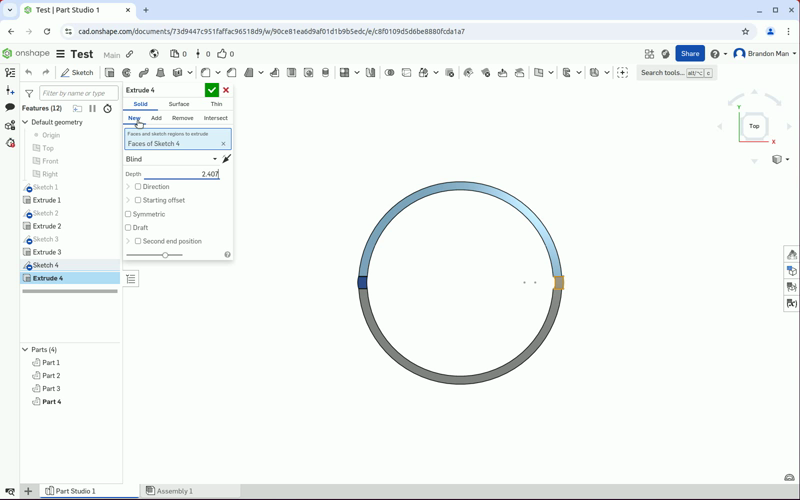
key(enter)
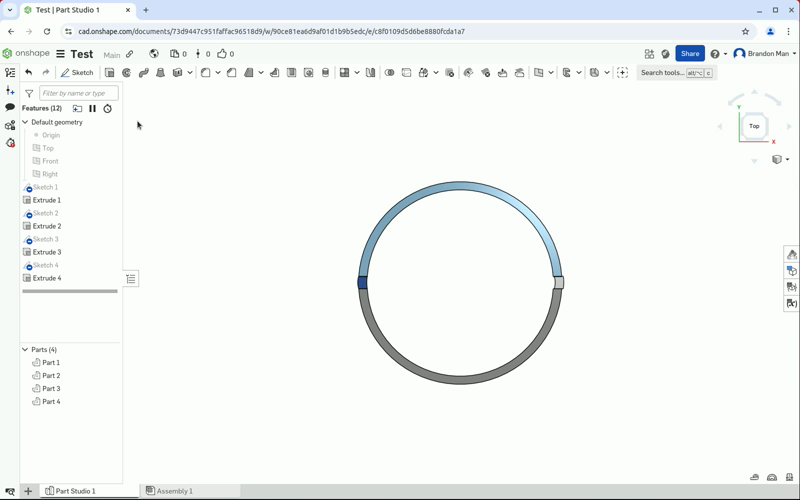
key(shift+h)
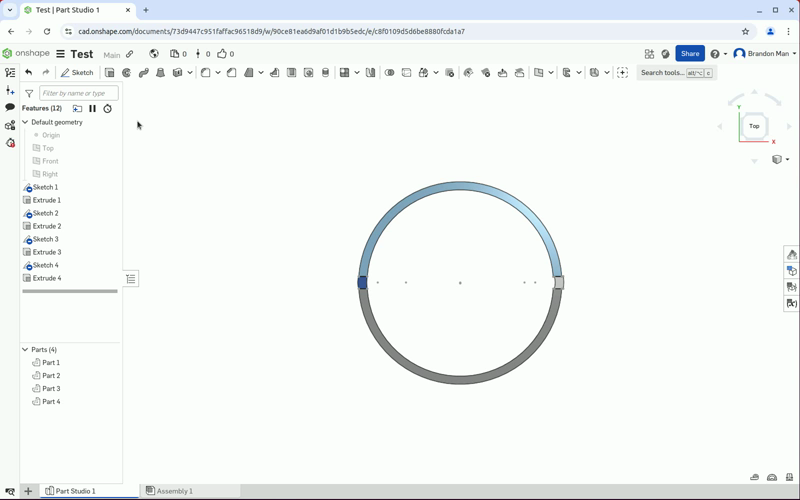
key(shift+h)
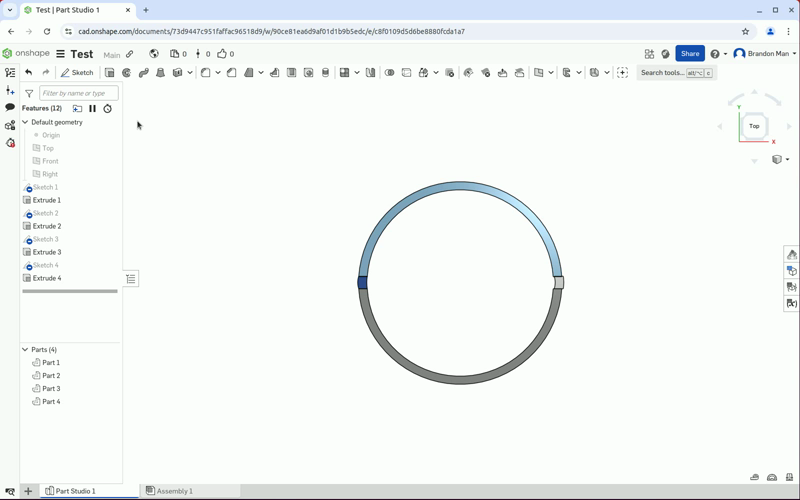
mouse_move(73, 189)
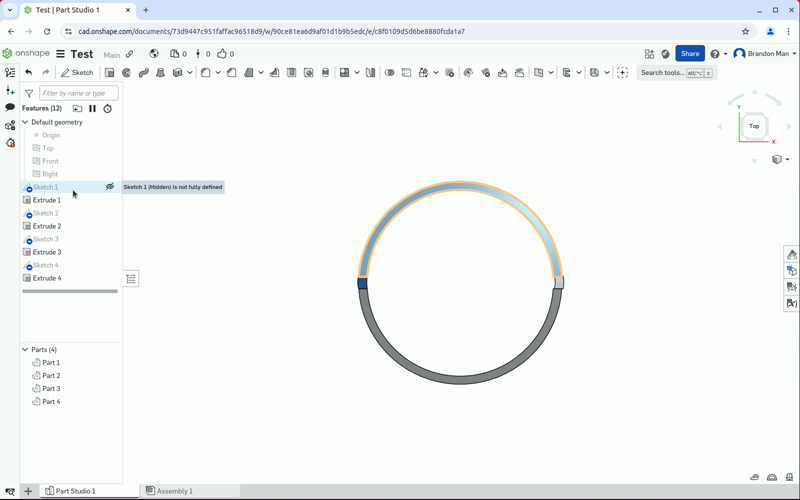
click(73, 189)
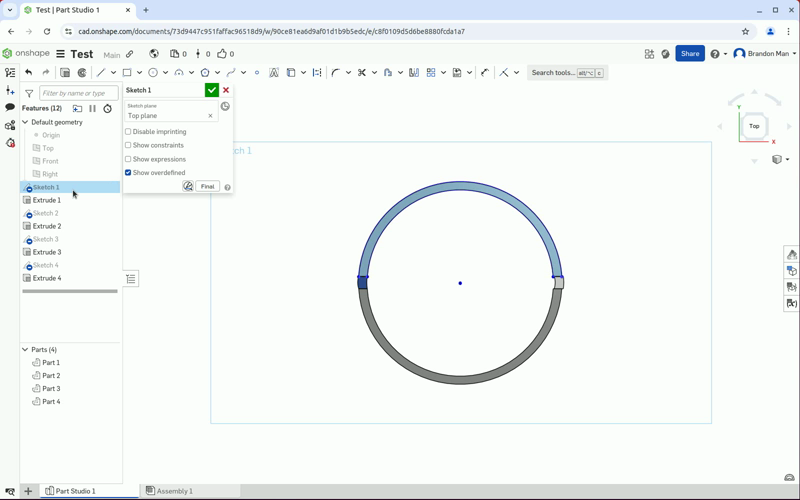
mouse_move(229, 92)
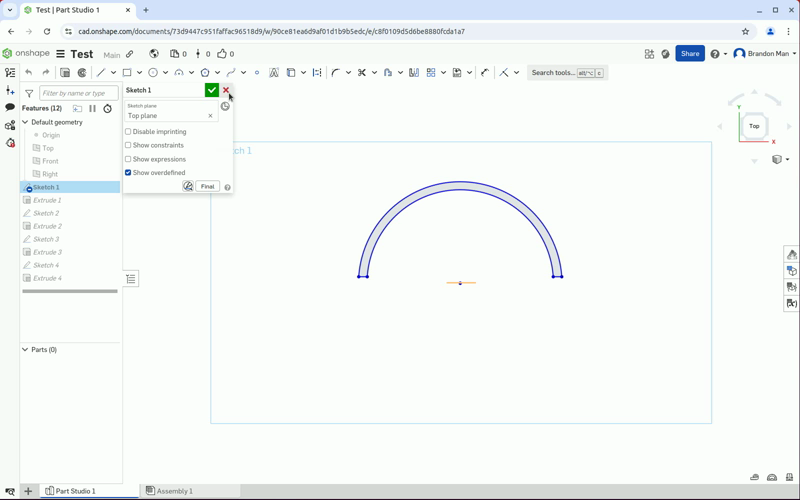
click(229, 92)
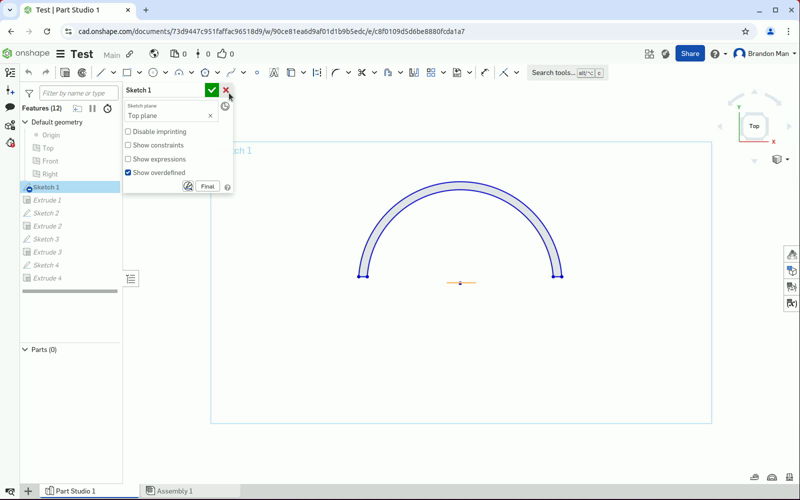
key(shift+s)
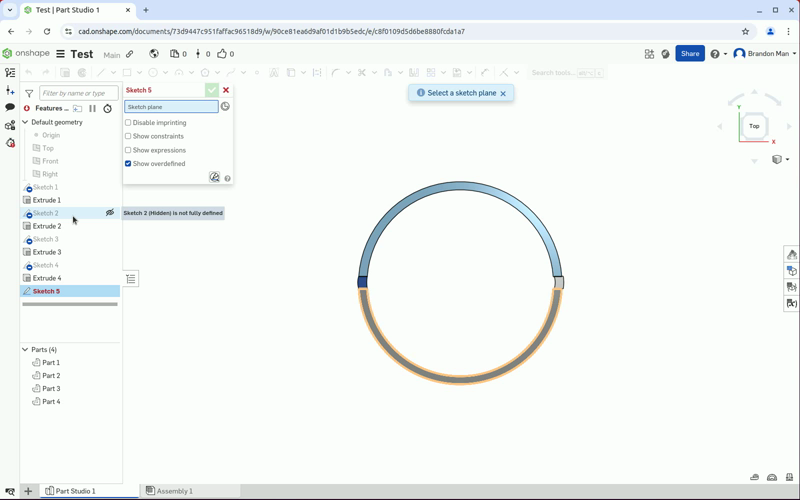
scroll(3)
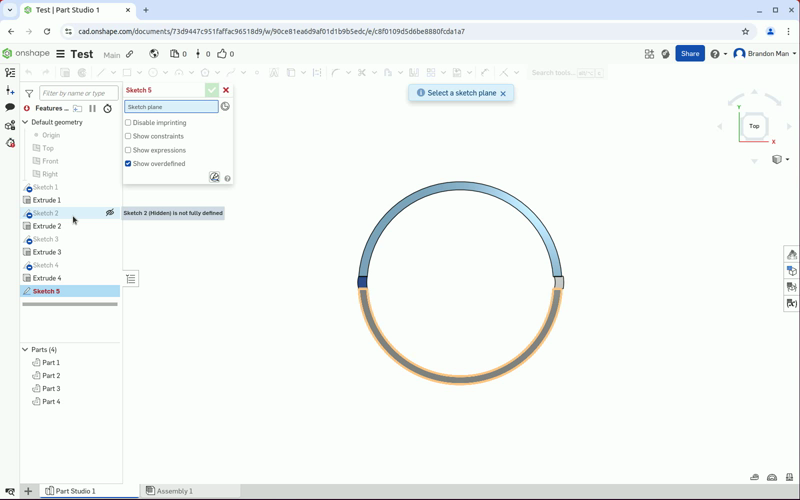
mouse_move(73, 150)
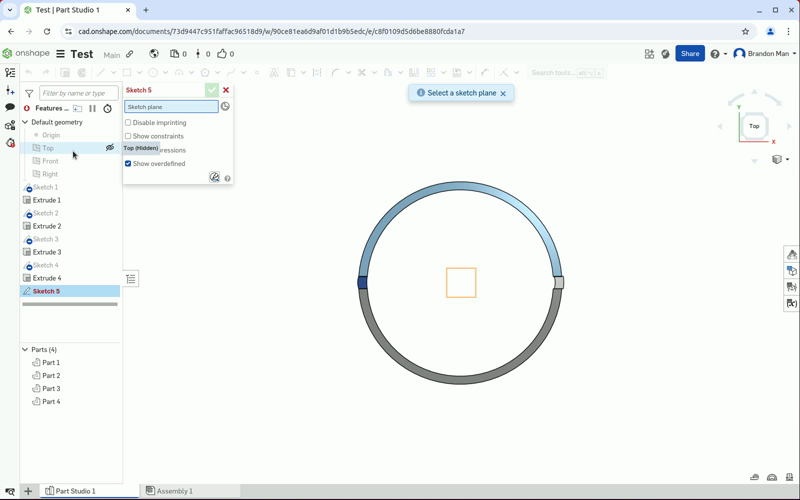
click(73, 150)
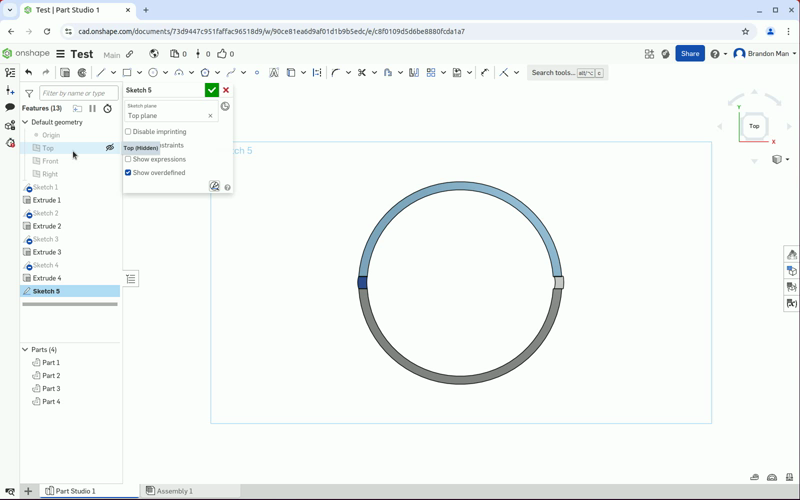
mouse_move(73, 352)
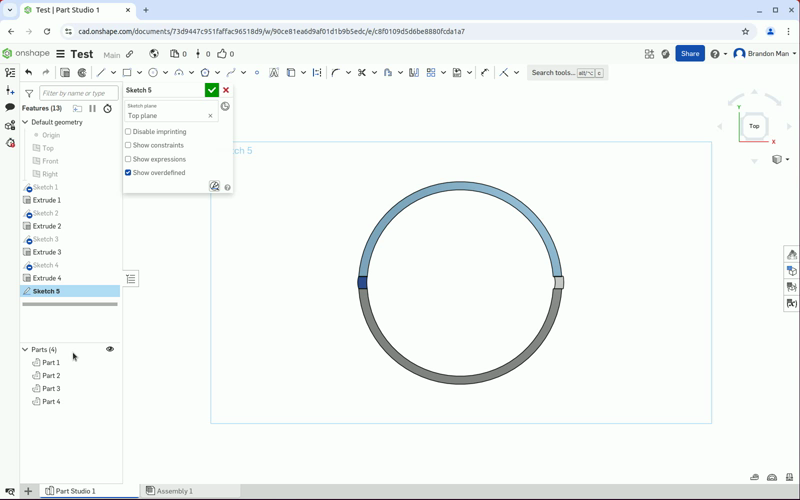
key(y)
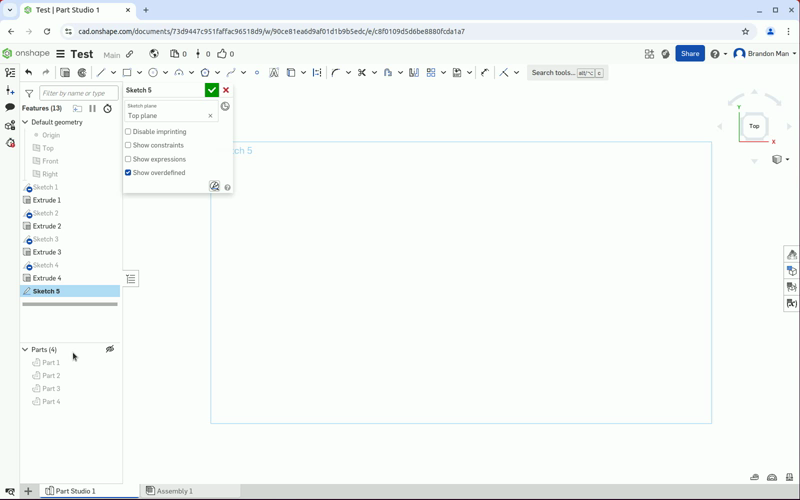
key(l)
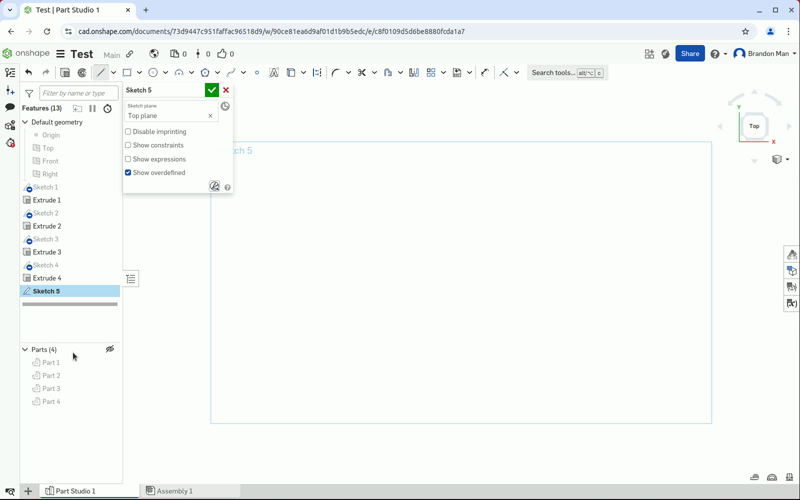
key_down(shift)
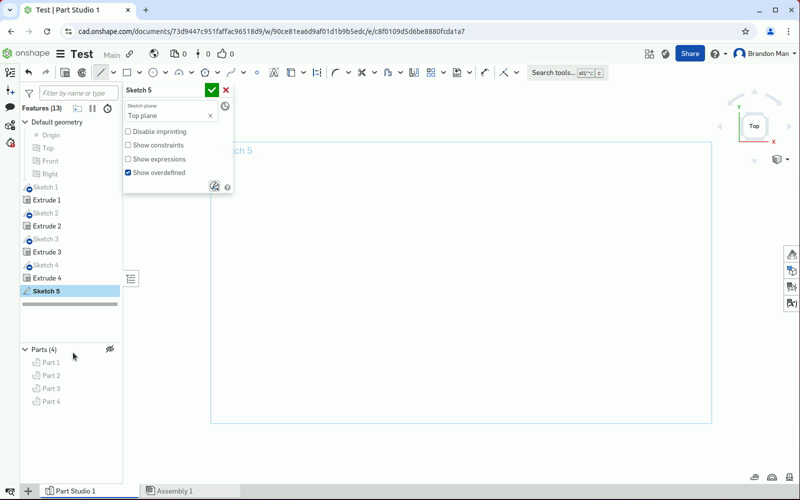
mouse_move(562, 288)
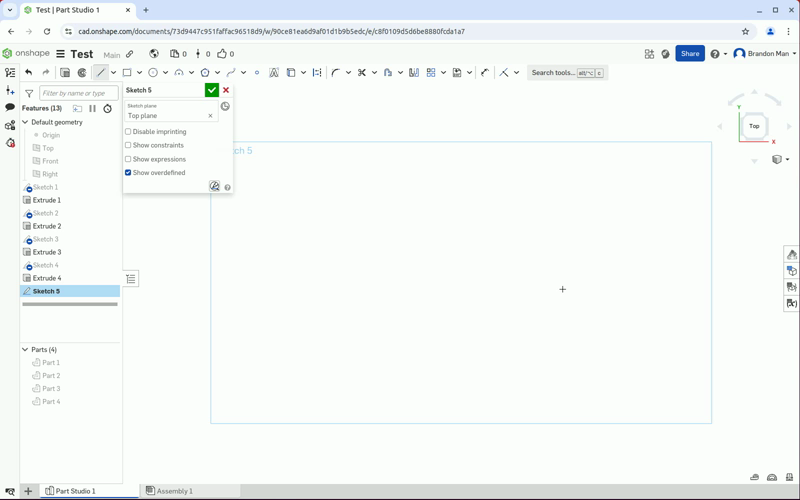
click(562, 288)
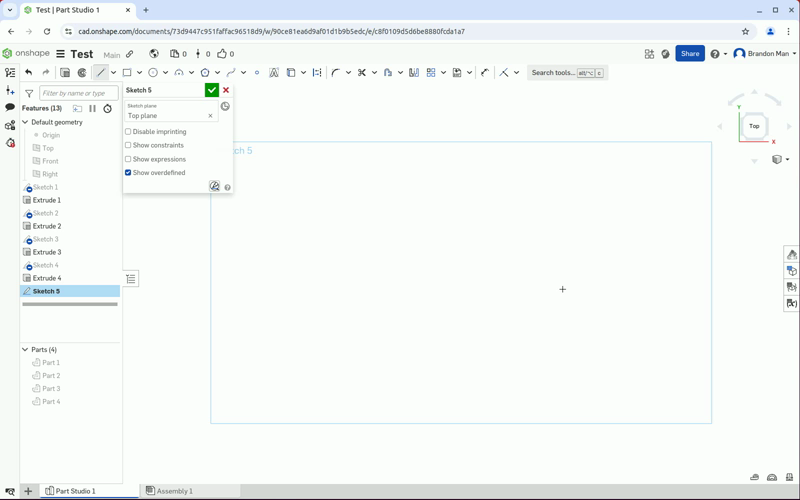
key_up(shift)
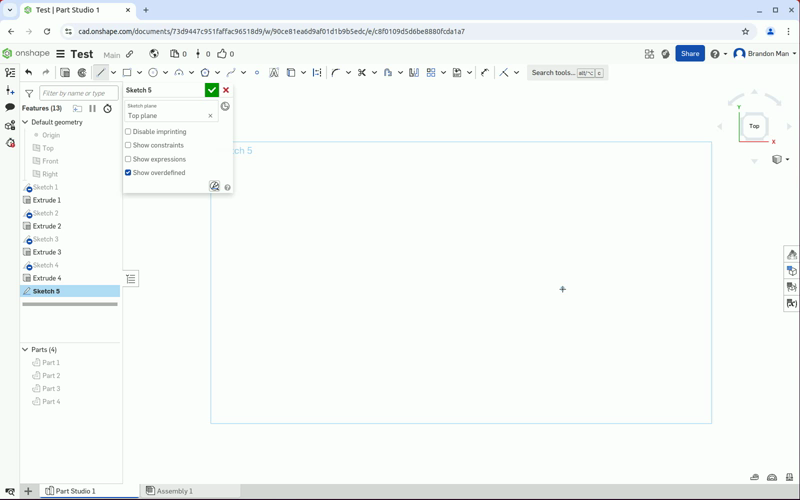
key_down(shift)
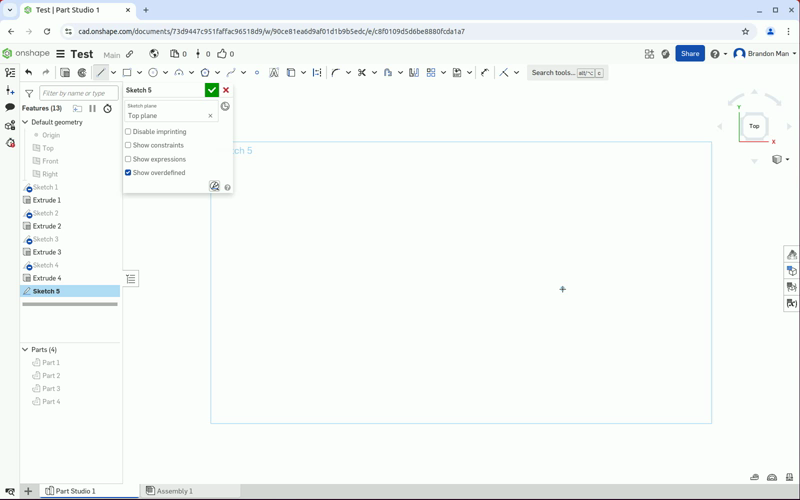
mouse_move(589, 288)
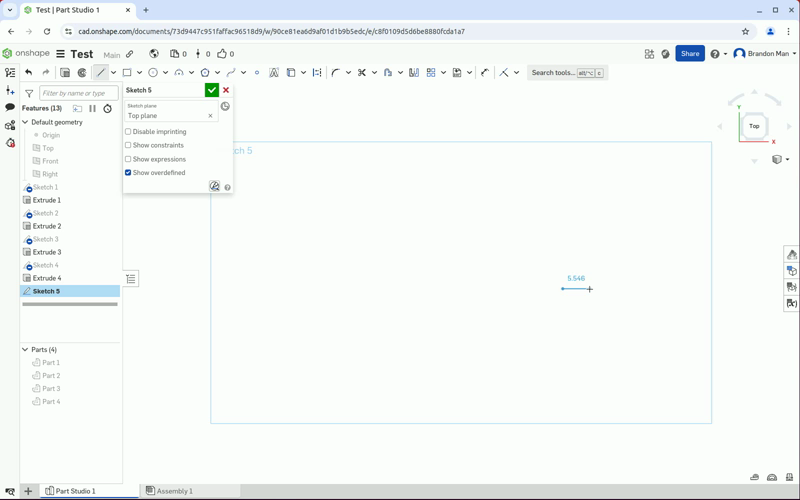
mouse_move(573, 288)
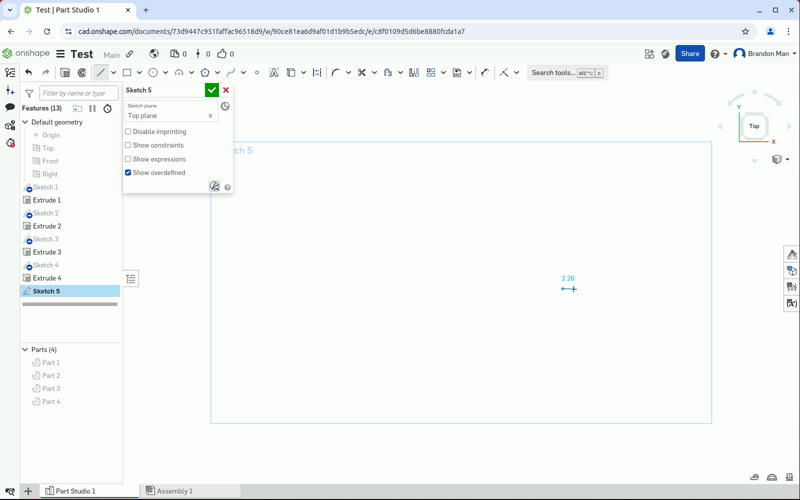
click(573, 288)
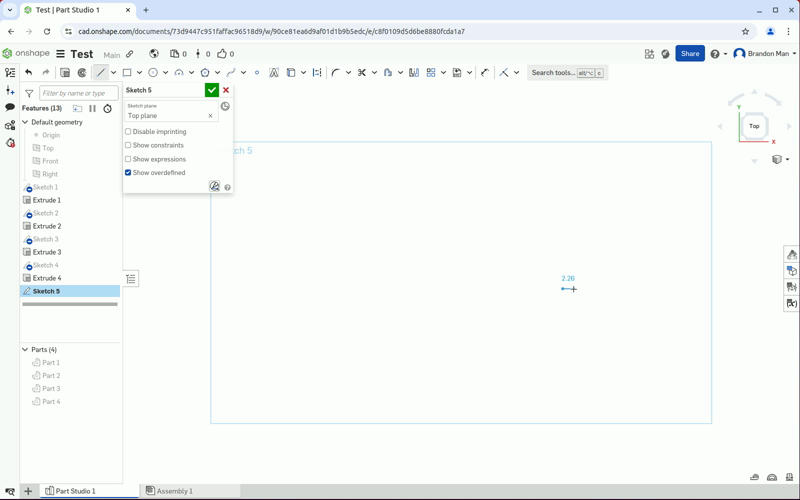
key_up(shift)
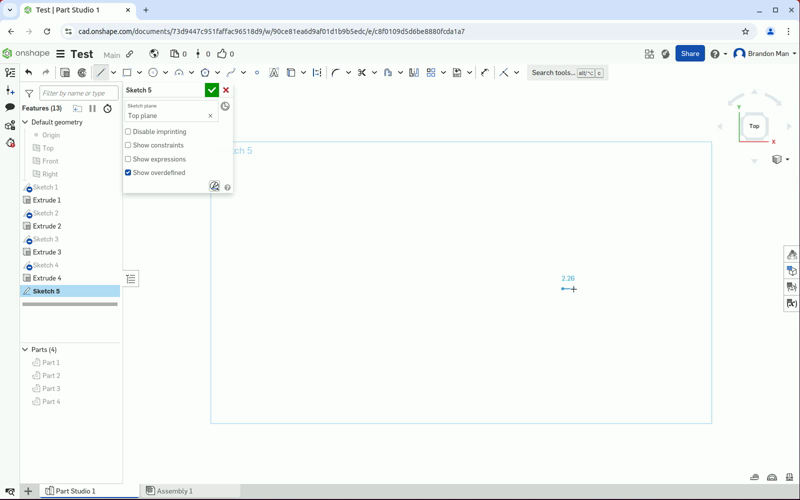
key_down(shift)
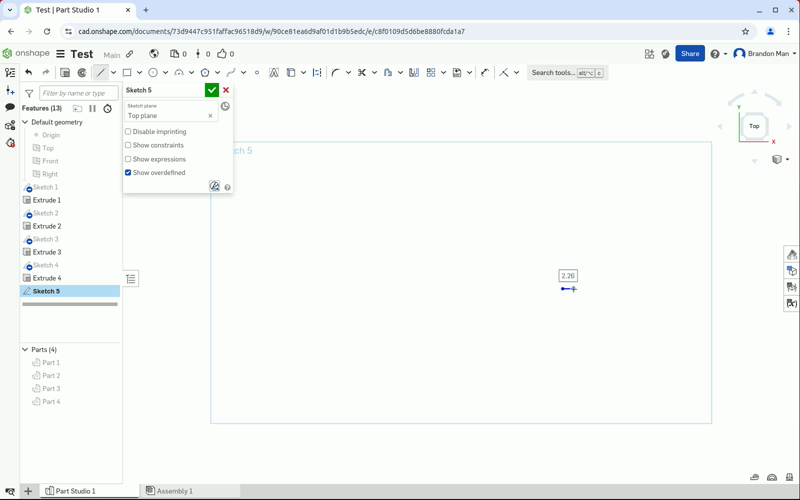
mouse_move(589, 288)
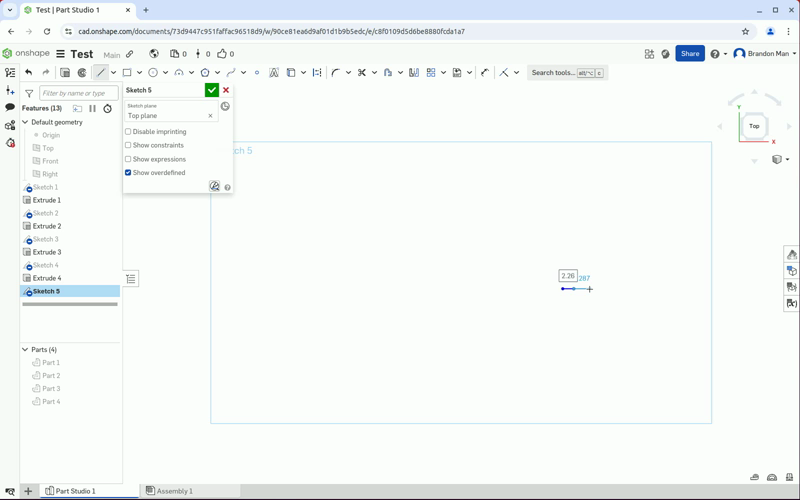
mouse_move(573, 276)
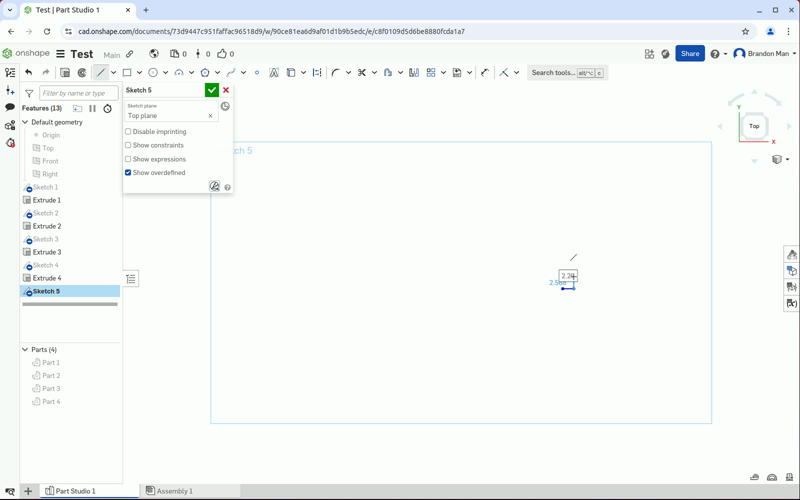
click(573, 276)
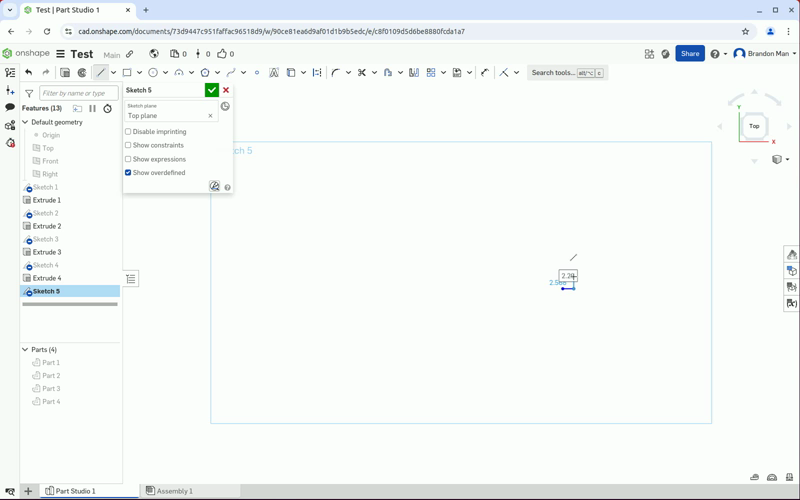
key_up(shift)
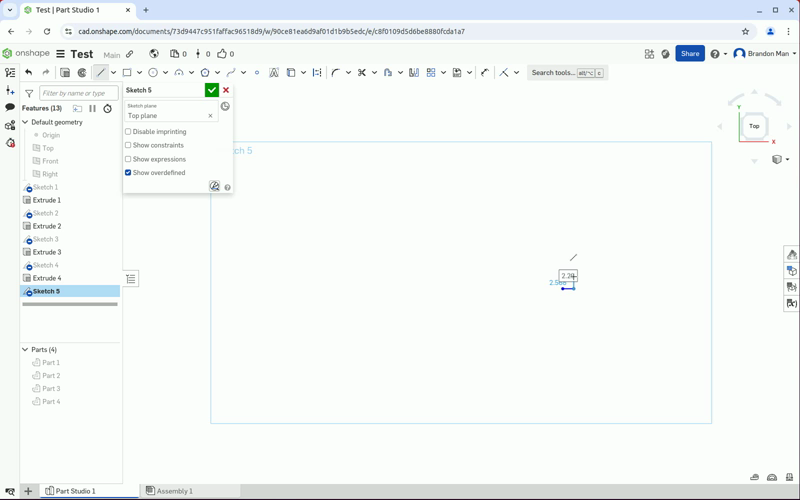
key_down(shift)
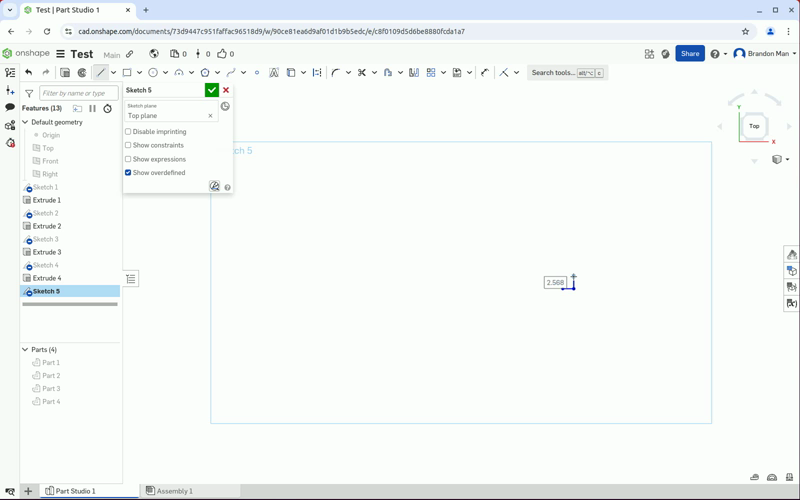
mouse_move(589, 276)
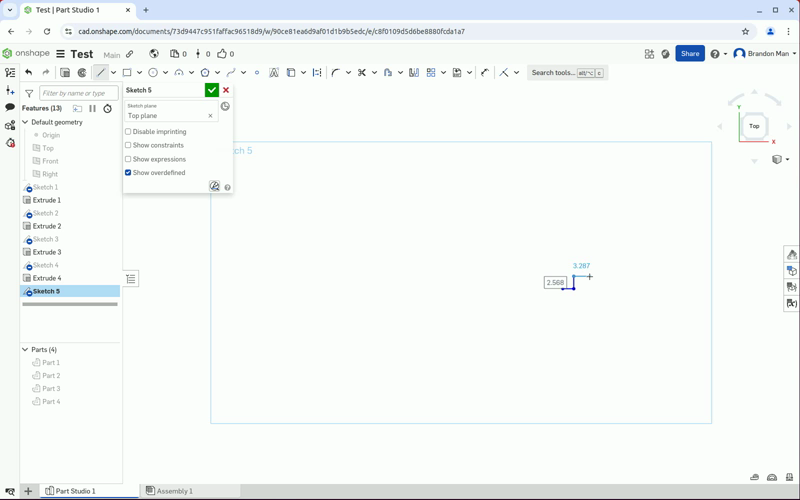
mouse_move(562, 276)
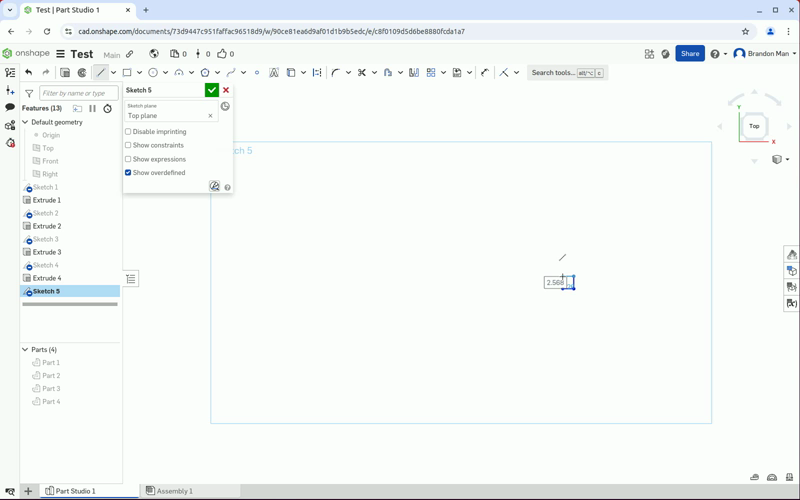
click(562, 276)
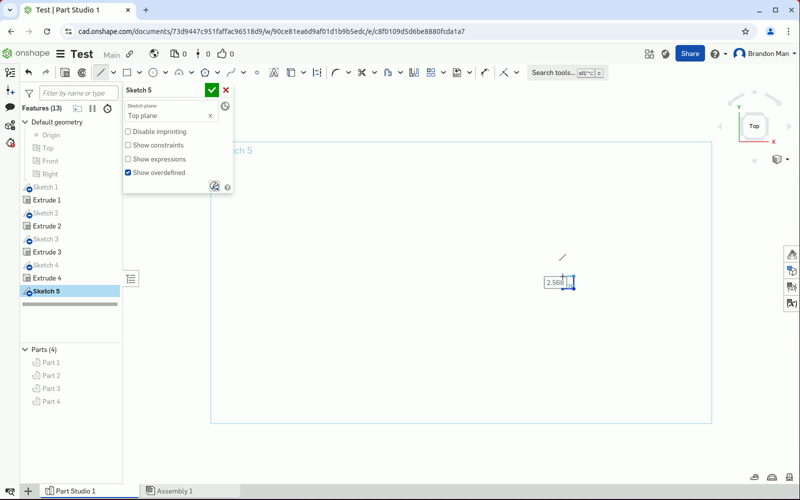
key_up(shift)
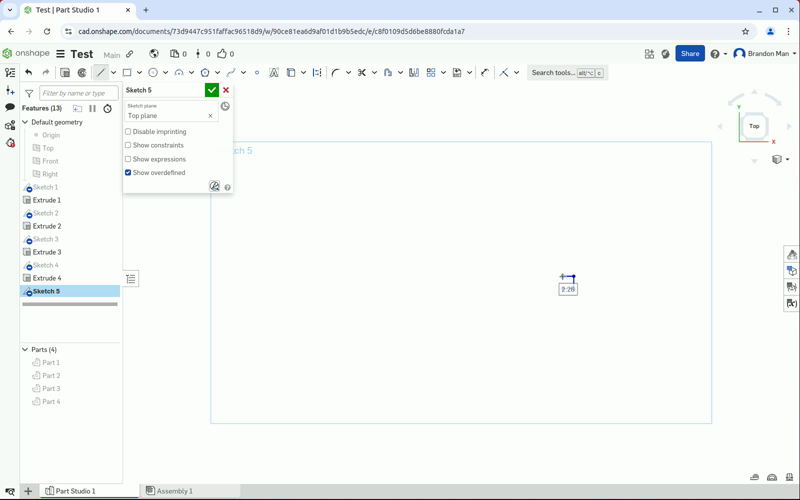
key(esc)
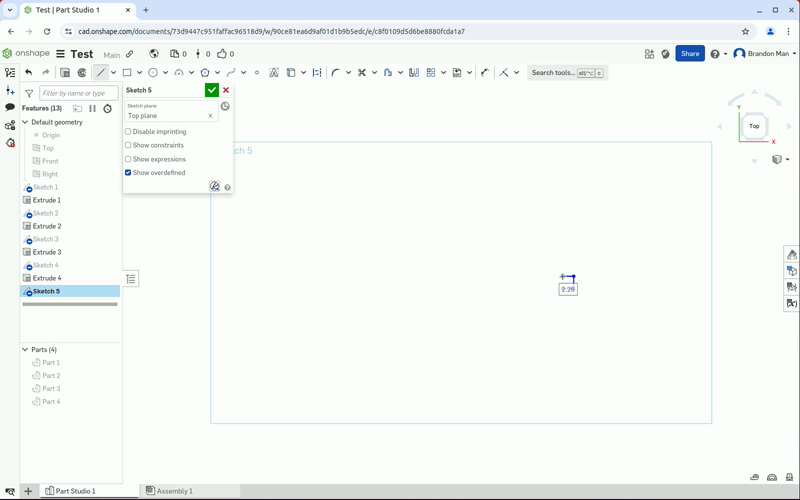
key(a)
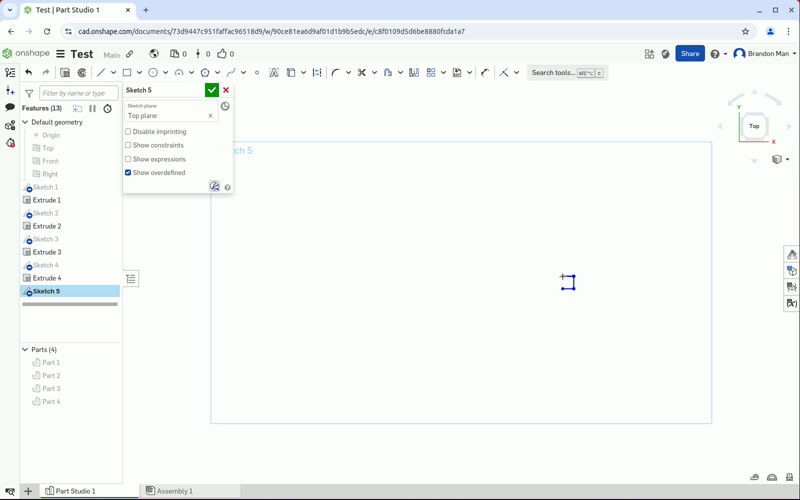
mouse_move(562, 276)
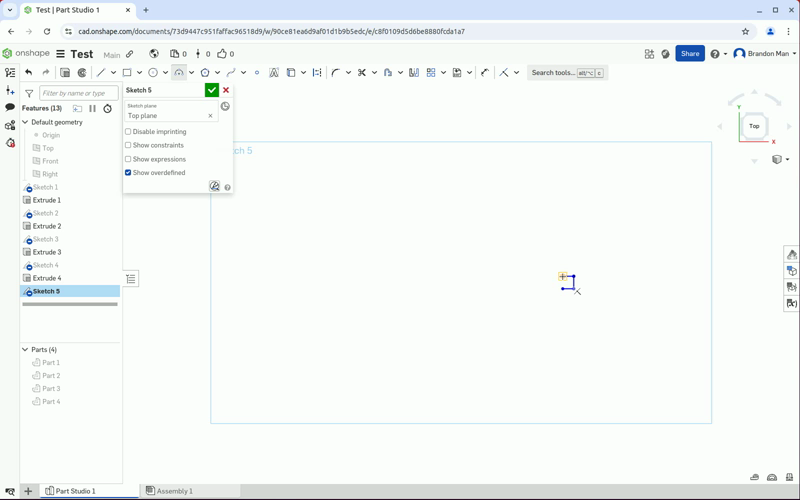
click(562, 276)
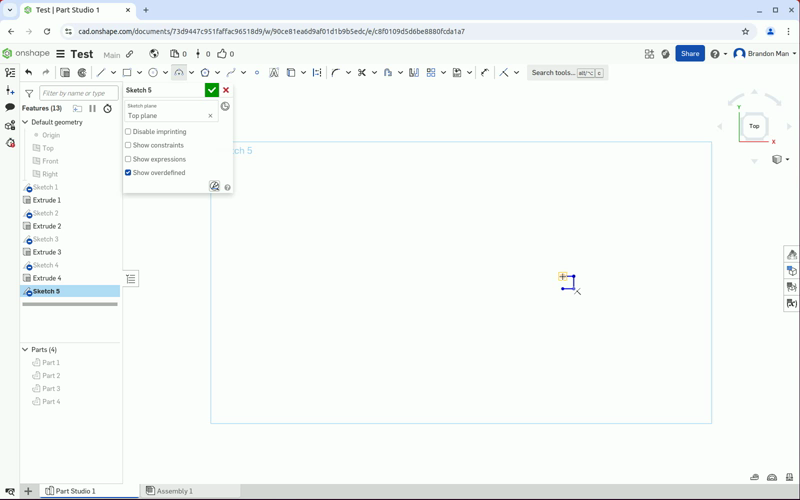
mouse_move(562, 288)
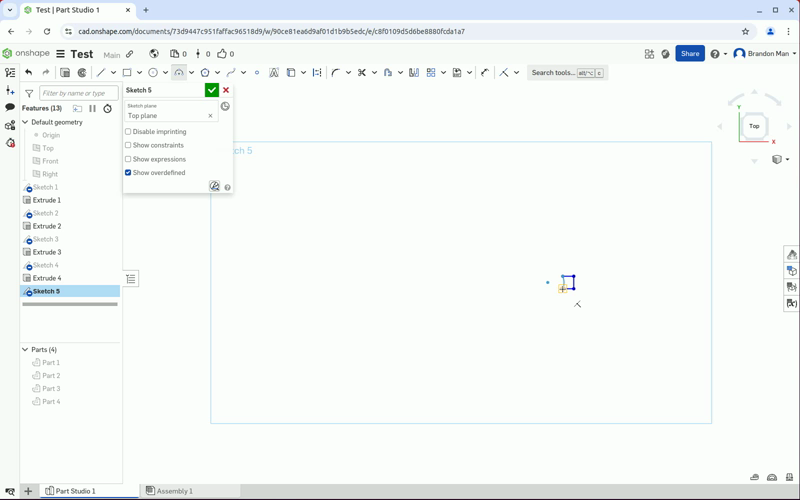
click(562, 288)
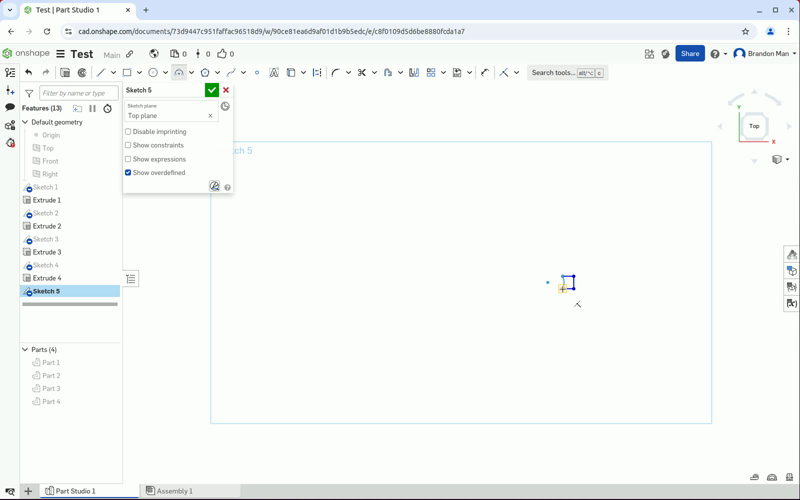
key_down(shift)
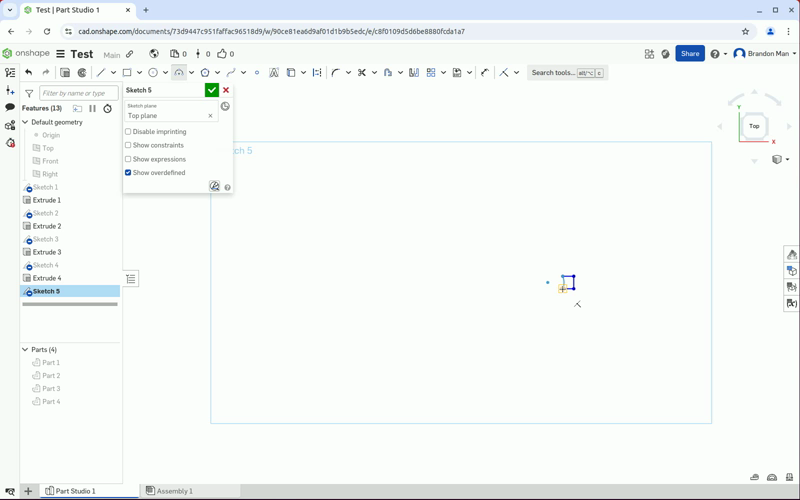
mouse_move(563, 282)
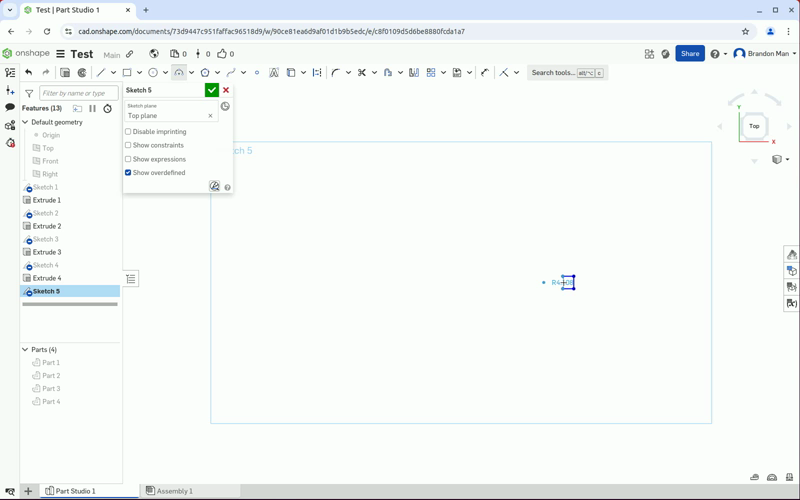
click(563, 282)
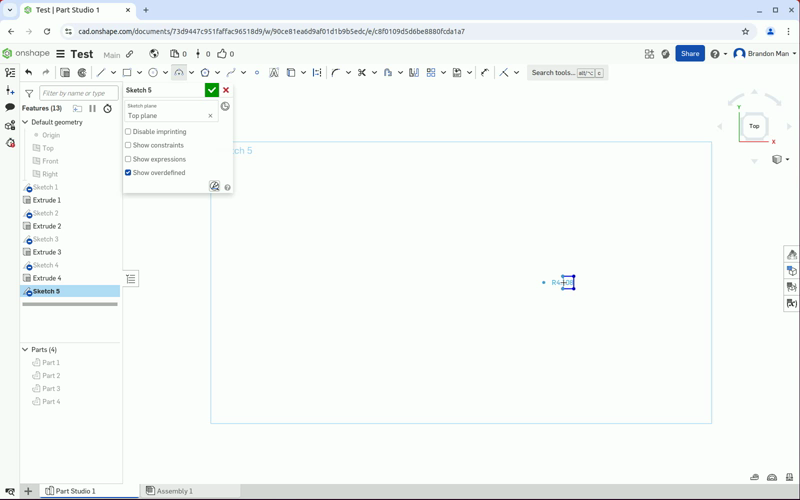
key_up(shift)
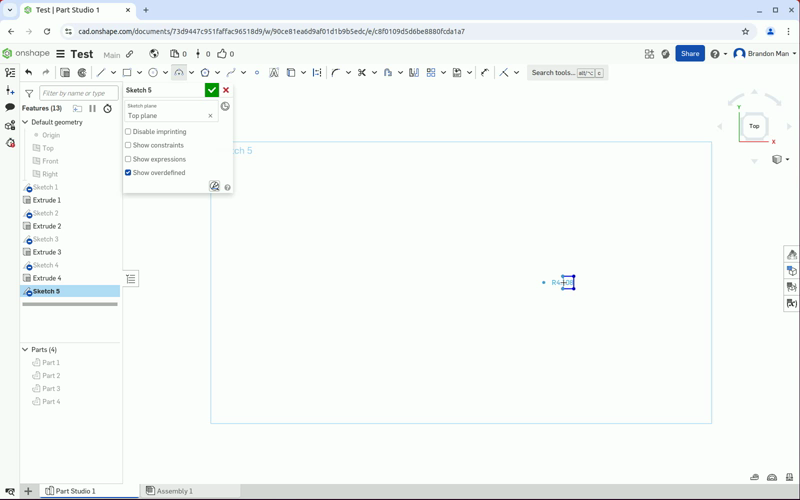
key(esc)
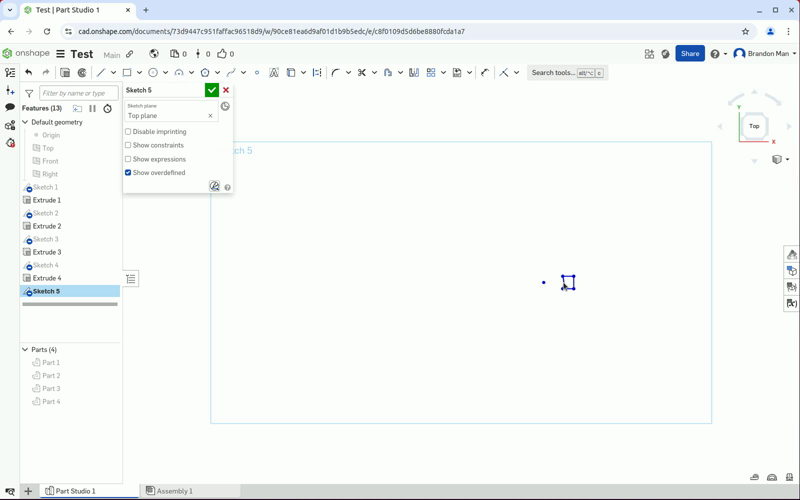
mouse_move(573, 276)
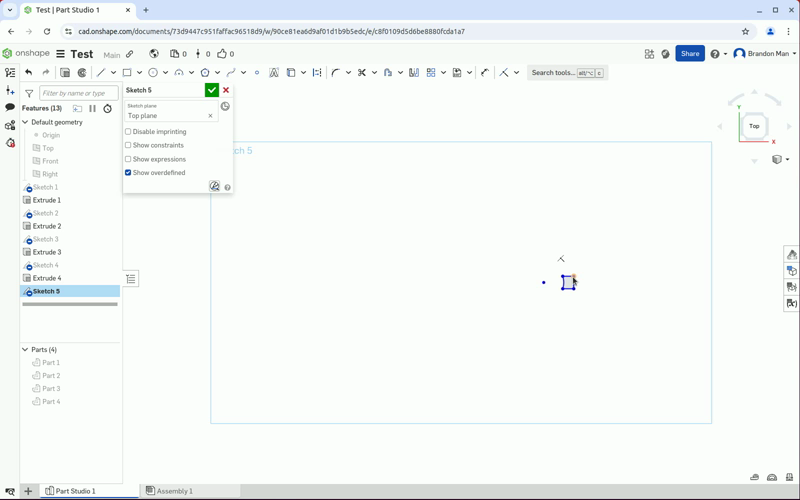
scroll(6)
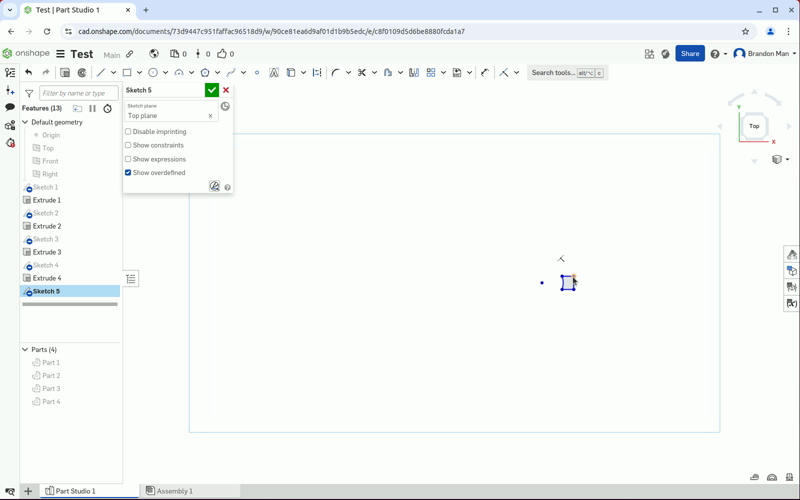
scroll(6)
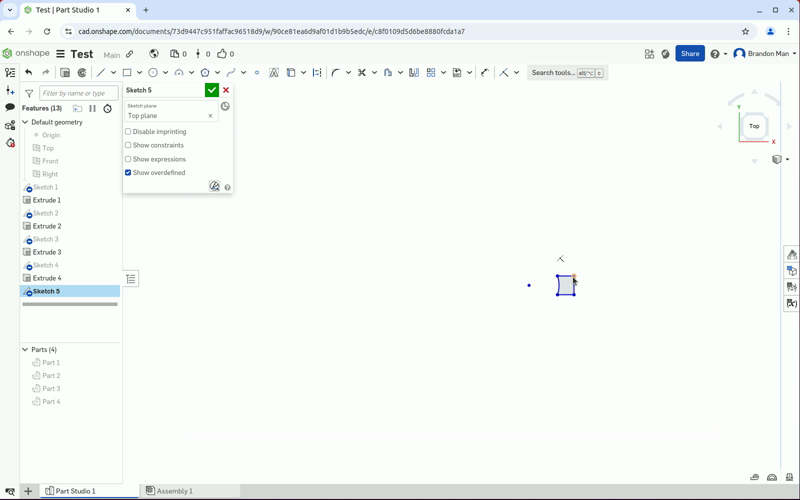
scroll(6)
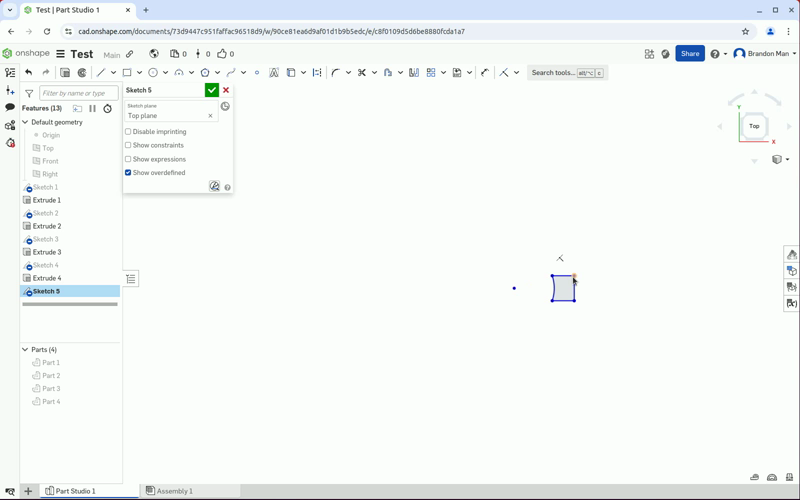
scroll(6)
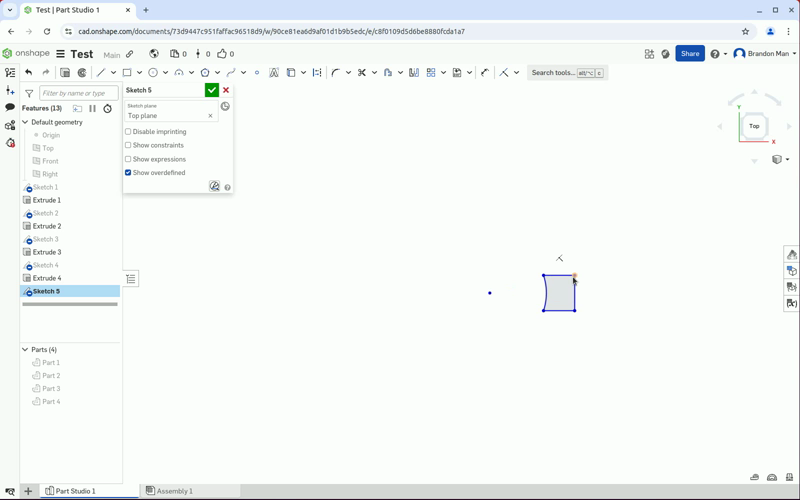
scroll(6)
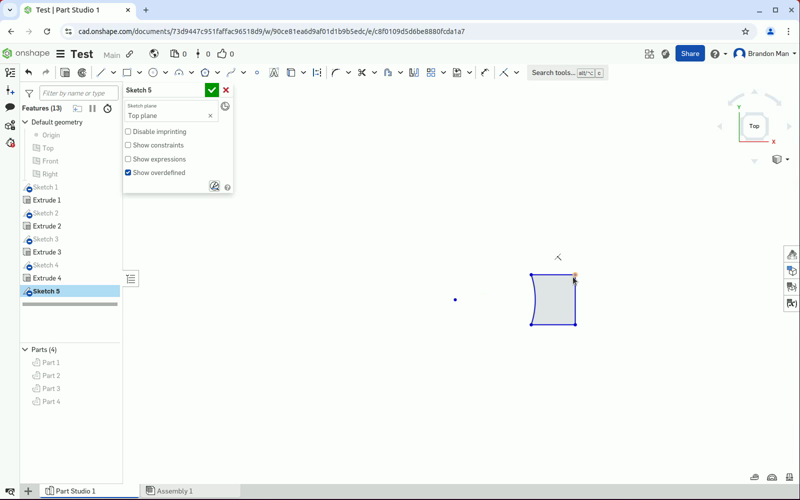
scroll(6)
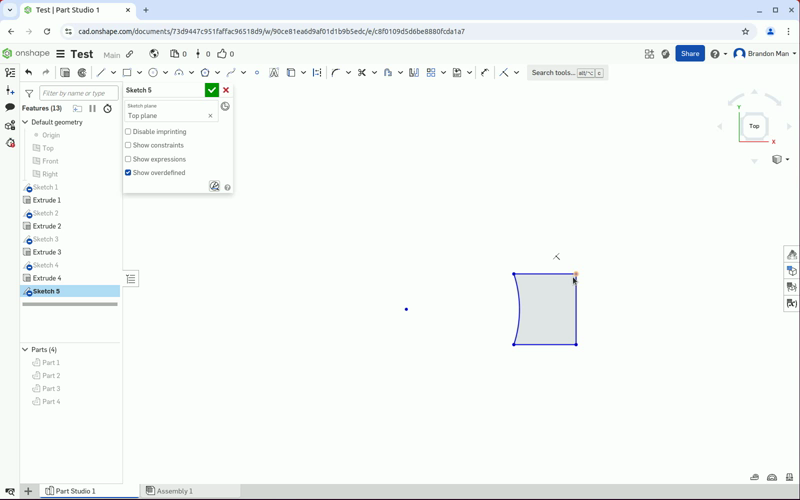
scroll(6)
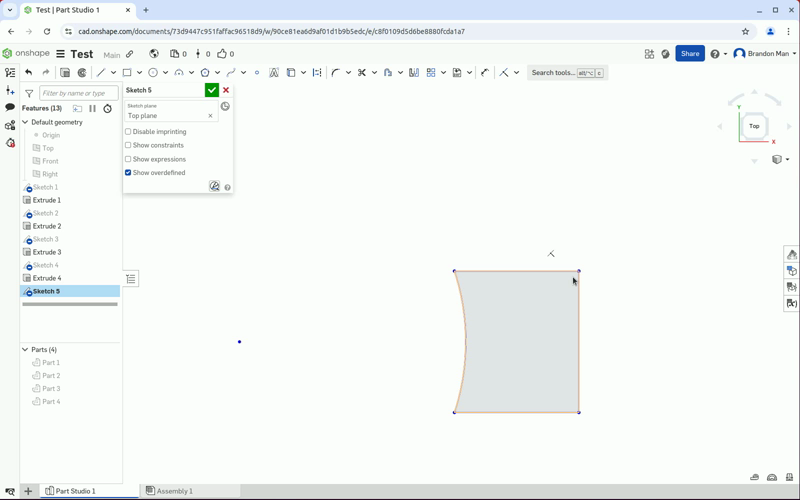
click(573, 276)
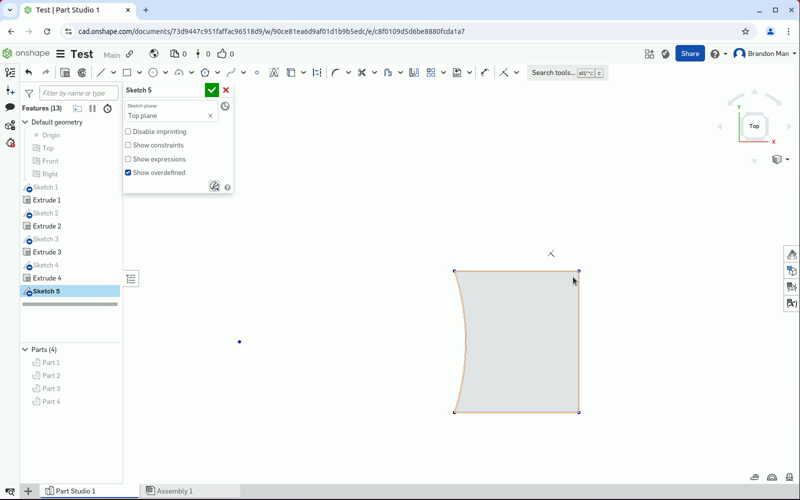
scroll(-6)
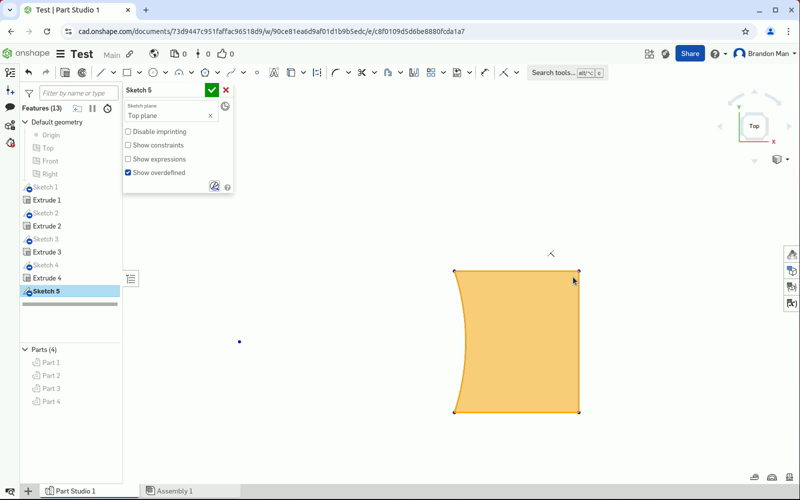
scroll(-6)
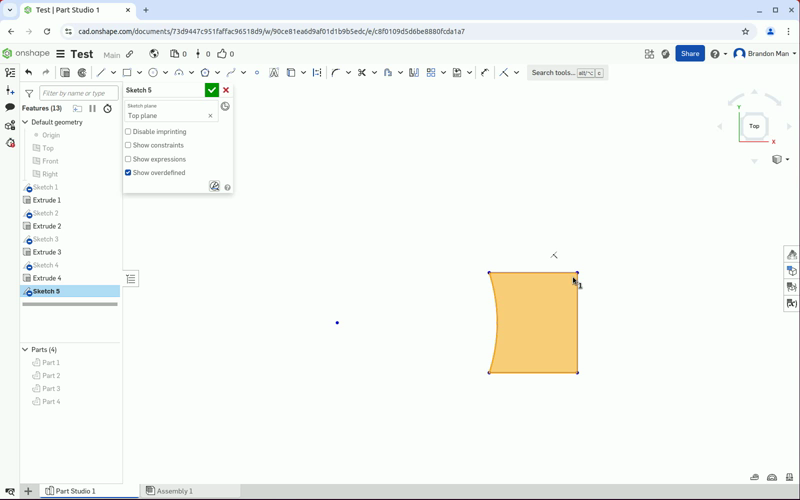
scroll(-6)
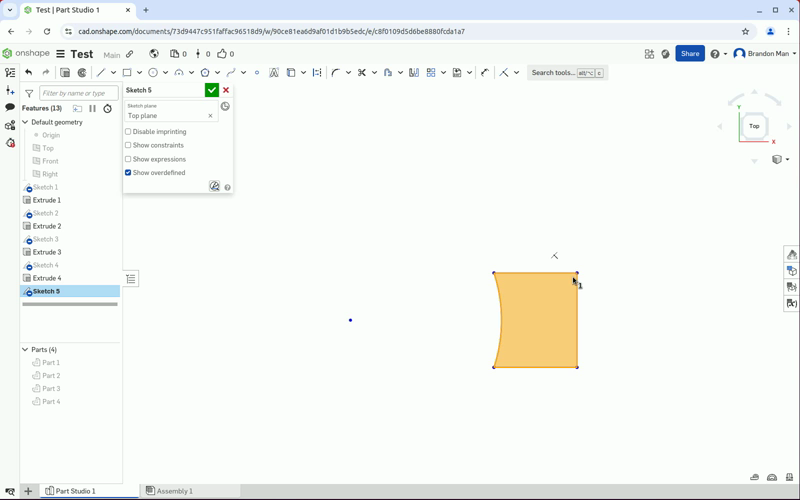
scroll(-6)
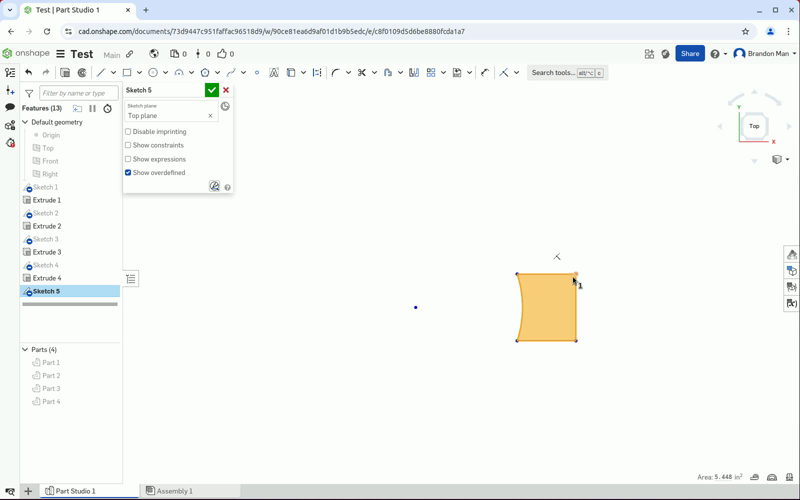
scroll(-6)
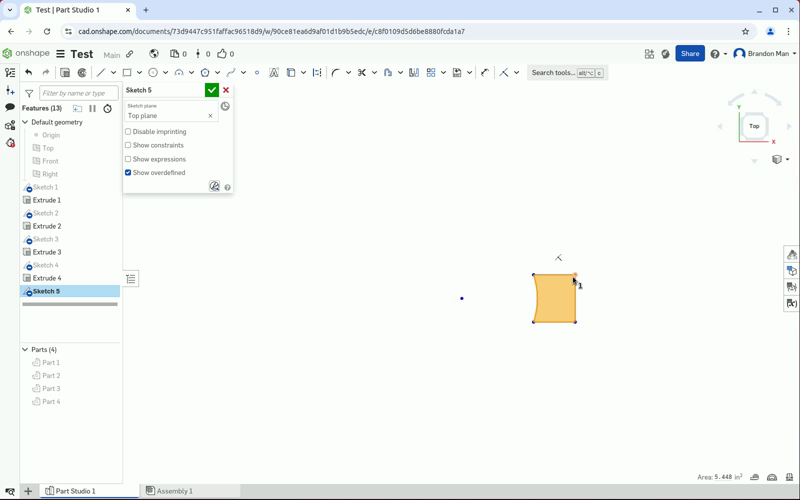
scroll(-6)
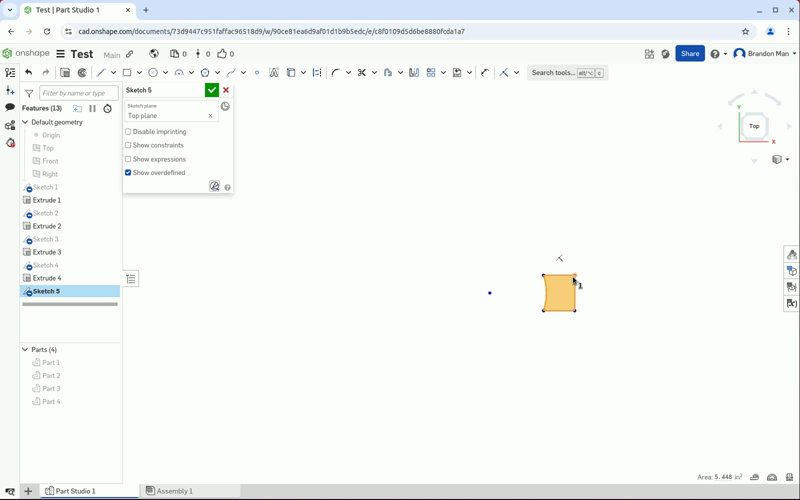
scroll(-6)
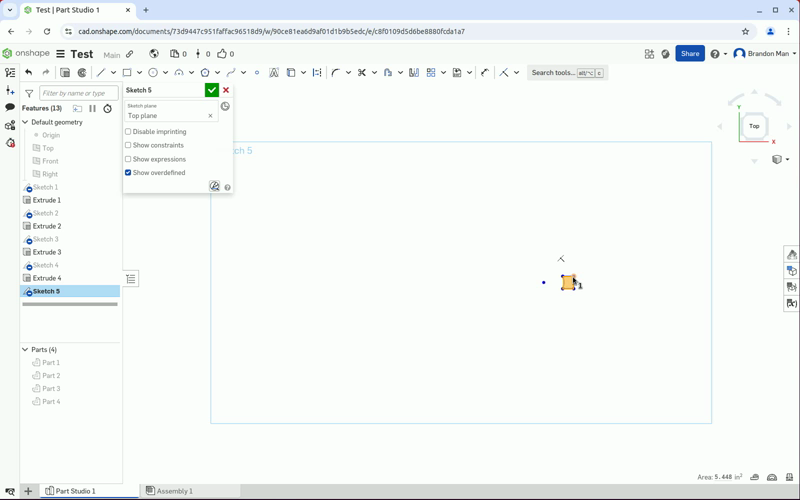
mouse_move(73, 352)
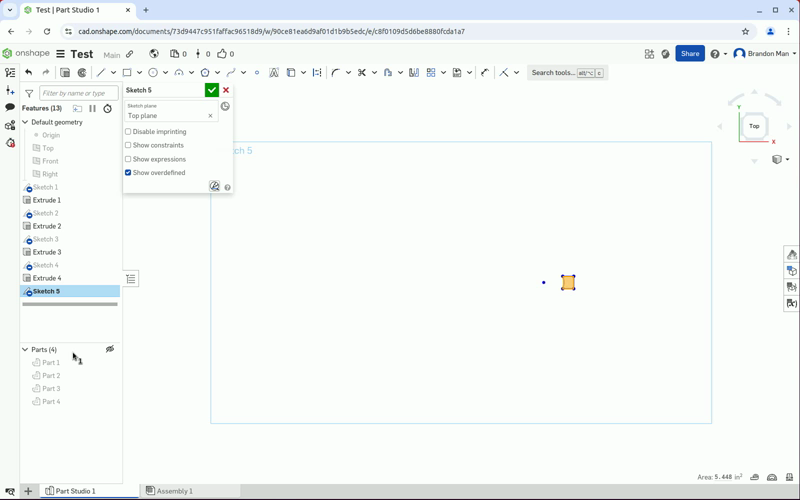
key(shift+y)
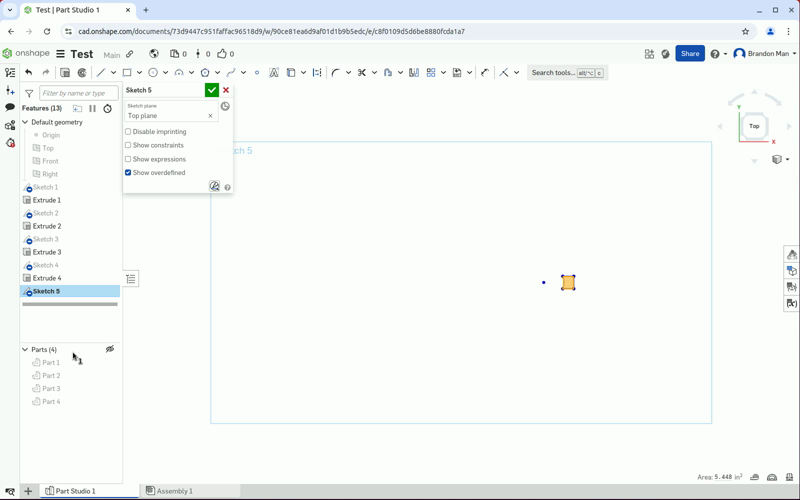
key(shift+e)
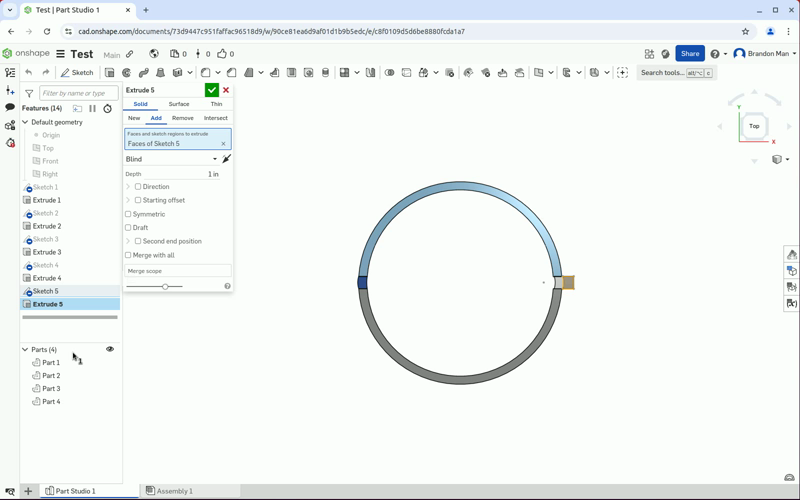
mouse_move(143, 106)
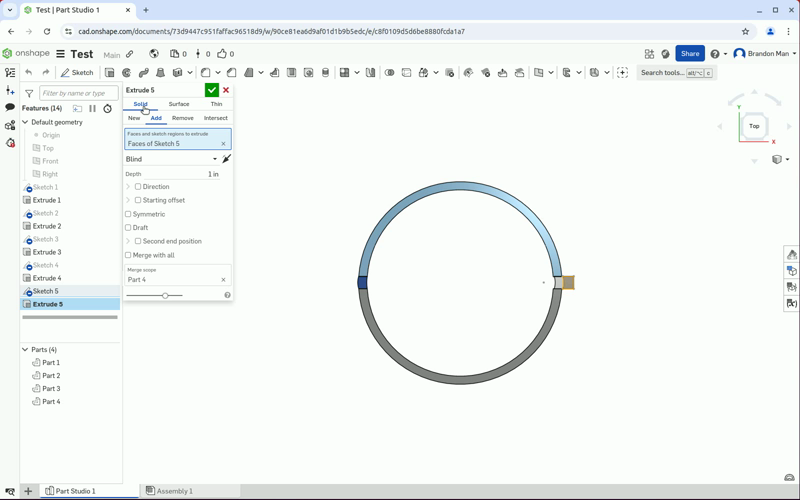
click(143, 106)
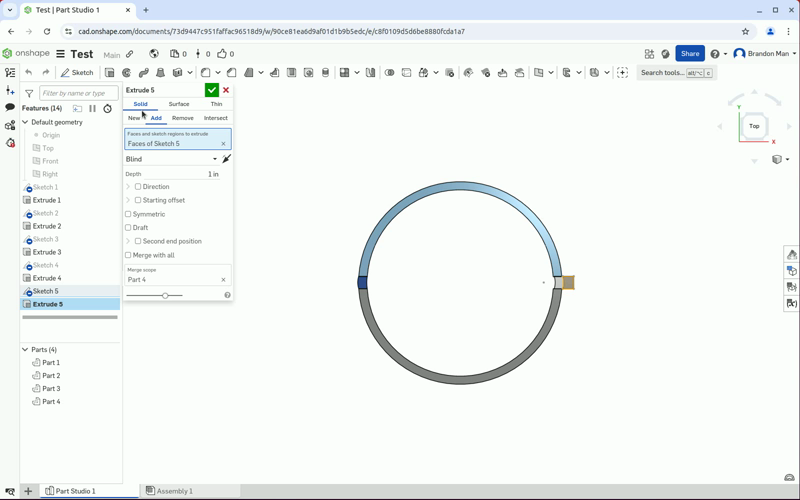
mouse_move(137, 120)
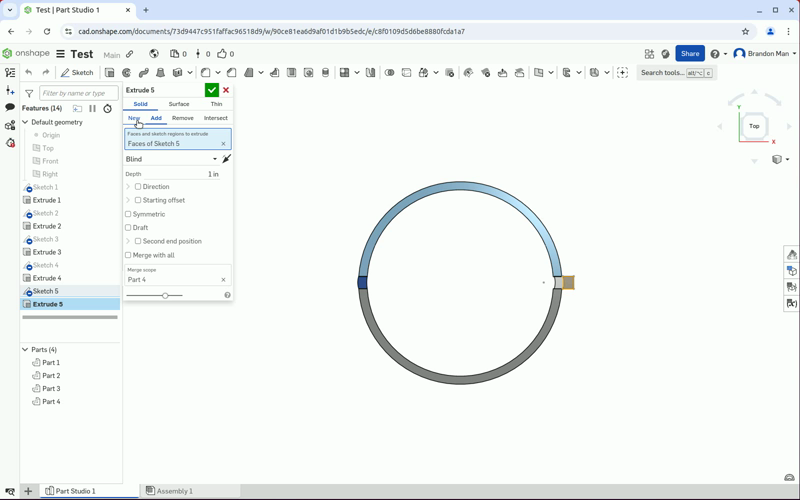
click(137, 120)
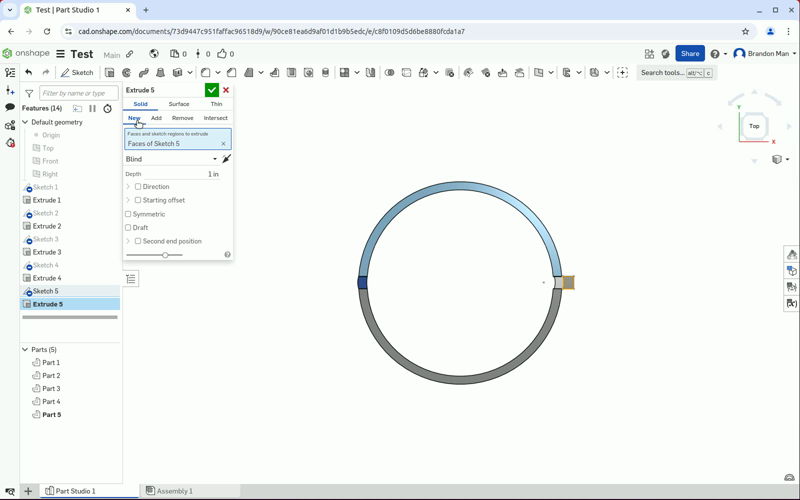
key(tab, 4)
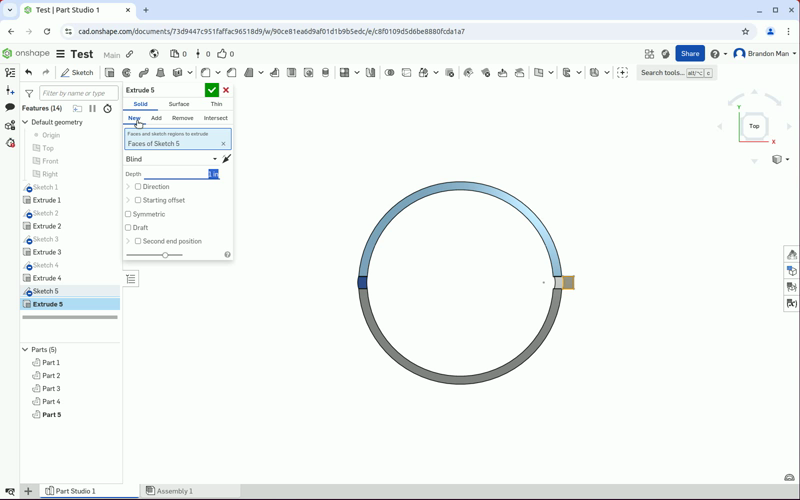
text(2.407)
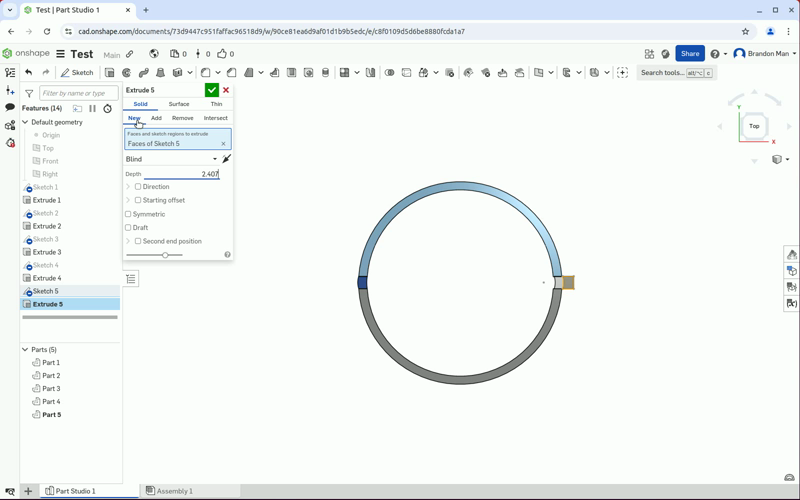
key(enter)
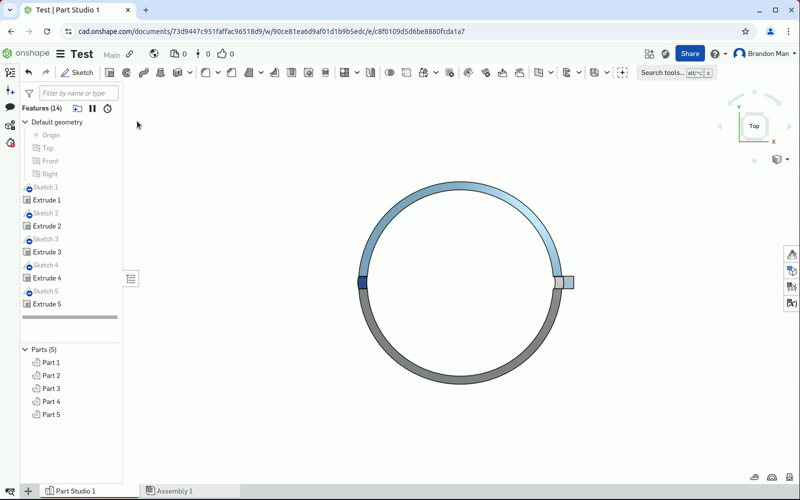
key(shift+h)
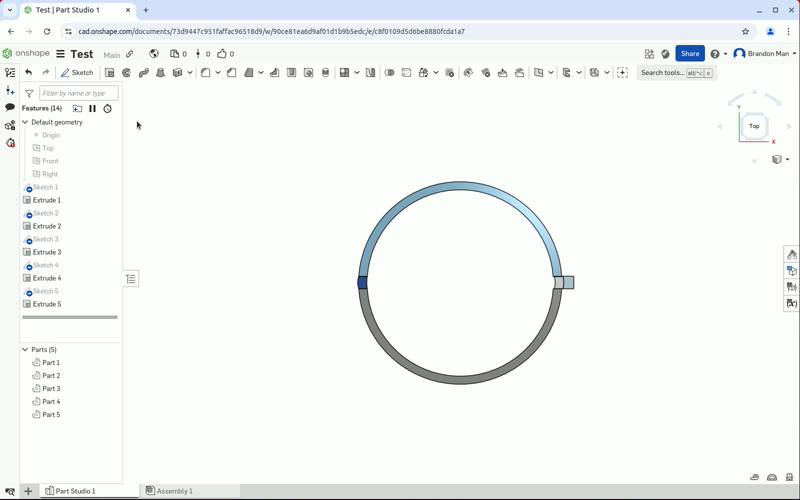
key(shift+h)
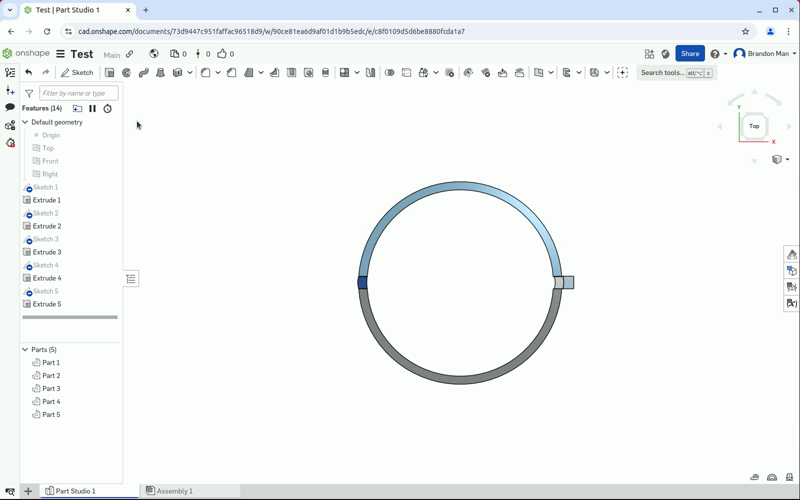
mouse_move(73, 189)
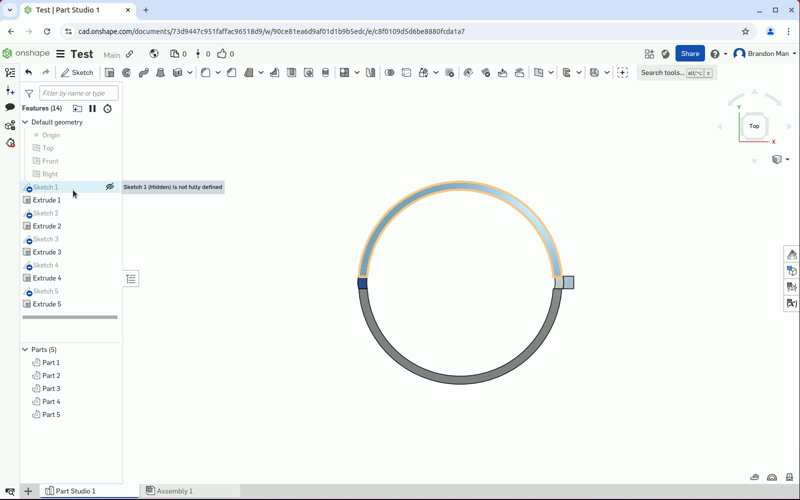
click(73, 189)
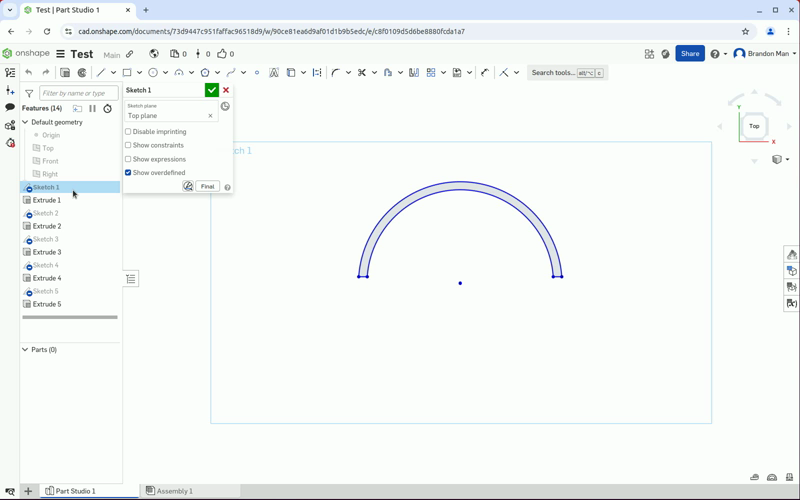
mouse_move(229, 92)
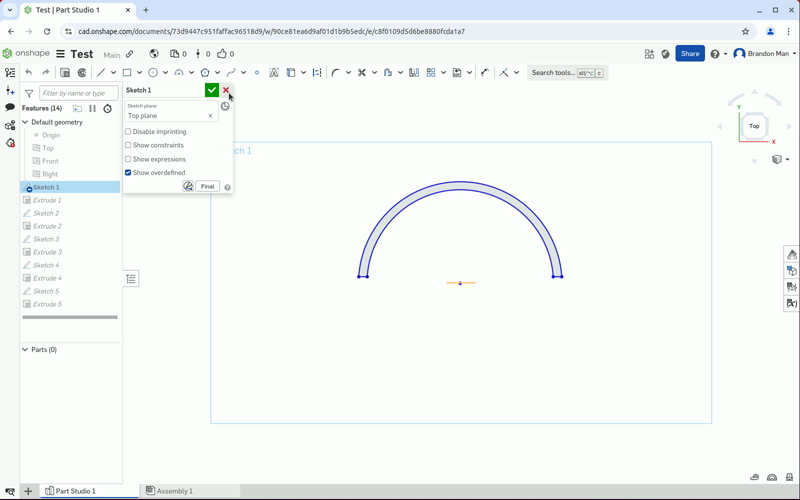
click(229, 92)
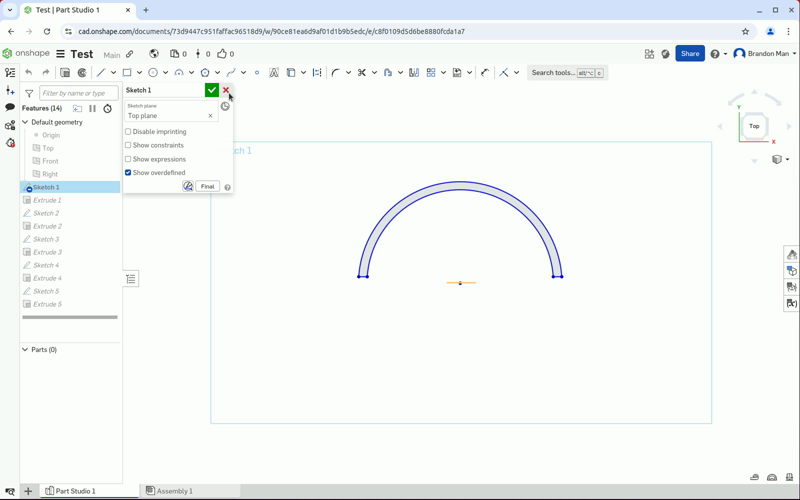
key(shift+s)
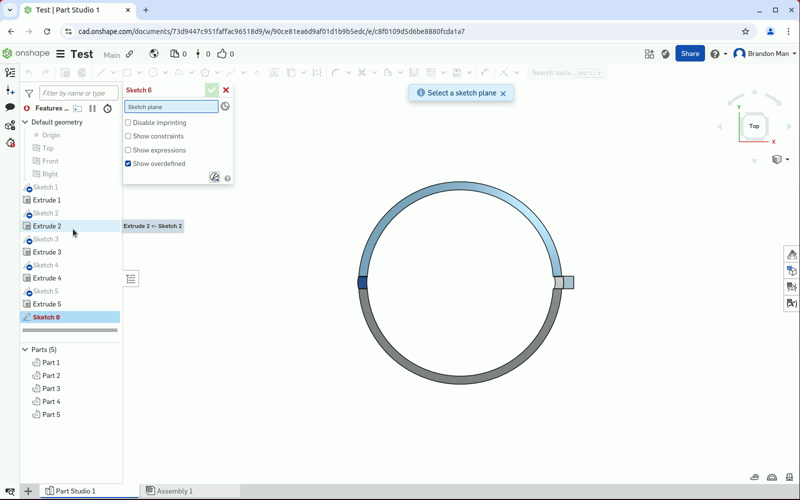
scroll(3)
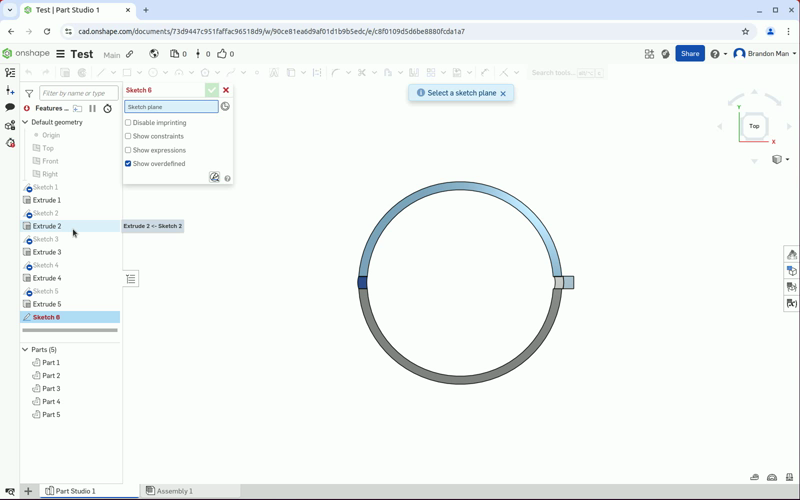
mouse_move(73, 150)
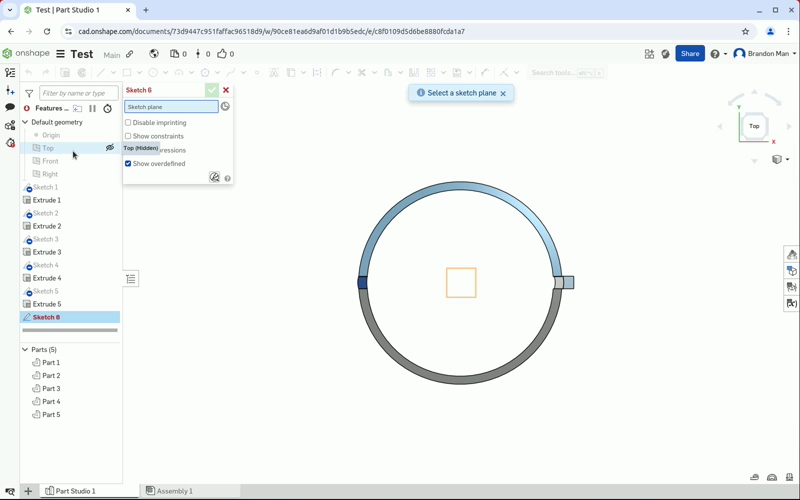
click(73, 150)
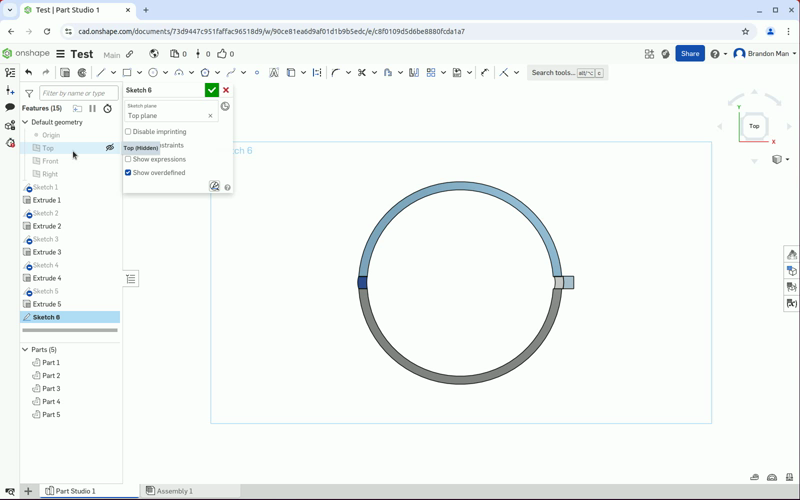
mouse_move(73, 352)
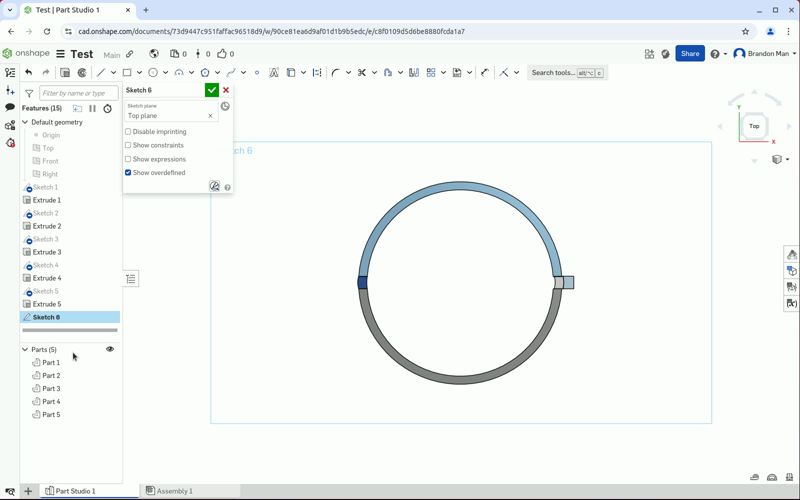
key(y)
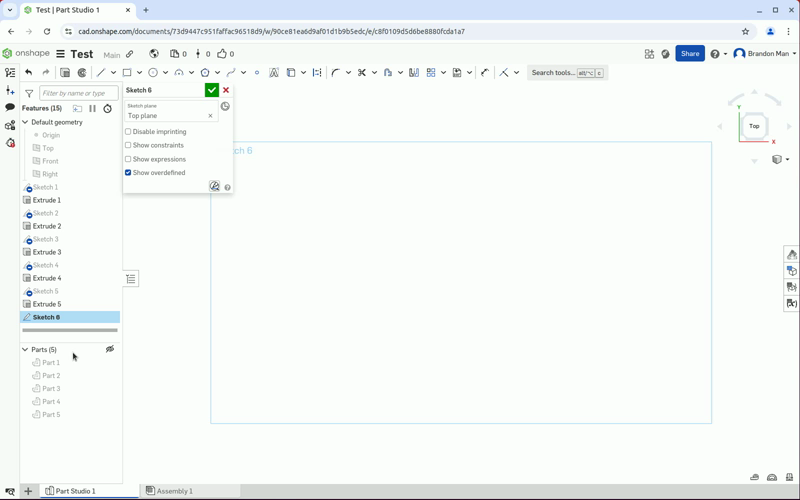
key(l)
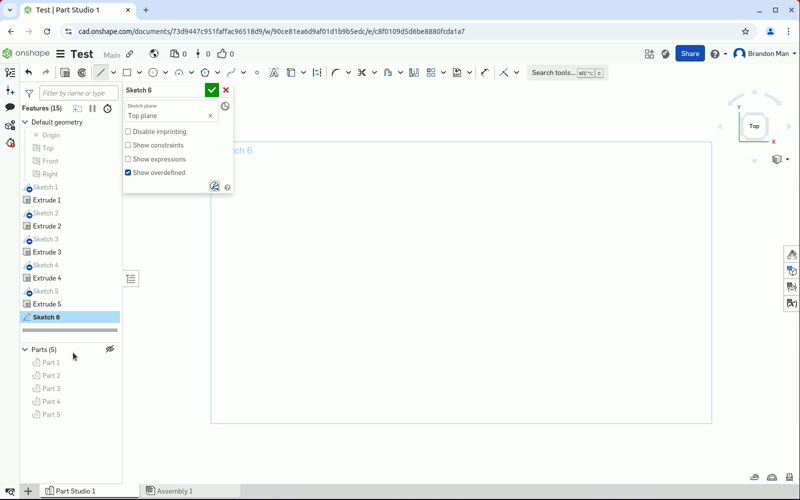
key_down(shift)
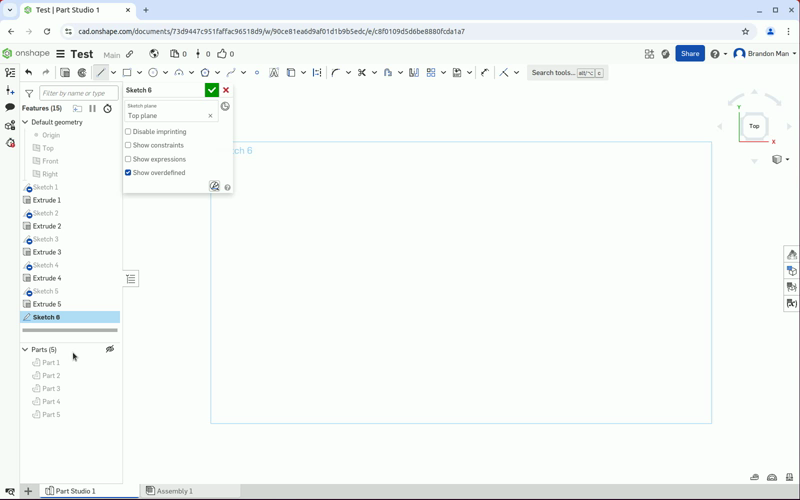
mouse_move(348, 288)
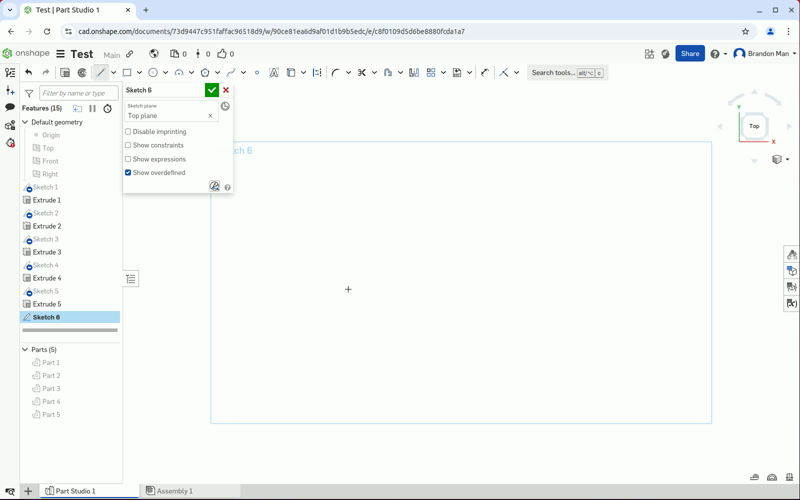
click(348, 288)
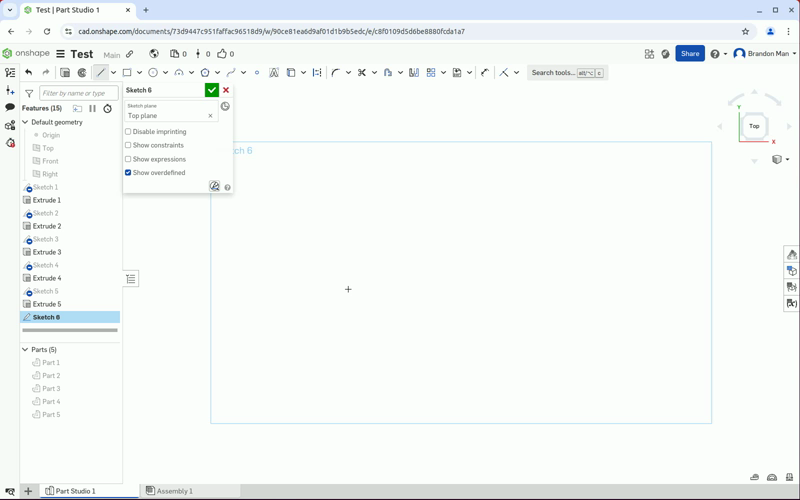
key_up(shift)
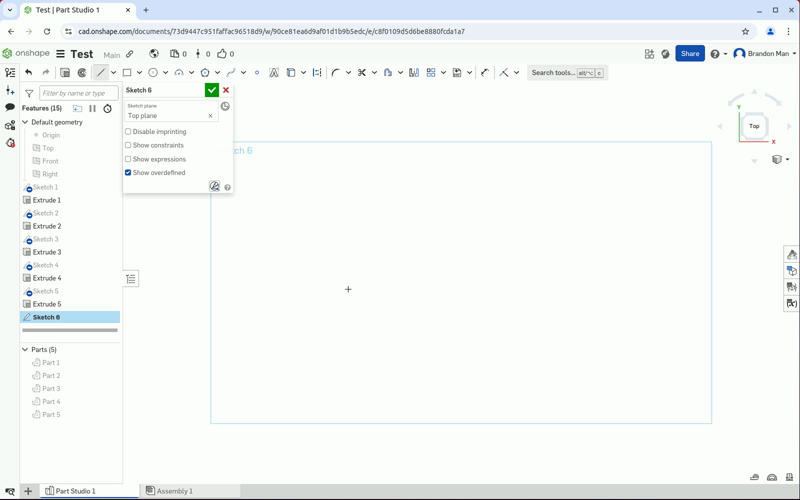
key_down(shift)
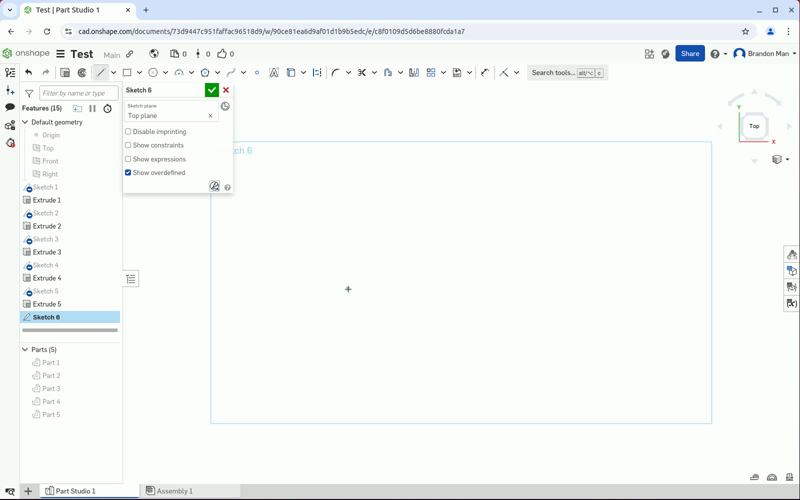
mouse_move(378, 288)
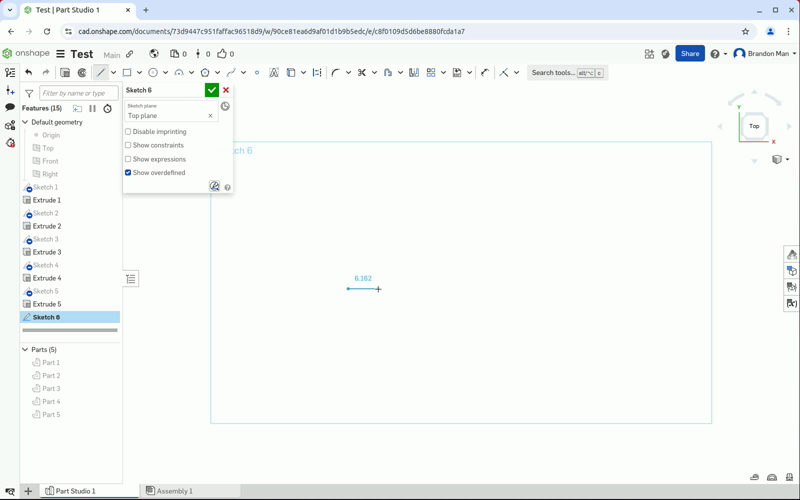
mouse_move(359, 288)
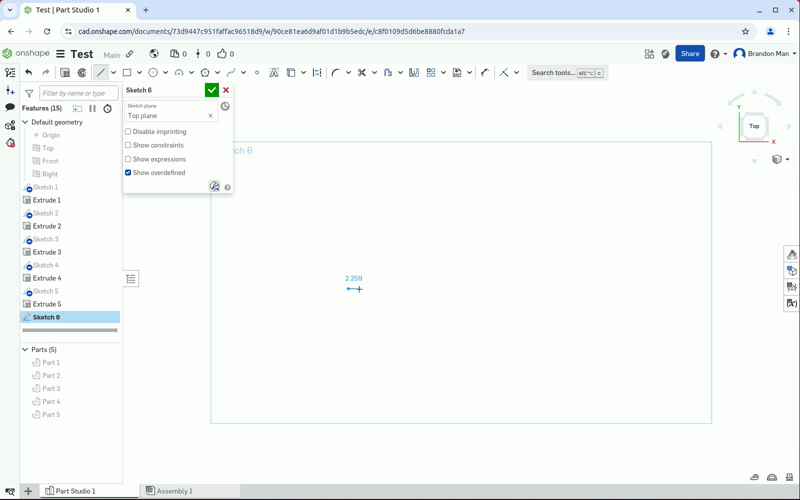
click(359, 288)
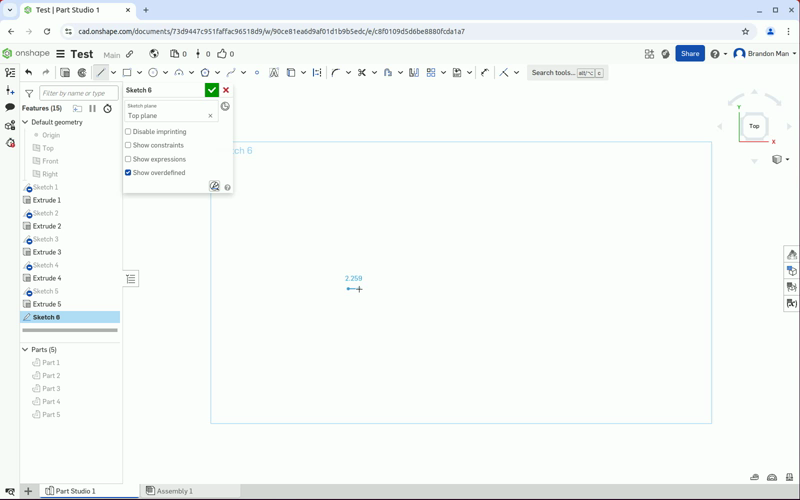
key_up(shift)
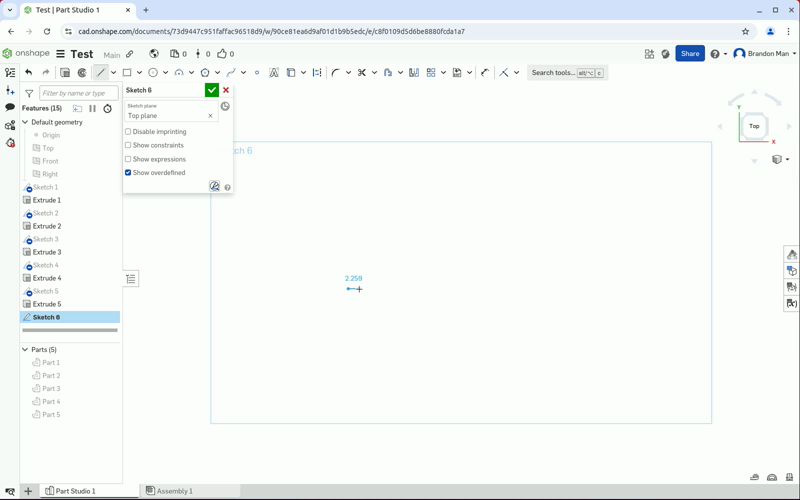
key(esc)
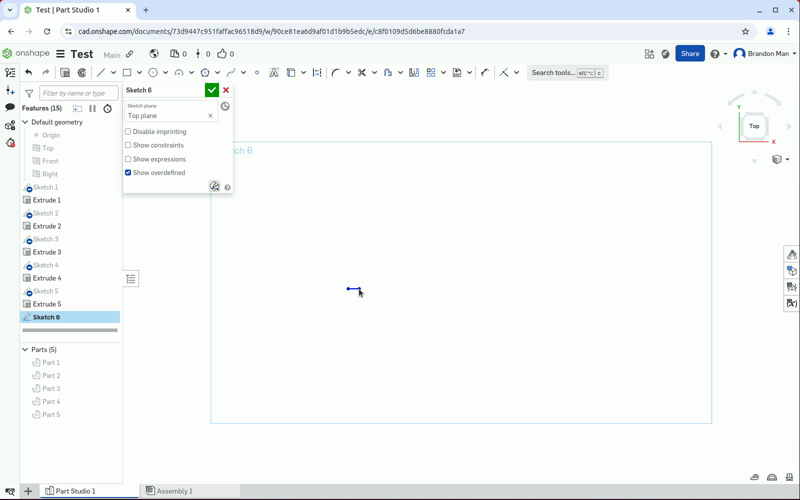
key(a)
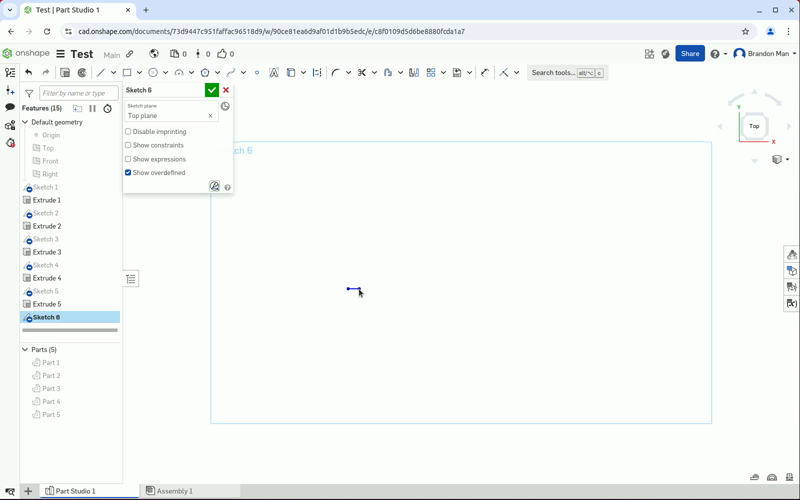
mouse_move(359, 288)
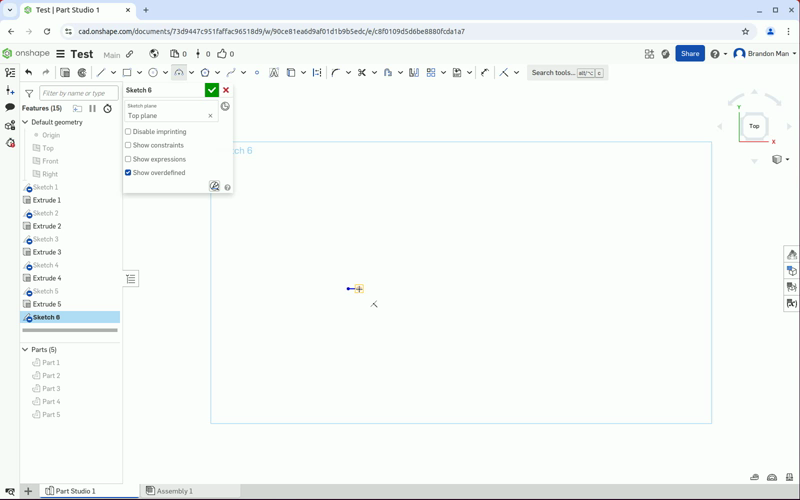
click(359, 288)
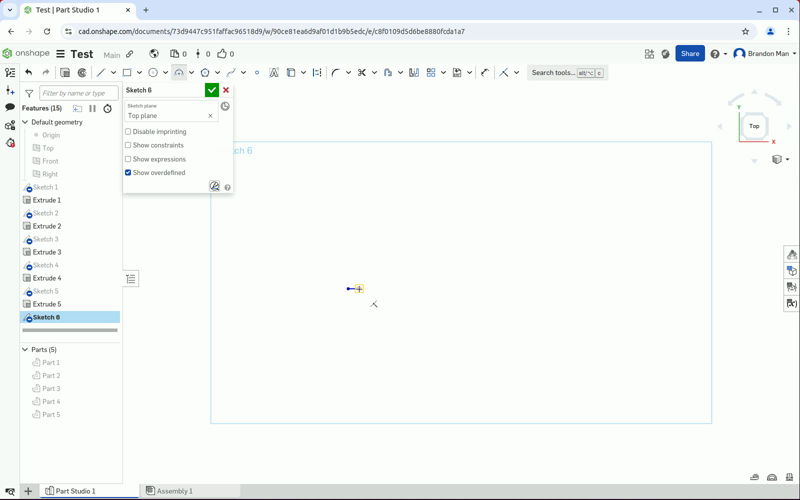
key_down(shift)
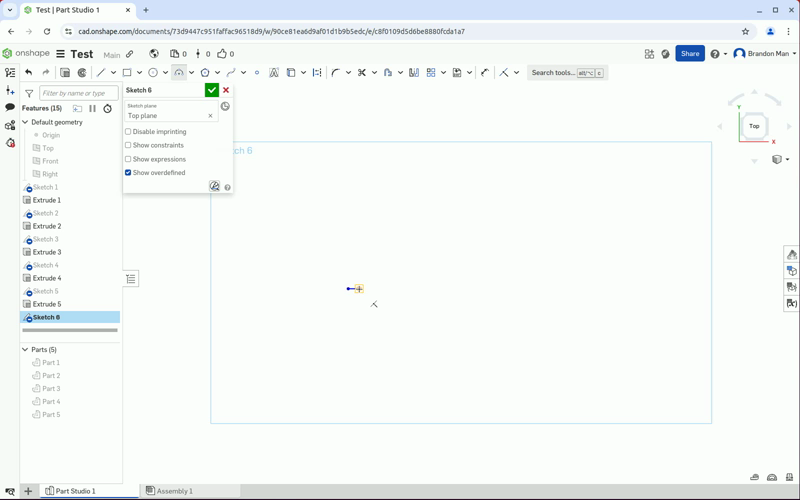
mouse_move(359, 276)
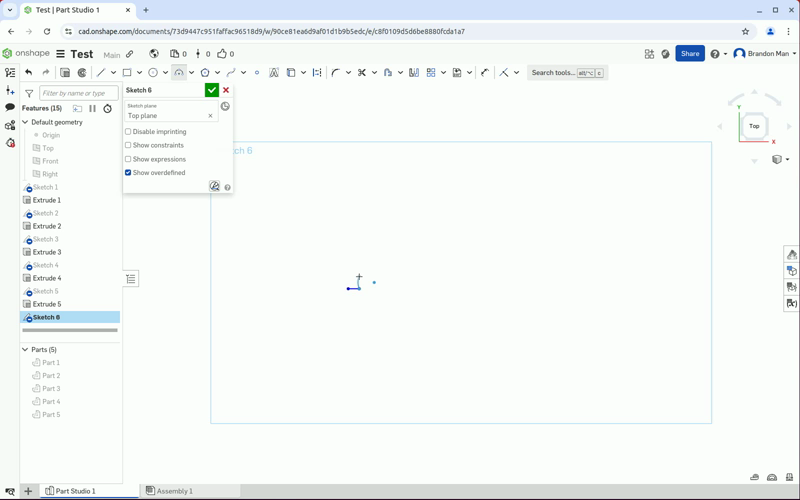
click(359, 276)
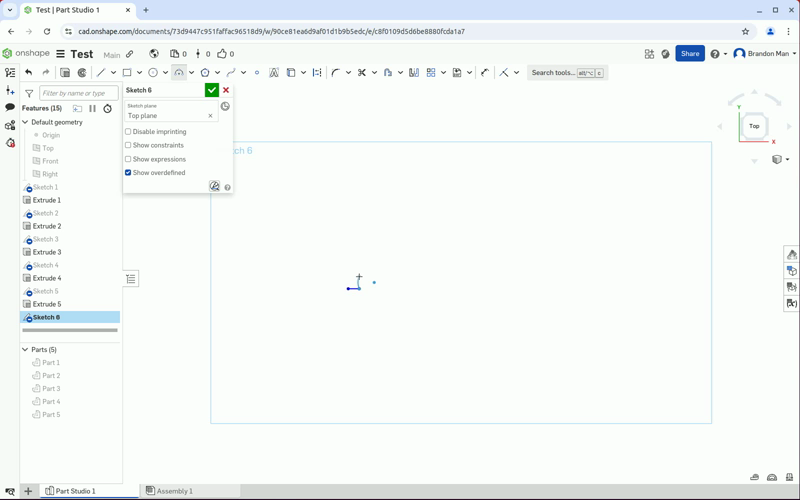
mouse_move(358, 282)
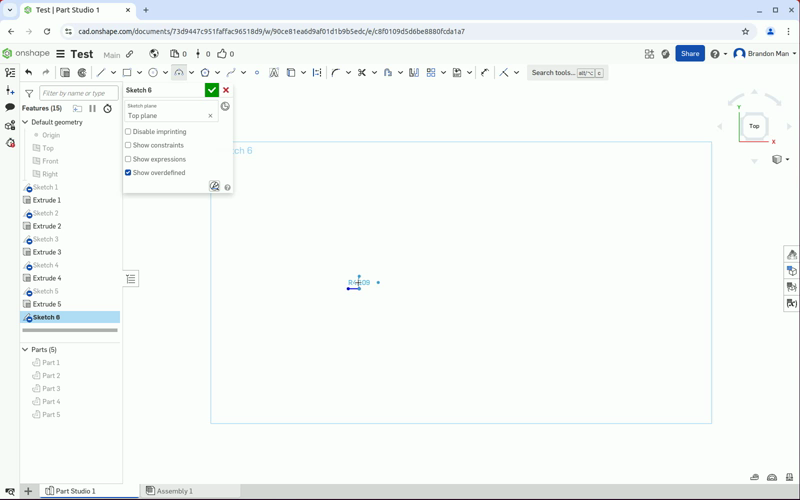
click(358, 282)
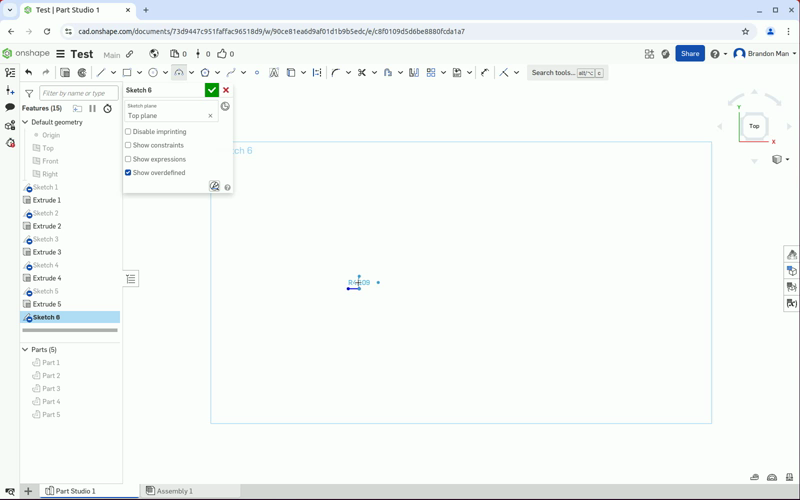
key_up(shift)
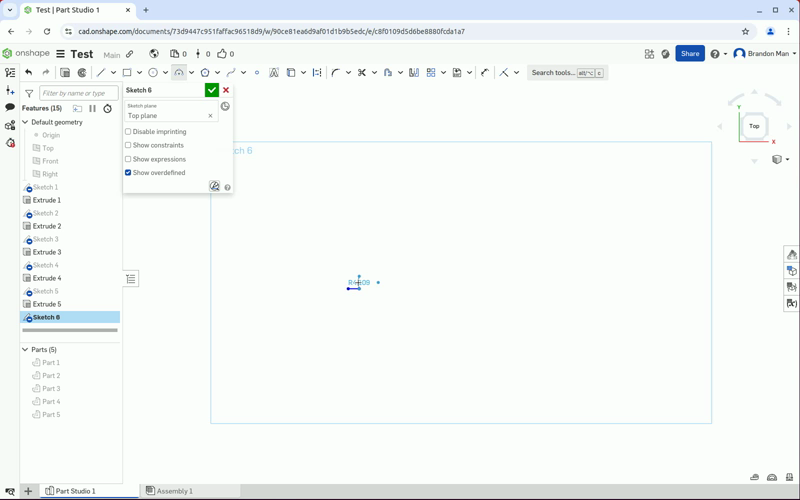
key(esc)
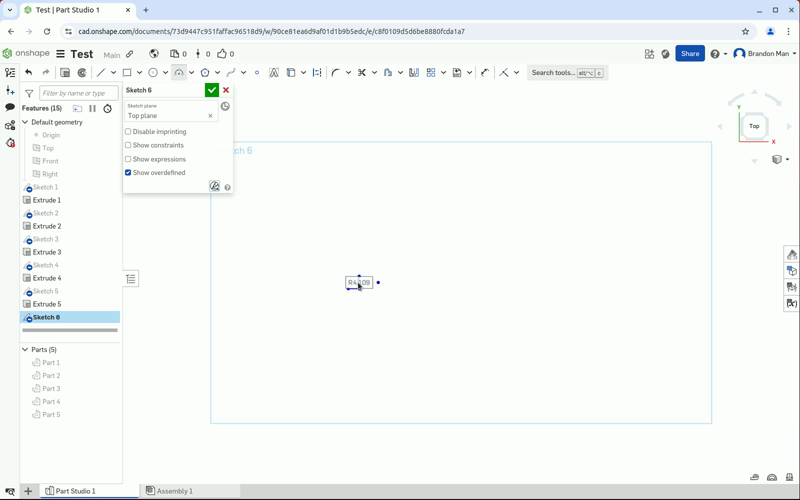
key(l)
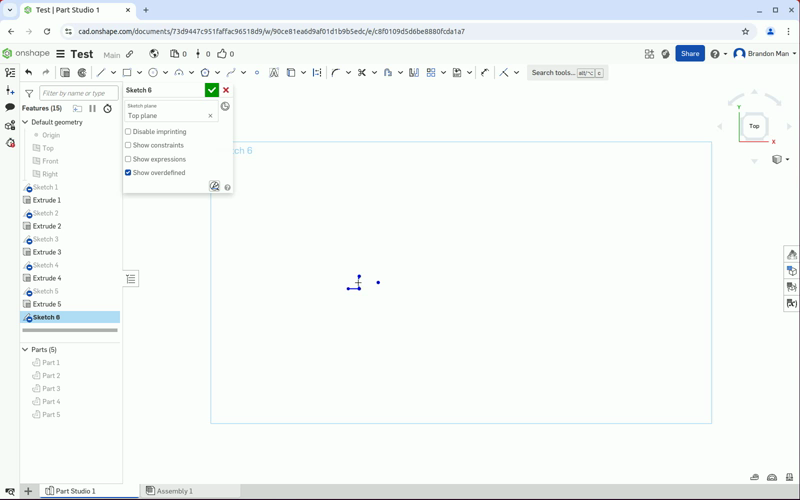
mouse_move(359, 276)
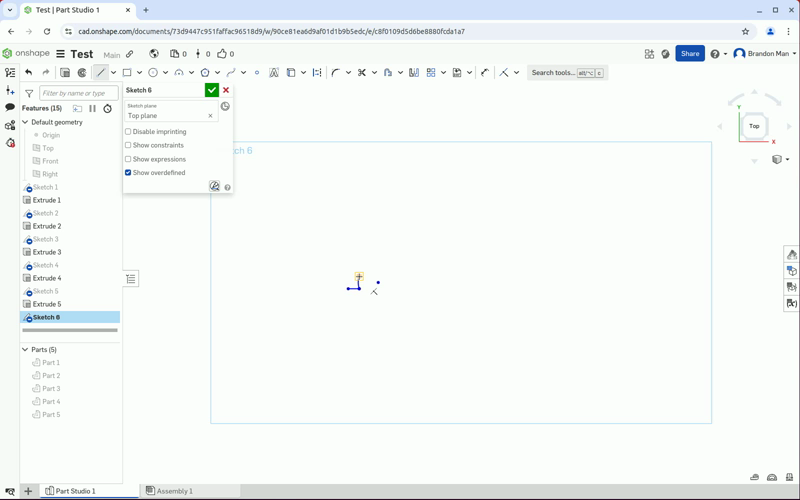
click(359, 276)
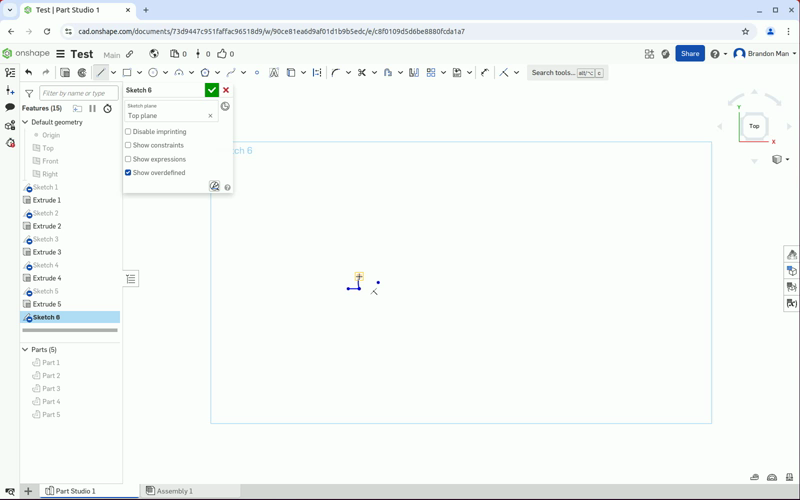
key_down(shift)
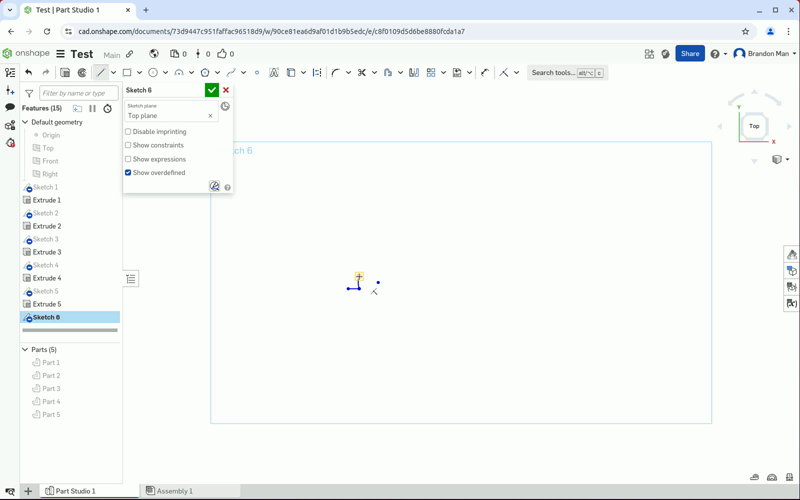
mouse_move(389, 276)
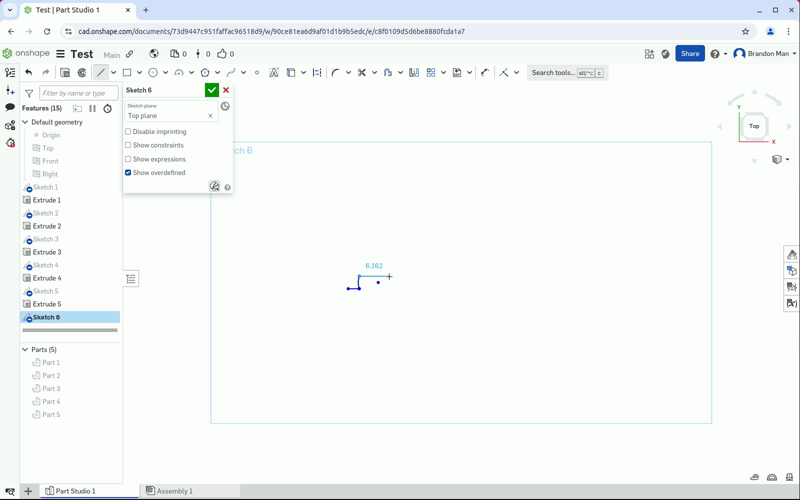
mouse_move(348, 276)
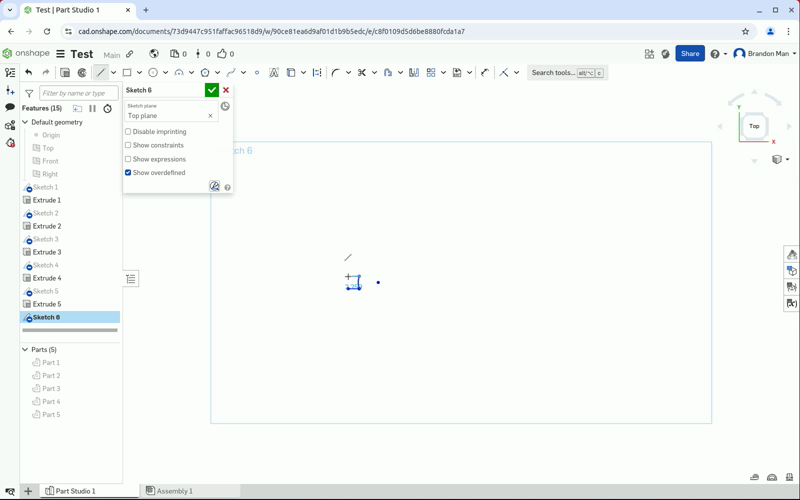
click(348, 276)
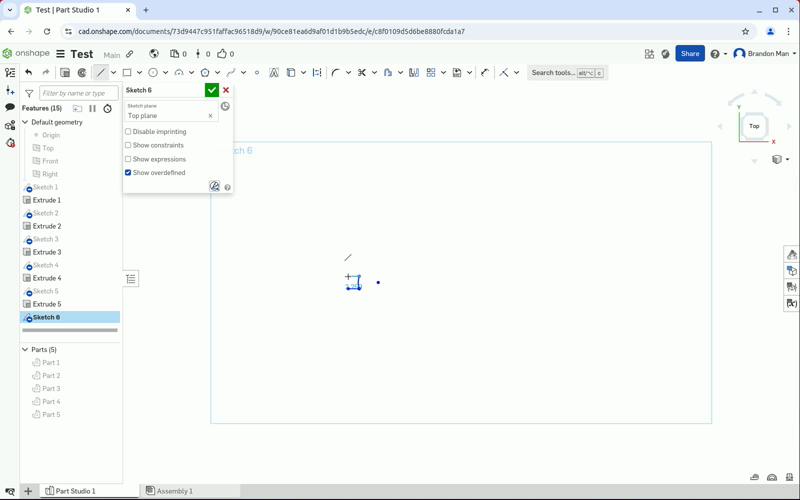
key_up(shift)
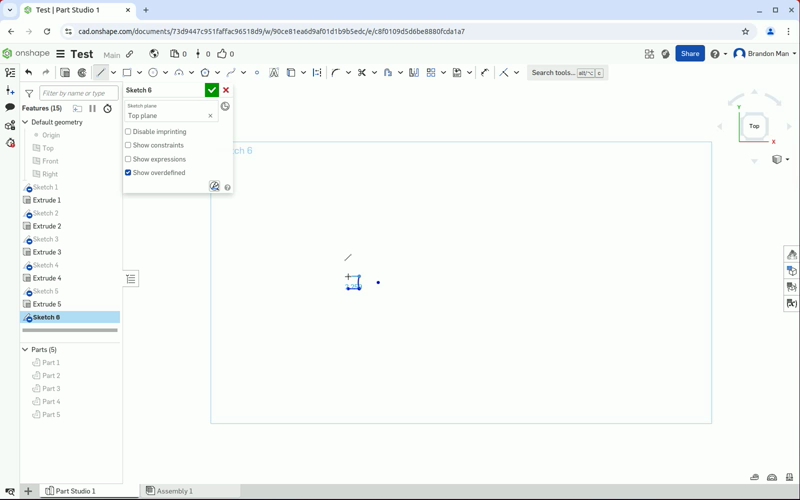
mouse_move(378, 276)
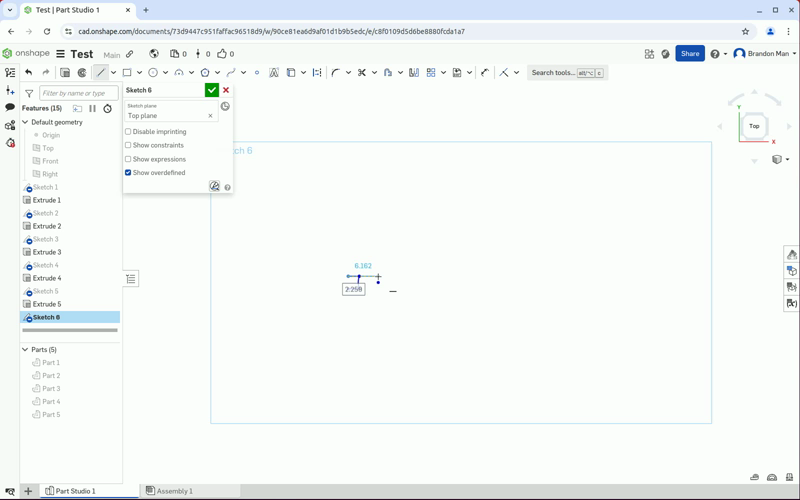
key_down(shift)
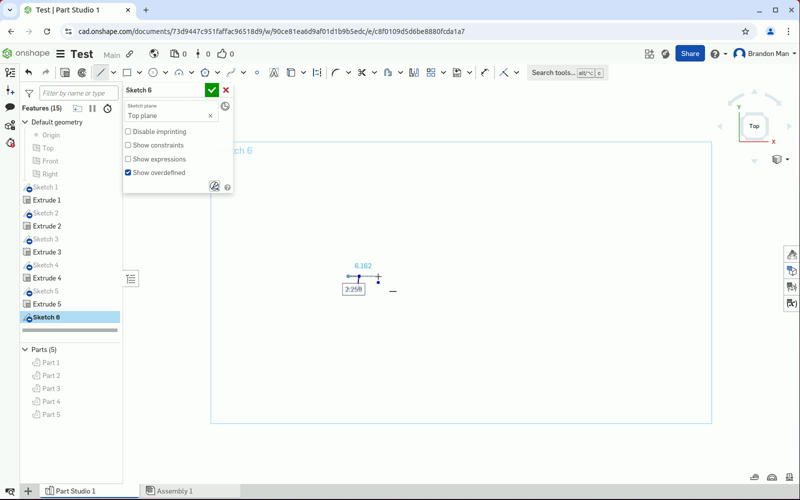
mouse_move(348, 288)
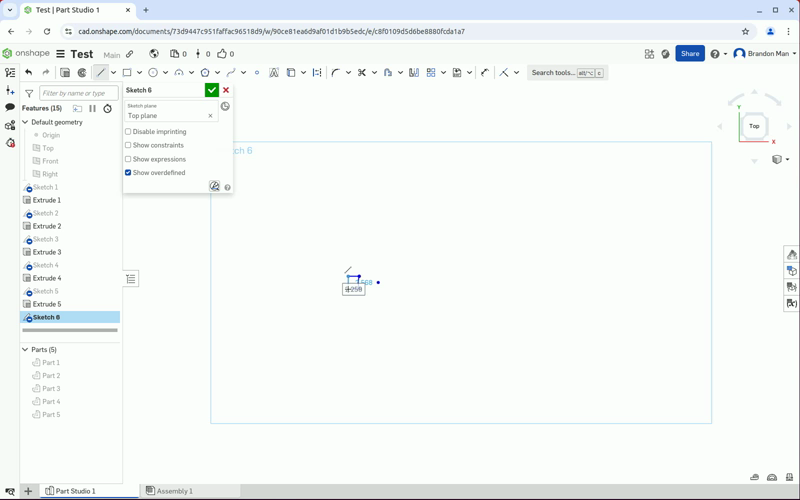
key_up(shift)
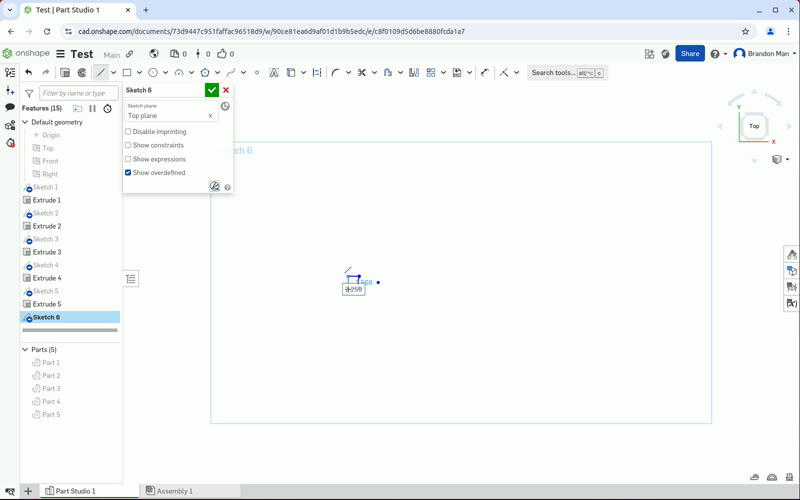
click(348, 288)
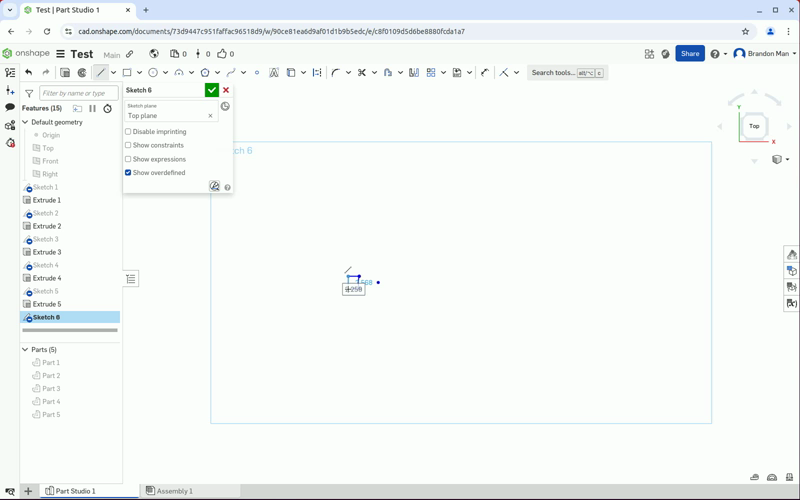
key(esc)
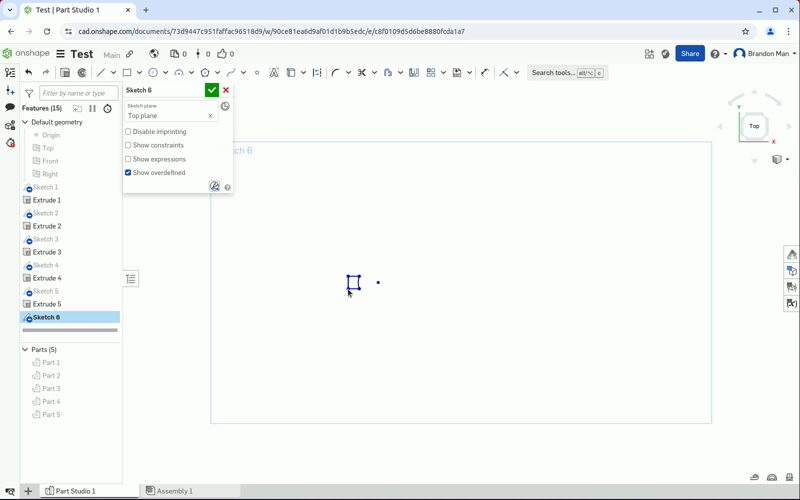
mouse_move(356, 287)
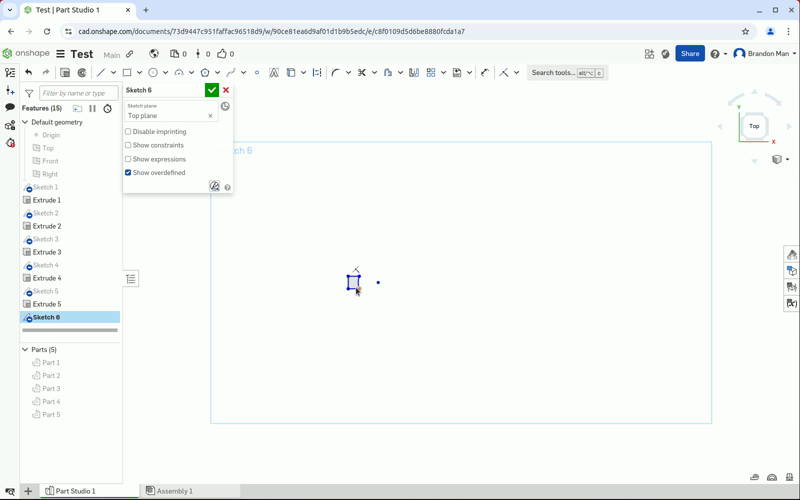
scroll(6)
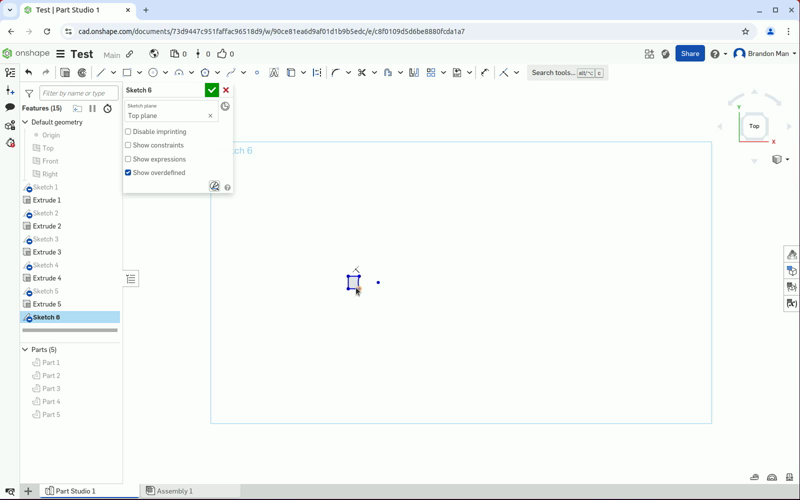
scroll(6)
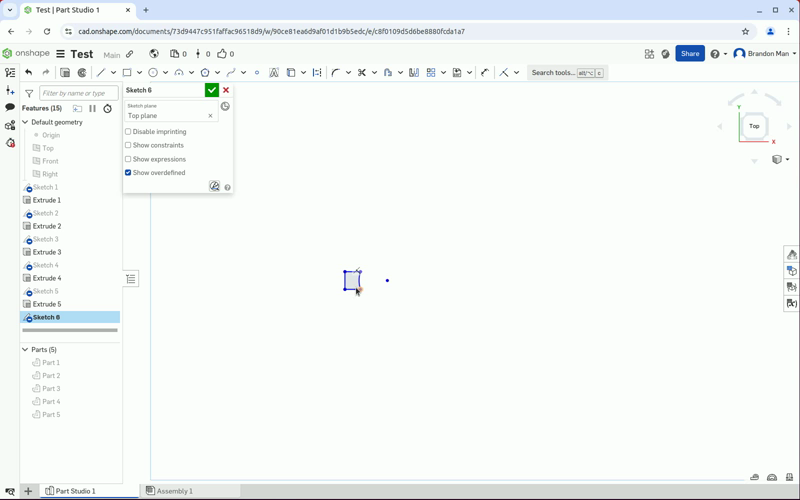
scroll(6)
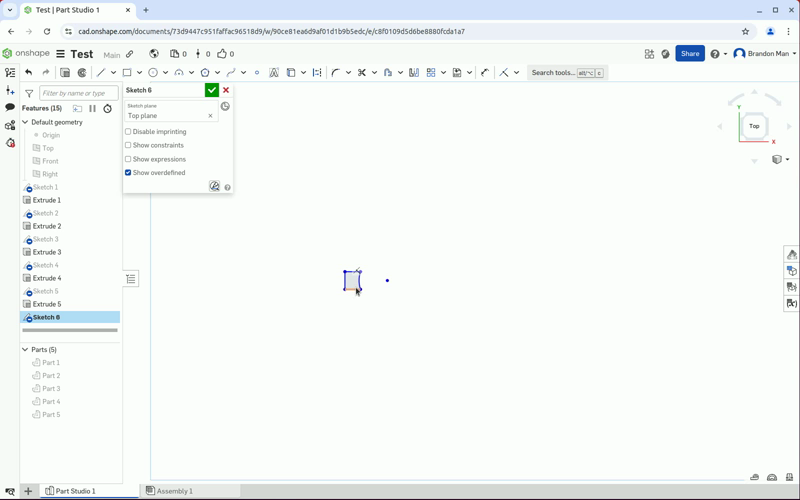
scroll(6)
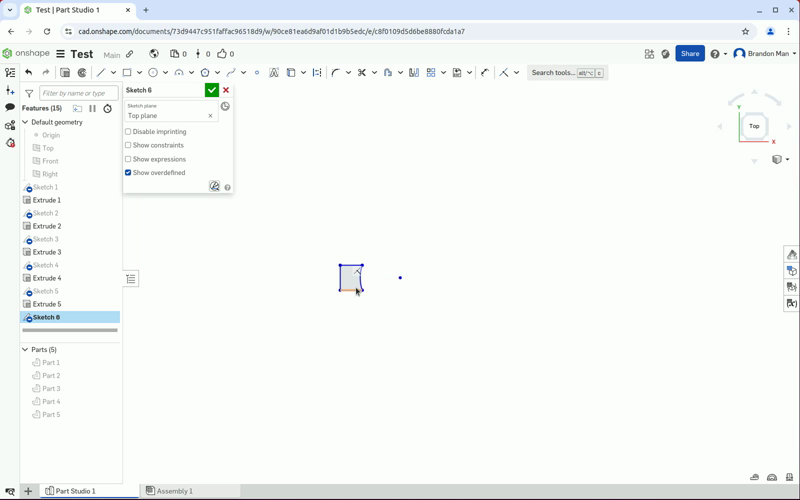
scroll(6)
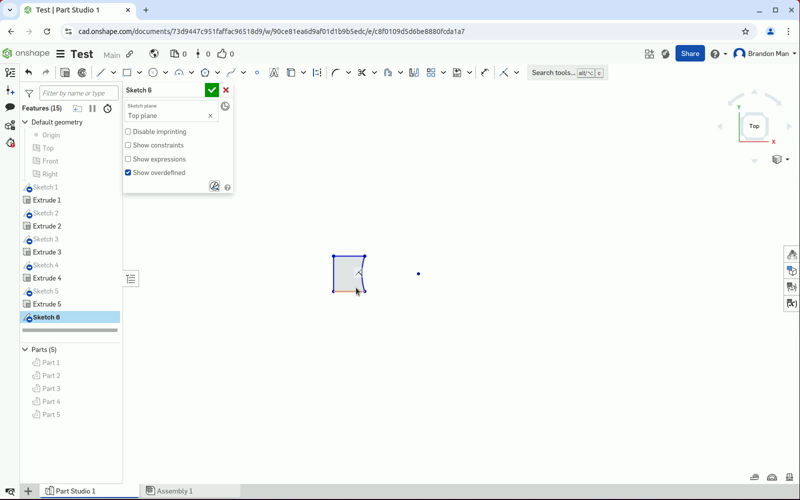
scroll(6)
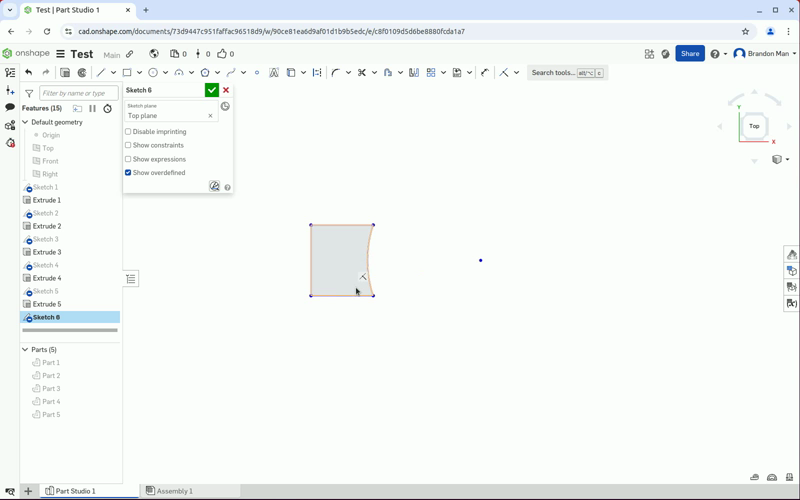
scroll(6)
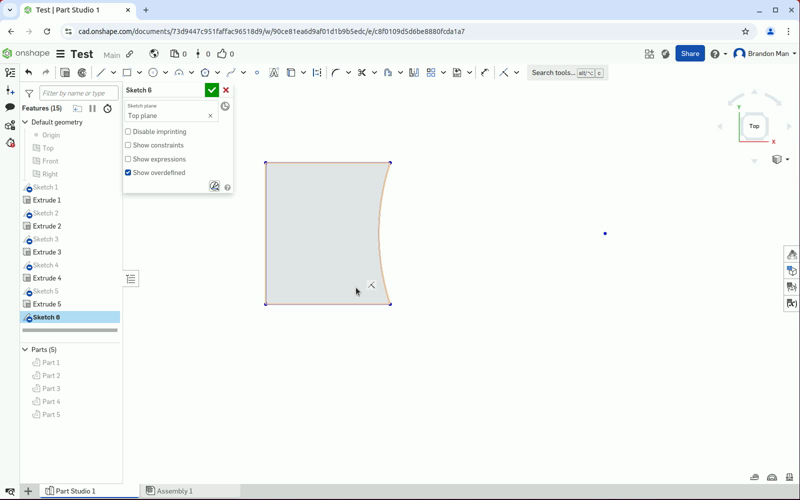
click(356, 287)
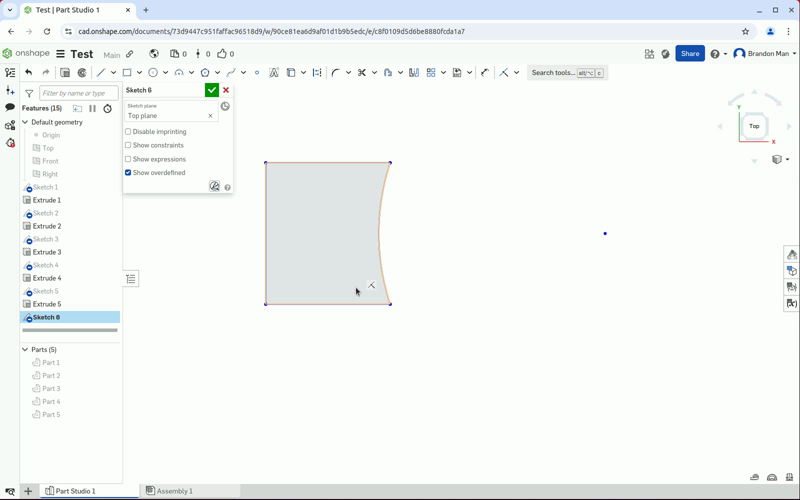
scroll(-6)
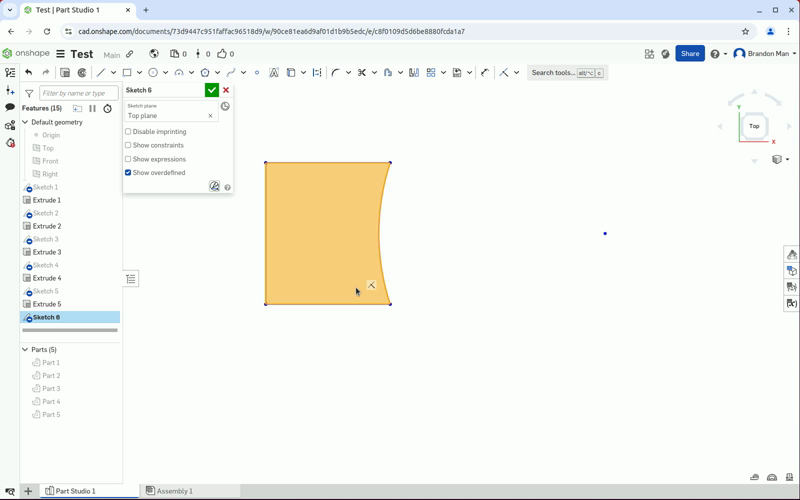
scroll(-6)
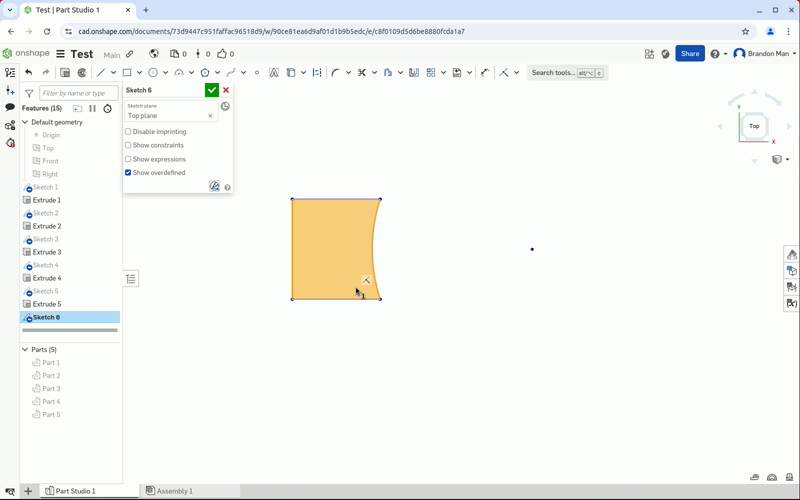
scroll(-6)
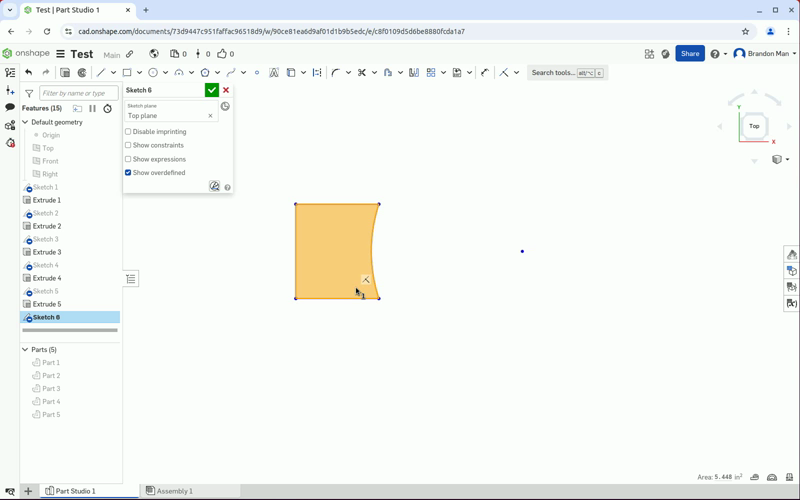
scroll(-6)
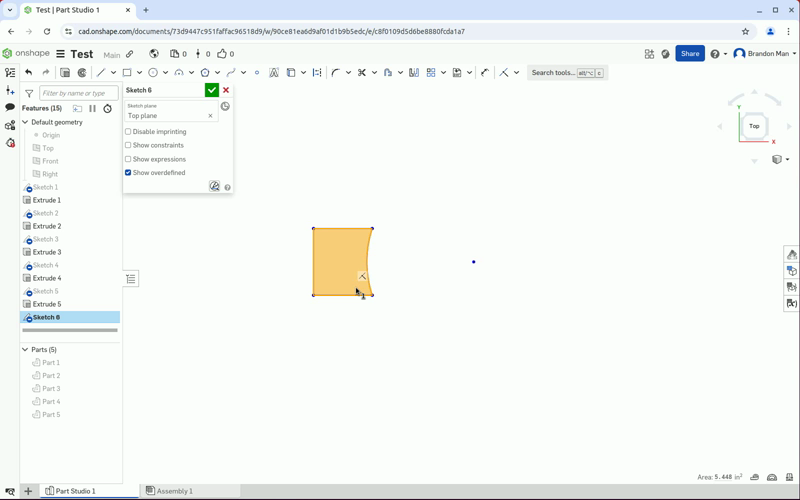
scroll(-6)
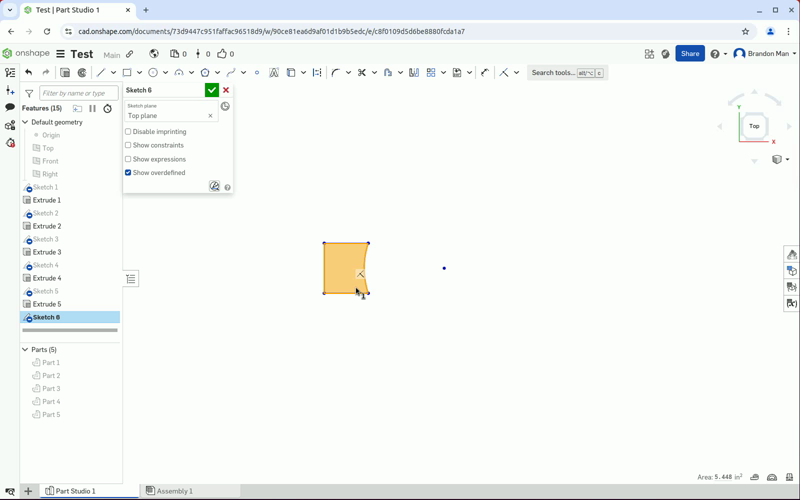
scroll(-6)
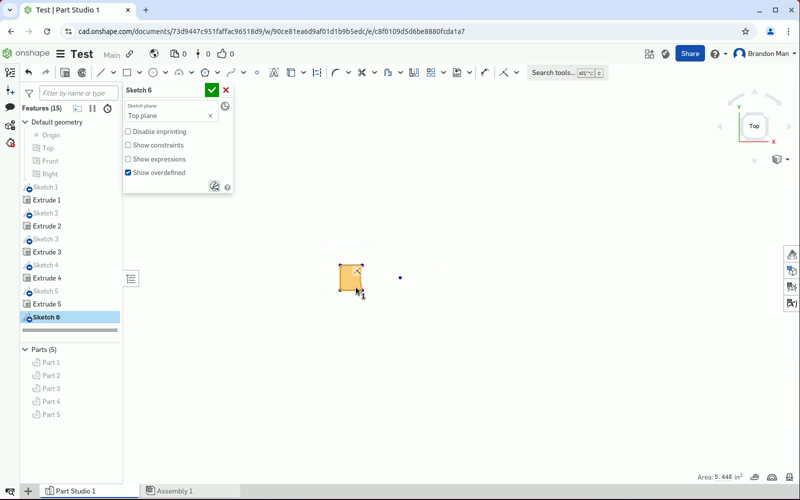
scroll(-6)
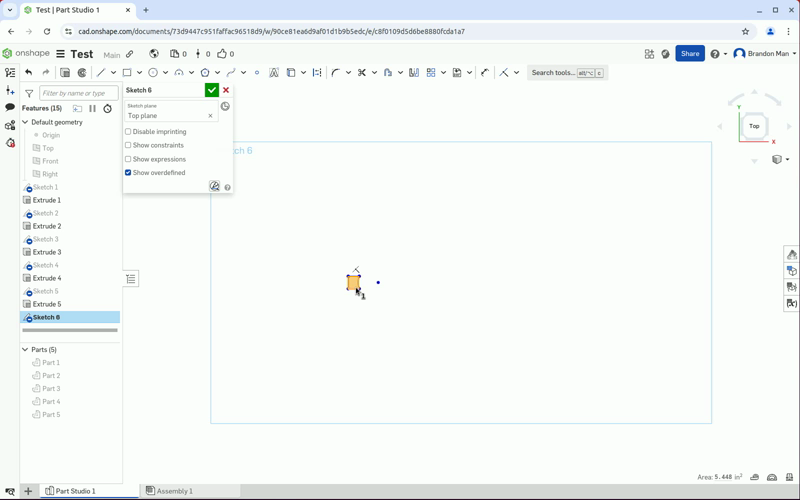
mouse_move(73, 352)
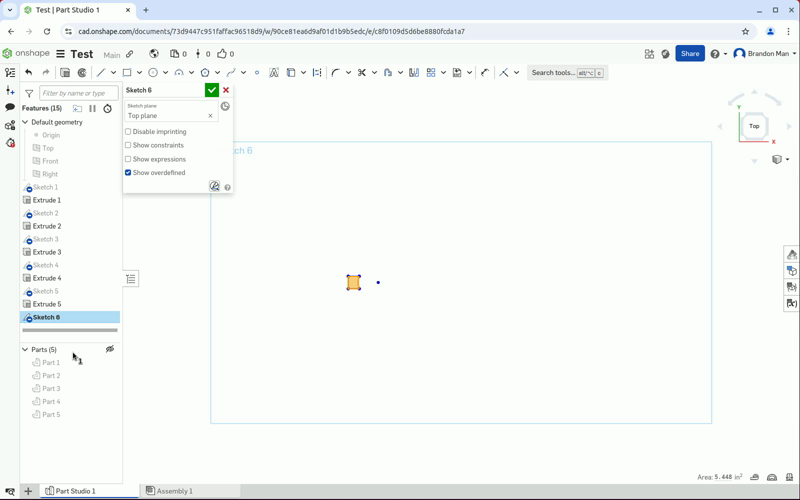
key(shift+y)
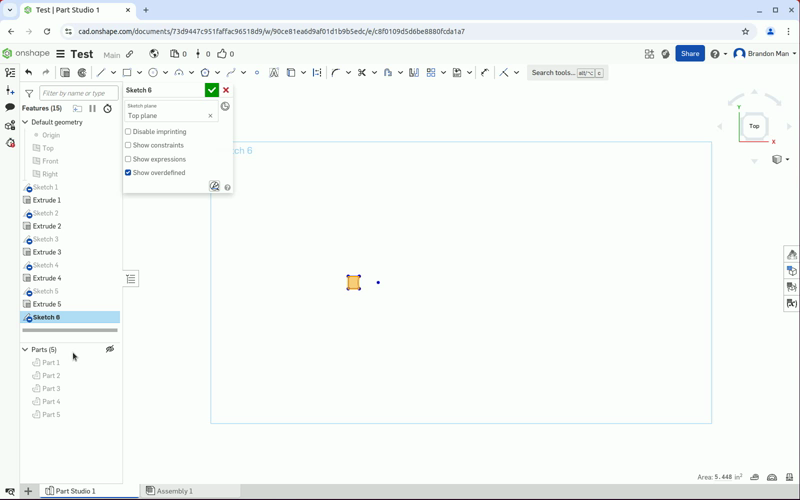
key(shift+e)
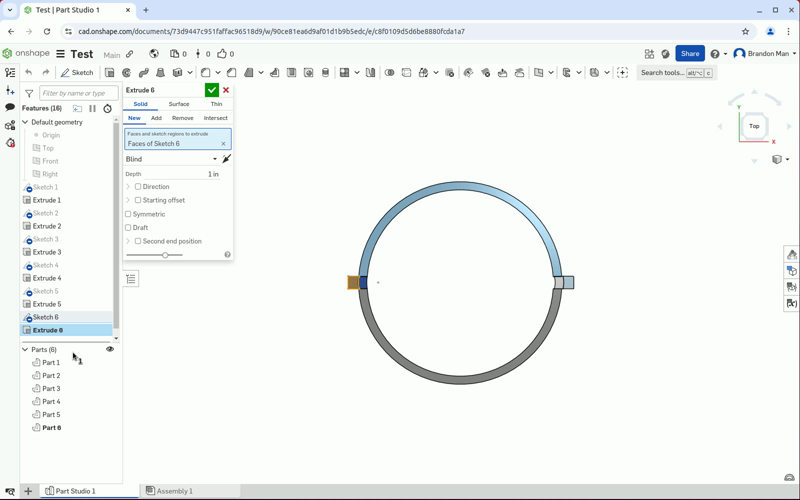
mouse_move(143, 106)
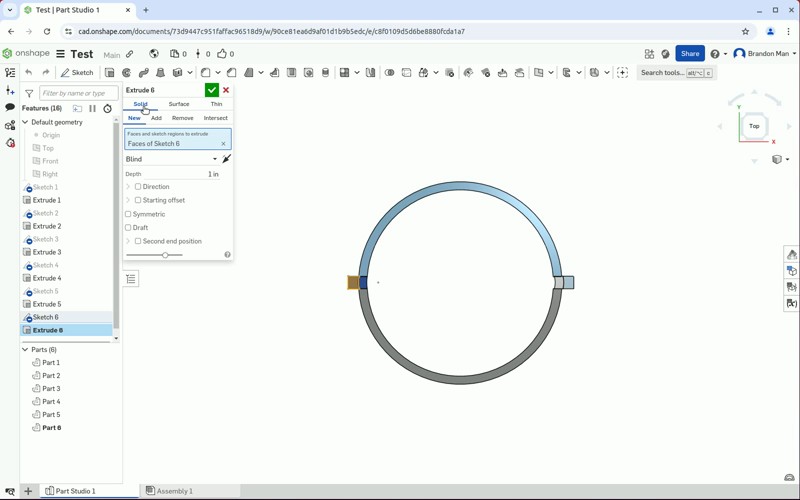
click(143, 106)
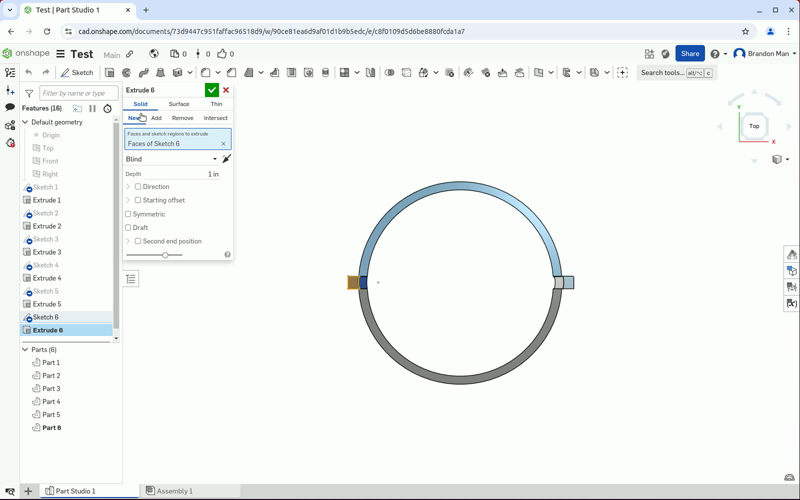
mouse_move(137, 120)
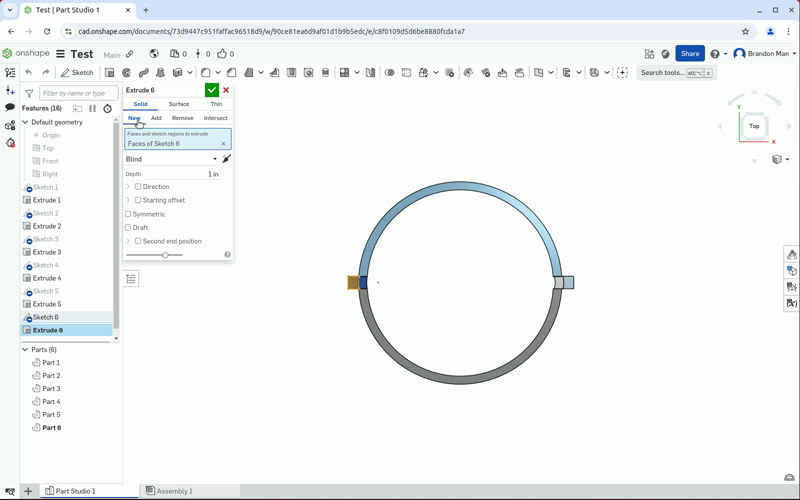
click(137, 120)
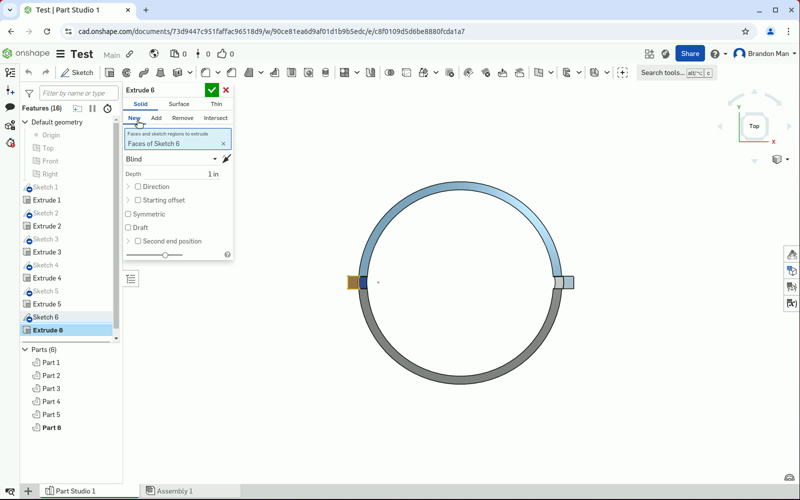
key(tab, 4)
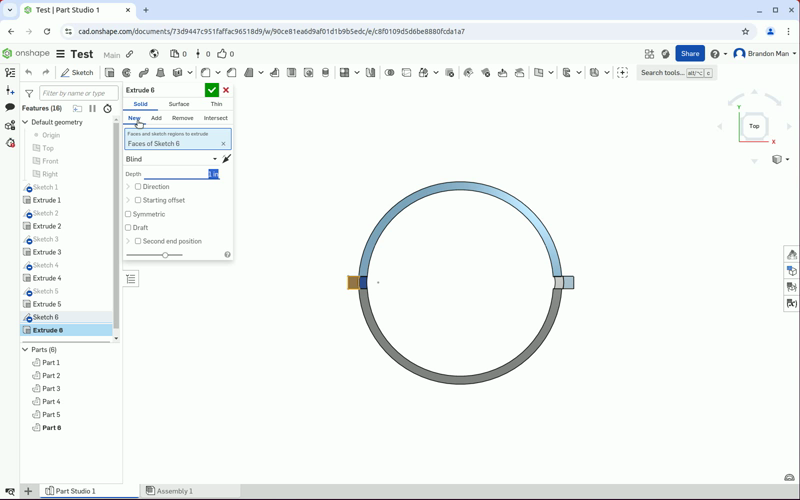
text(2.407)
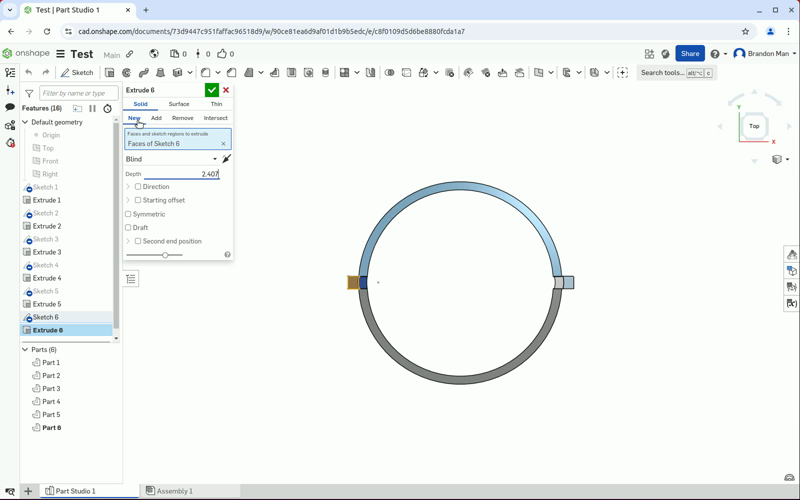
key(enter)
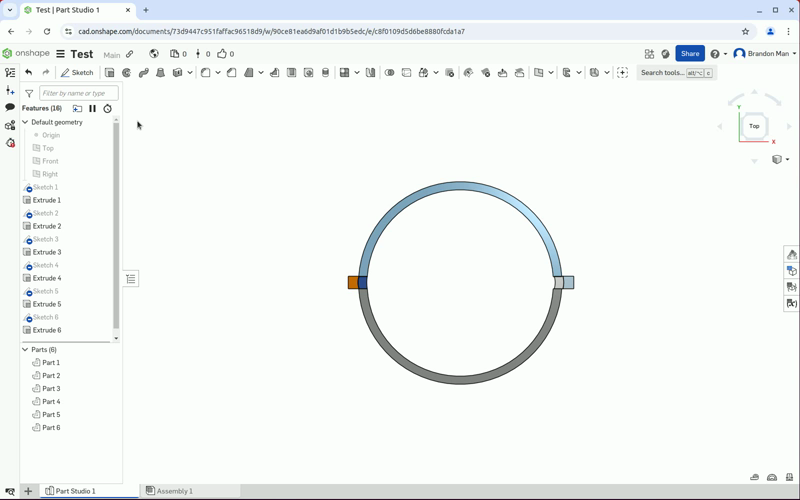
key(shift+h)
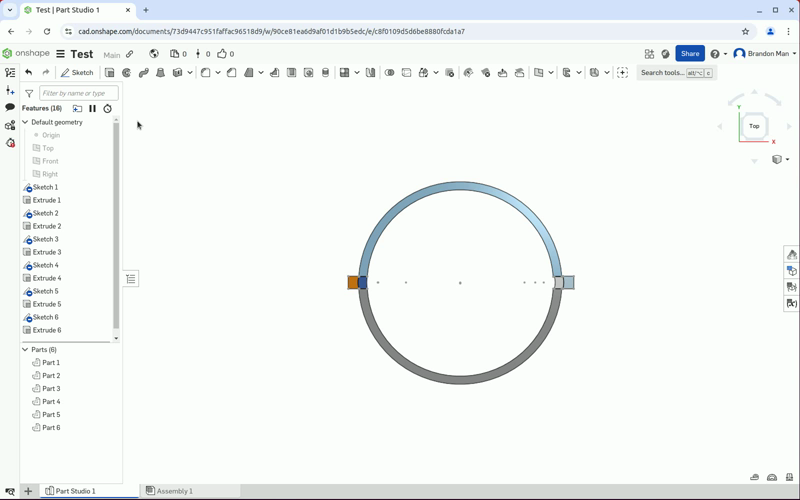
key(shift+h)
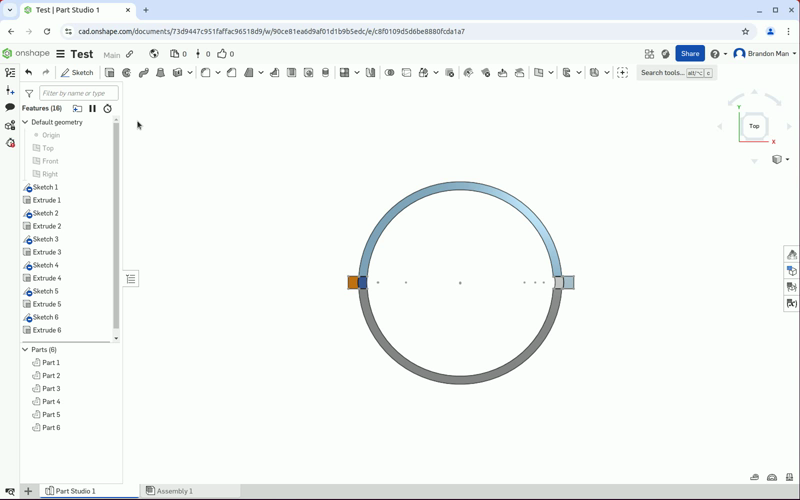
key(shift+7)
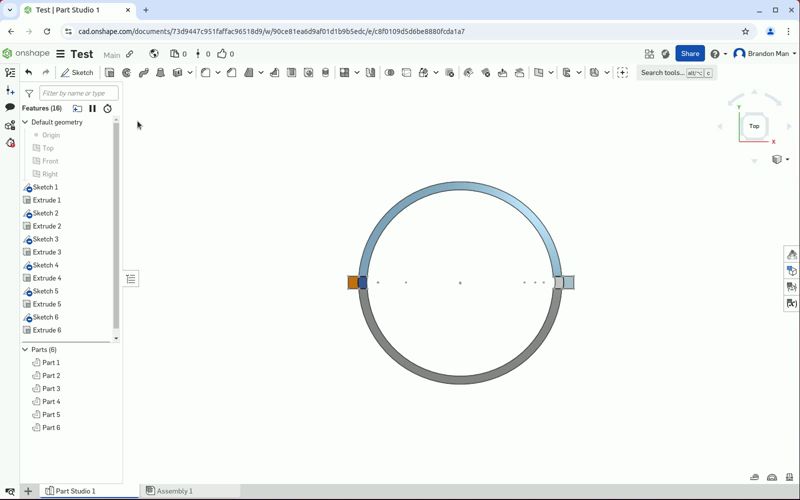
key(up, 3)
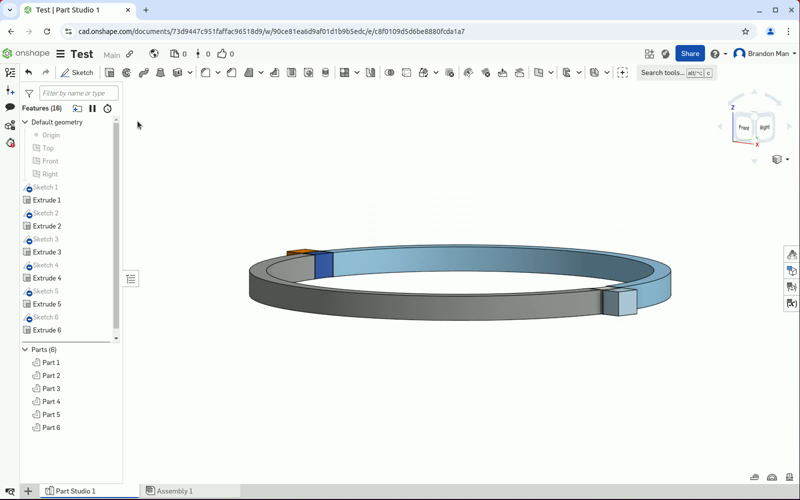
key(left, 3)
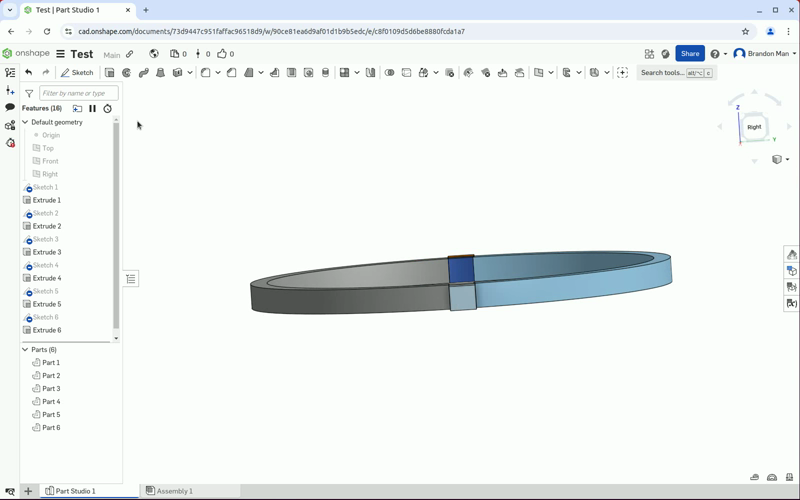
key(right, 3)
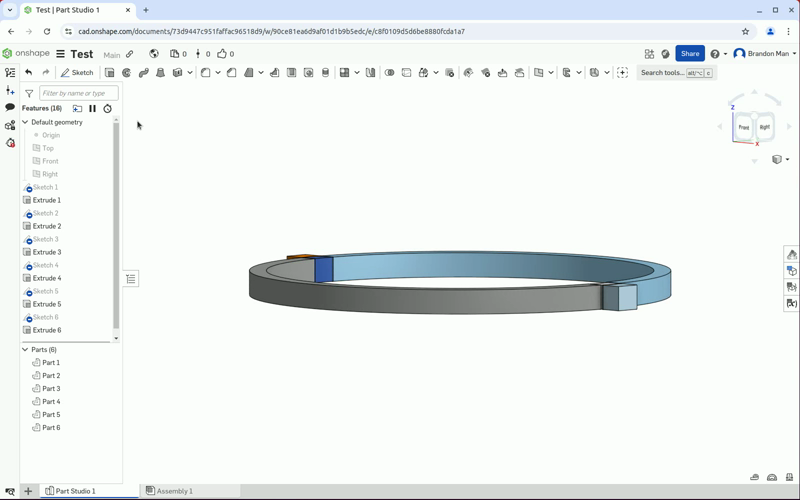
key(down, 3)
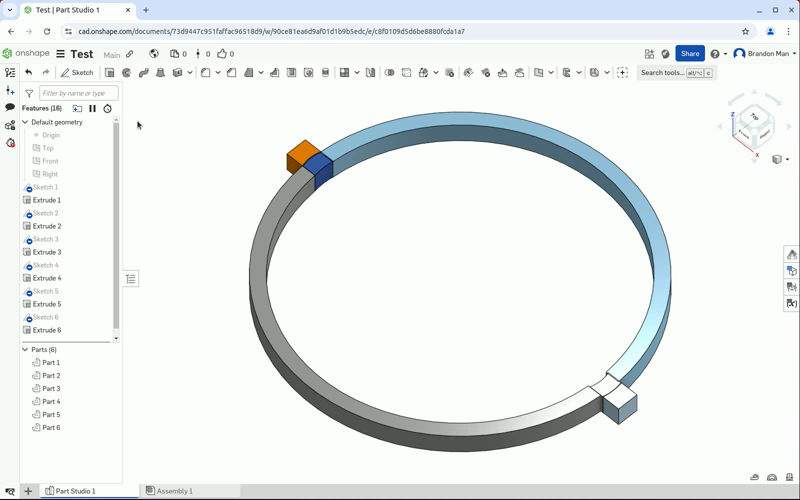
mouse_move(69, 189)
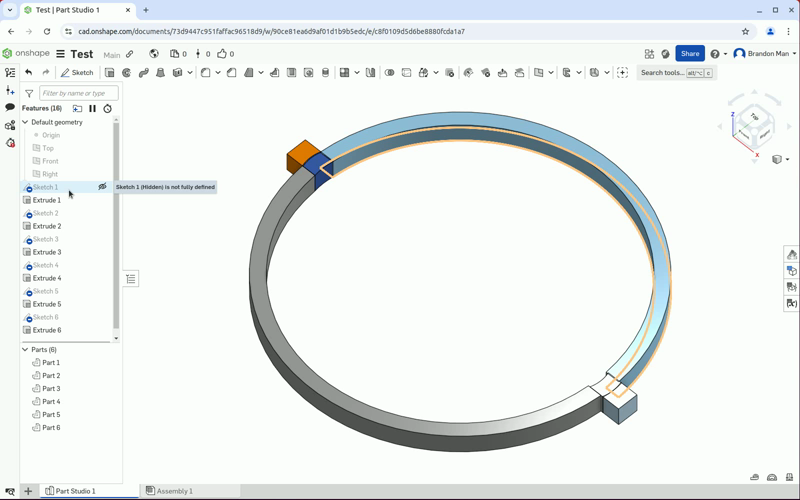
click(69, 189)